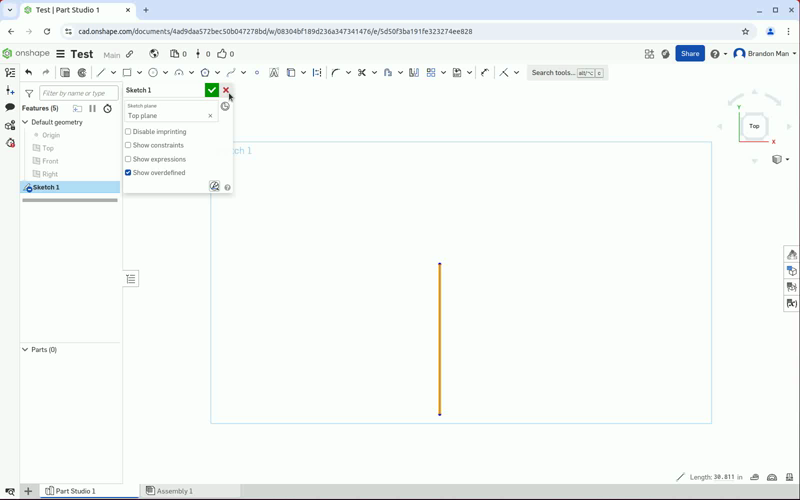
key(shift+h)
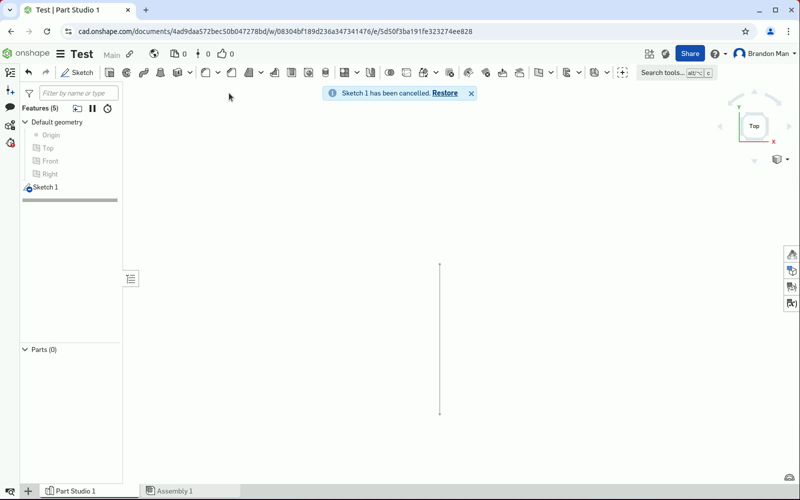
mouse_move(73, 352)
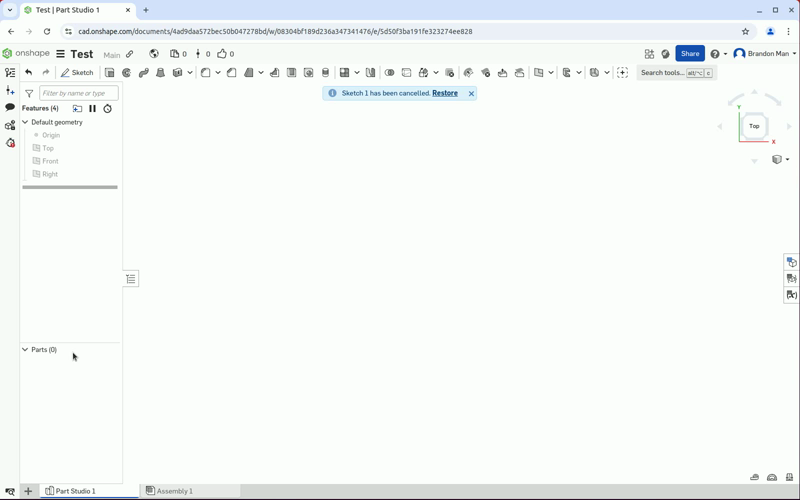
key(y)
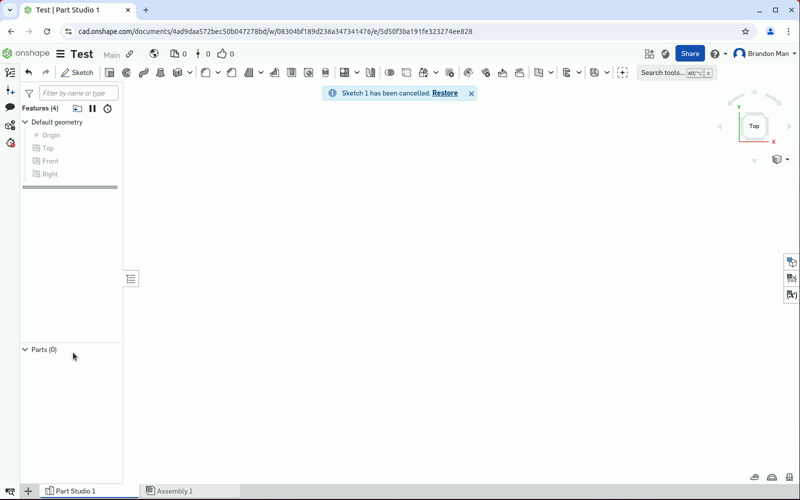
key(shift+p)
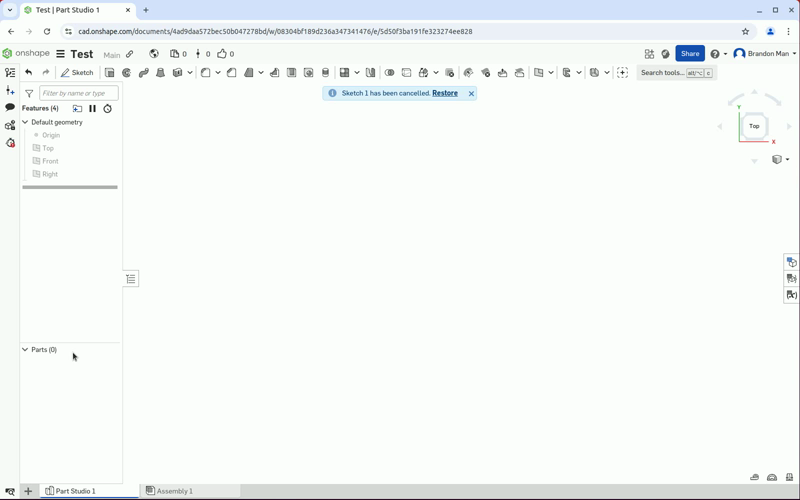
key(space)
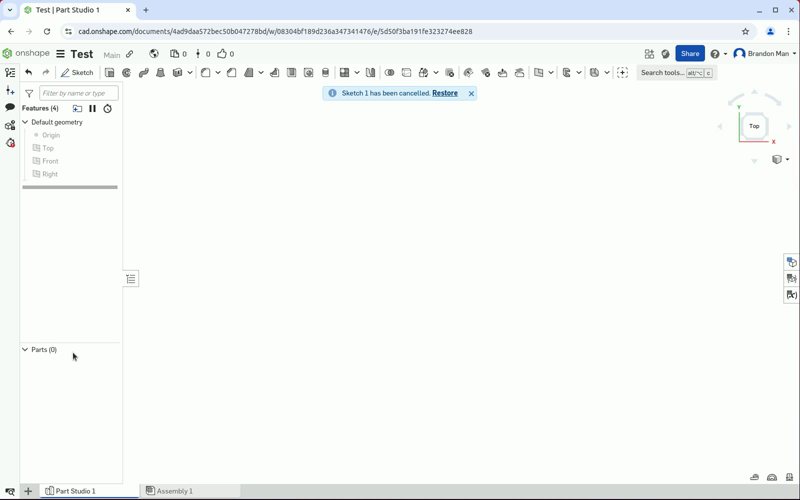
key_down(shift)
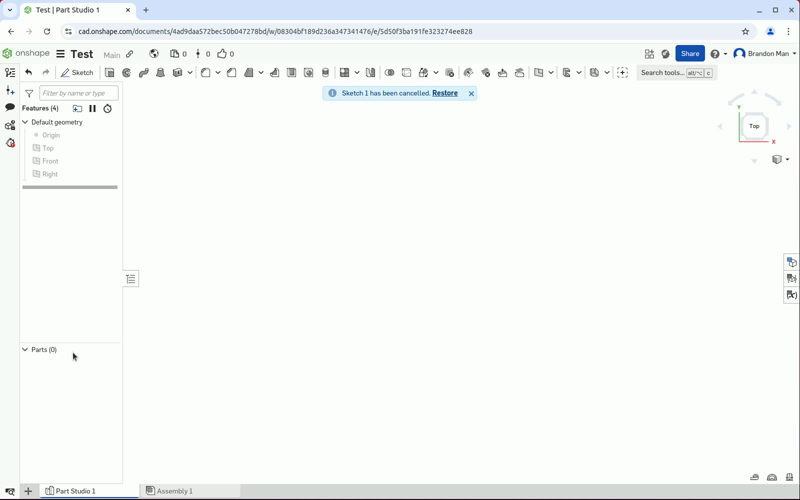
key(up)
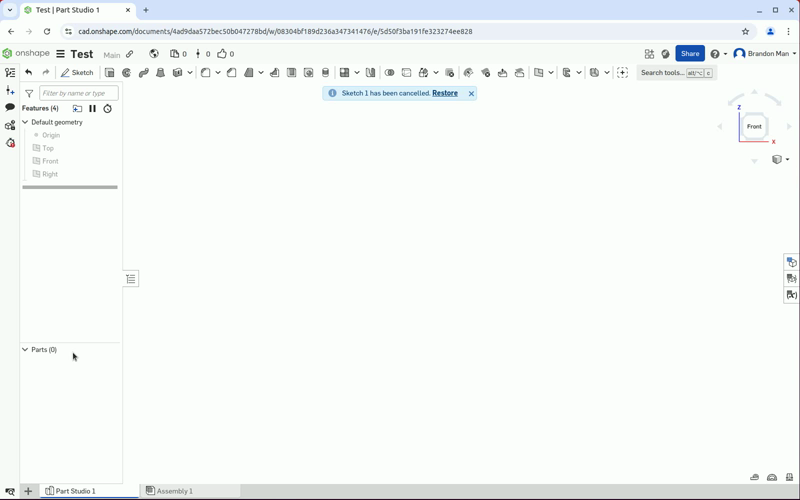
key_up(shift)
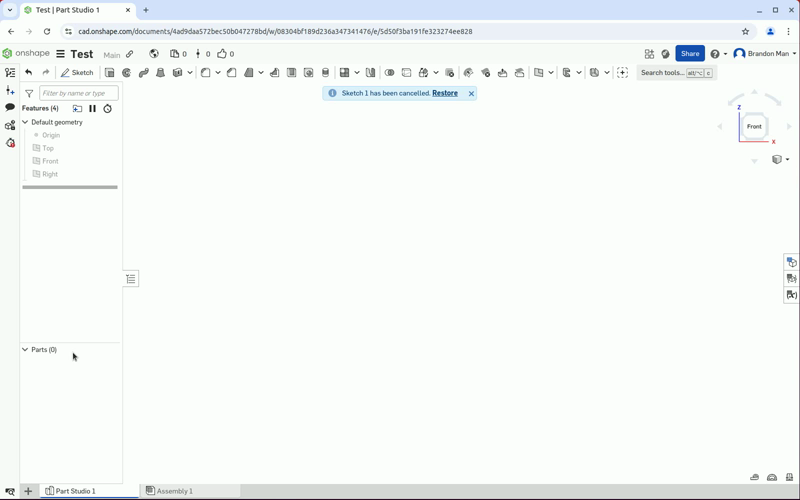
key(space)
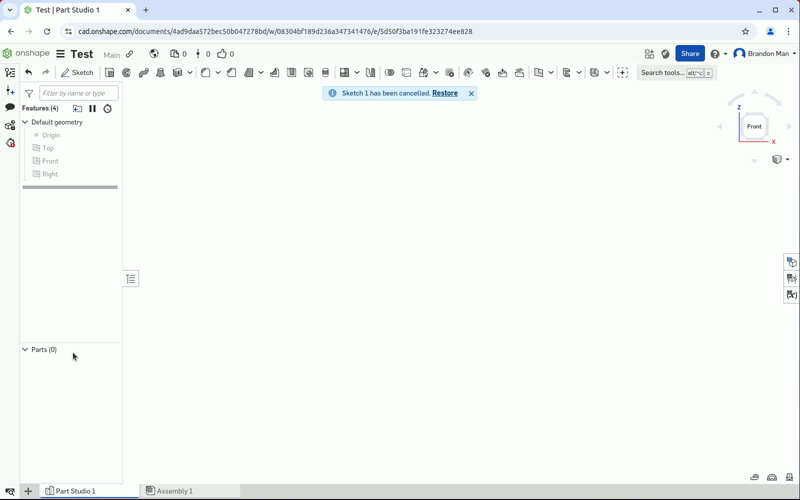
key_down(shift)
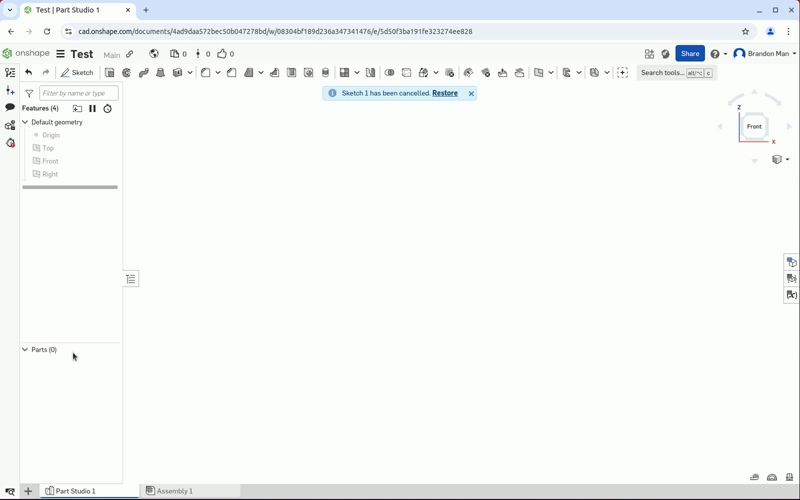
key(left)
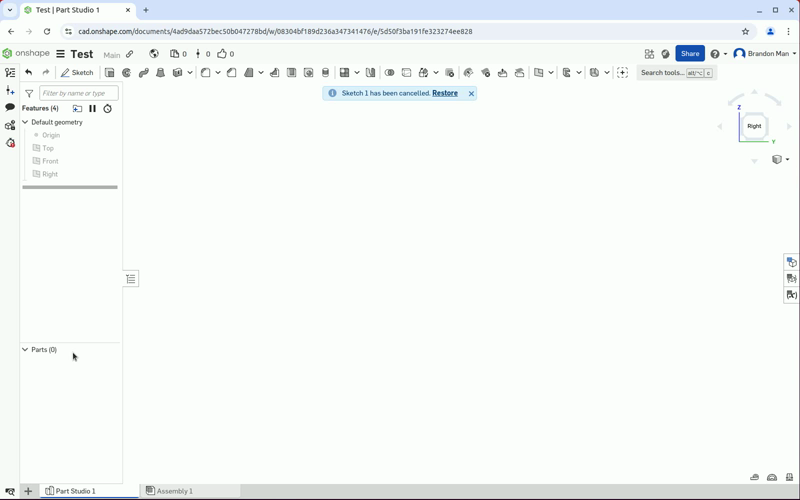
key_up(shift)
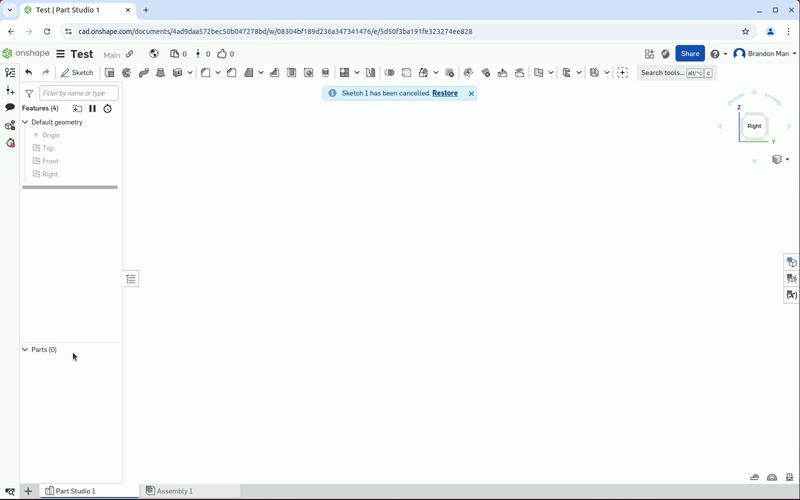
mouse_move(73, 352)
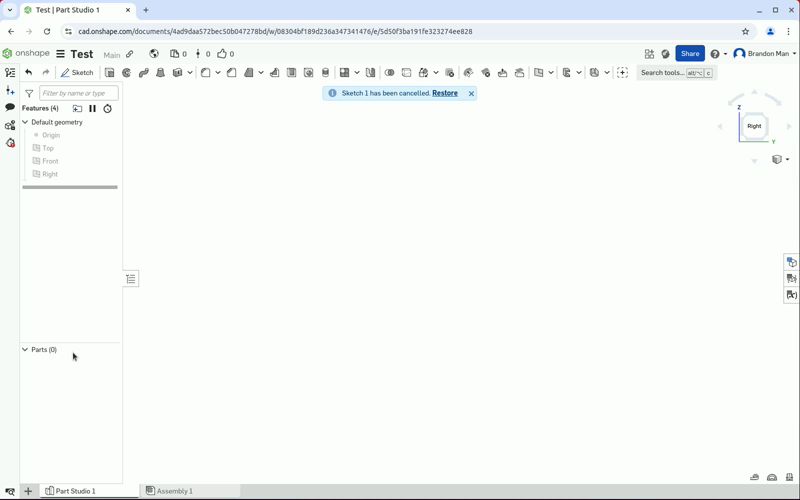
key(shift+y)
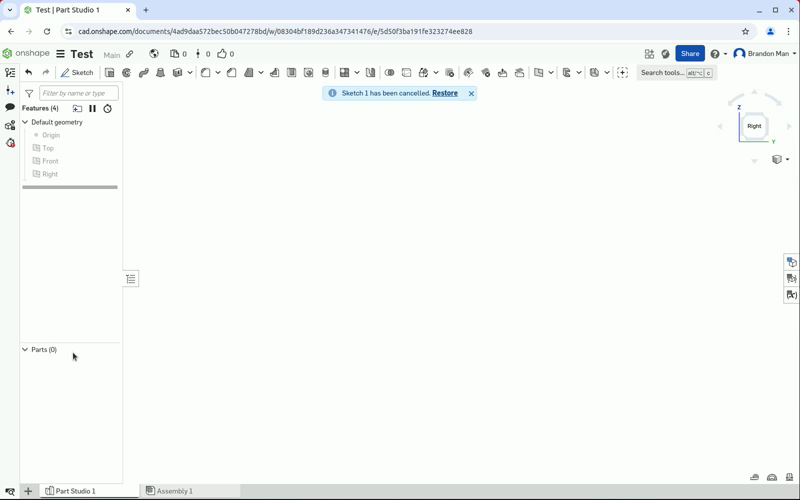
key(shift+s)
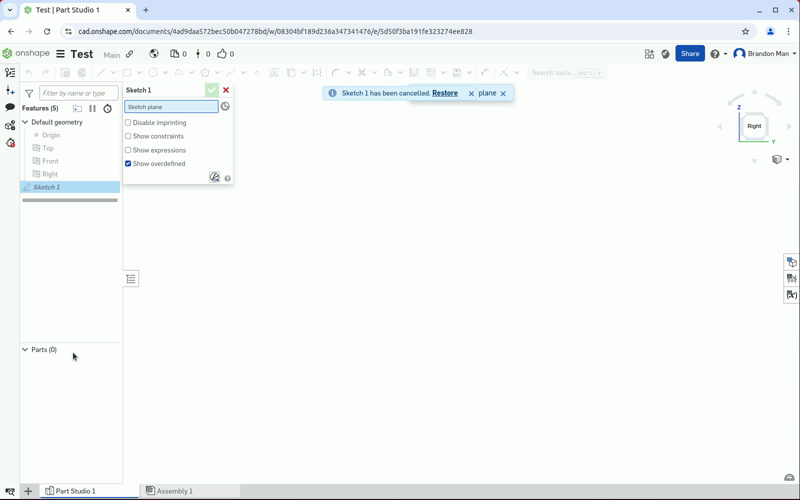
mouse_move(73, 176)
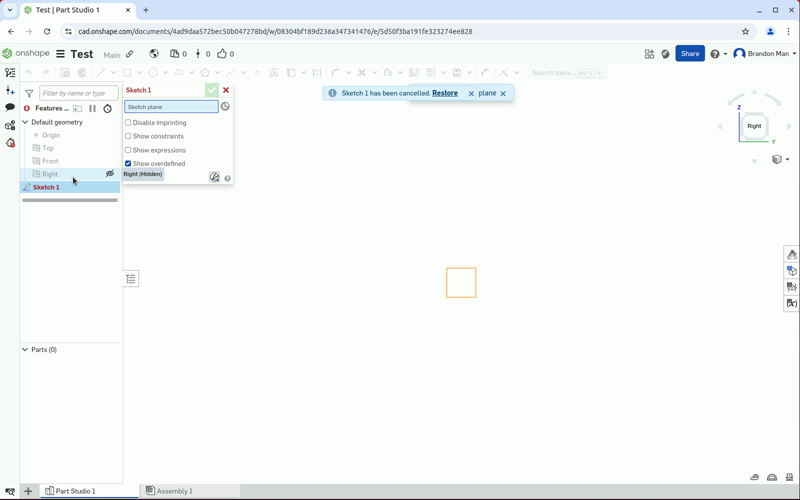
click(73, 176)
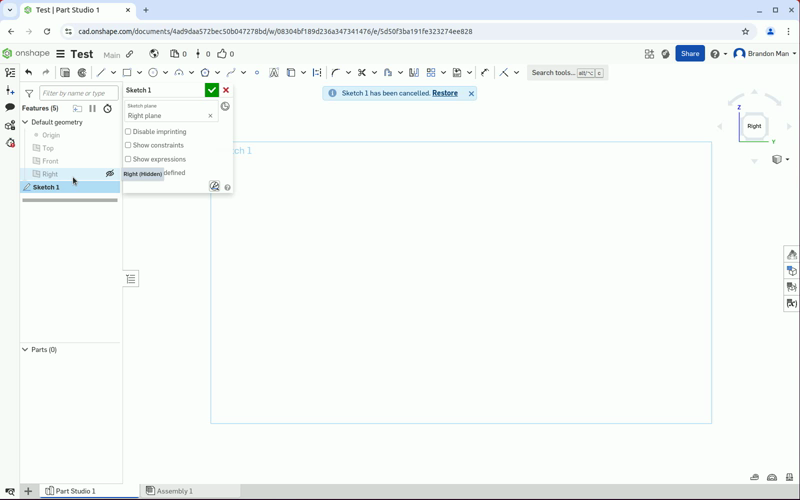
mouse_move(73, 352)
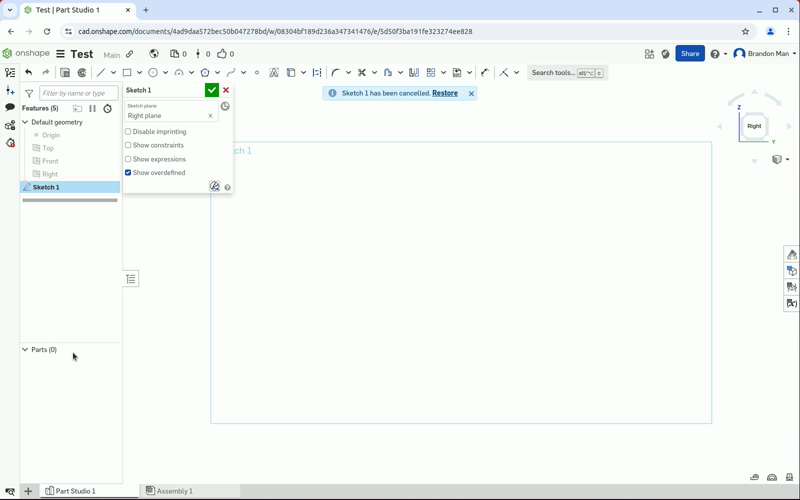
key(y)
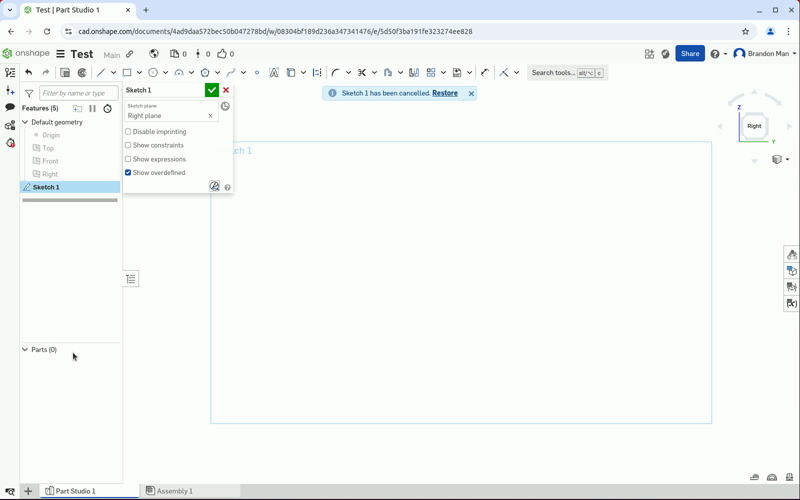
key(l)
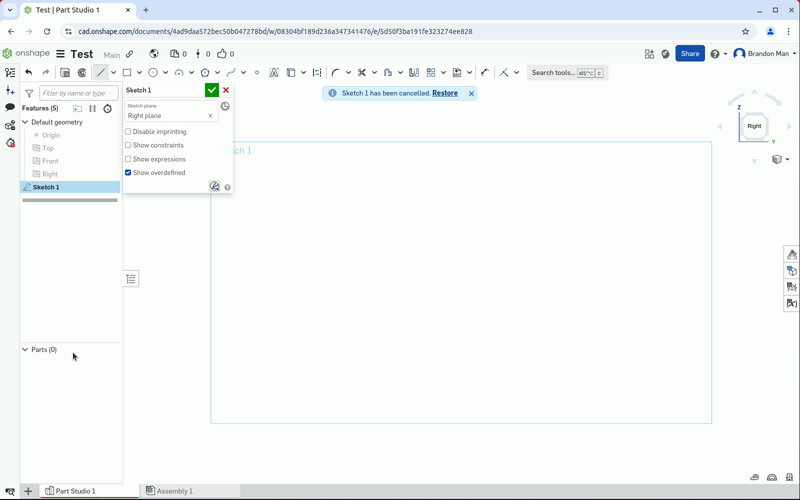
key_down(shift)
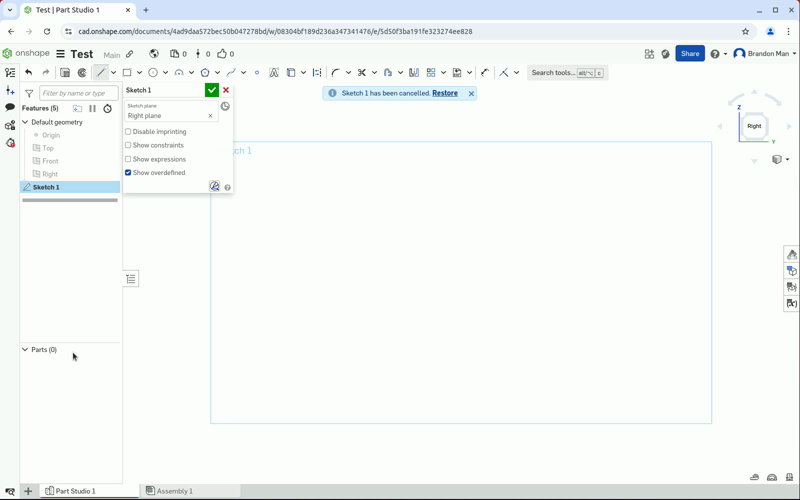
mouse_move(348, 290)
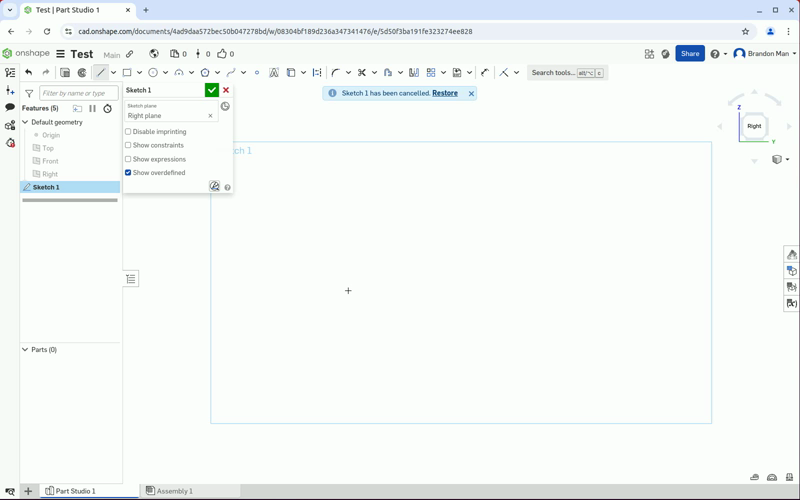
click(348, 290)
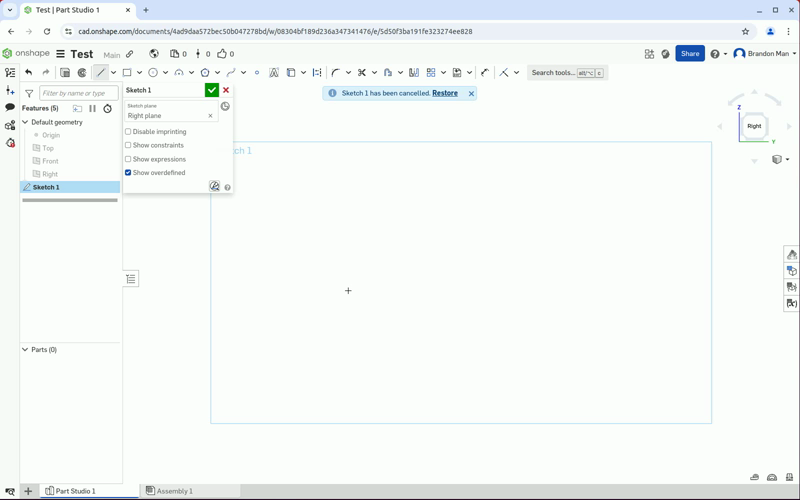
key_up(shift)
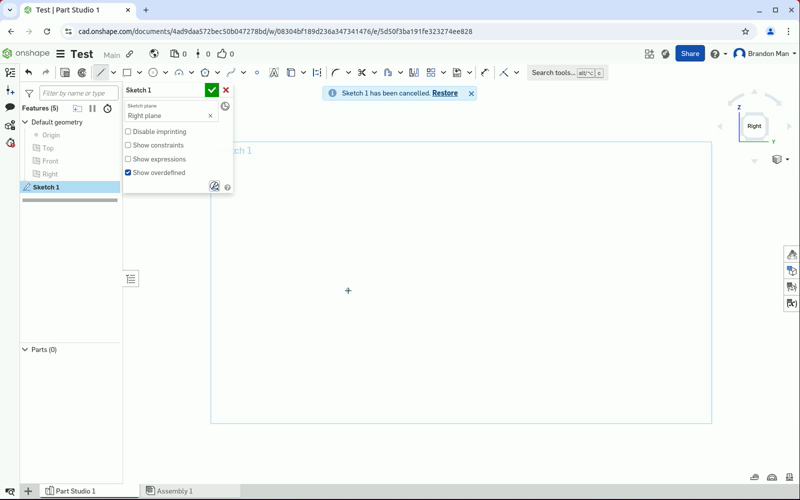
key_down(shift)
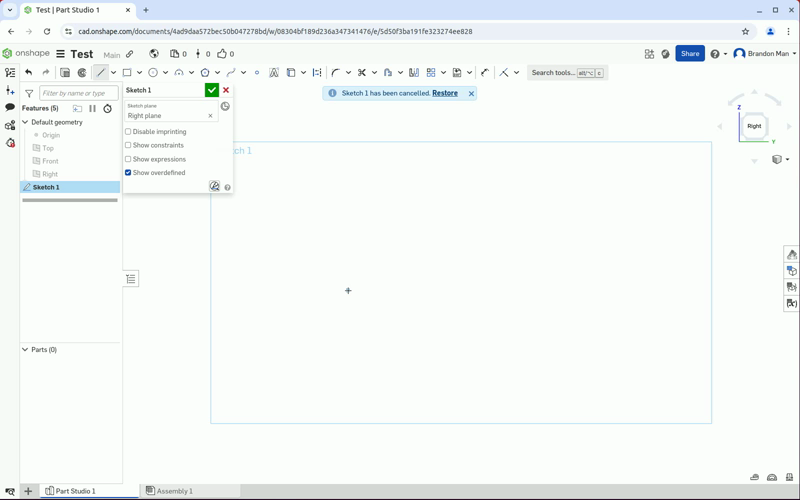
mouse_move(572, 290)
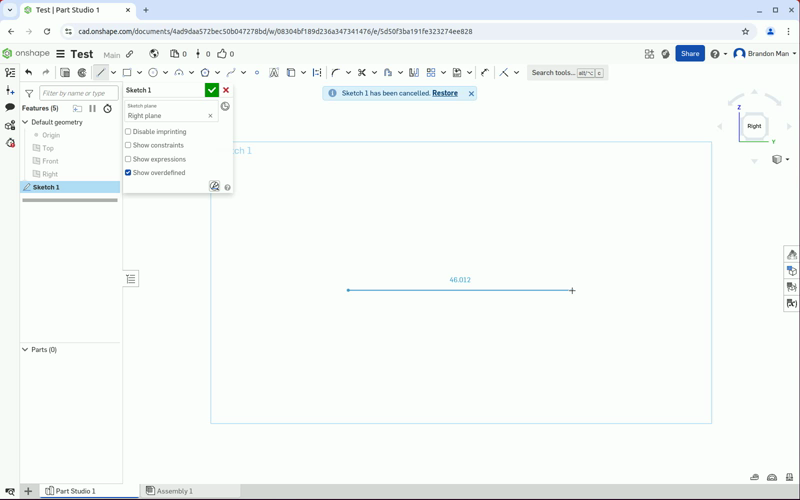
click(572, 290)
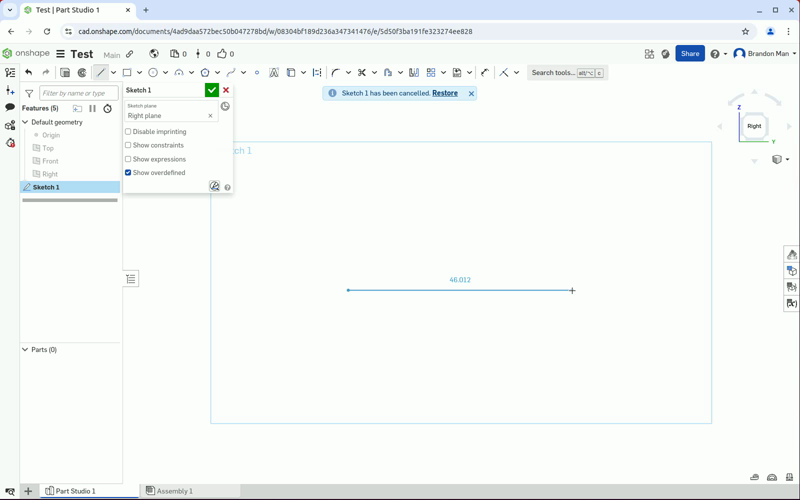
key_up(shift)
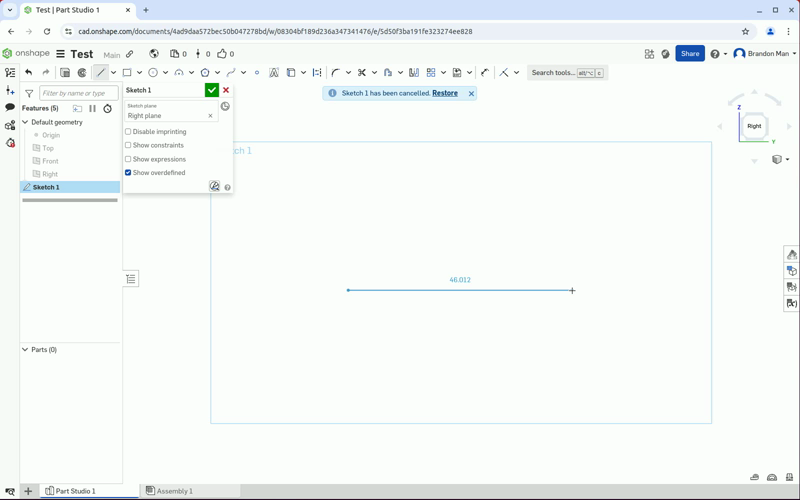
key_down(shift)
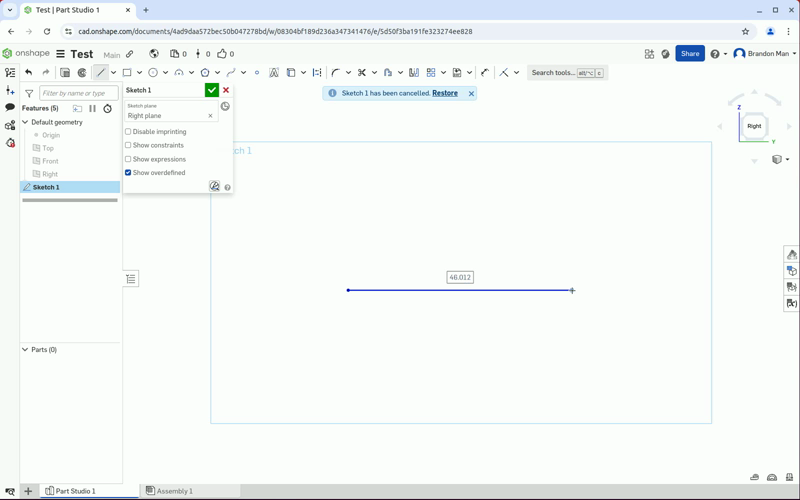
mouse_move(589, 290)
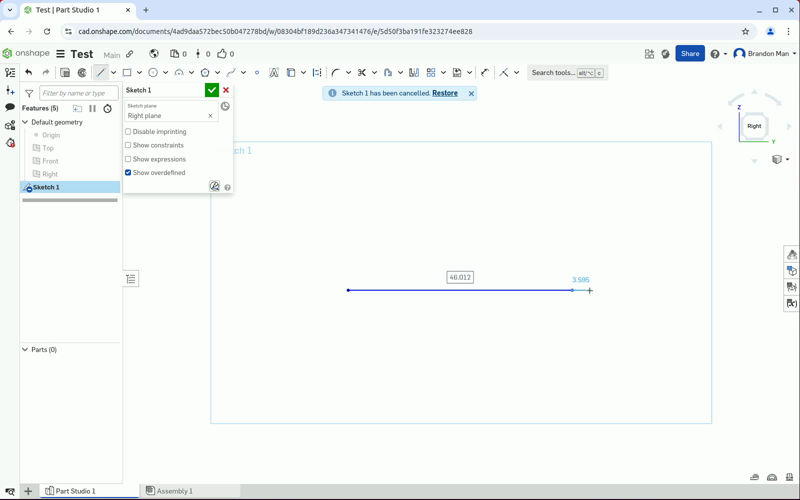
mouse_move(572, 275)
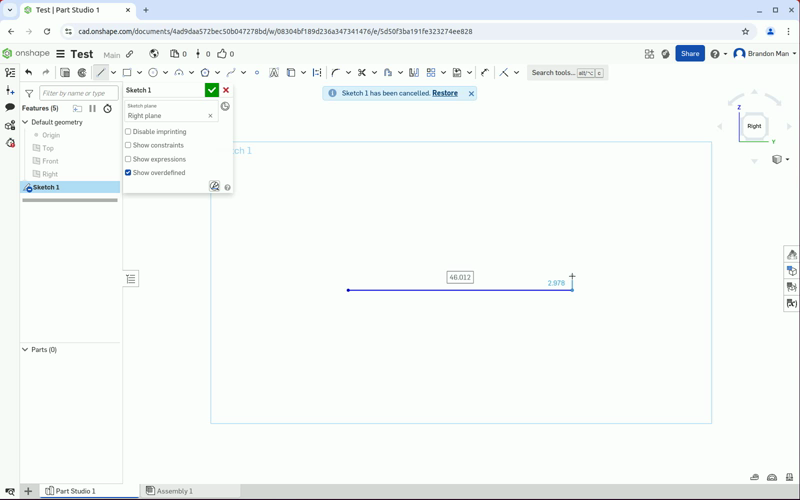
click(572, 275)
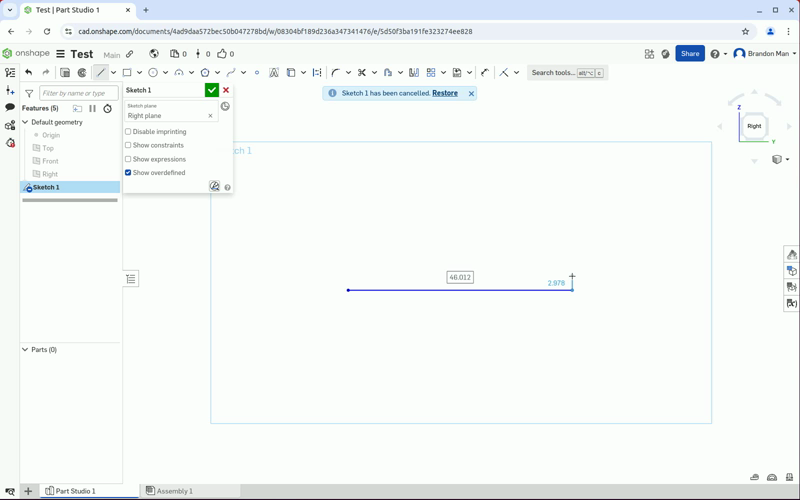
key_up(shift)
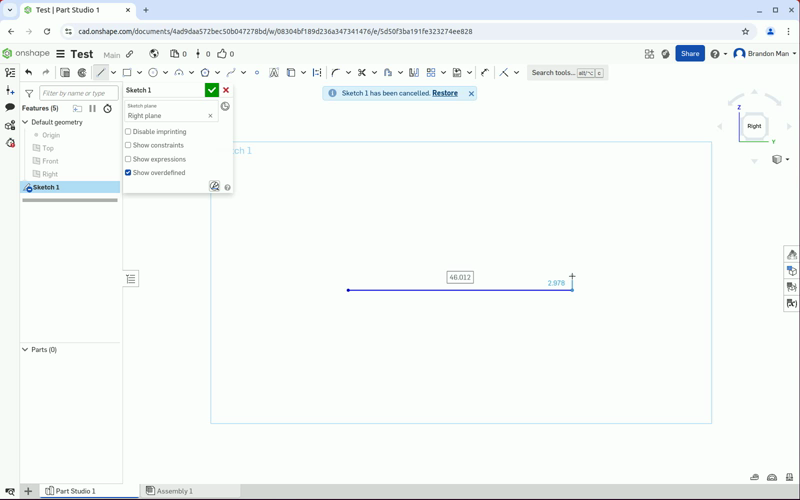
key_down(shift)
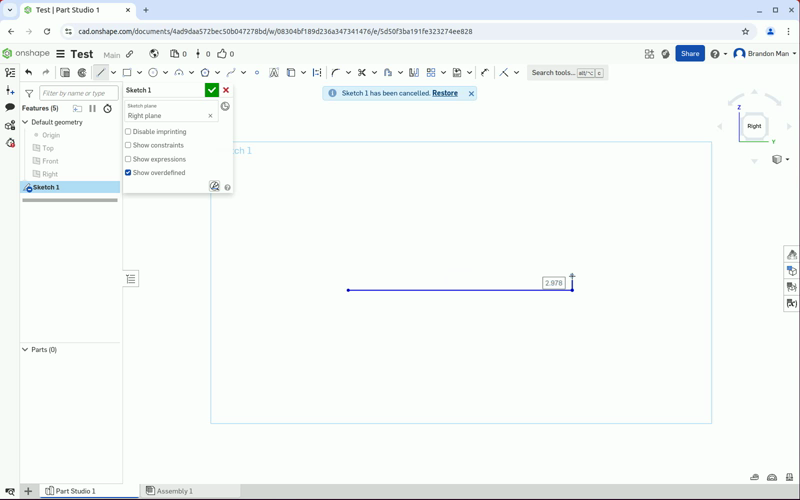
mouse_move(348, 275)
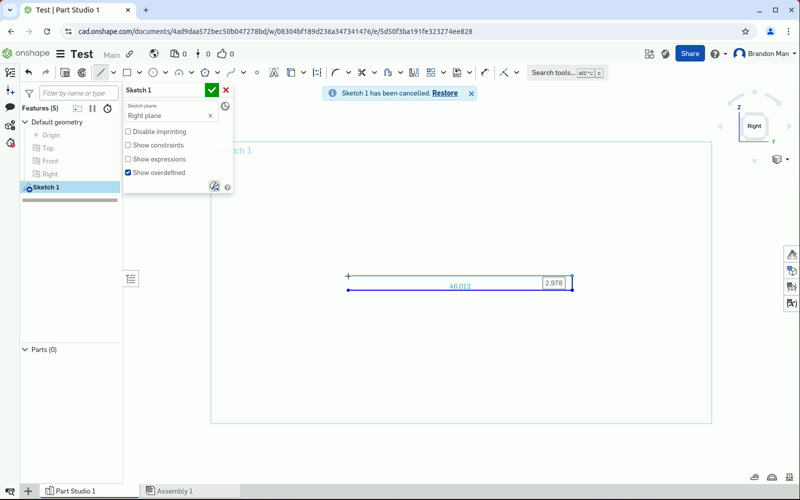
click(348, 275)
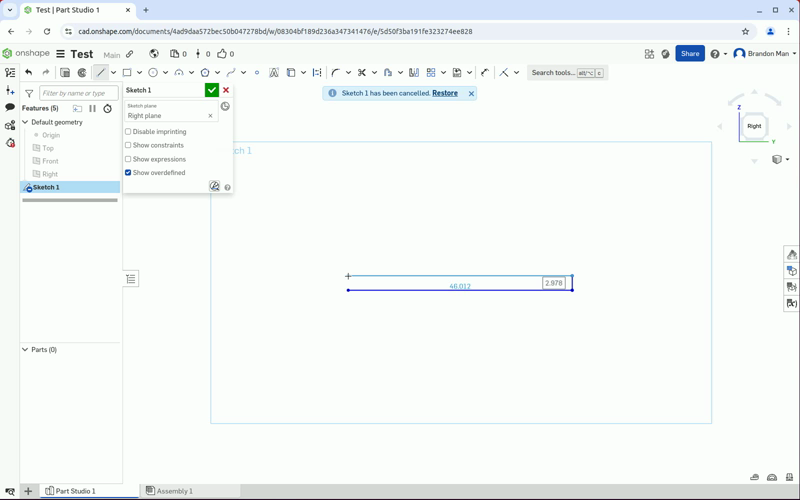
key_up(shift)
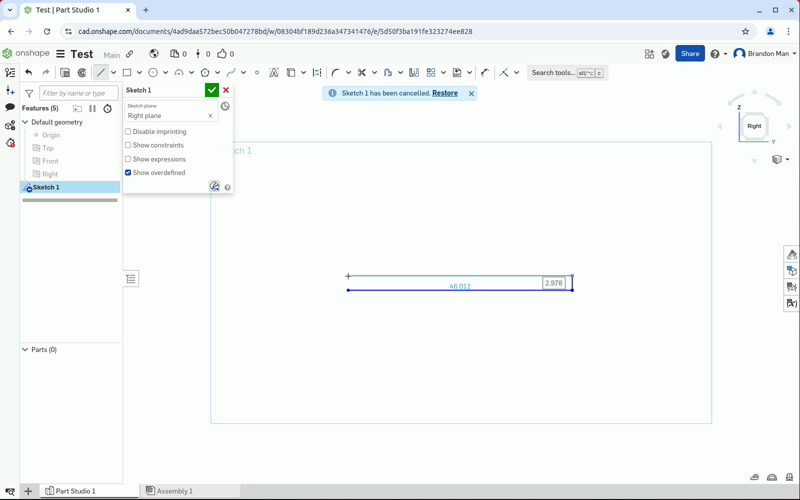
mouse_move(378, 275)
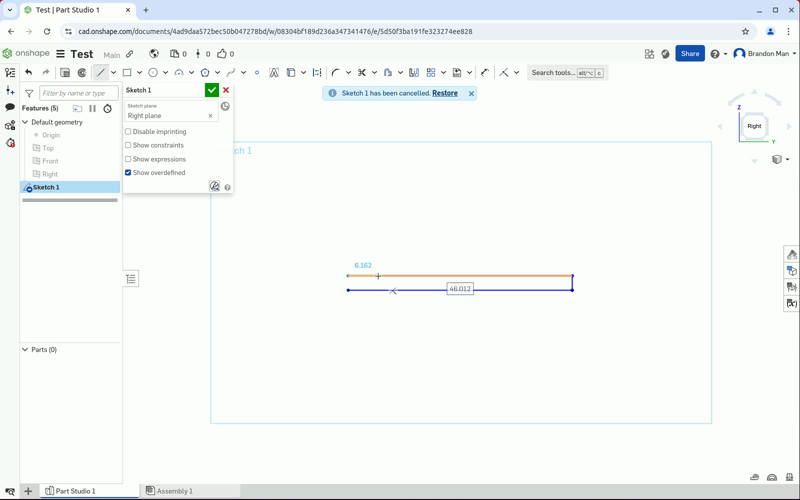
key_down(shift)
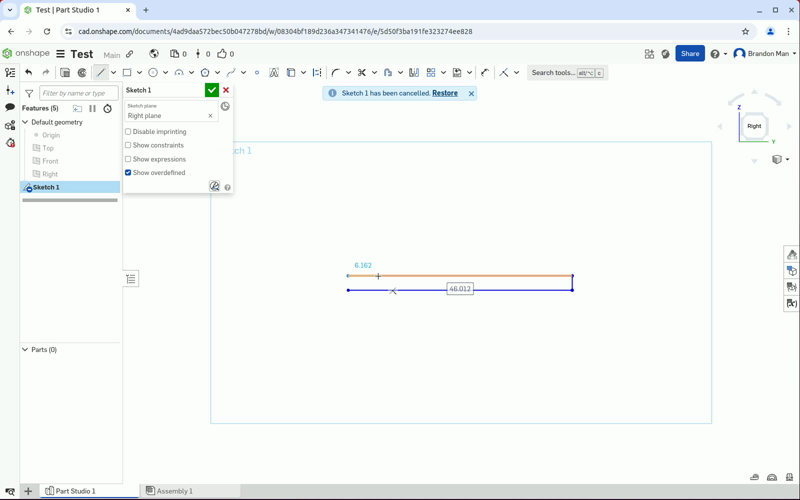
mouse_move(348, 290)
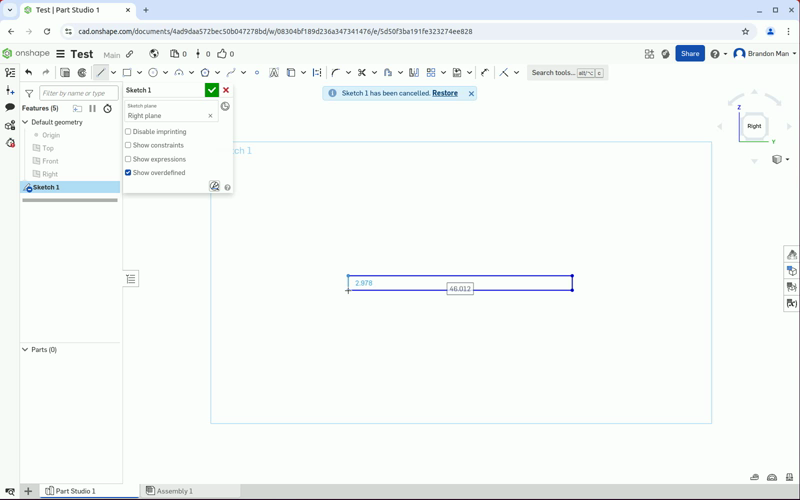
key_up(shift)
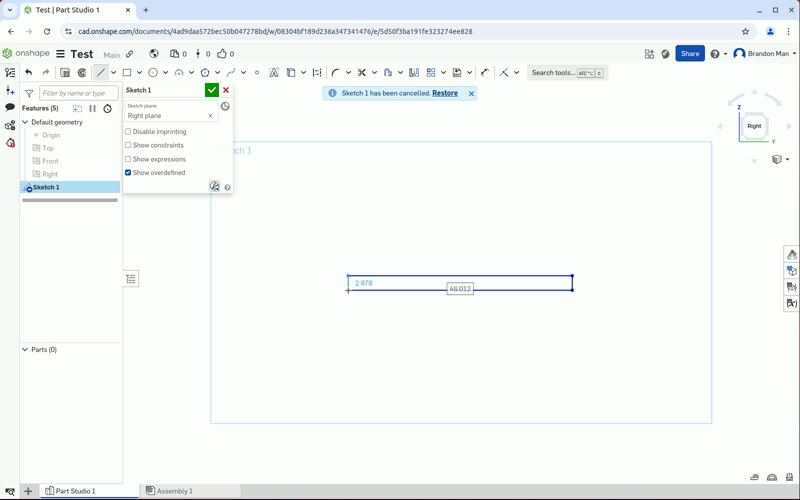
click(348, 290)
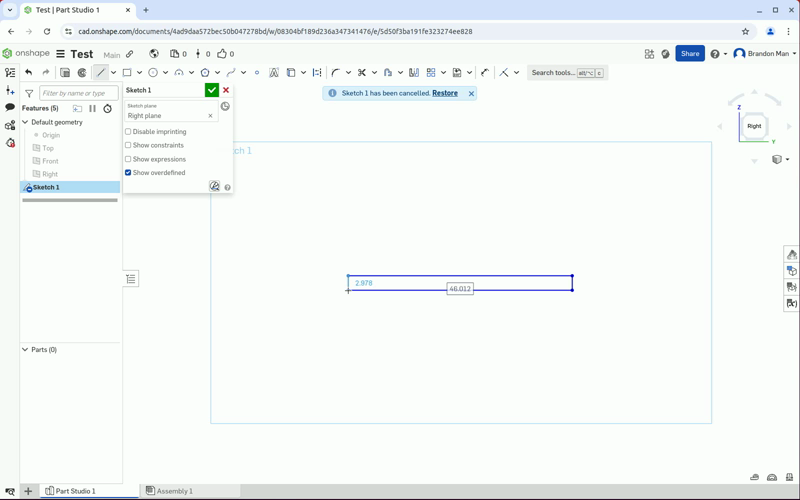
key(esc)
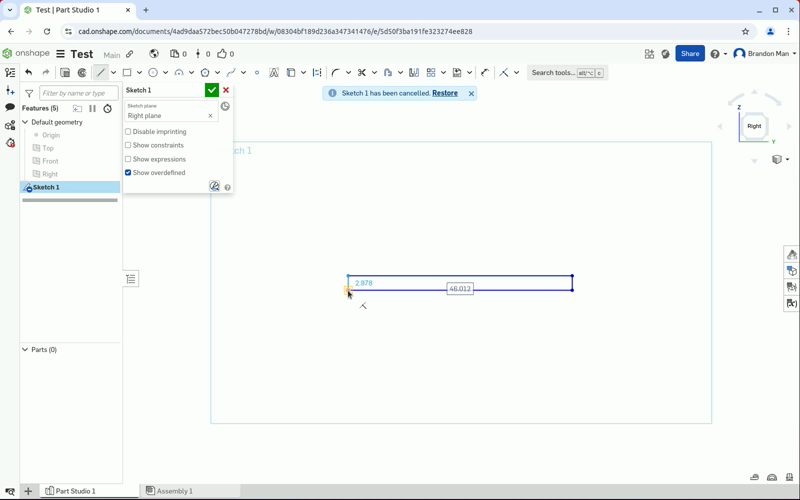
key(c)
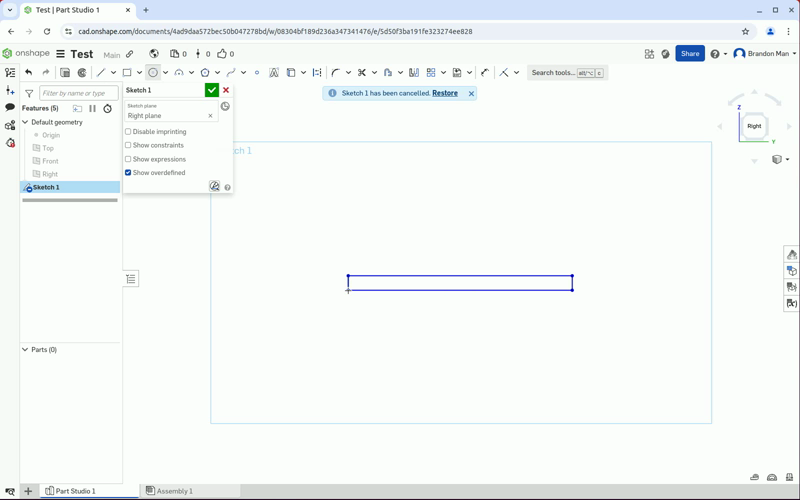
key_down(shift)
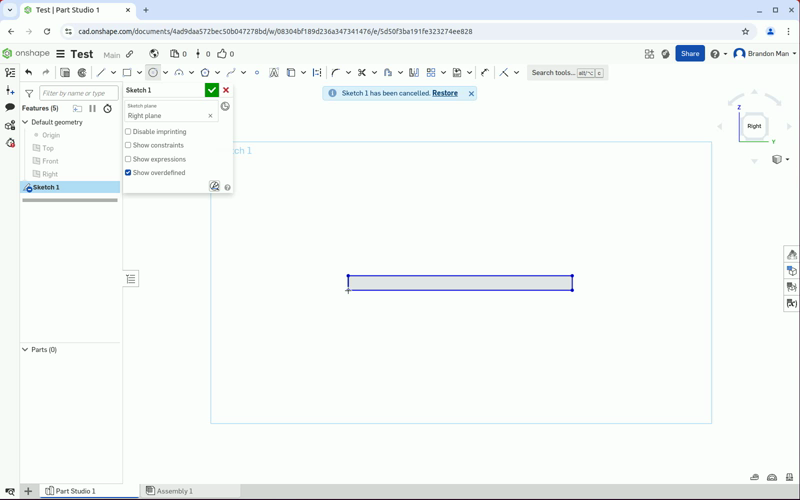
mouse_move(461, 282)
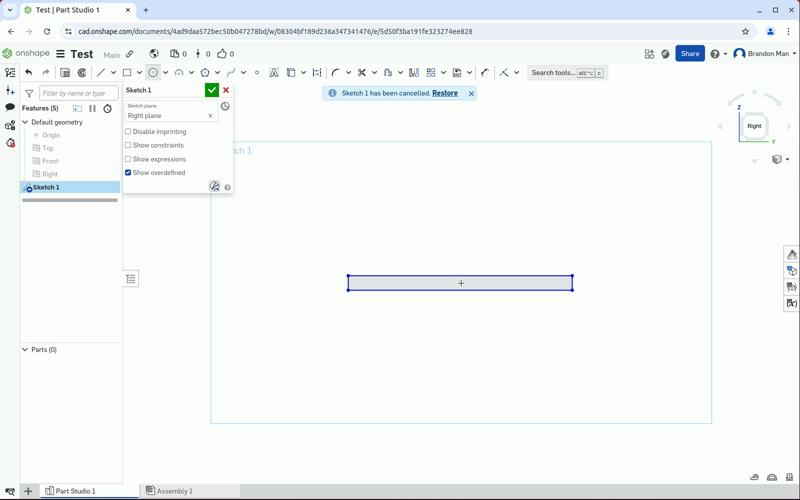
click(461, 282)
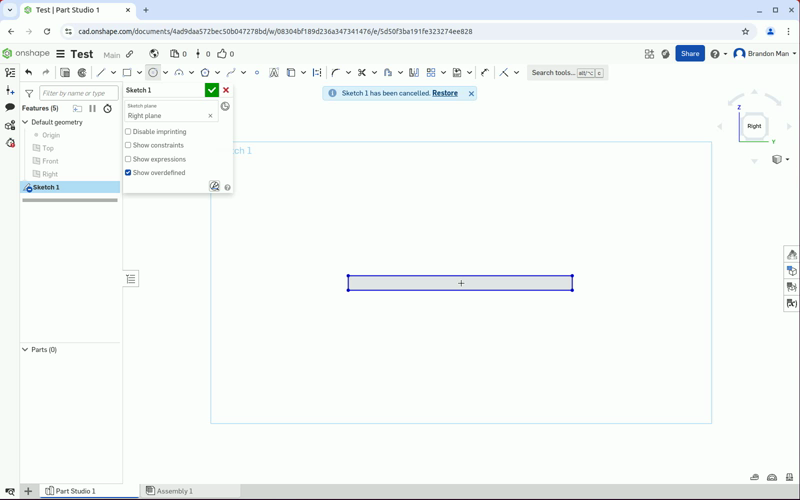
key_up(shift)
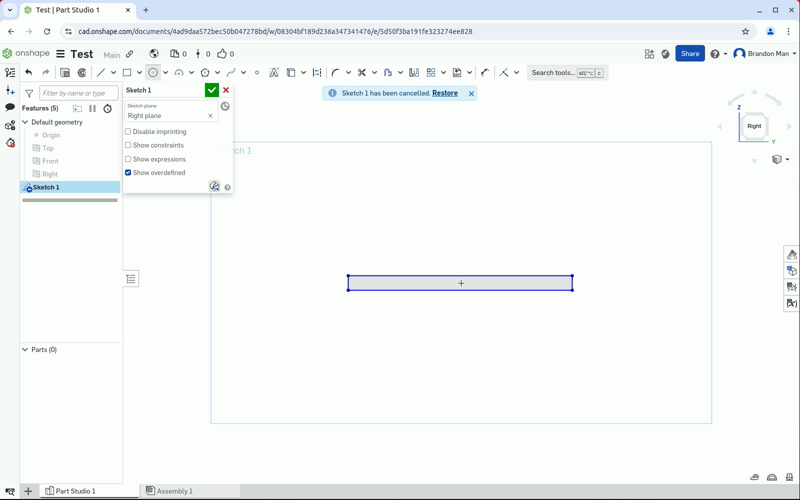
mouse_move(463, 282)
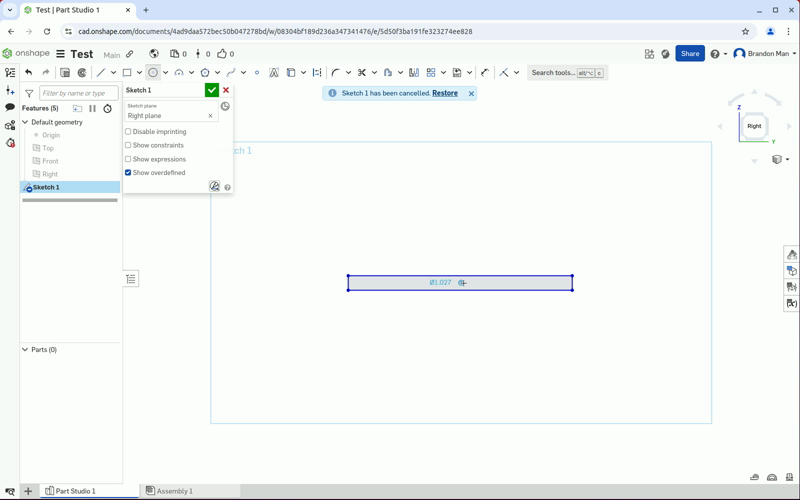
scroll(6)
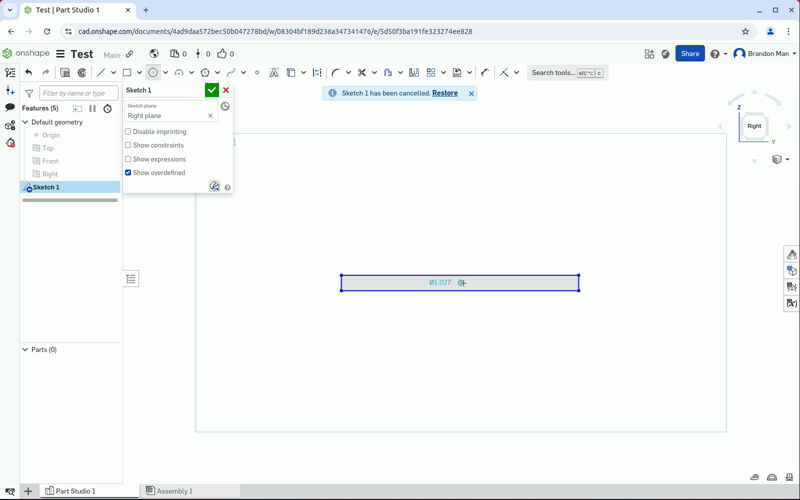
scroll(6)
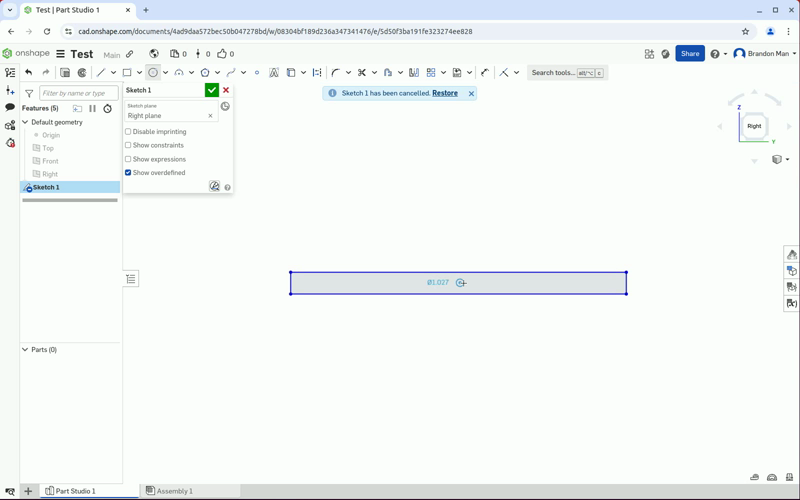
scroll(6)
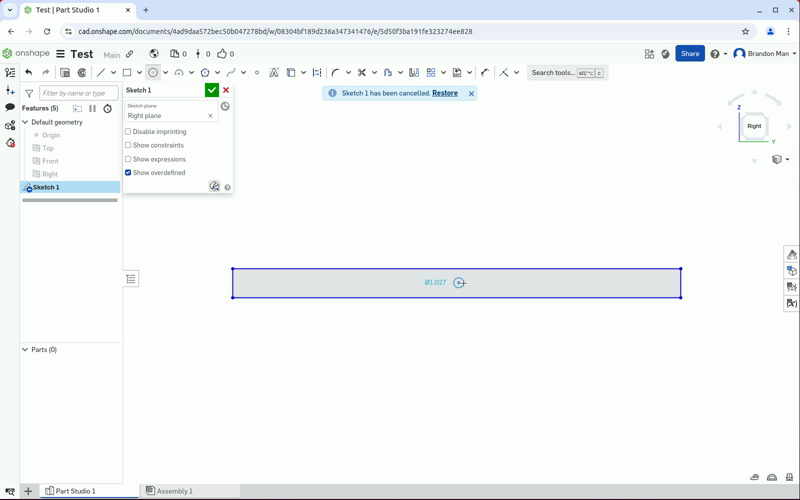
scroll(6)
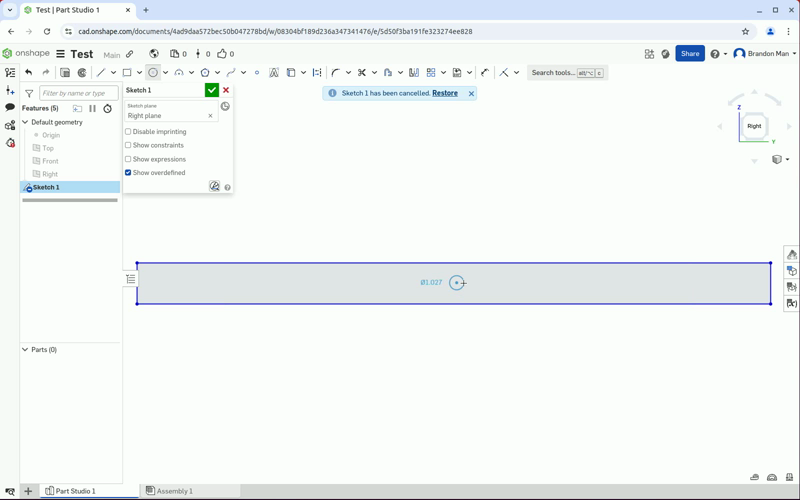
scroll(6)
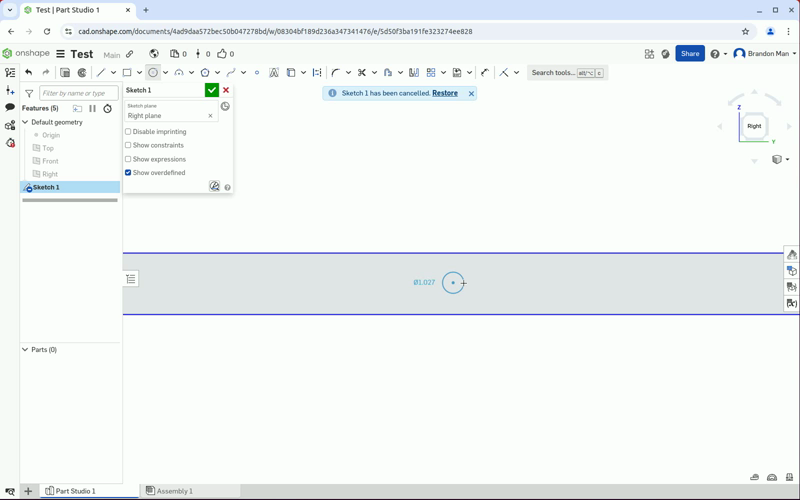
scroll(6)
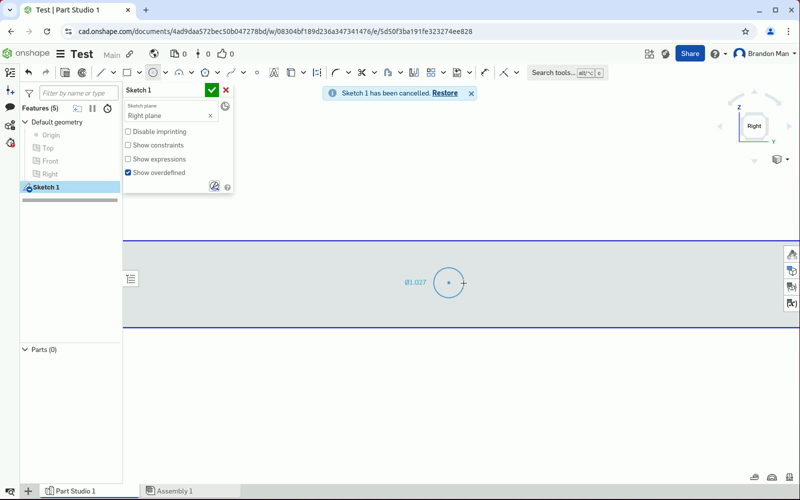
scroll(6)
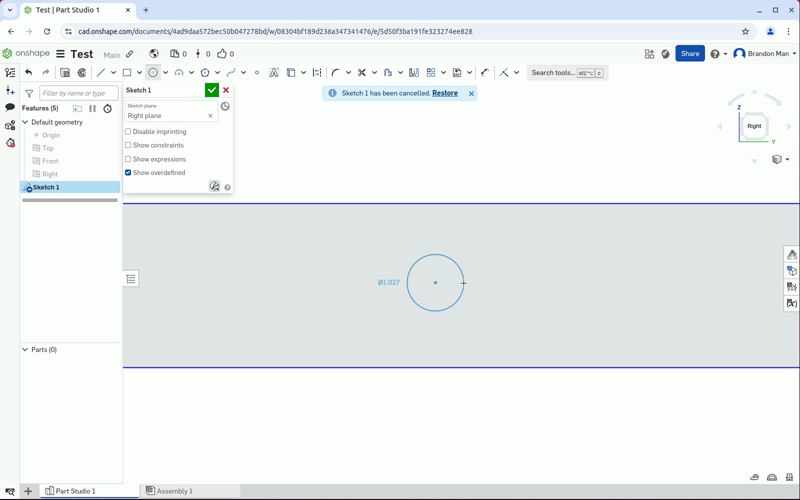
click(463, 282)
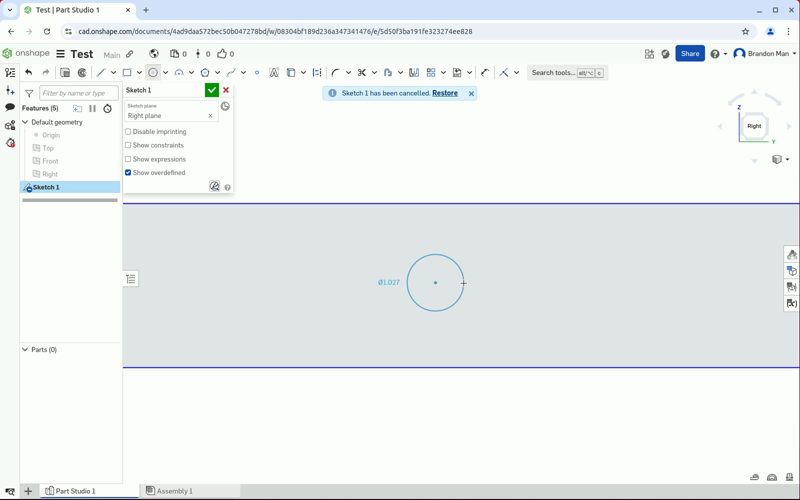
scroll(-6)
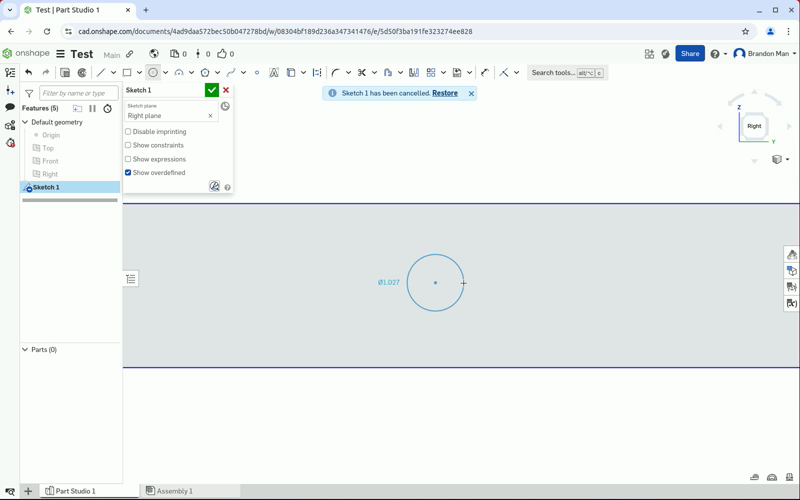
scroll(-6)
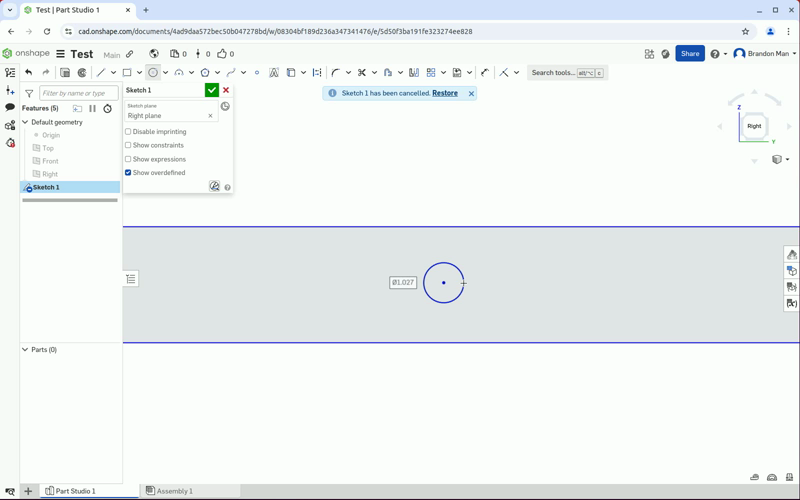
scroll(-6)
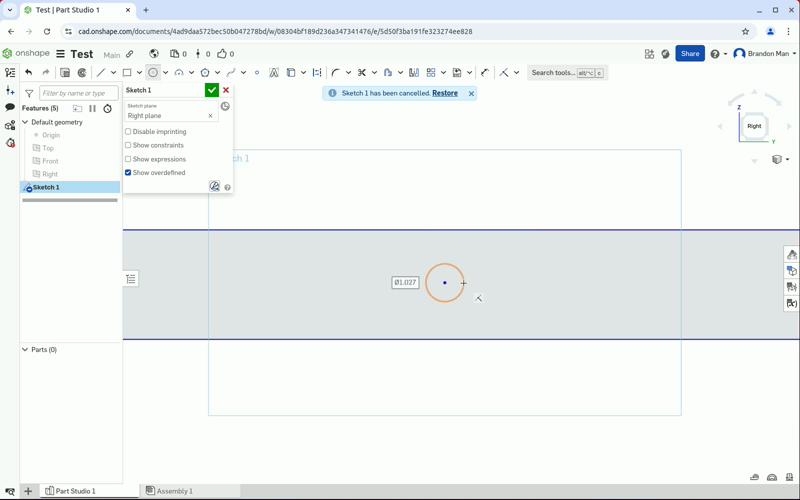
scroll(-6)
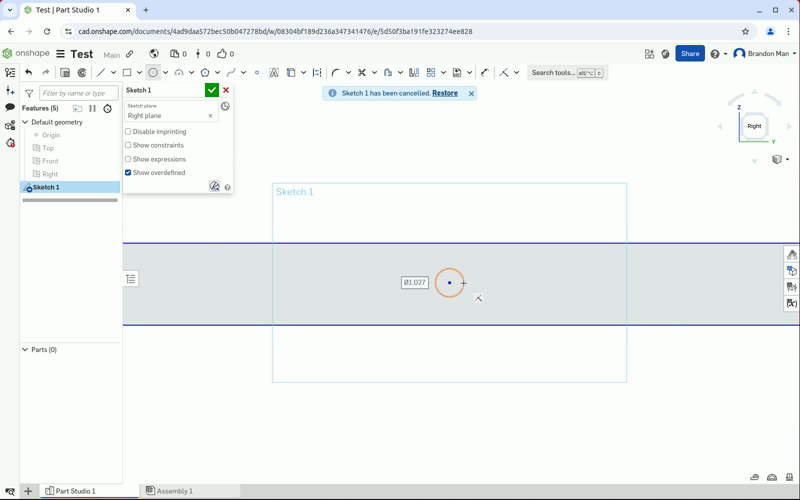
scroll(-6)
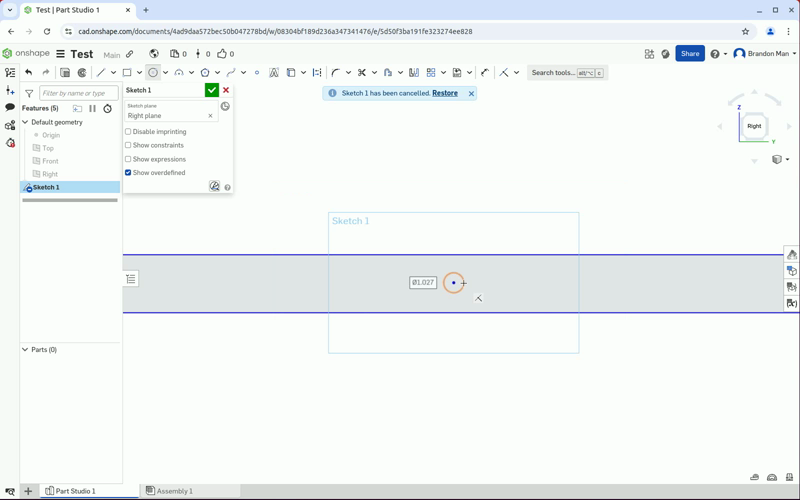
scroll(-6)
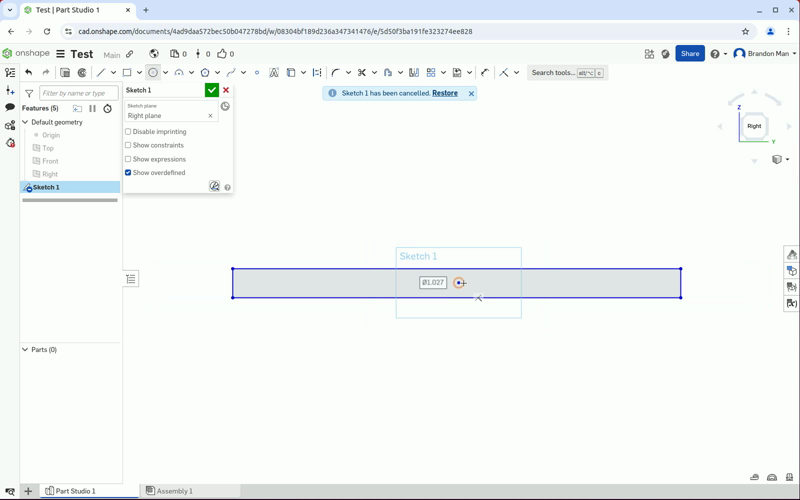
scroll(-6)
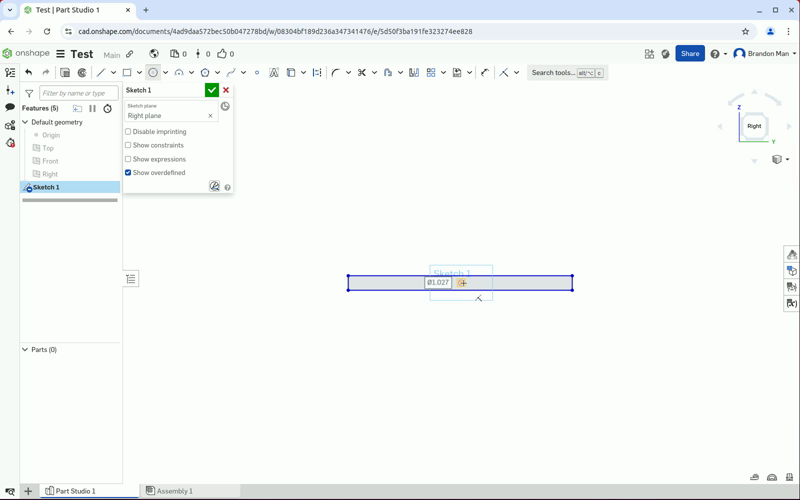
key(esc)
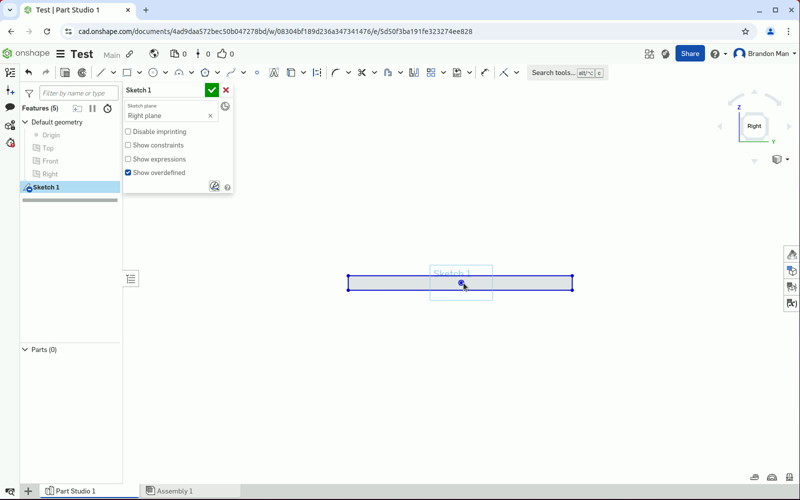
mouse_move(446, 280)
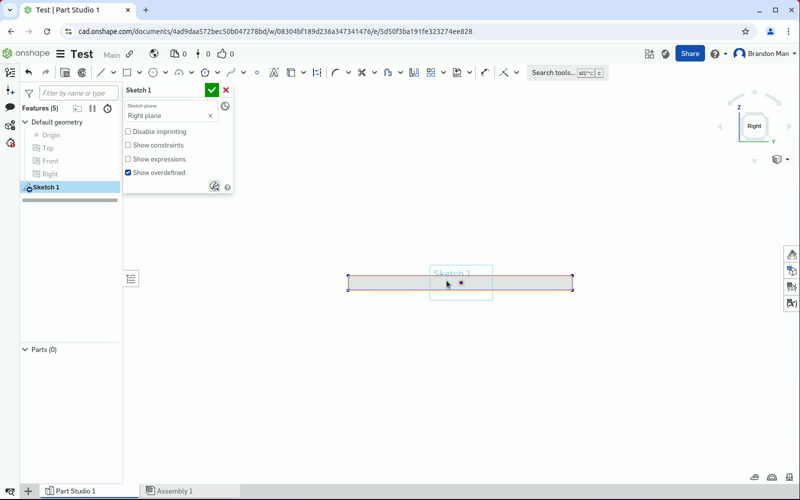
click(446, 280)
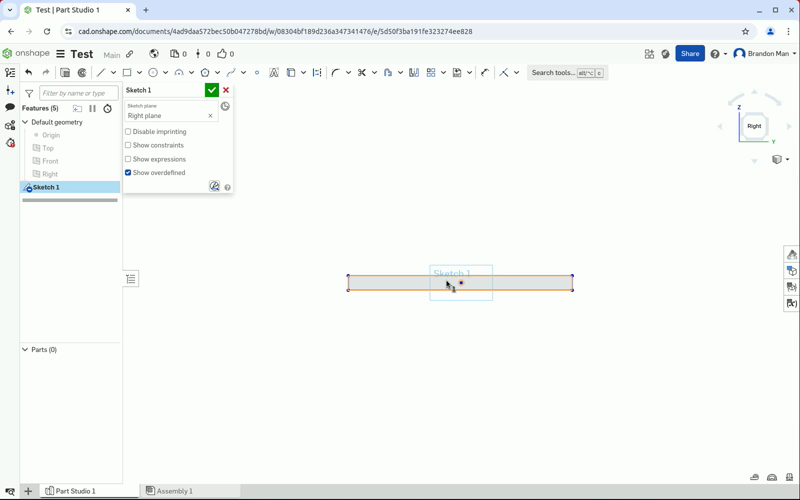
mouse_move(73, 352)
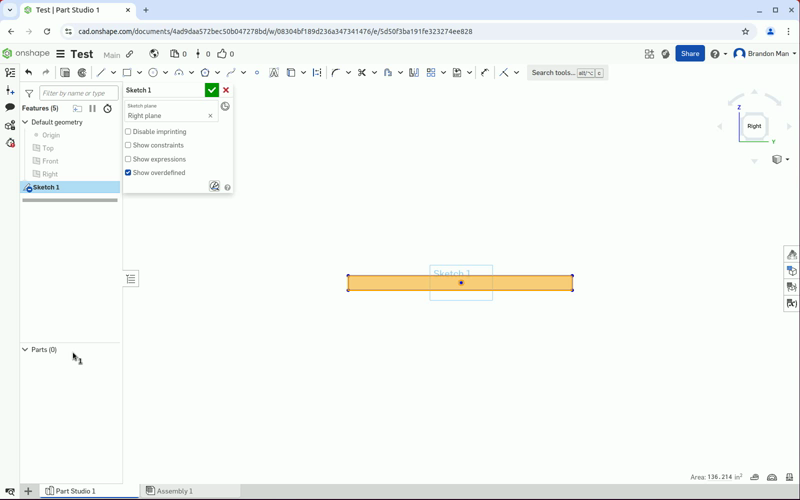
key(shift+y)
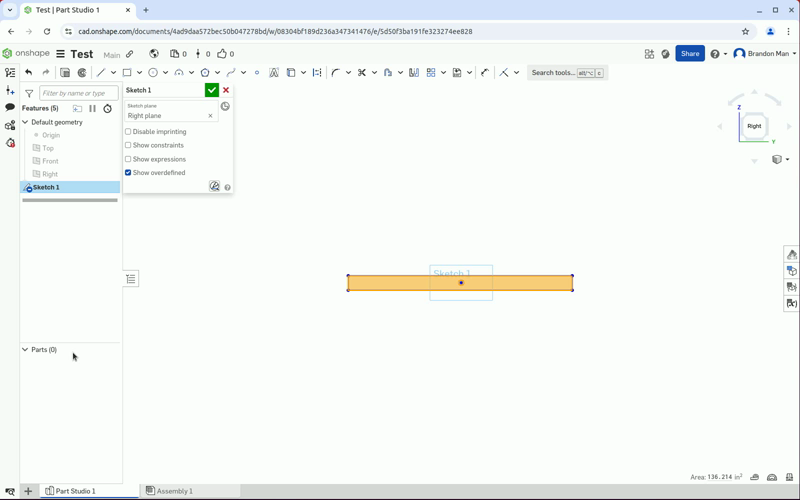
key(shift+e)
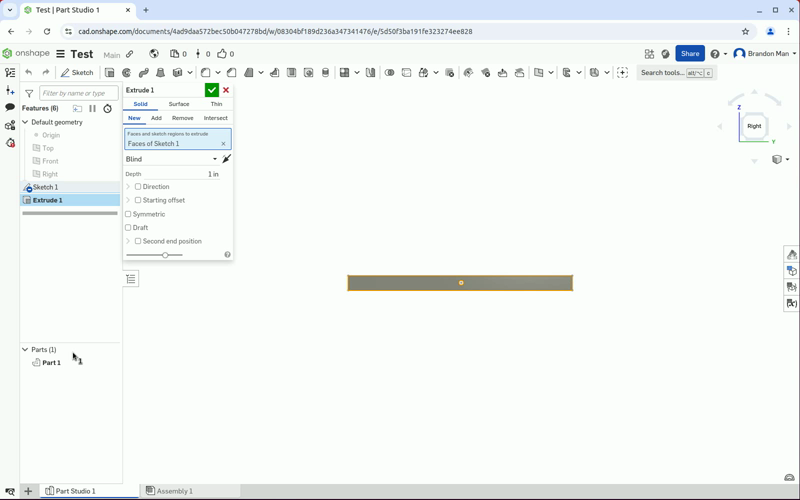
mouse_move(143, 106)
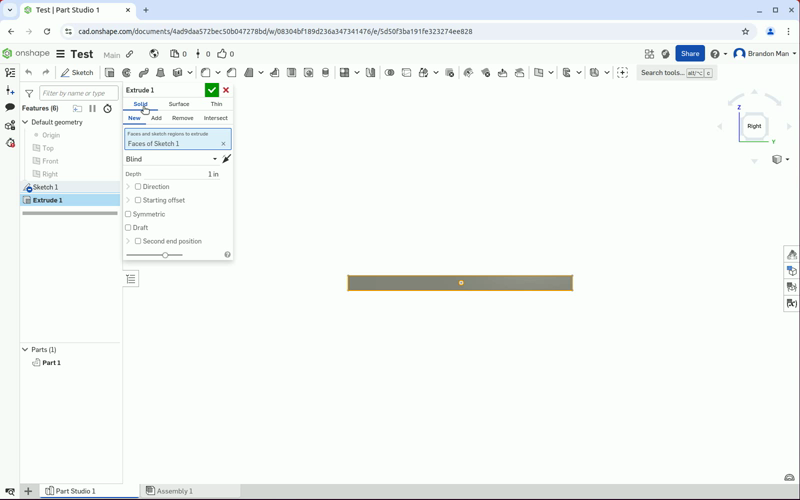
click(143, 106)
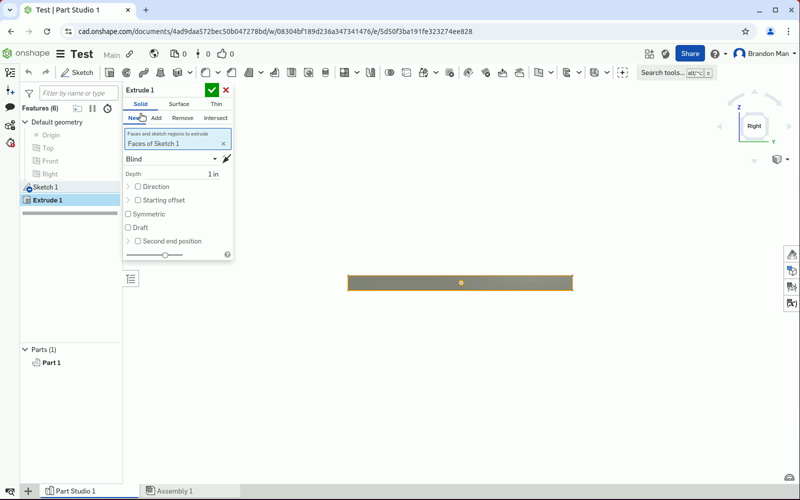
mouse_move(137, 120)
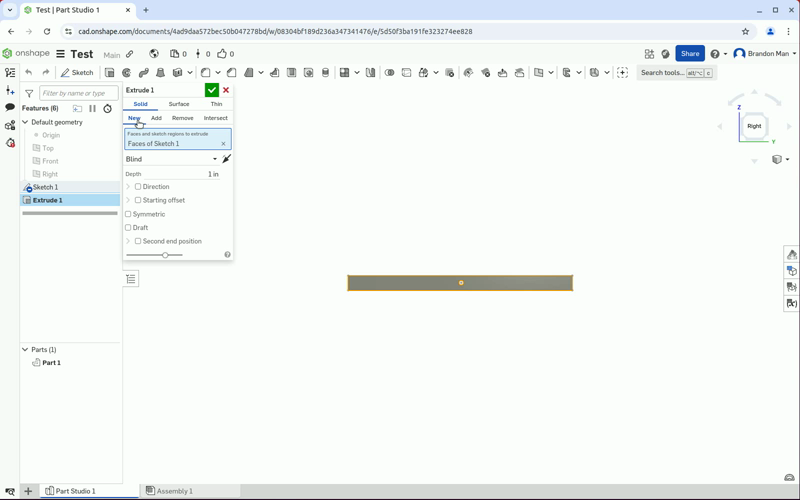
click(137, 120)
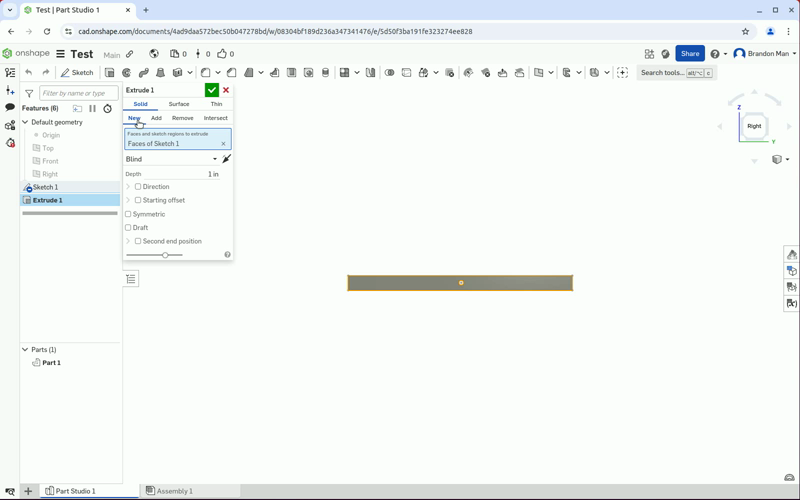
key(tab, 4)
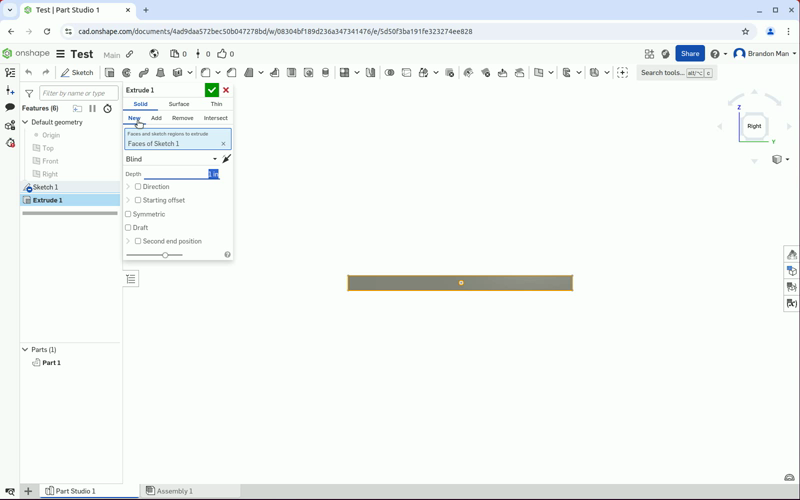
text(2.889)
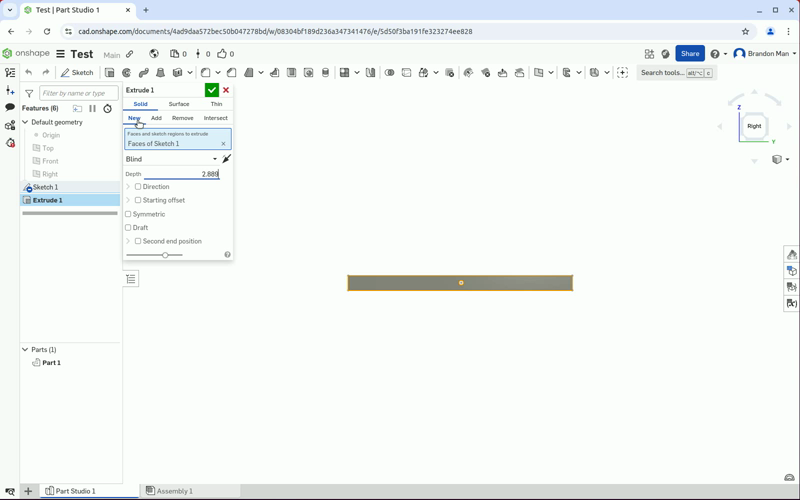
key(enter)
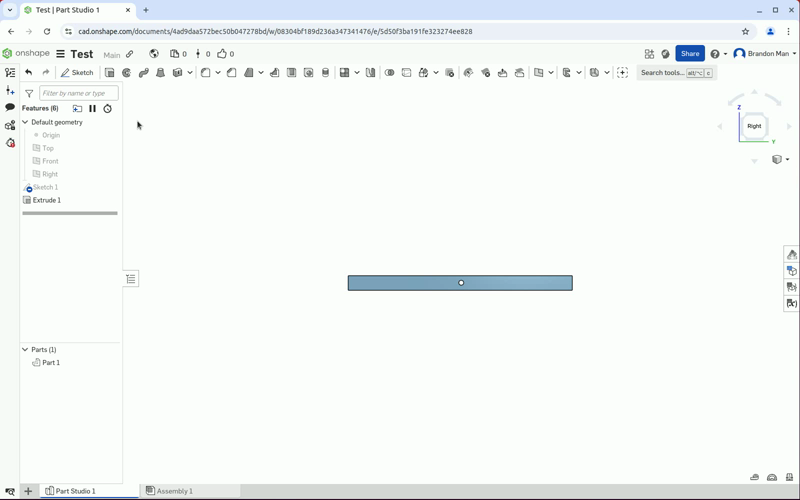
key(shift+h)
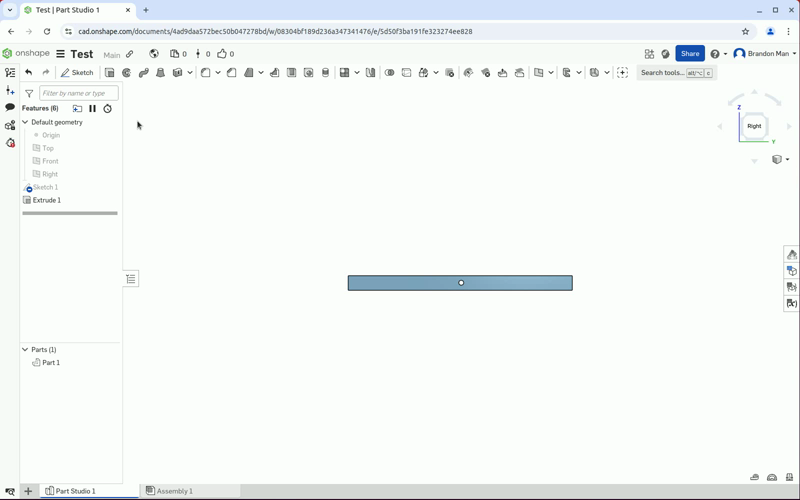
key(shift+h)
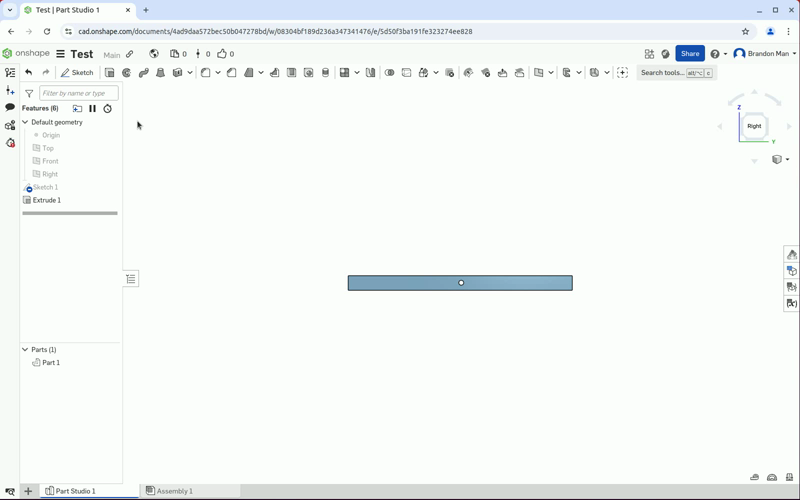
mouse_move(73, 189)
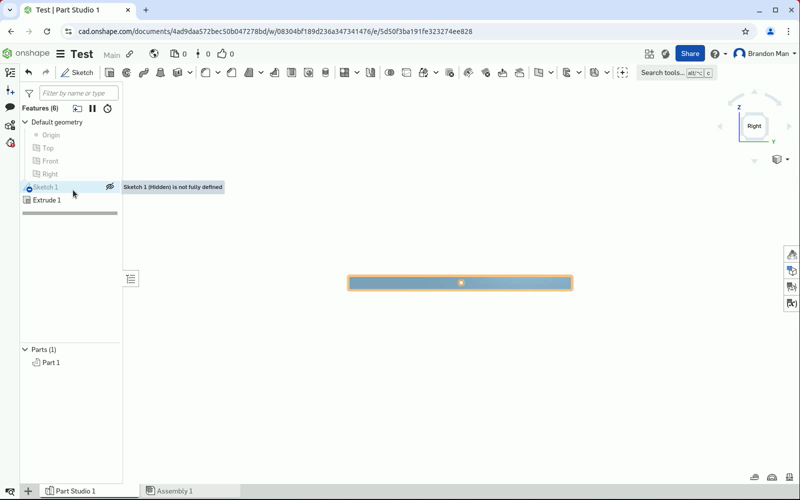
click(73, 189)
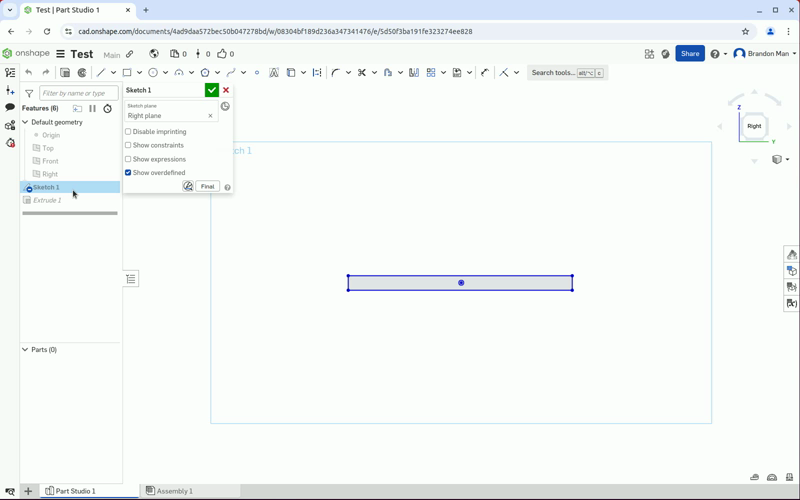
mouse_move(229, 92)
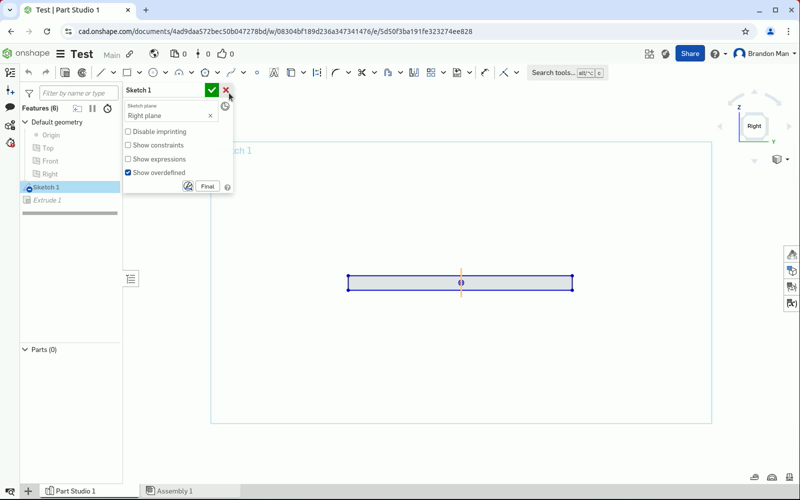
click(229, 92)
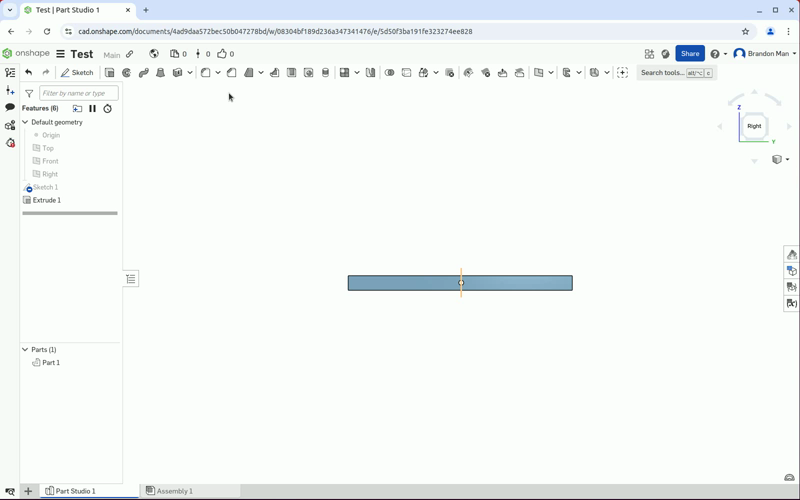
mouse_move(541, 75)
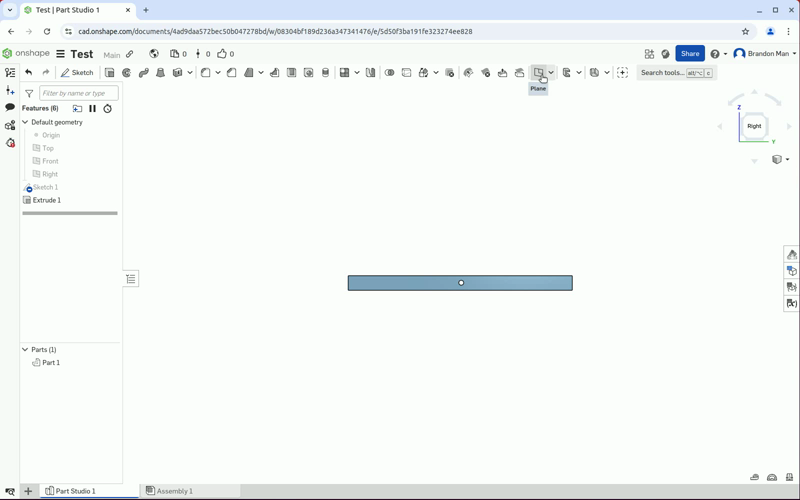
click(541, 75)
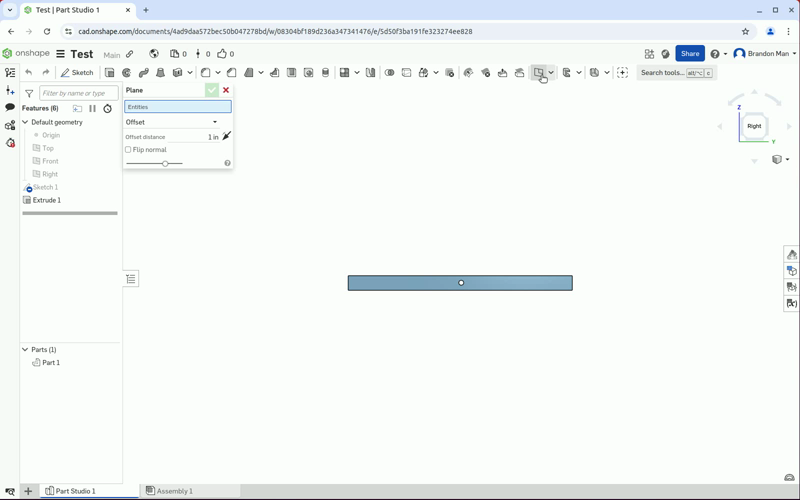
mouse_move(73, 176)
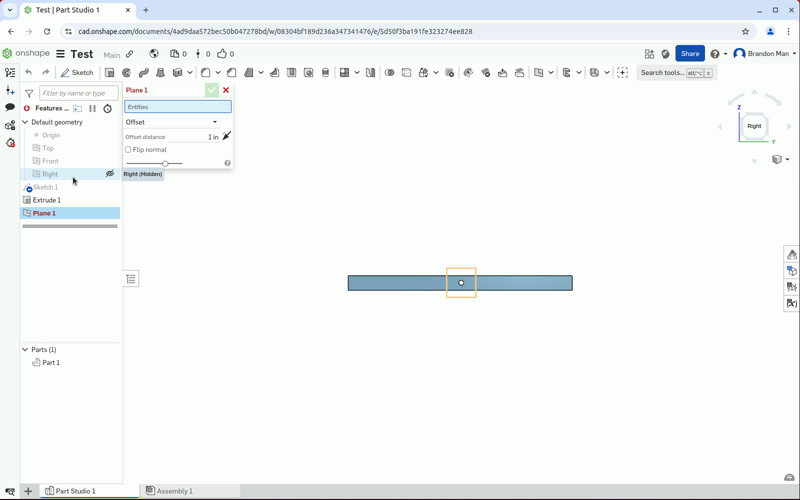
click(73, 176)
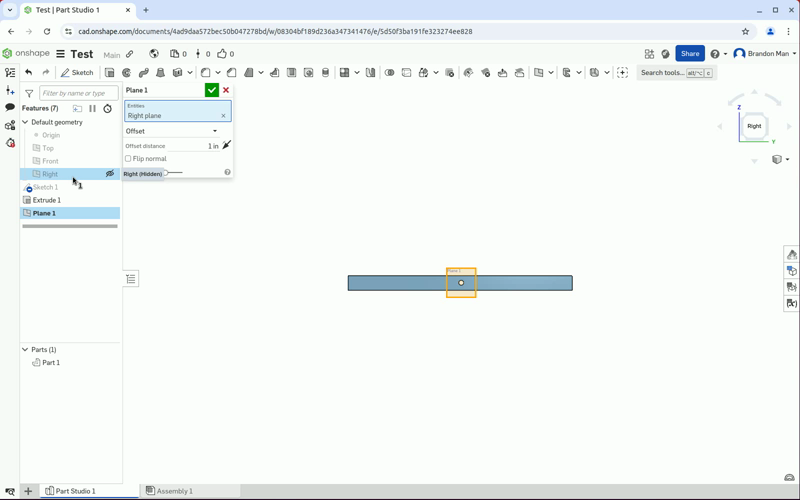
key(tab, 2)
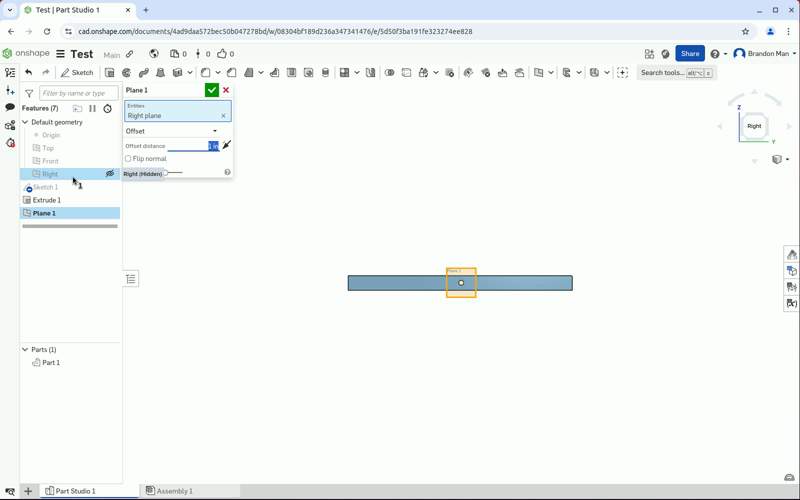
text(2.896)
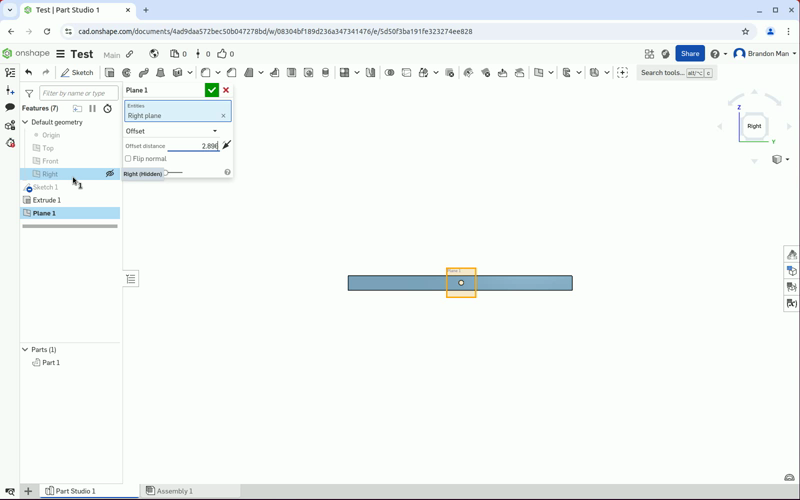
key(enter, 2)
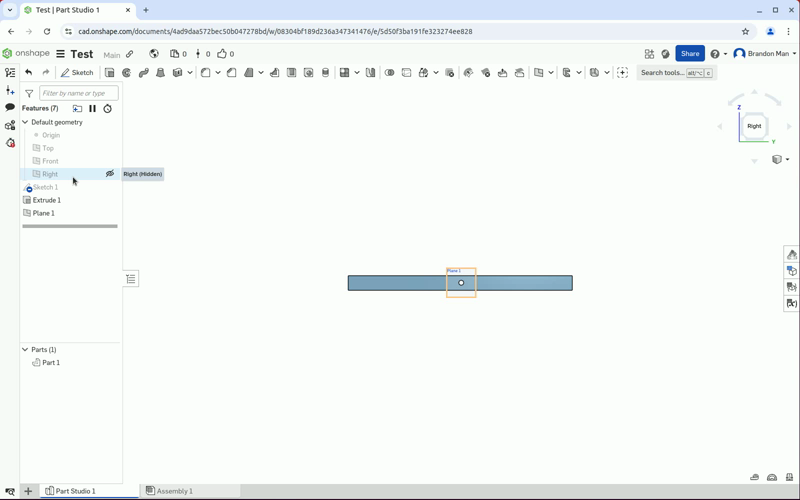
key(shift+s)
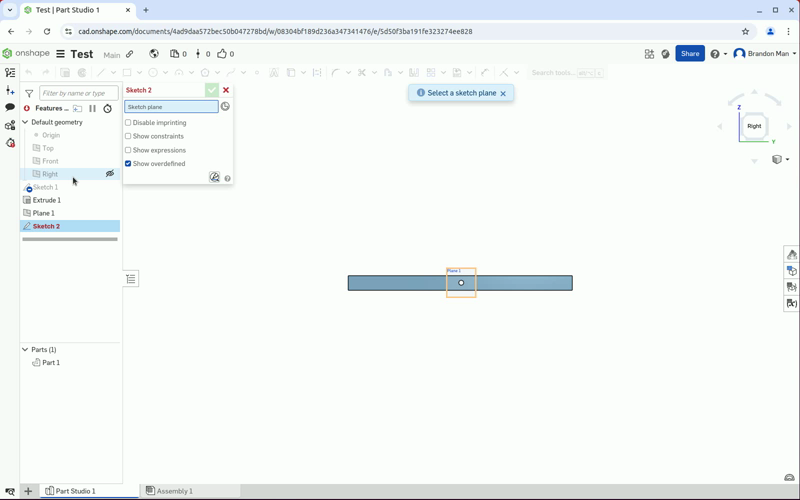
mouse_move(73, 215)
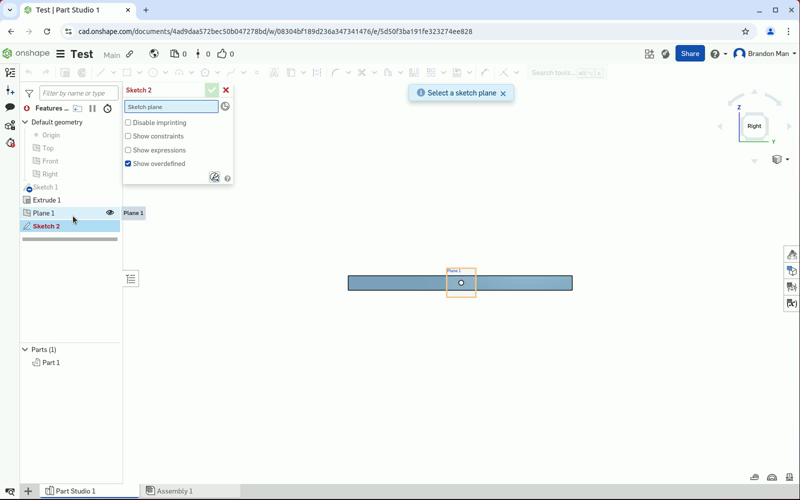
click(73, 215)
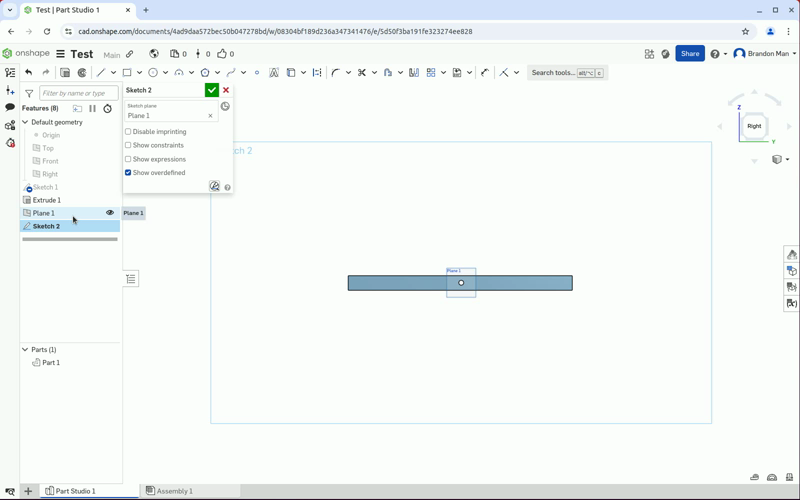
mouse_move(73, 352)
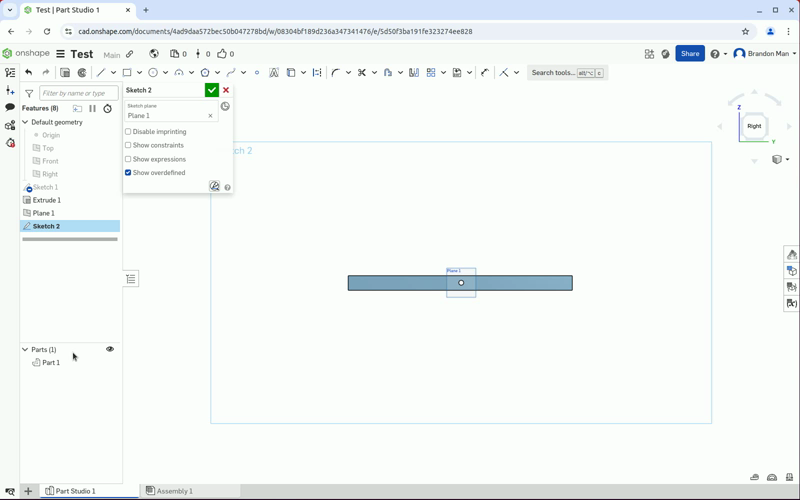
key(y)
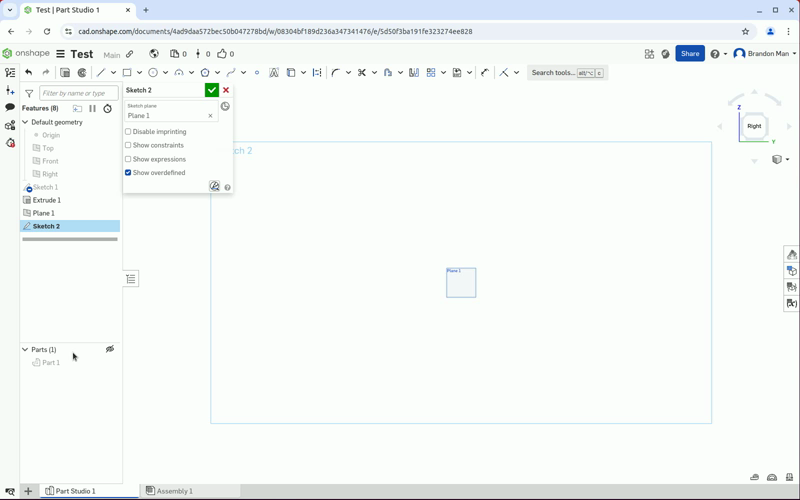
key(l)
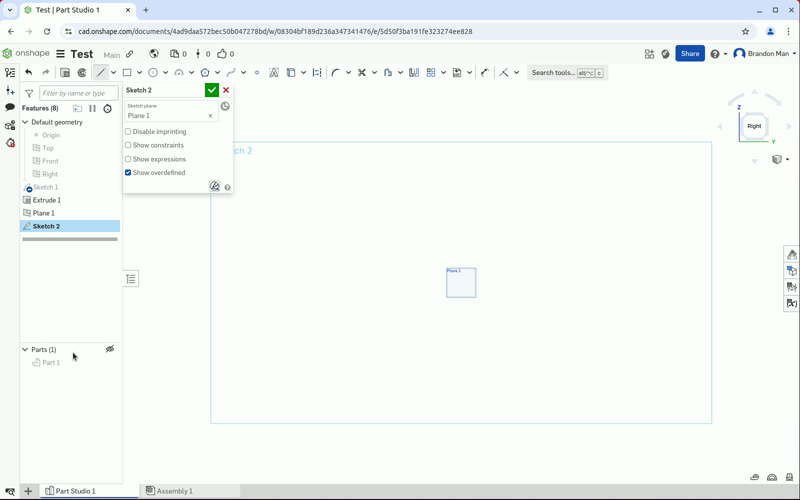
key_down(shift)
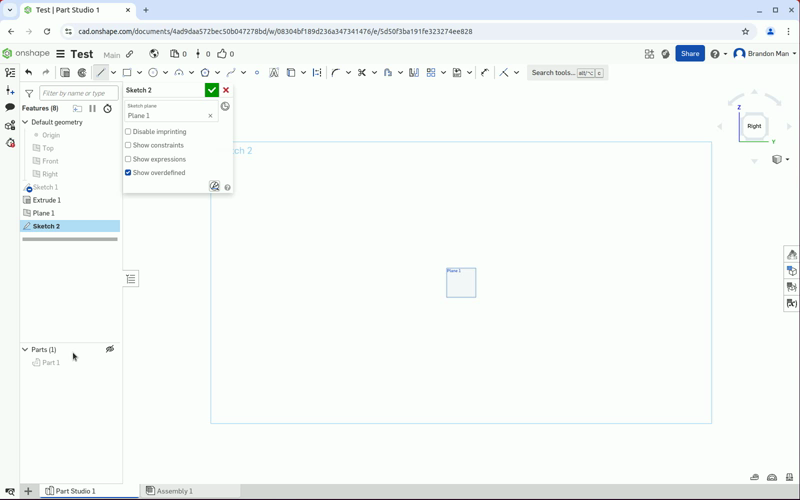
mouse_move(352, 271)
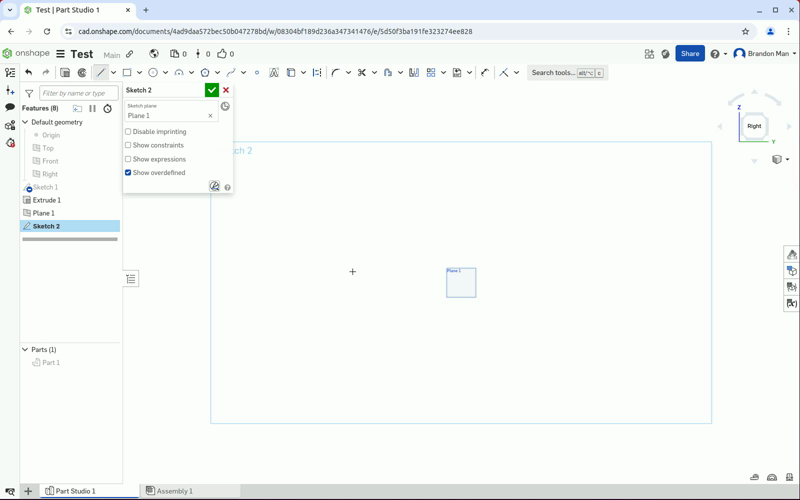
click(352, 271)
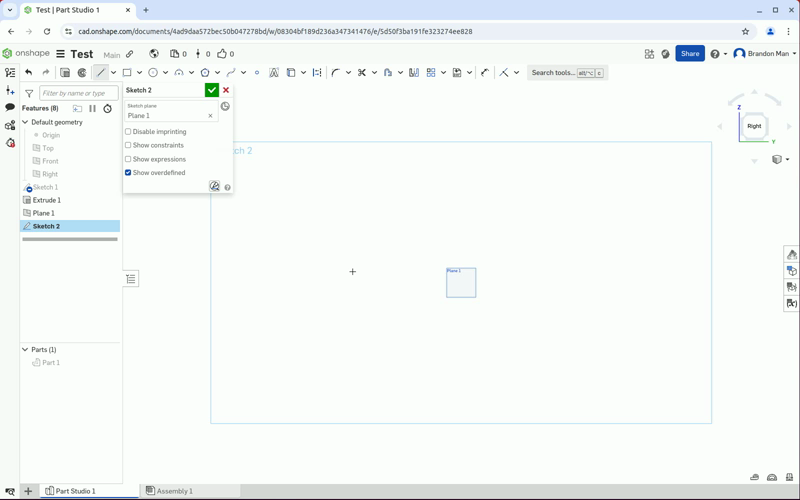
key_up(shift)
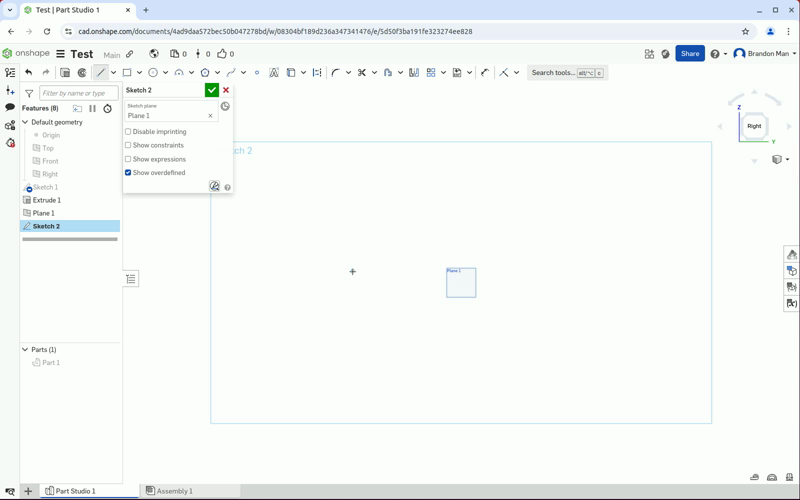
key_down(shift)
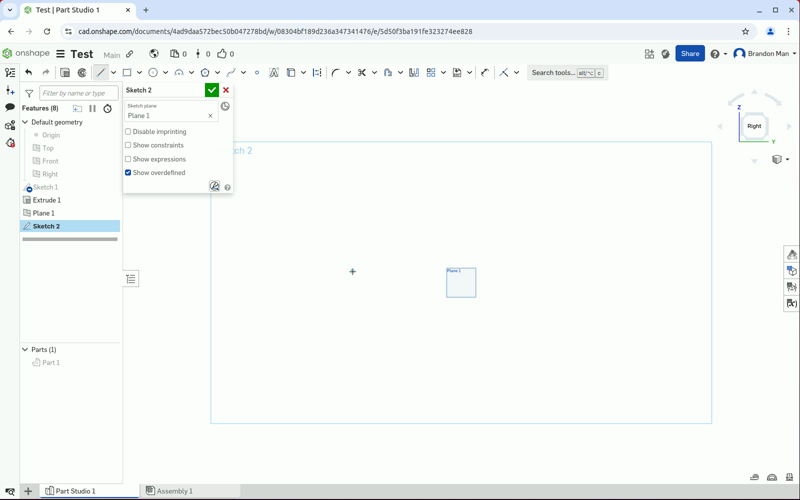
mouse_move(382, 271)
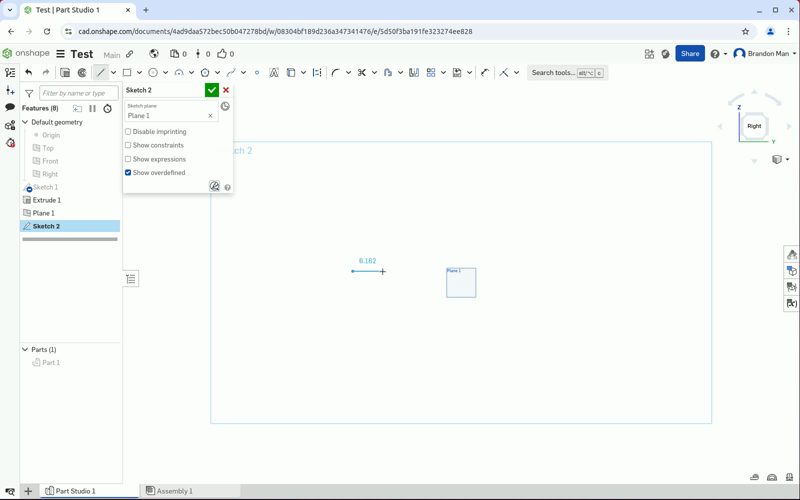
mouse_move(354, 276)
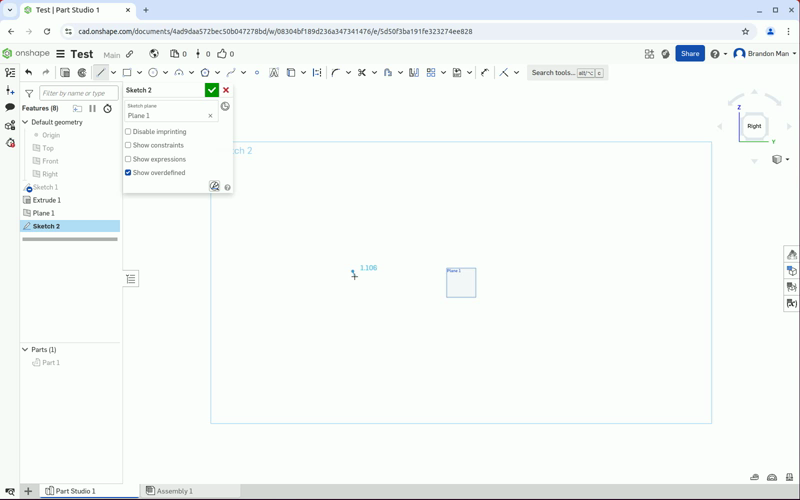
scroll(6)
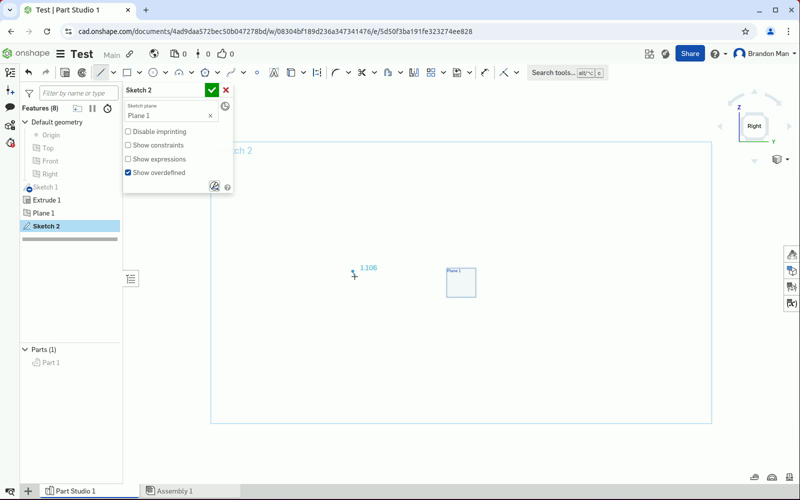
scroll(6)
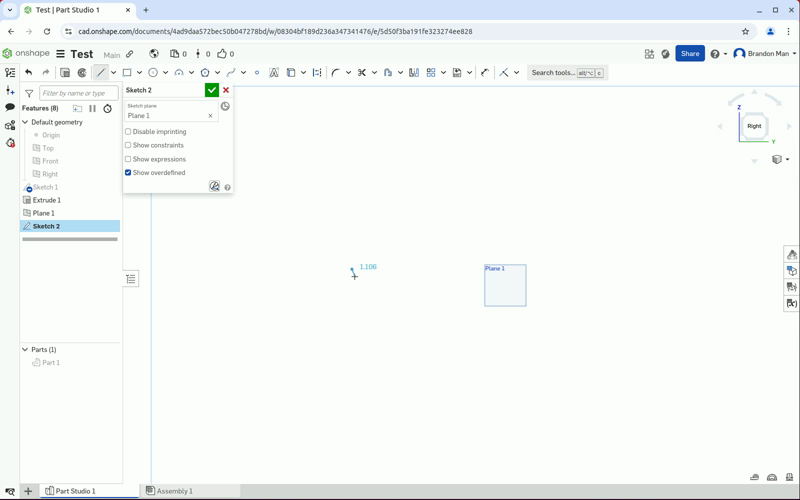
scroll(6)
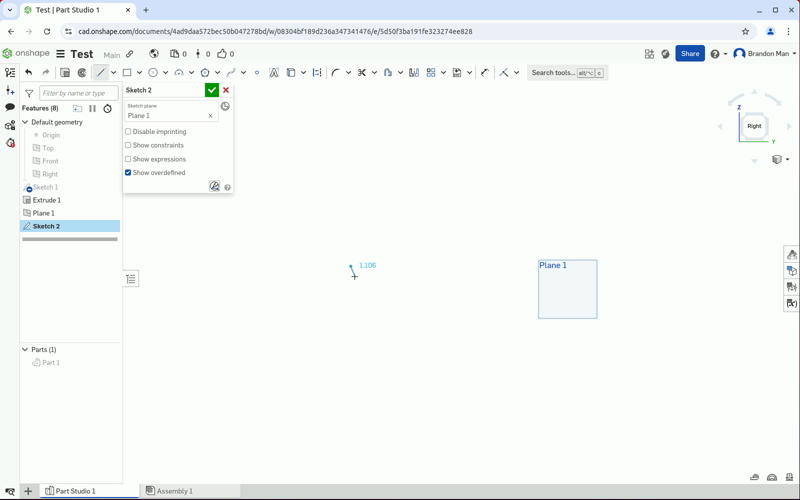
scroll(6)
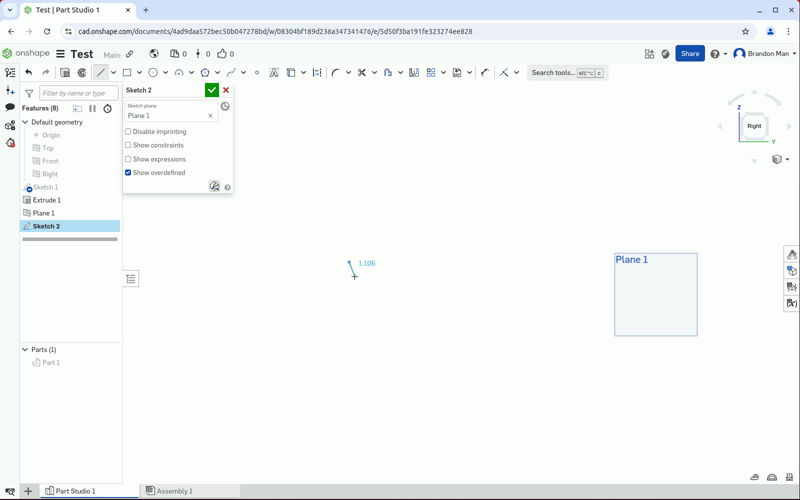
scroll(6)
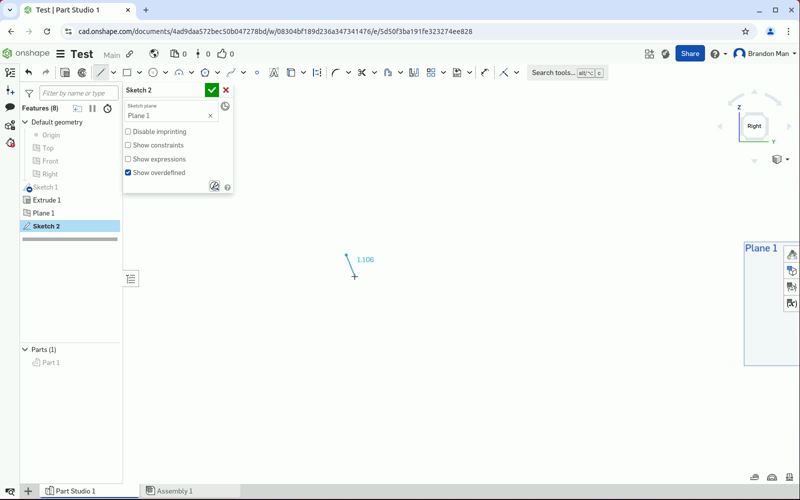
scroll(6)
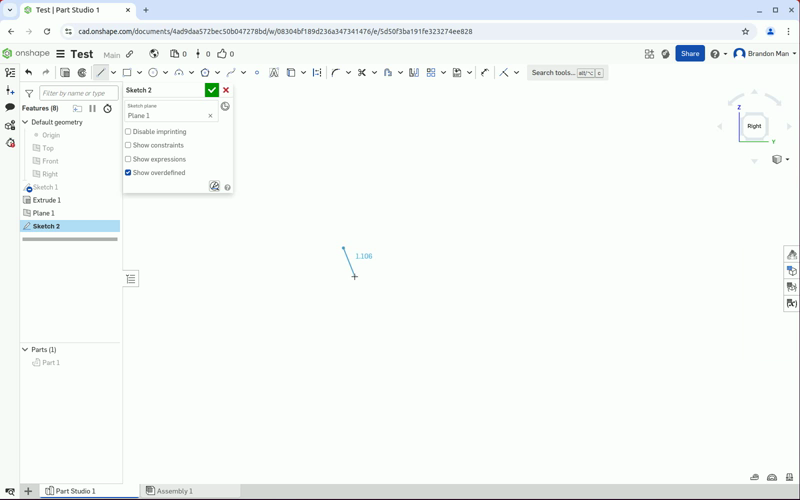
scroll(6)
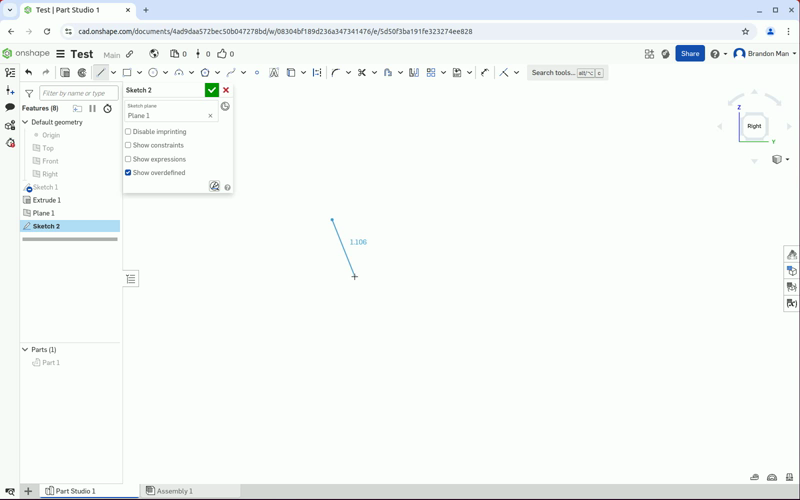
click(354, 276)
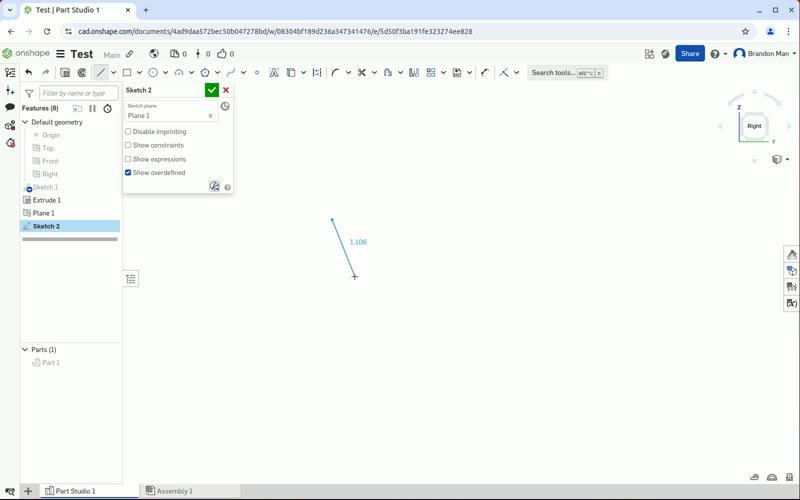
scroll(-6)
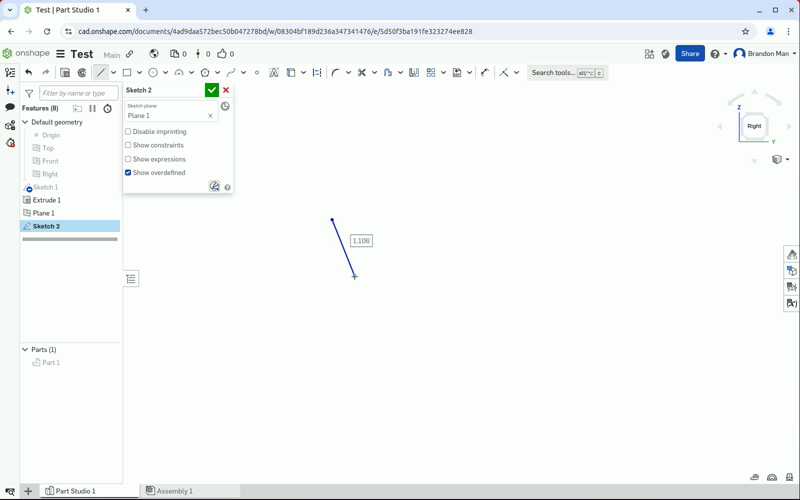
scroll(-6)
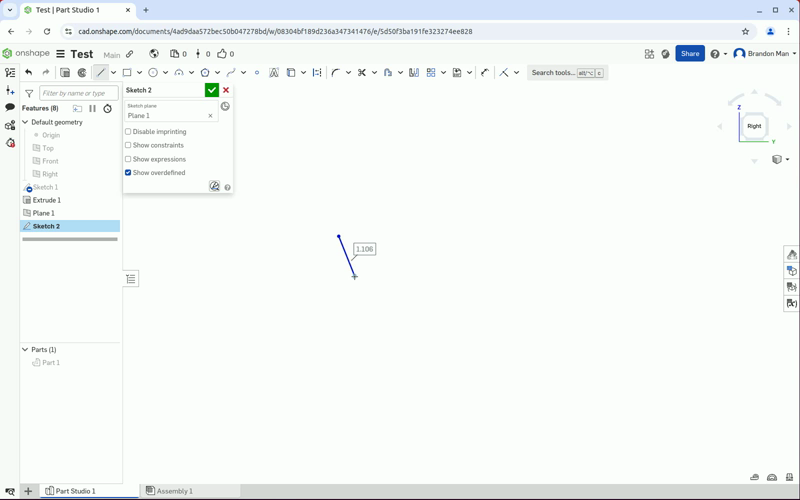
scroll(-6)
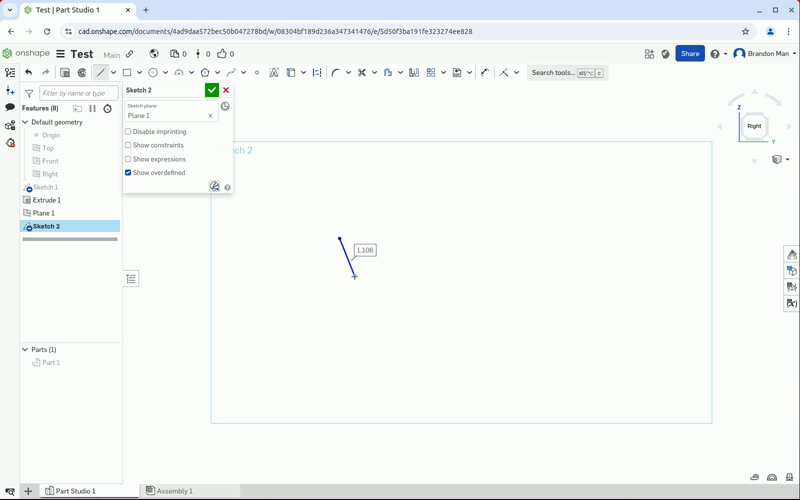
scroll(-6)
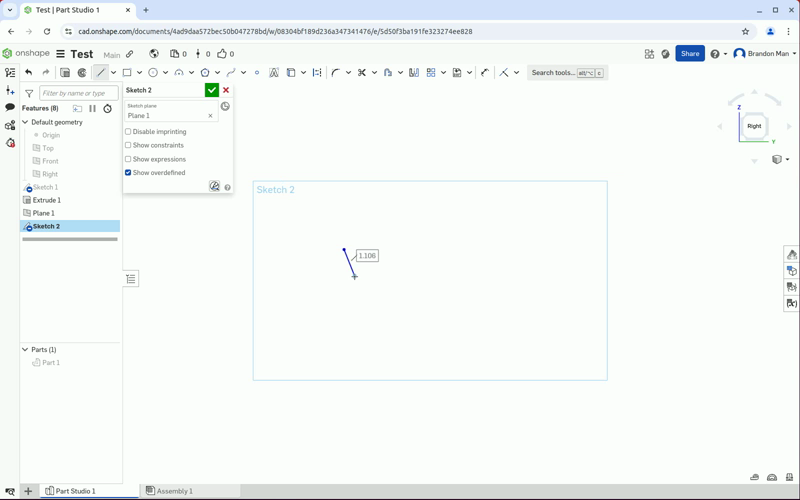
scroll(-6)
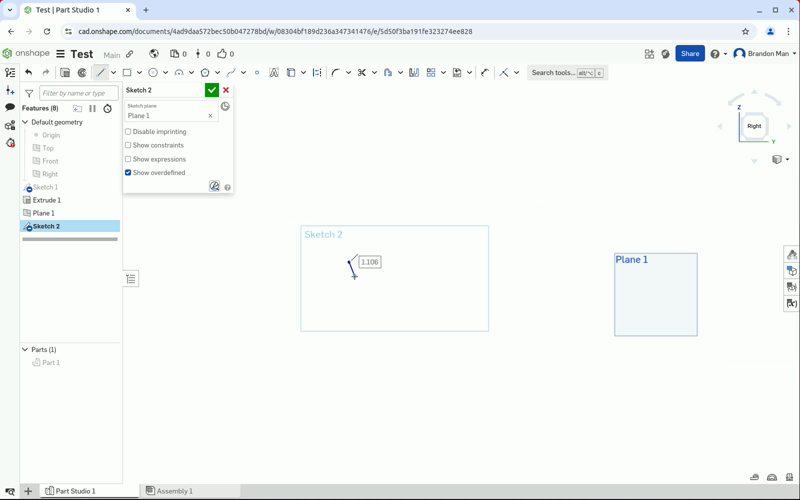
scroll(-6)
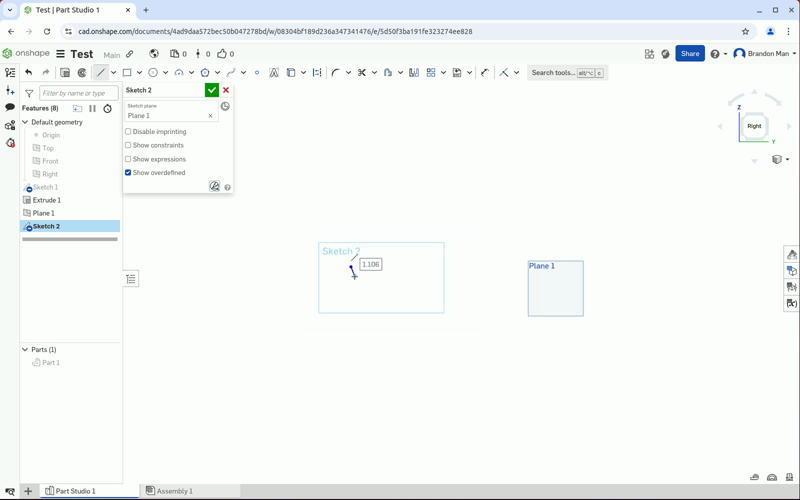
scroll(-6)
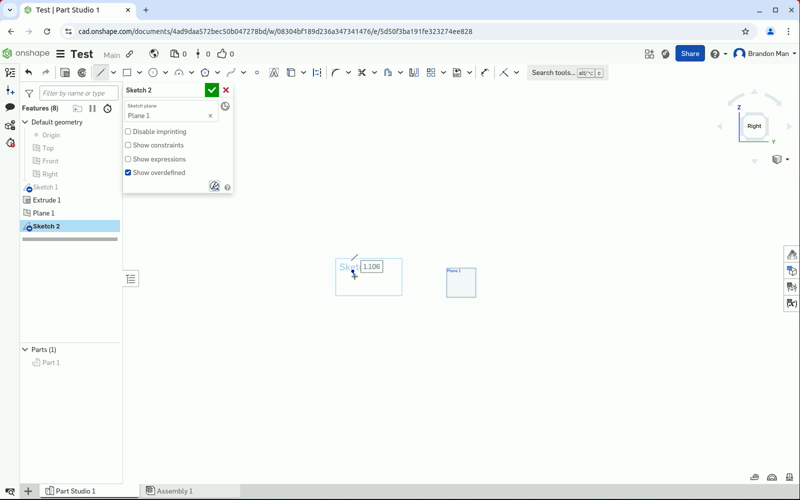
key_up(shift)
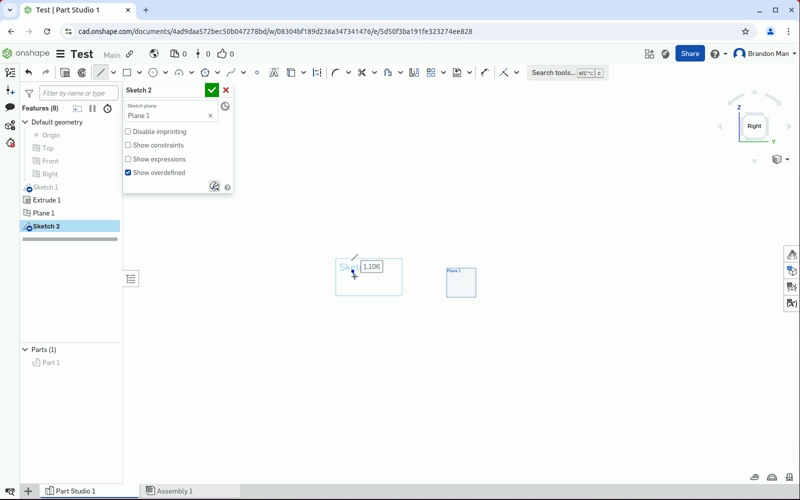
key_down(shift)
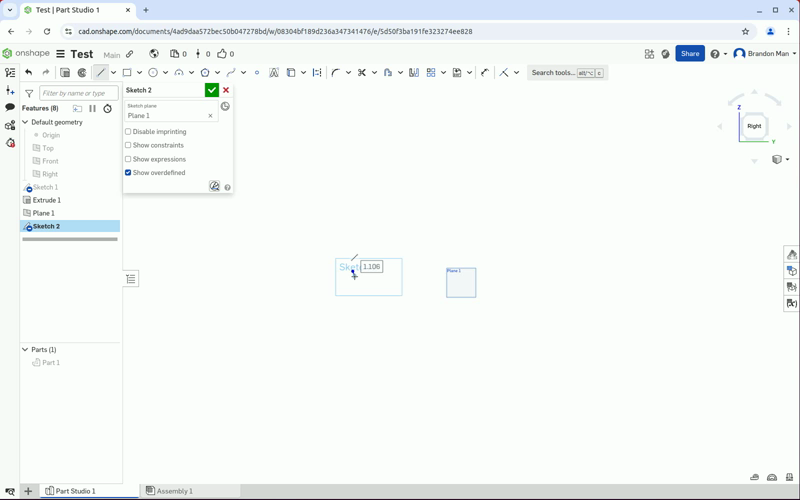
mouse_move(384, 276)
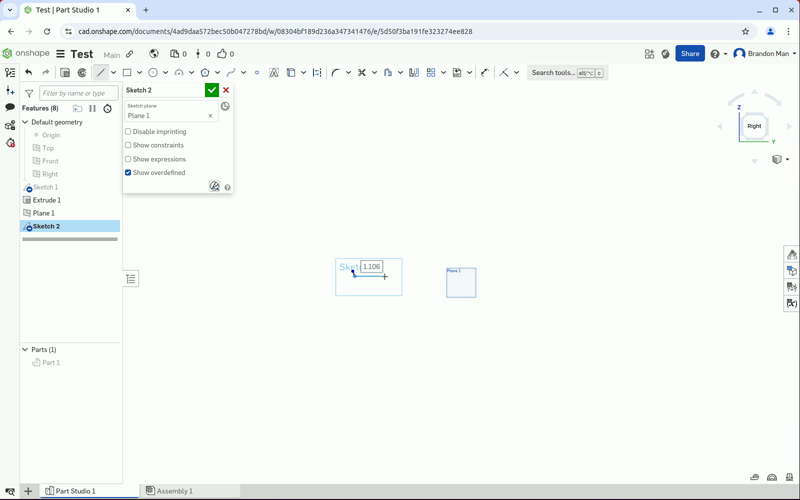
mouse_move(359, 276)
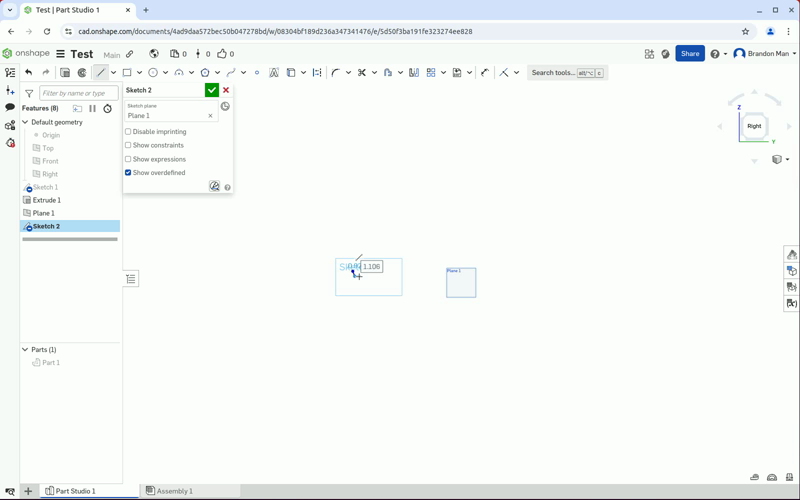
scroll(6)
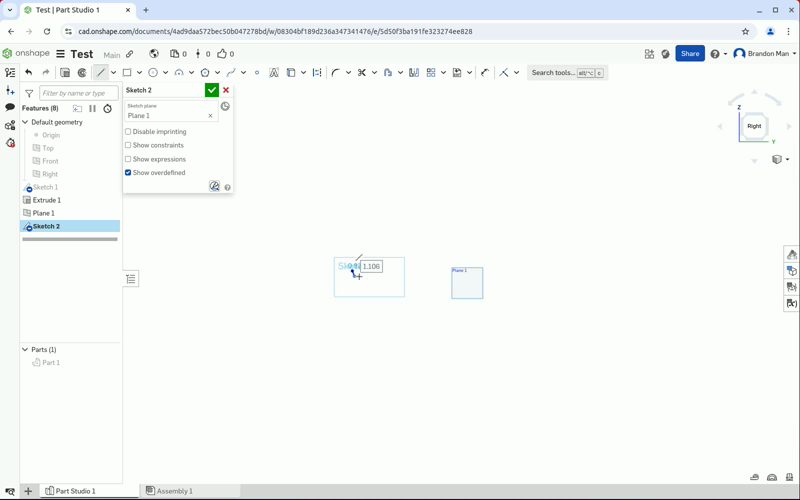
scroll(6)
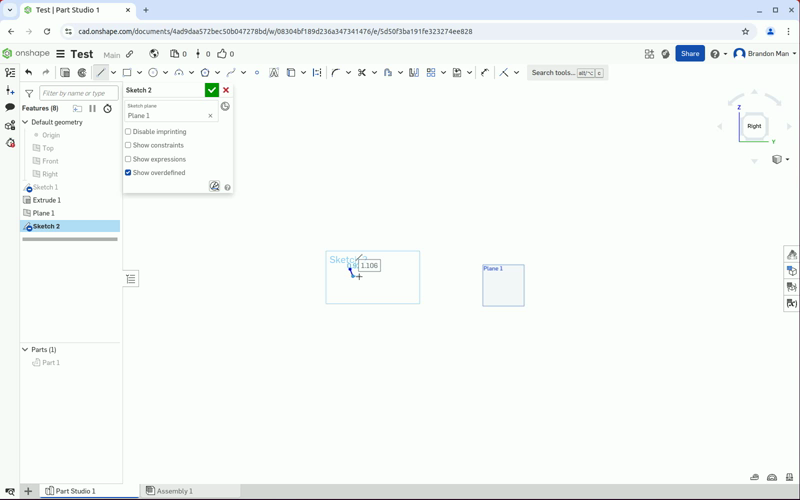
scroll(6)
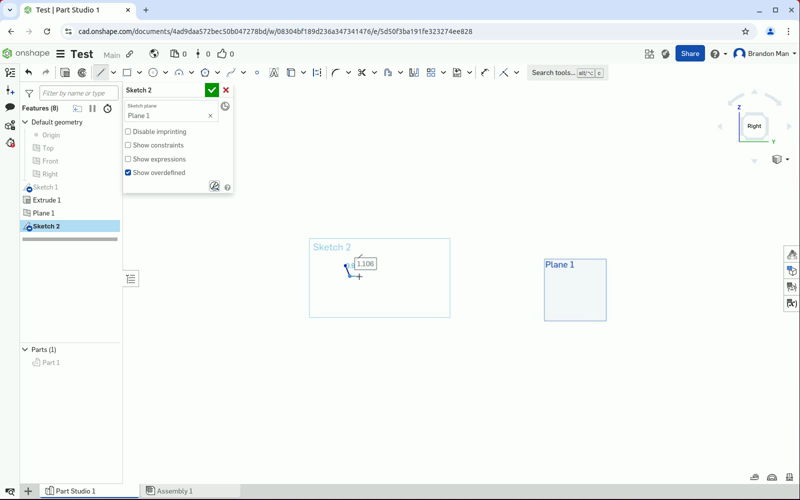
scroll(6)
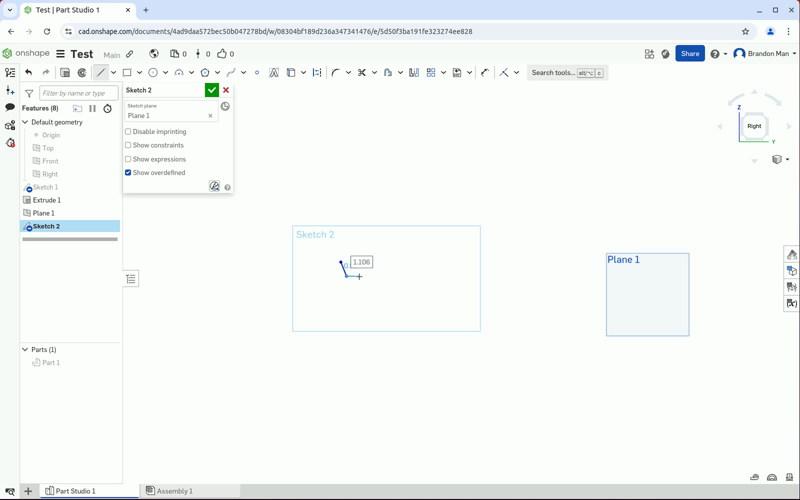
scroll(6)
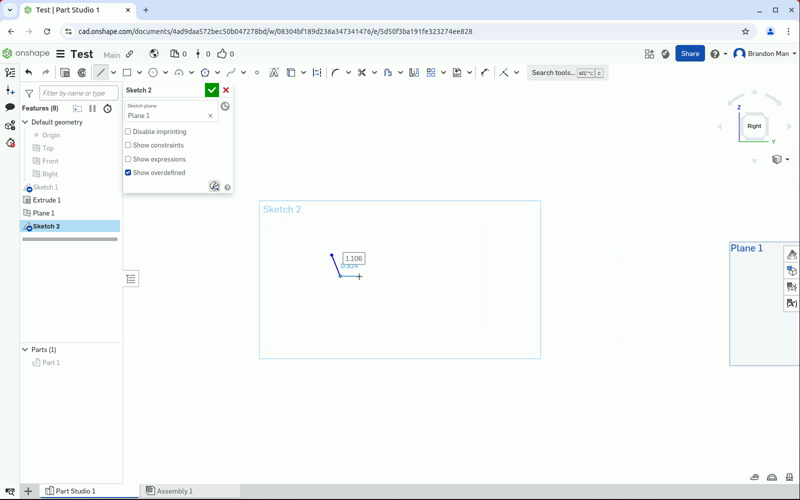
scroll(6)
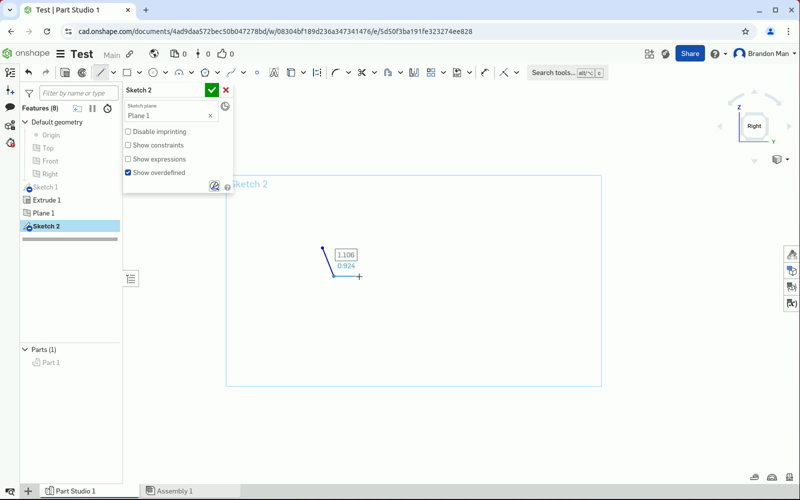
scroll(6)
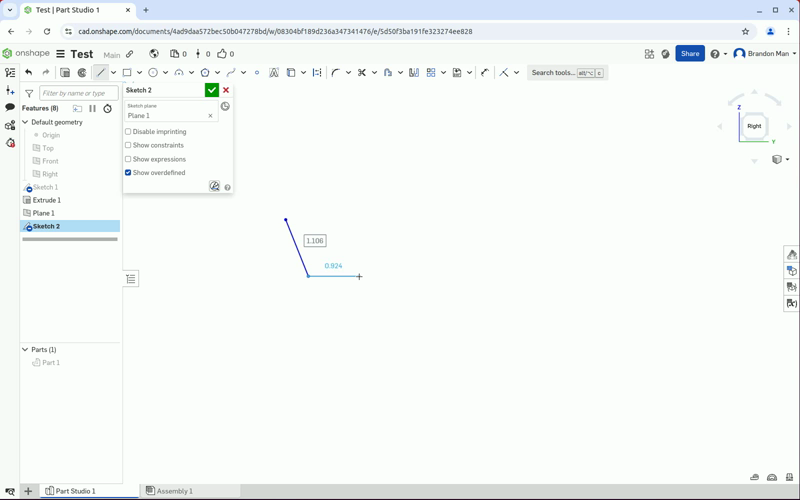
click(359, 276)
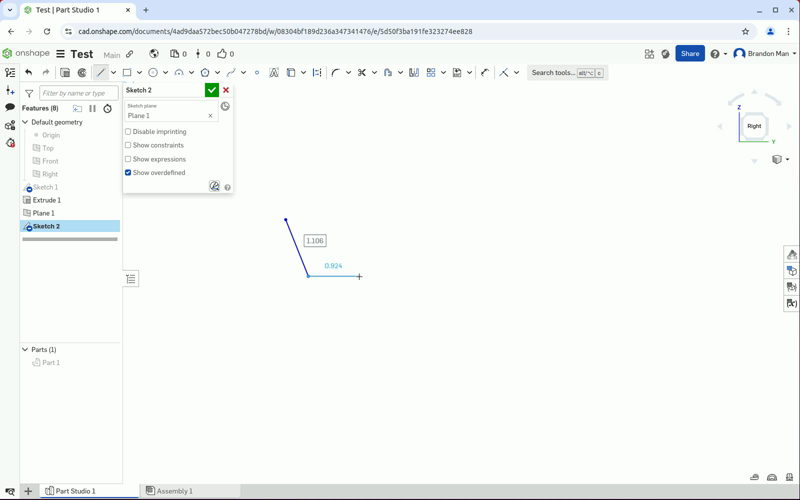
scroll(-6)
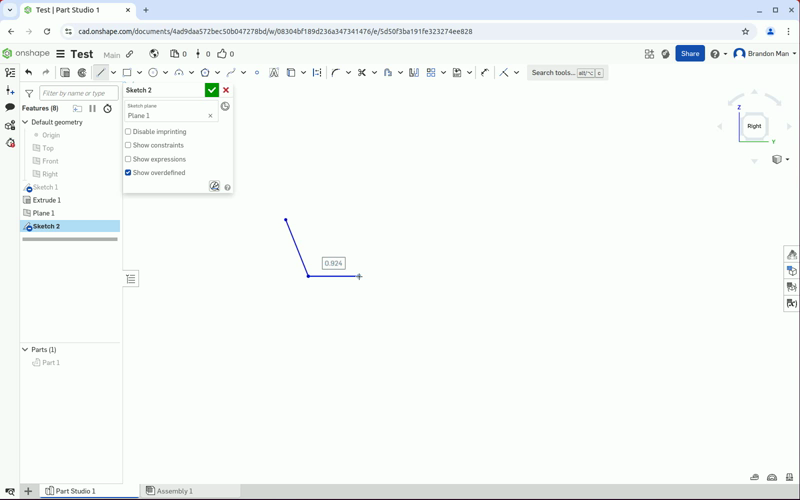
scroll(-6)
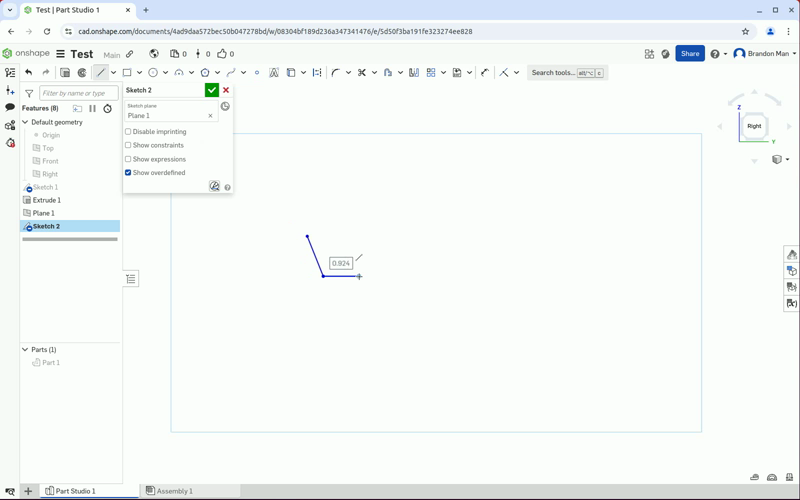
scroll(-6)
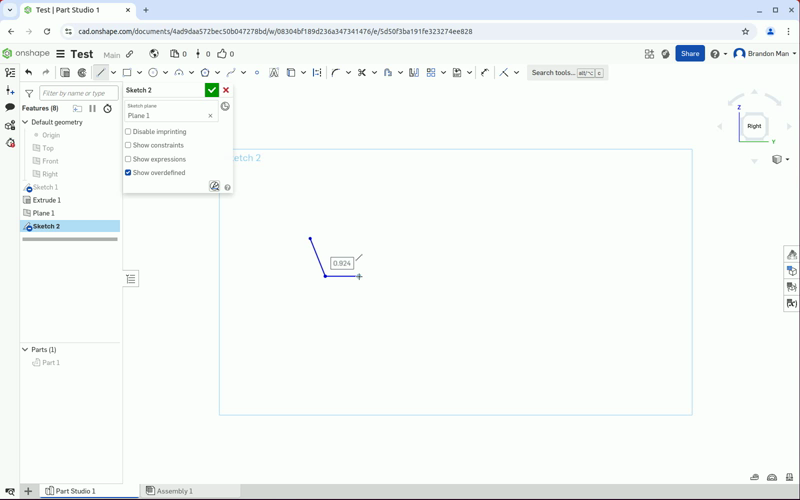
scroll(-6)
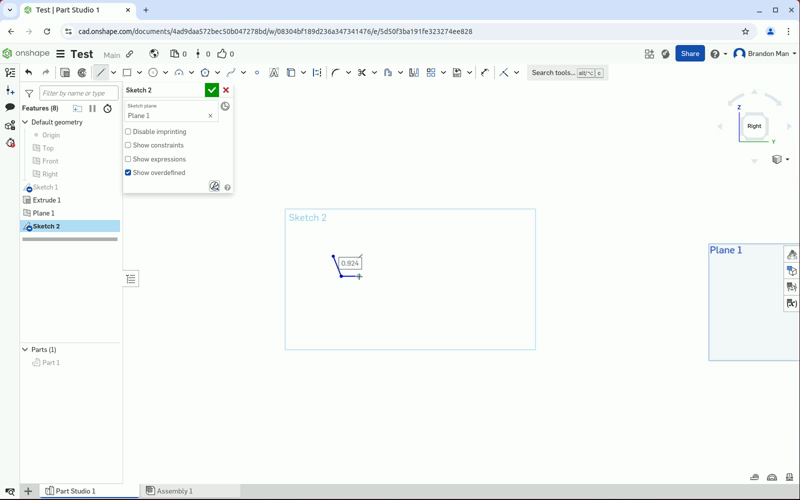
scroll(-6)
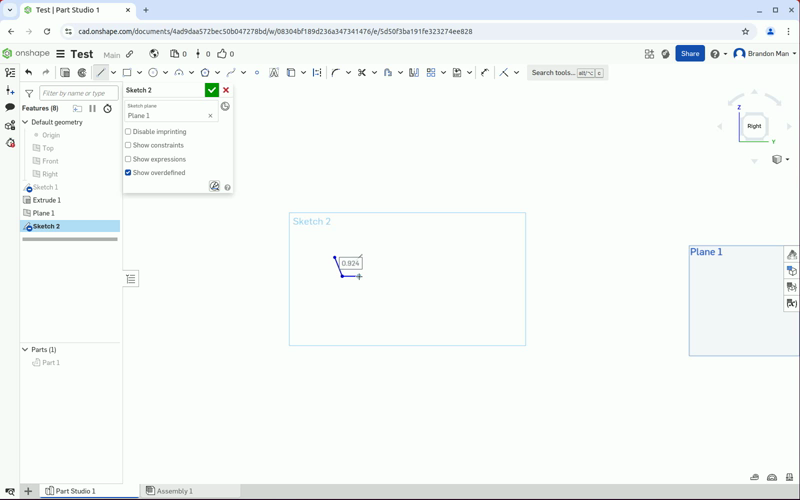
scroll(-6)
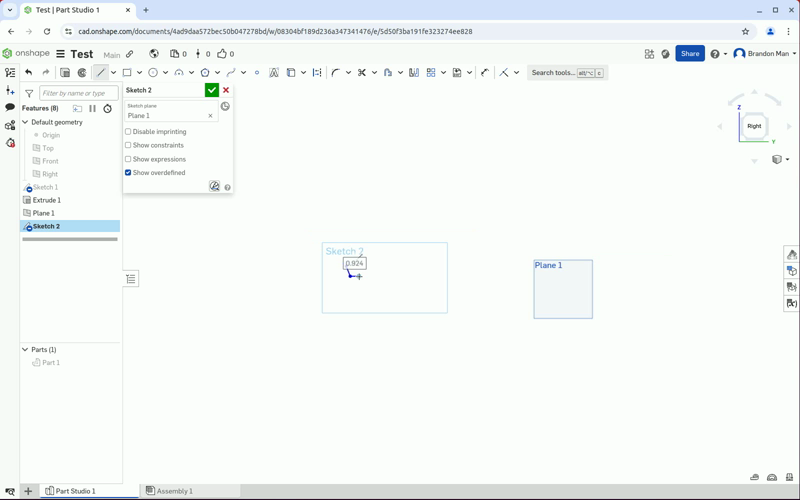
scroll(-6)
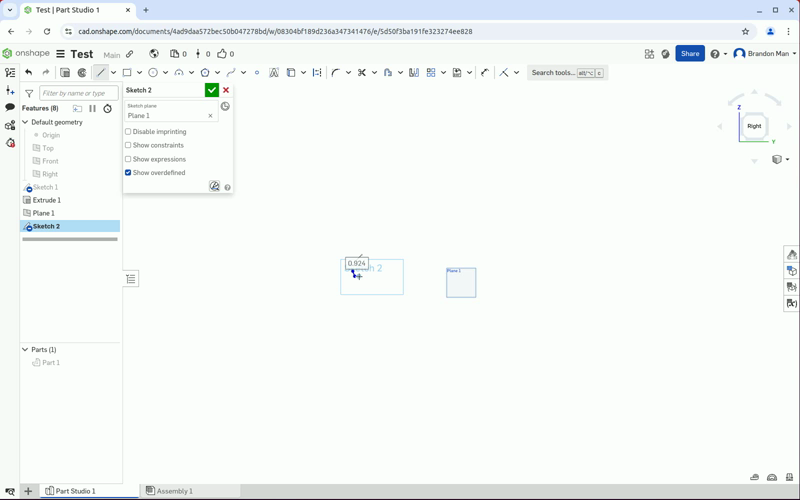
key_up(shift)
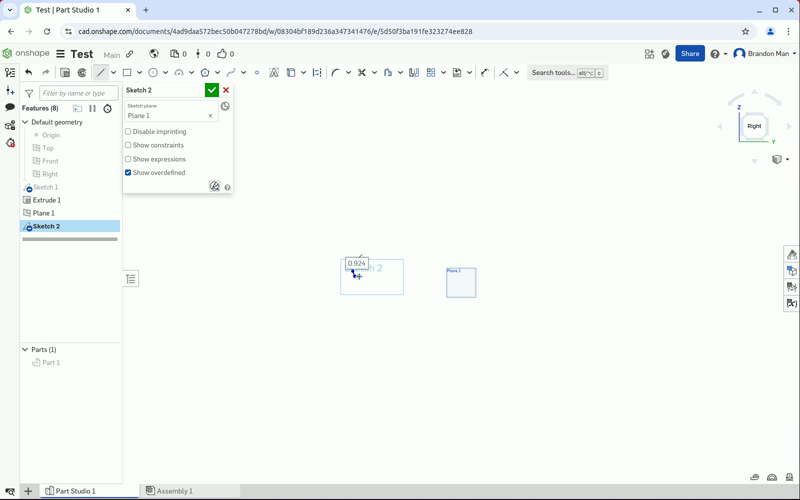
key_down(shift)
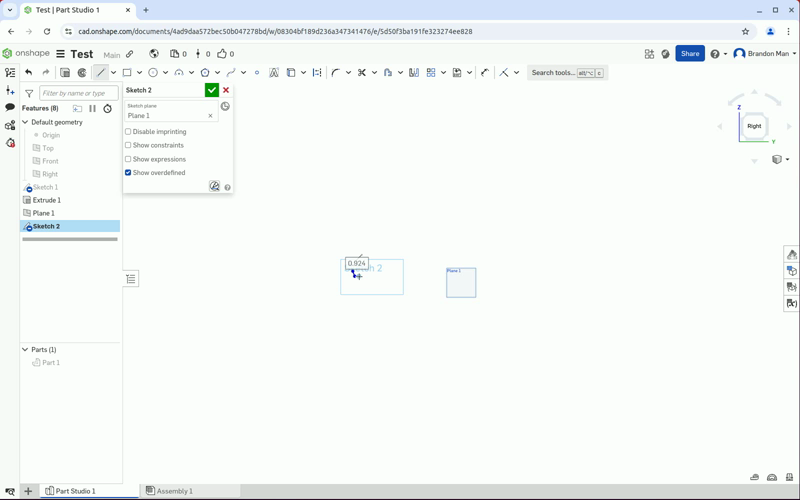
mouse_move(389, 276)
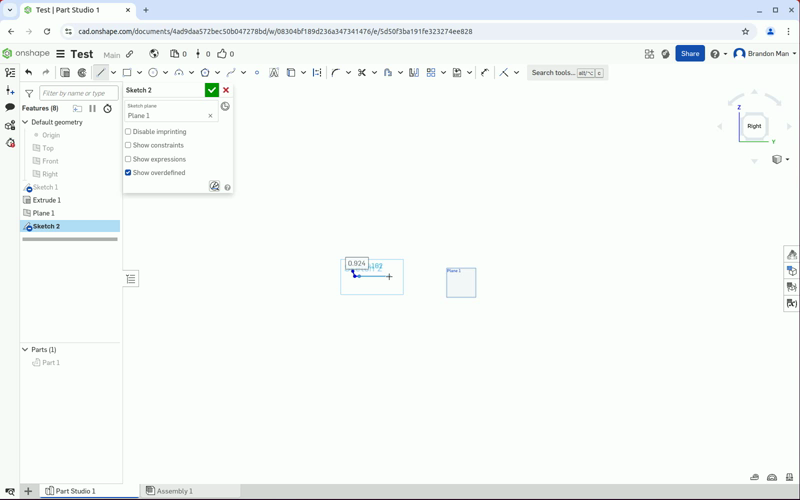
mouse_move(361, 271)
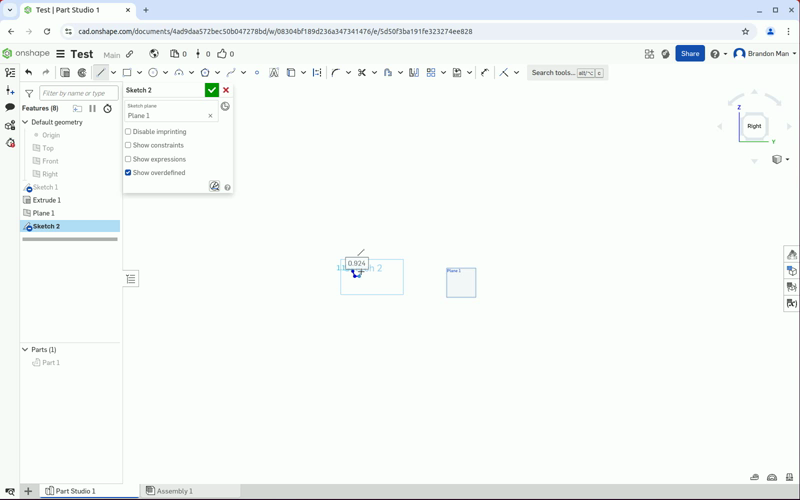
scroll(6)
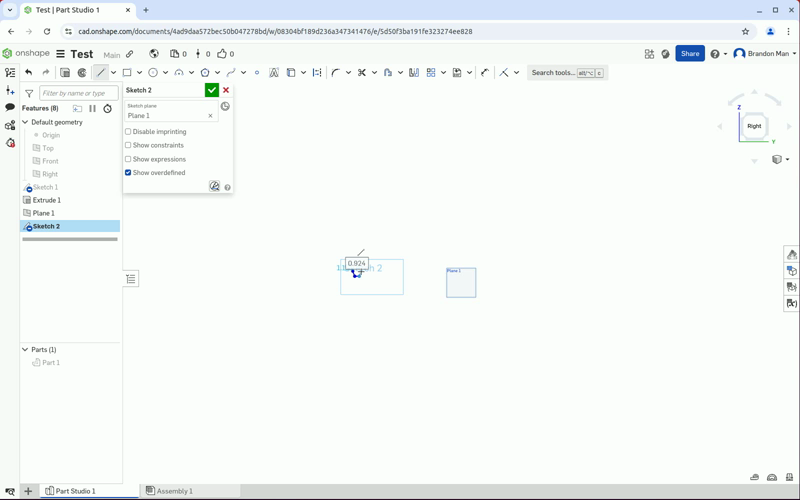
scroll(6)
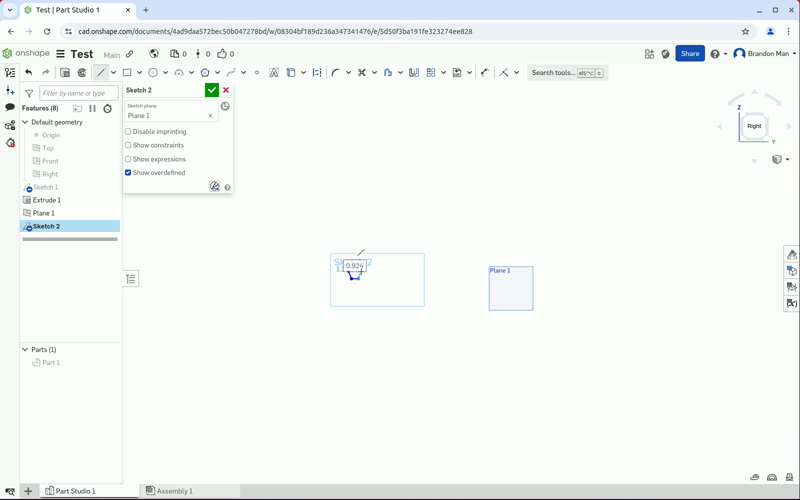
scroll(6)
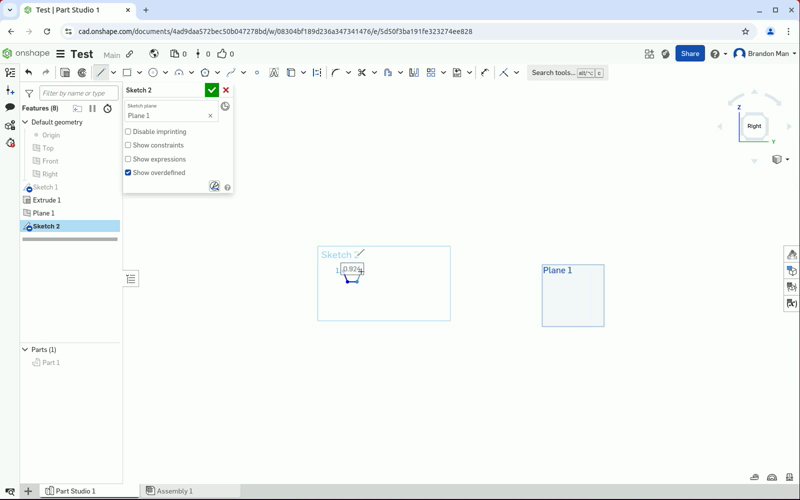
scroll(6)
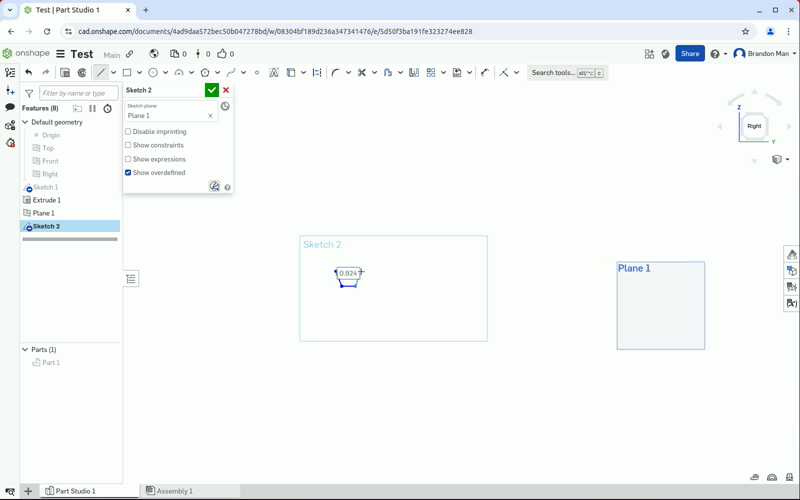
scroll(6)
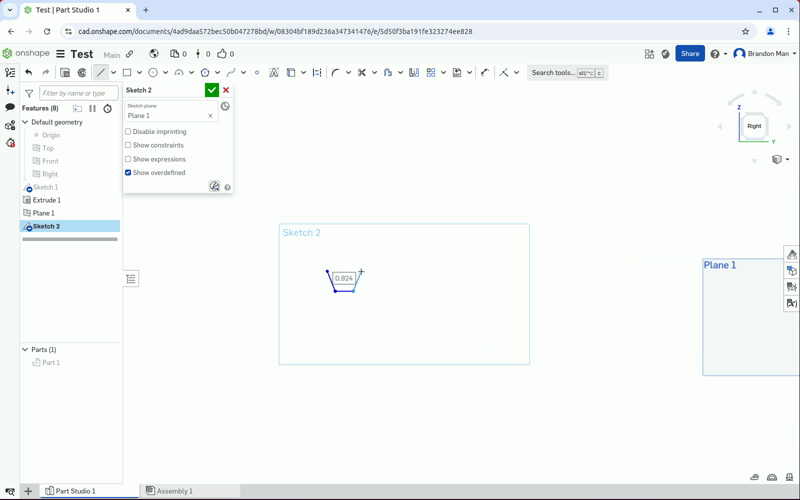
scroll(6)
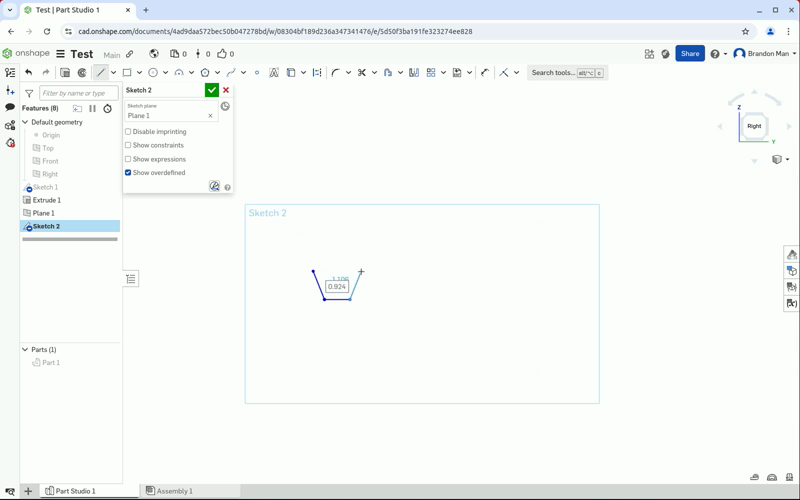
scroll(6)
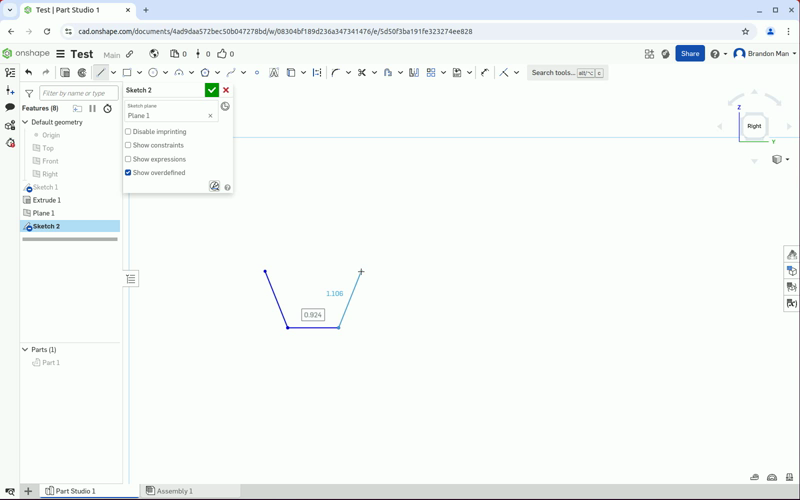
click(361, 271)
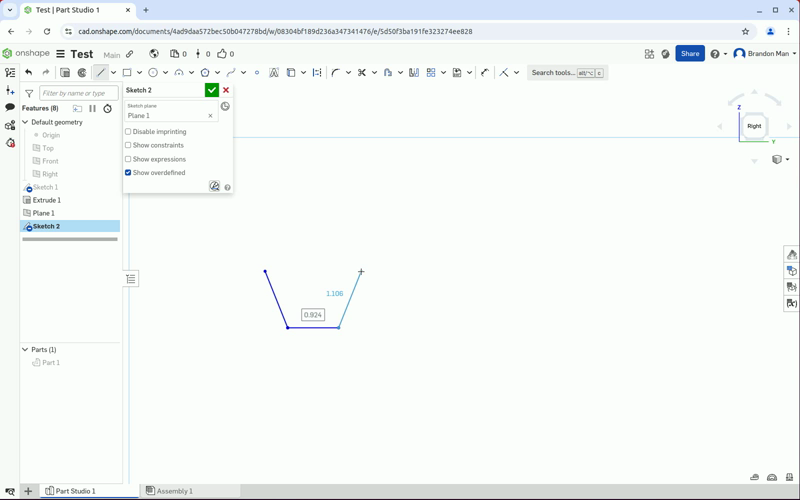
scroll(-6)
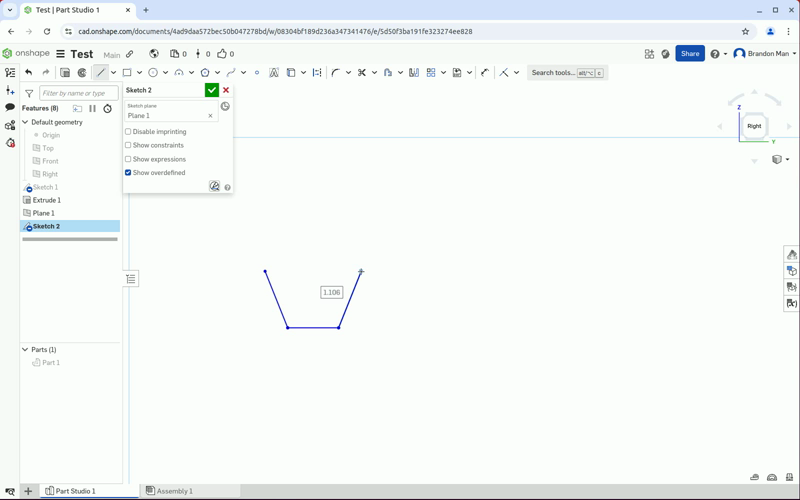
scroll(-6)
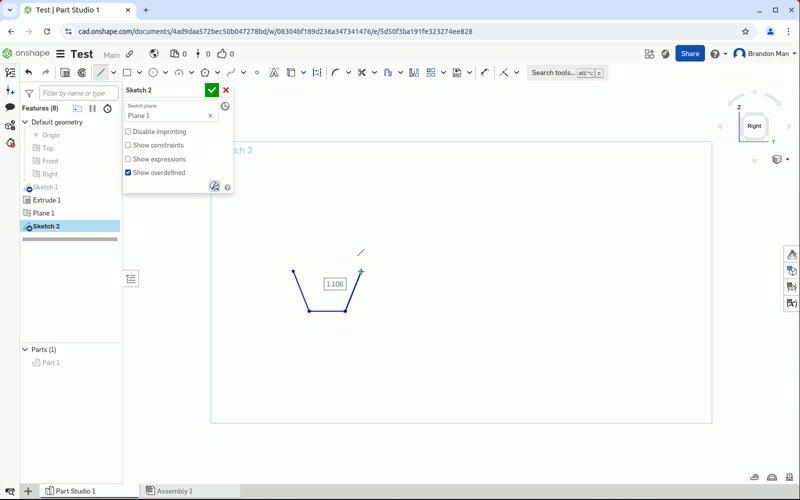
scroll(-6)
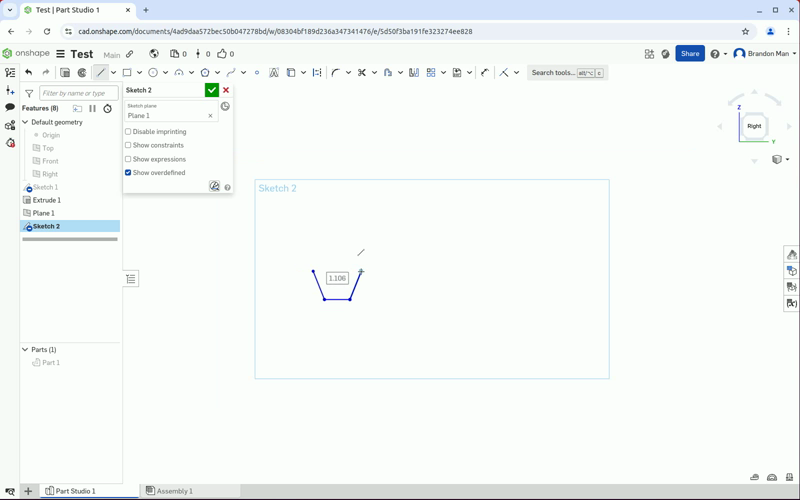
scroll(-6)
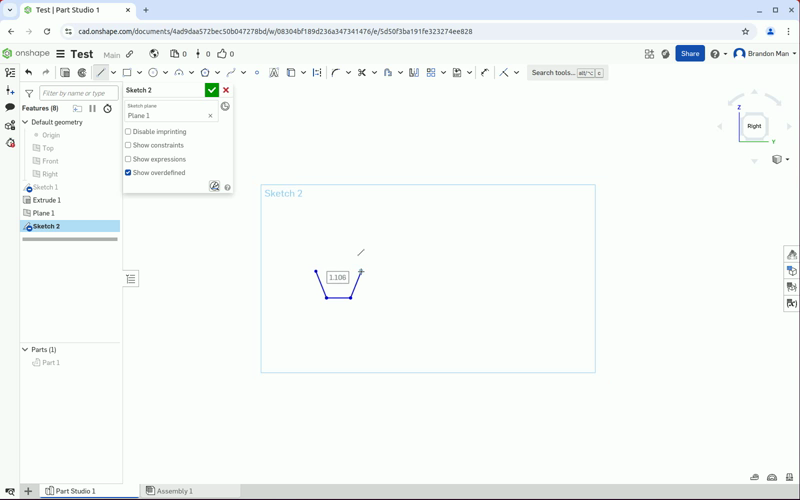
scroll(-6)
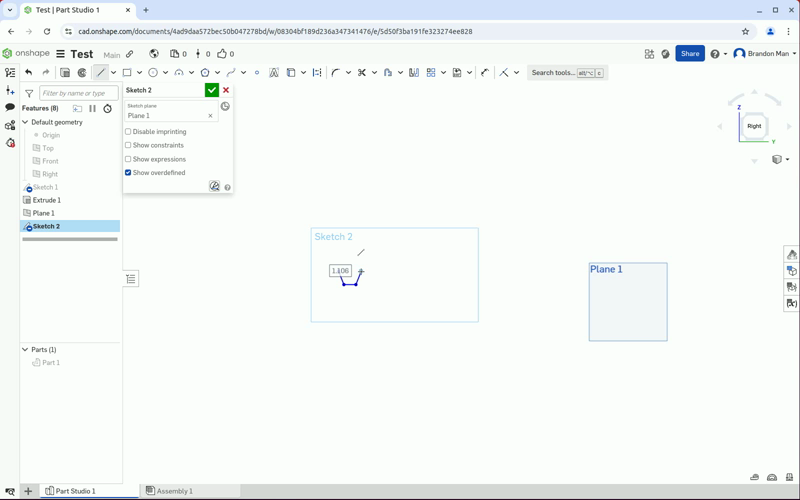
scroll(-6)
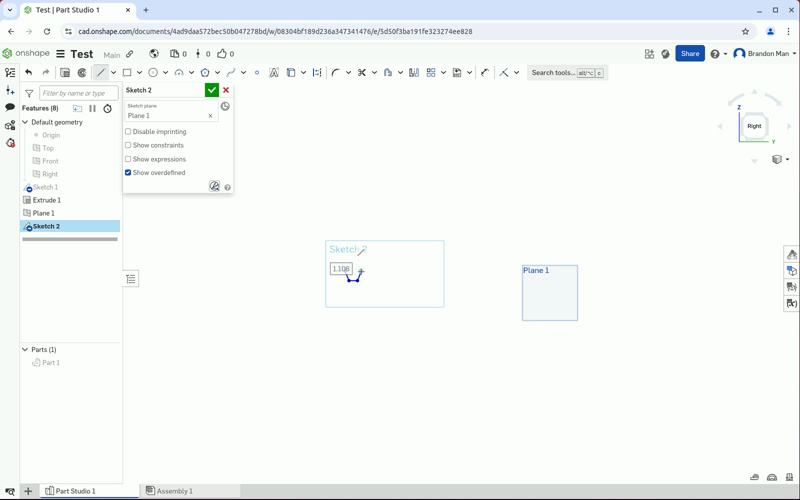
scroll(-6)
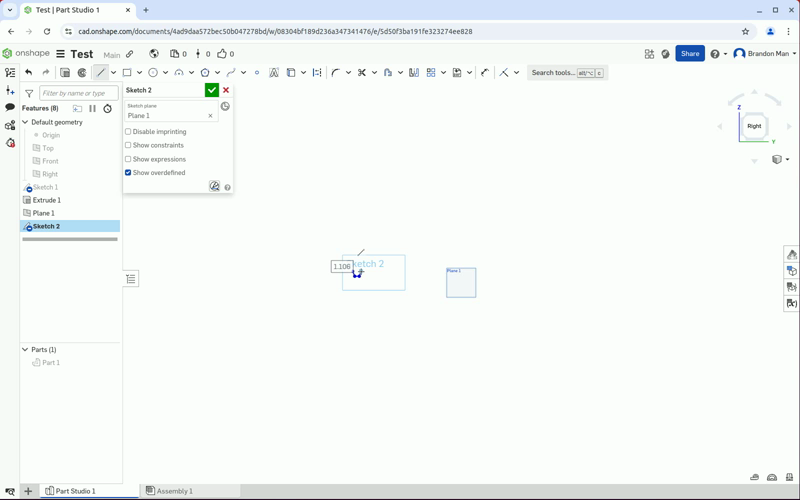
key_up(shift)
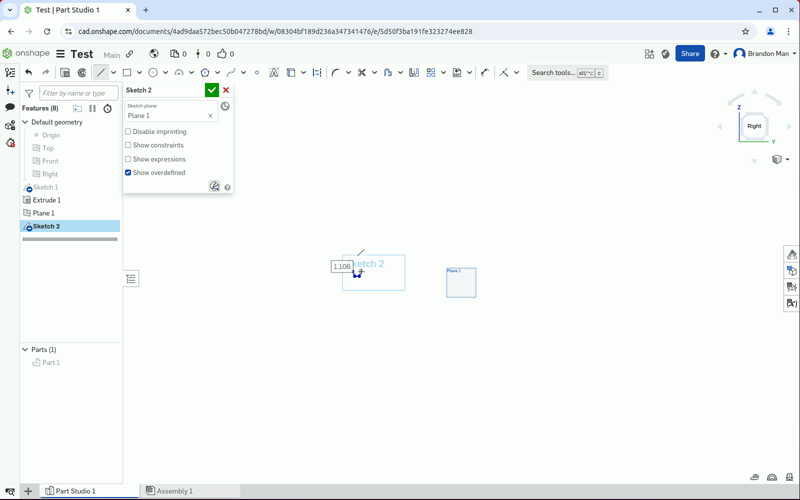
mouse_move(391, 271)
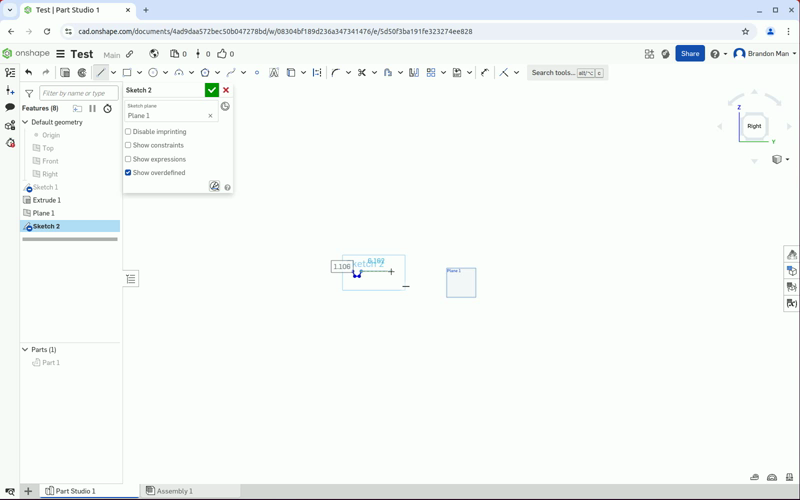
key_down(shift)
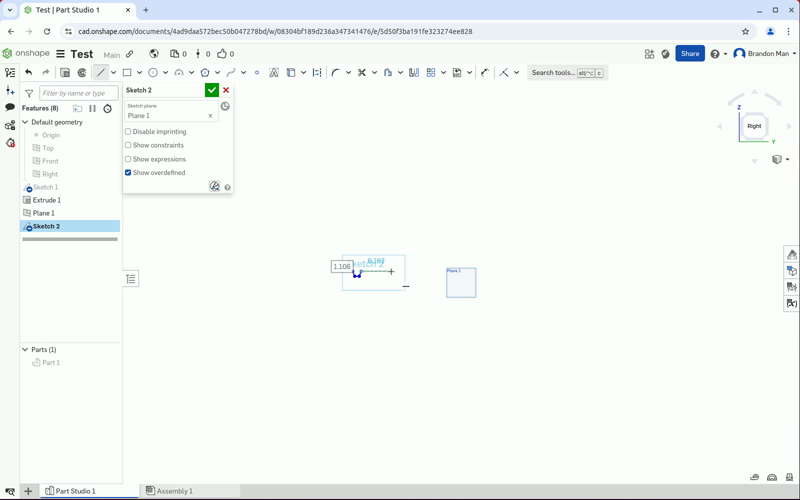
mouse_move(352, 271)
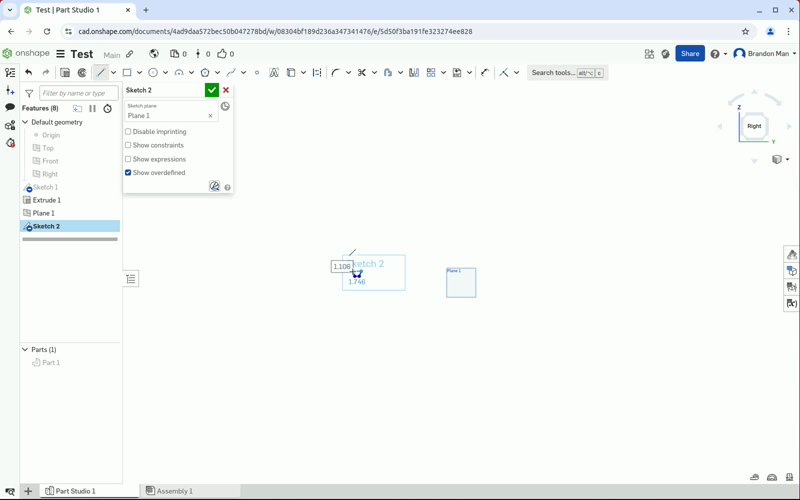
key_up(shift)
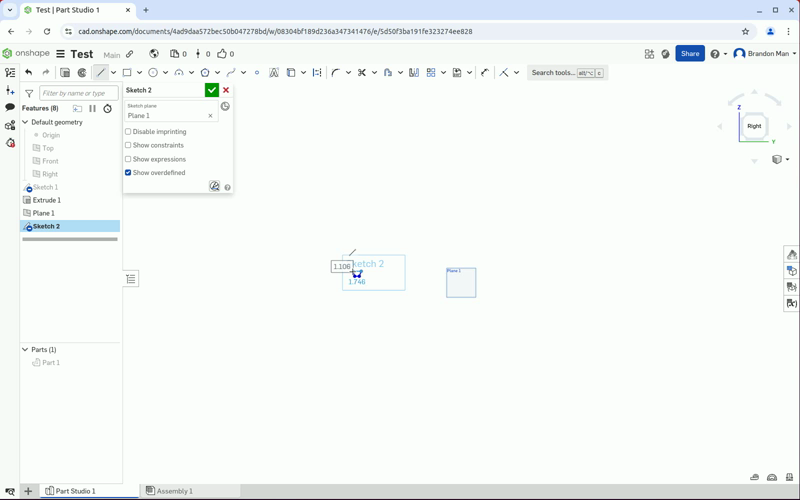
click(352, 271)
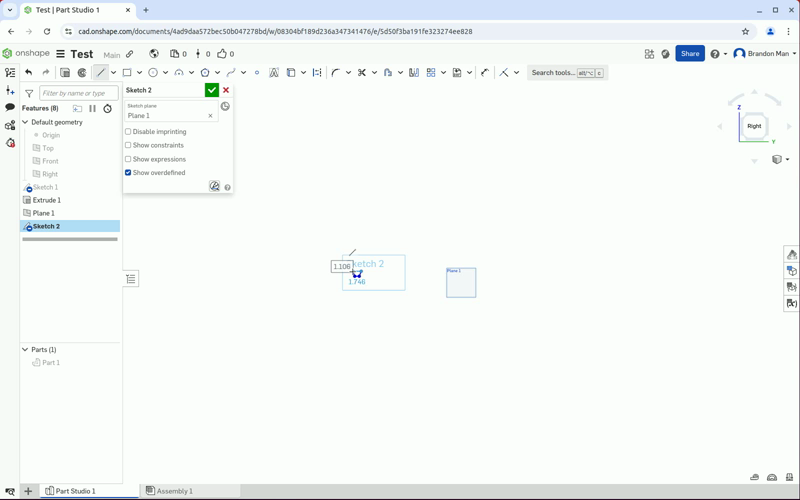
key(esc)
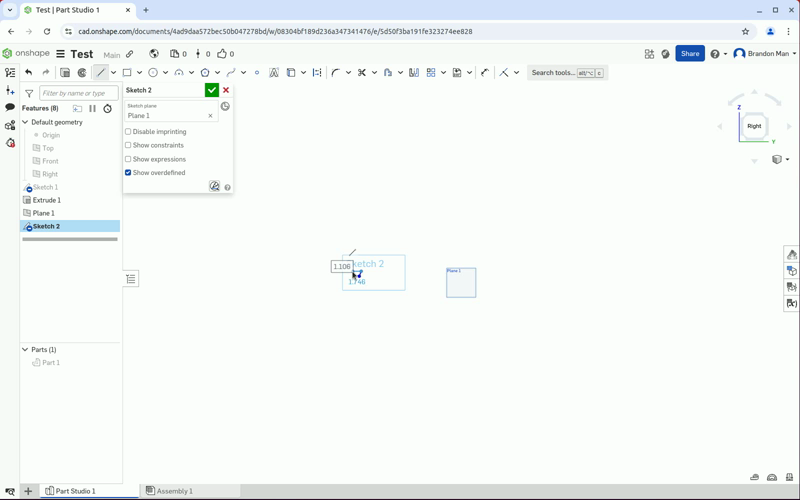
mouse_move(353, 273)
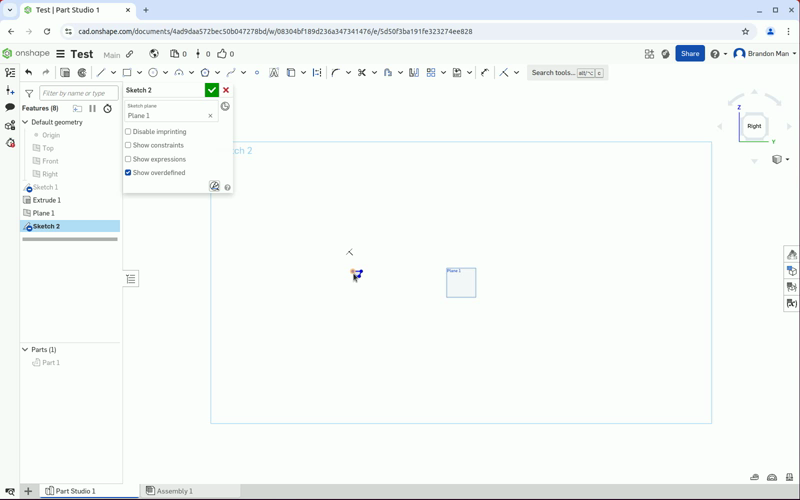
scroll(6)
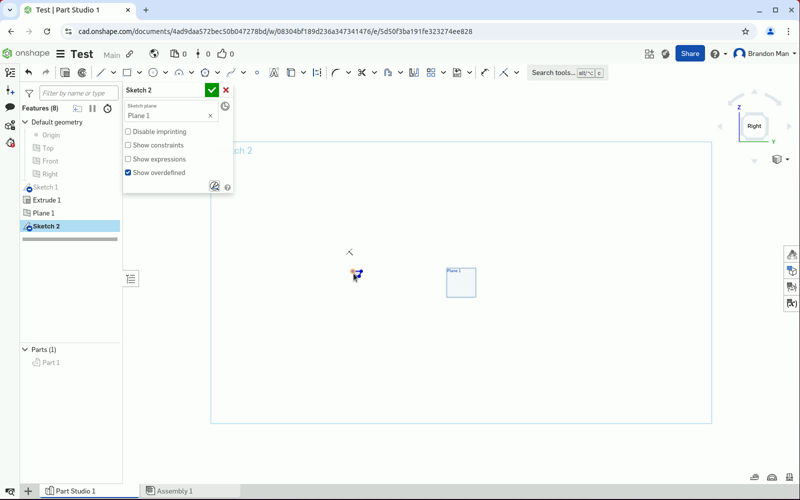
scroll(6)
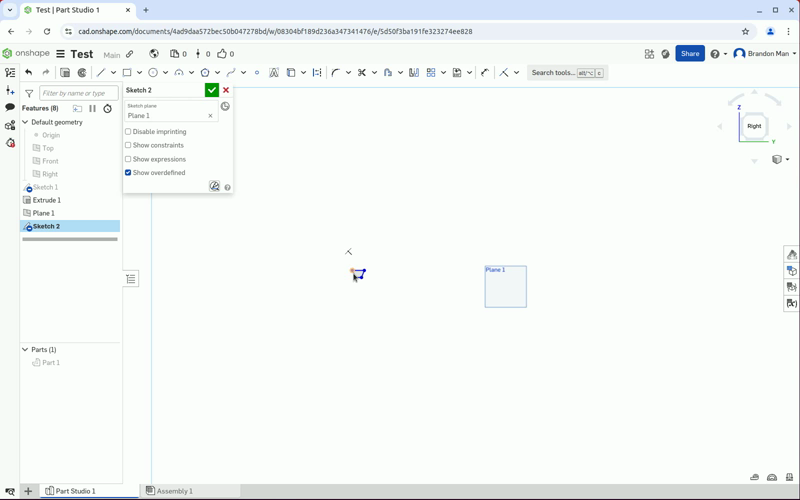
scroll(6)
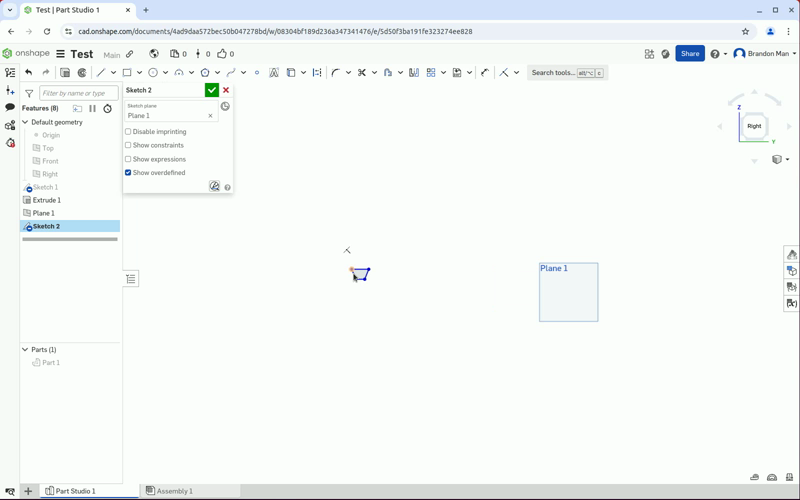
scroll(6)
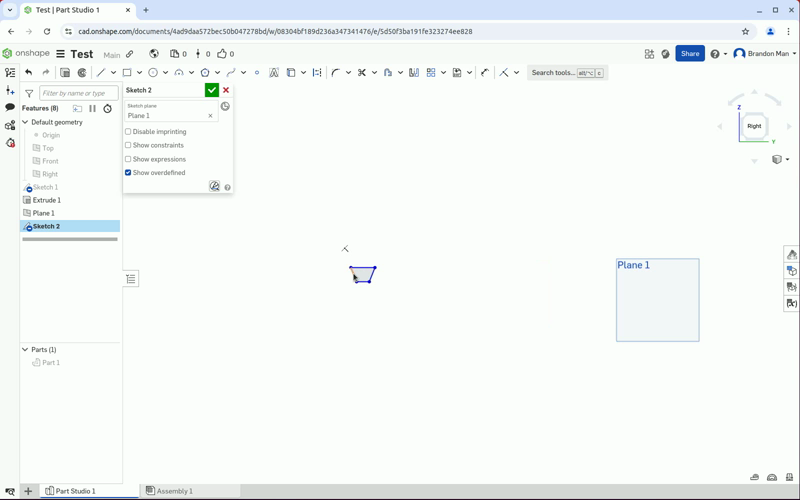
scroll(6)
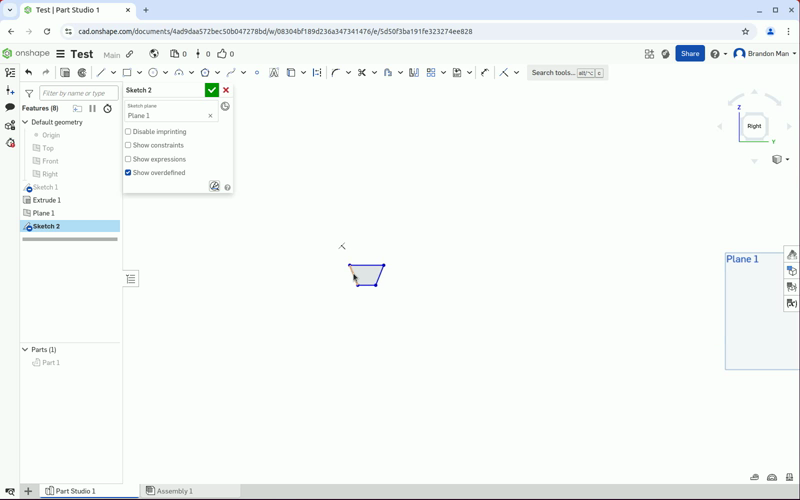
scroll(6)
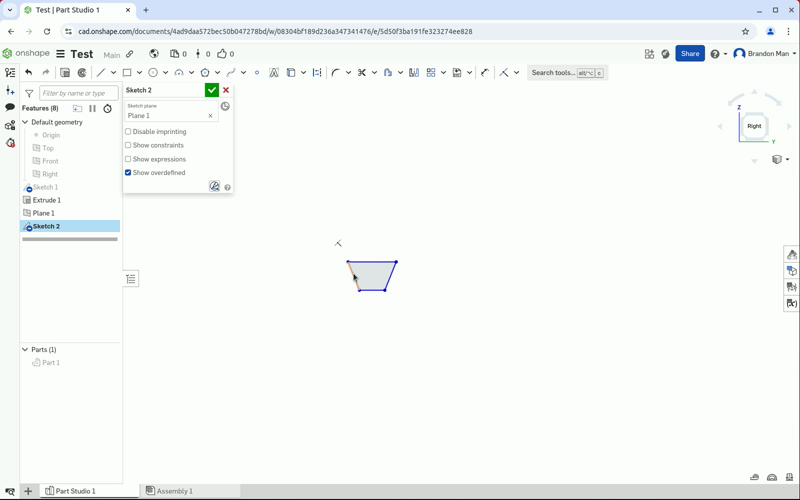
scroll(6)
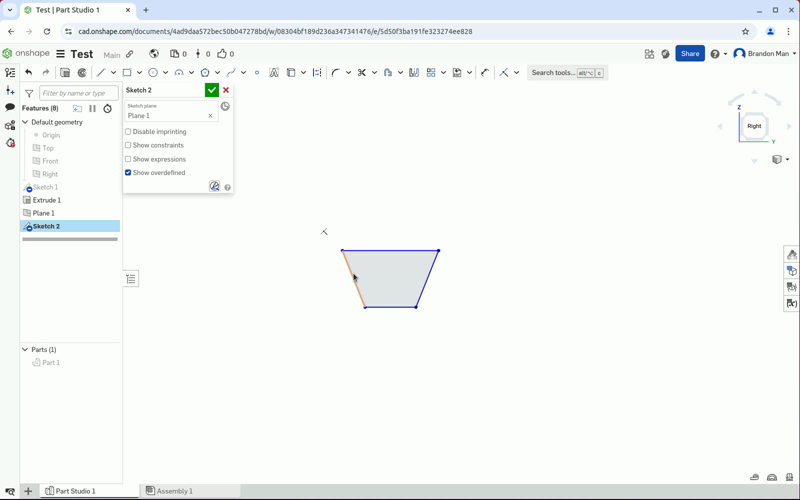
click(353, 273)
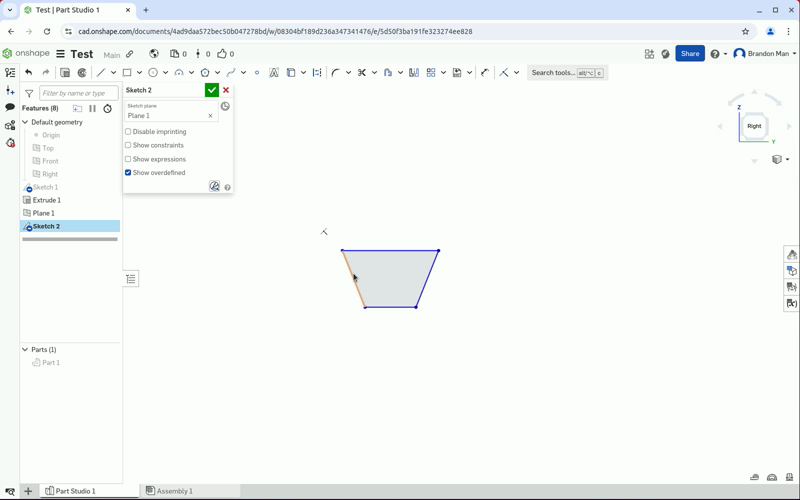
scroll(-6)
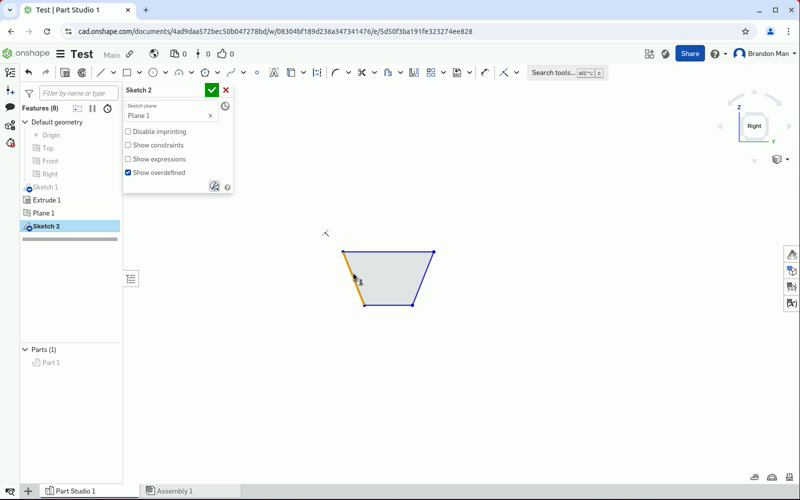
scroll(-6)
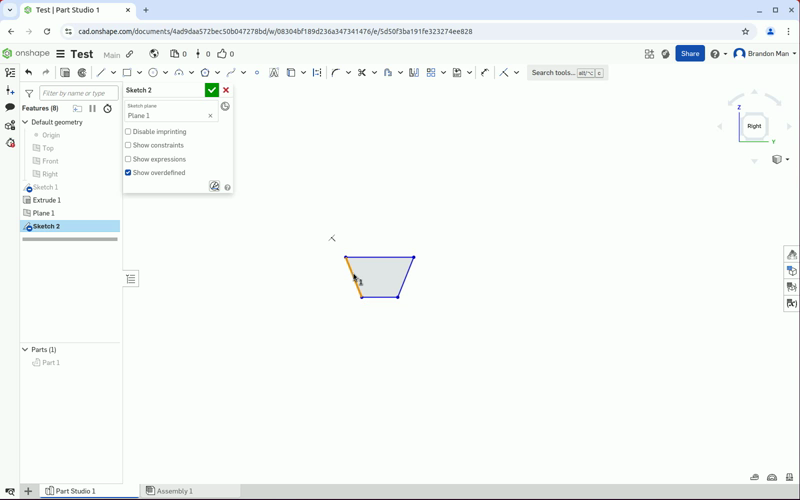
scroll(-6)
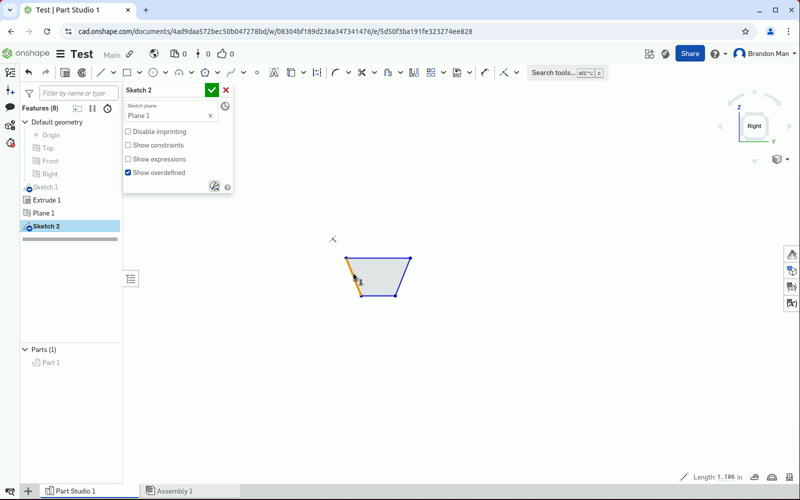
scroll(-6)
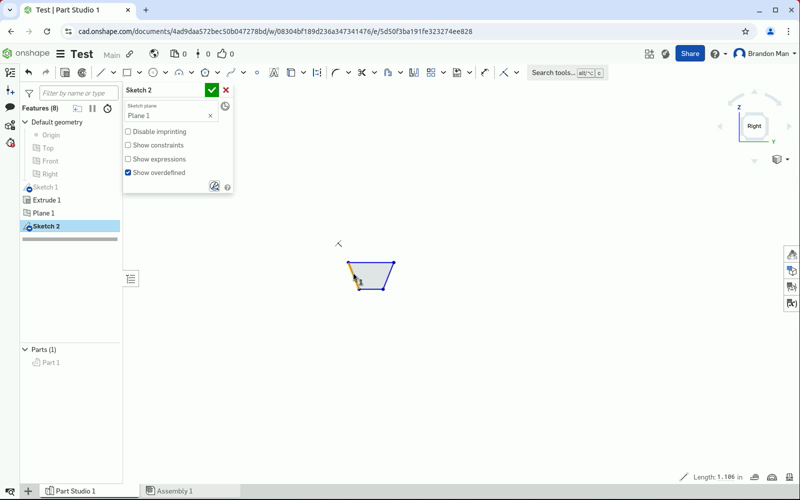
scroll(-6)
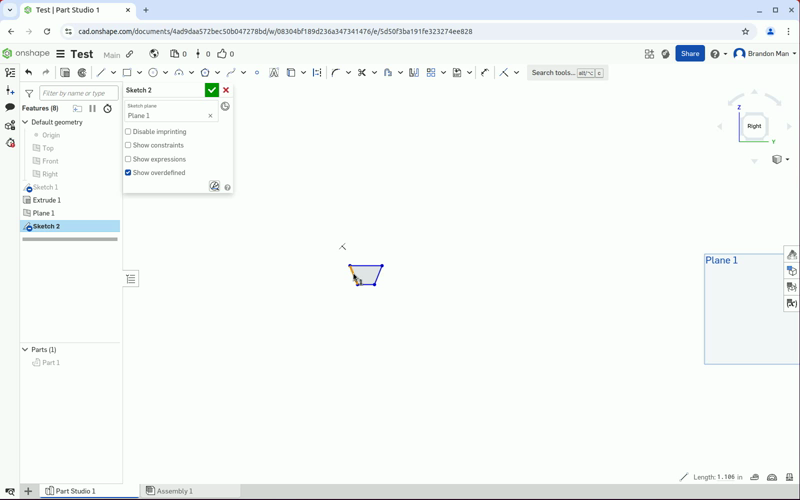
scroll(-6)
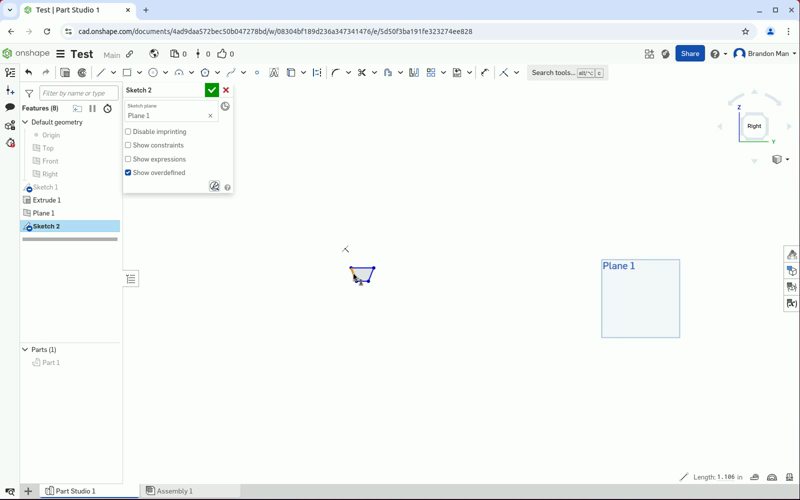
scroll(-6)
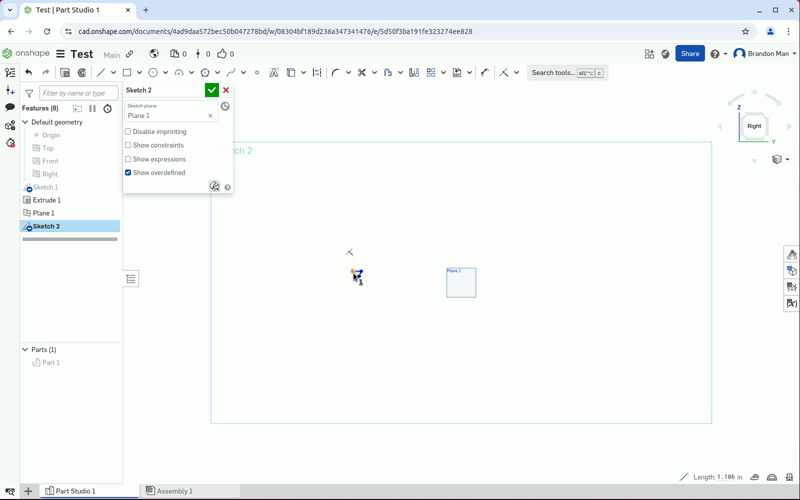
mouse_move(73, 352)
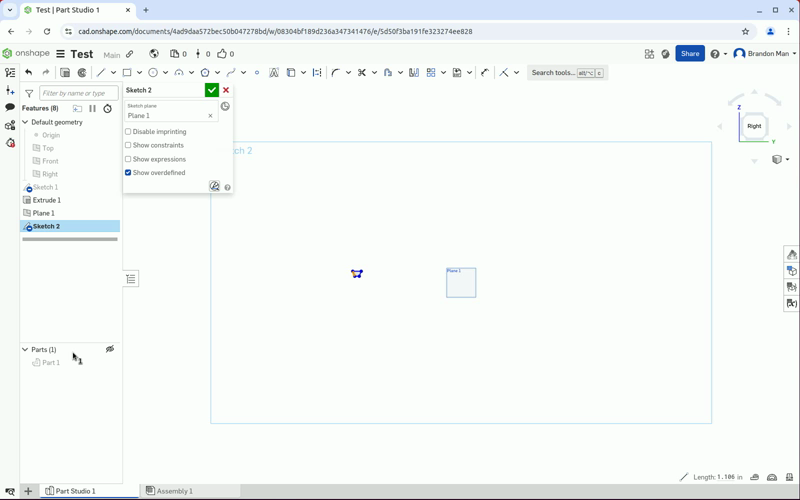
key(shift+y)
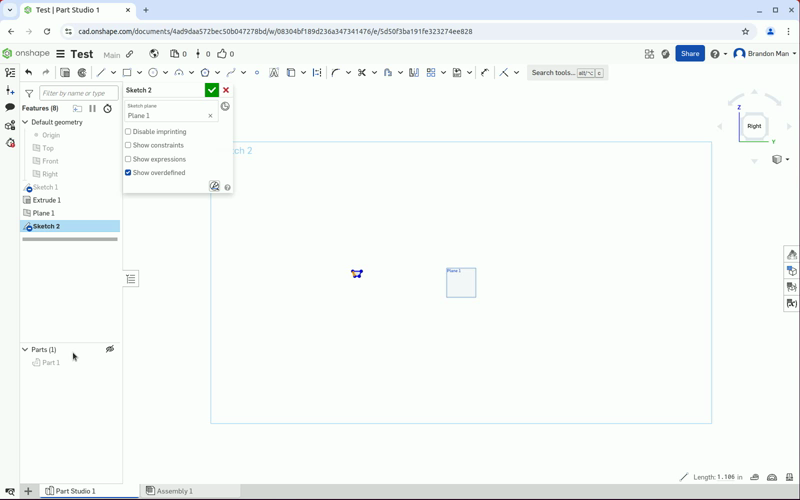
key(shift+e)
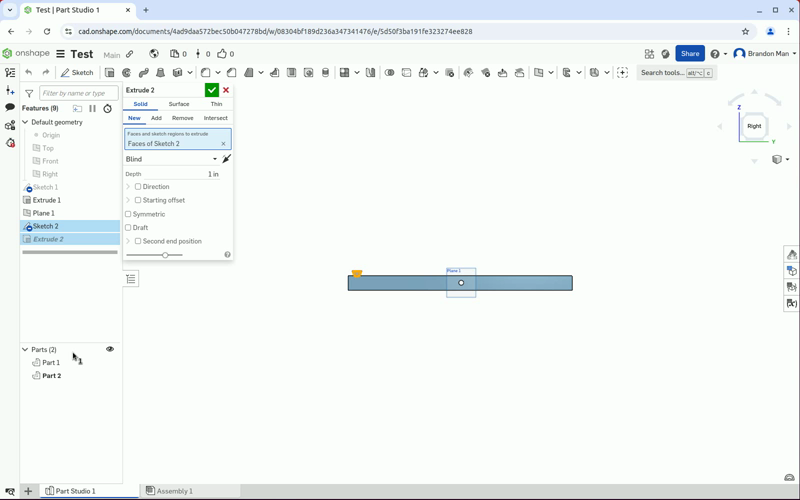
mouse_move(143, 106)
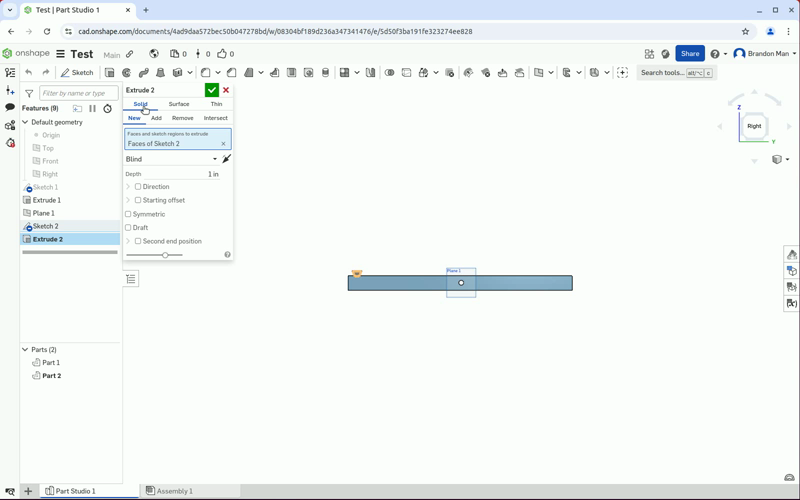
click(143, 106)
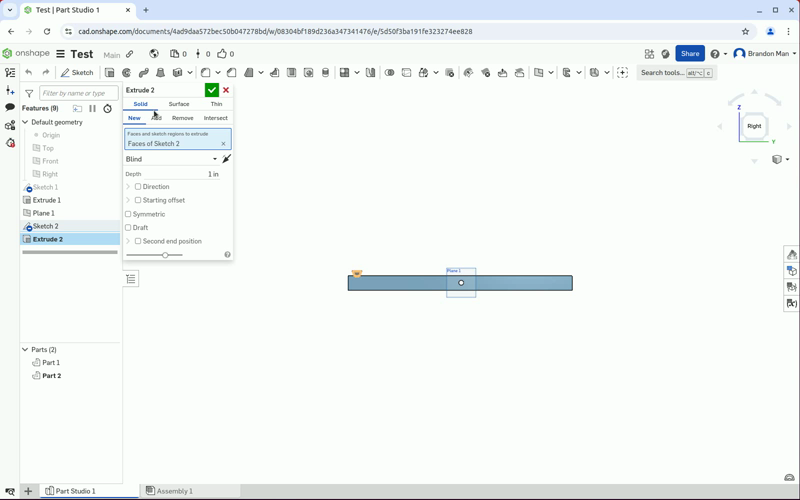
mouse_move(186, 120)
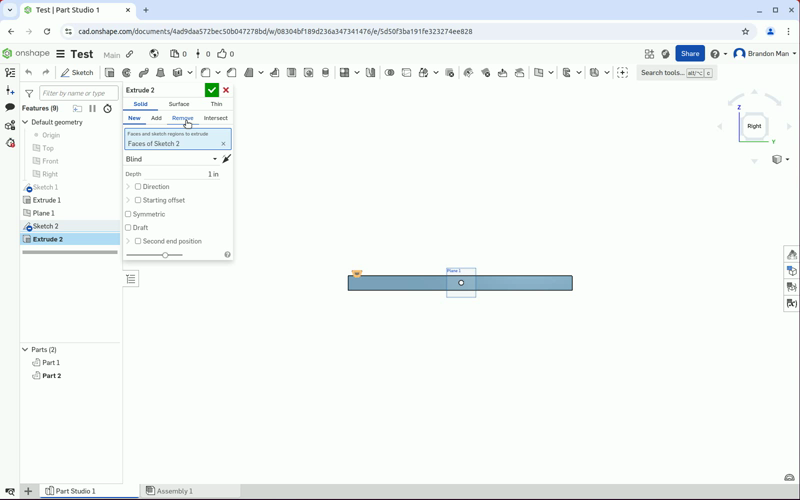
click(186, 120)
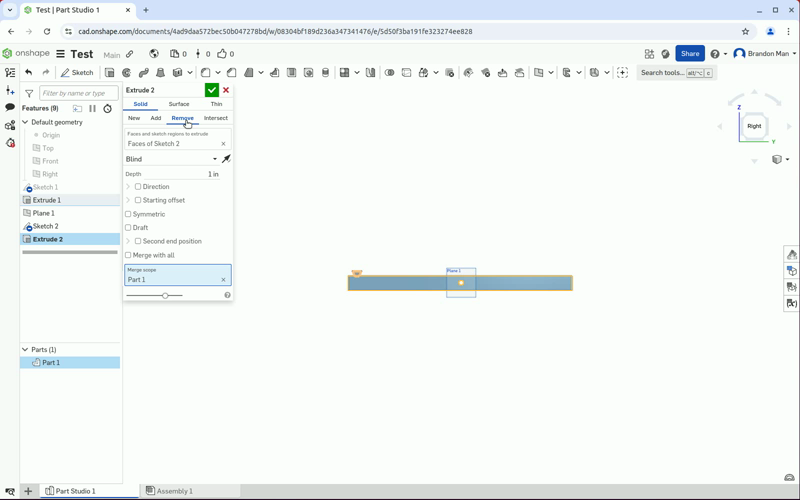
key(tab, 4)
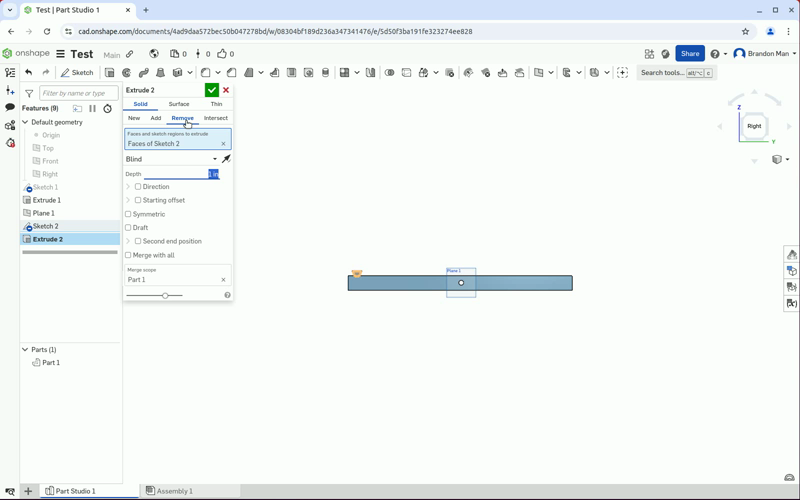
text(3.37)
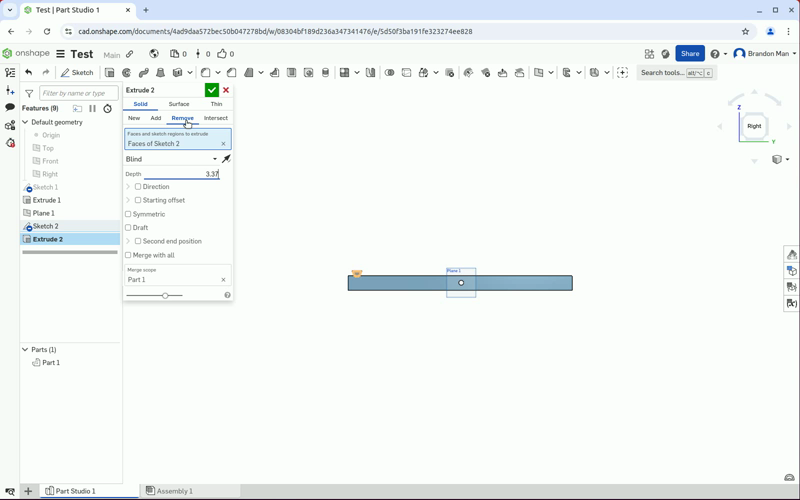
key(tab, 6)
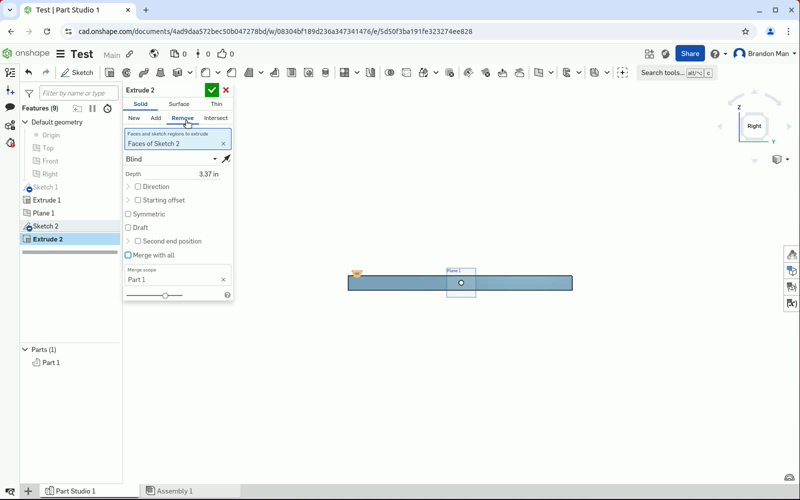
key(space)
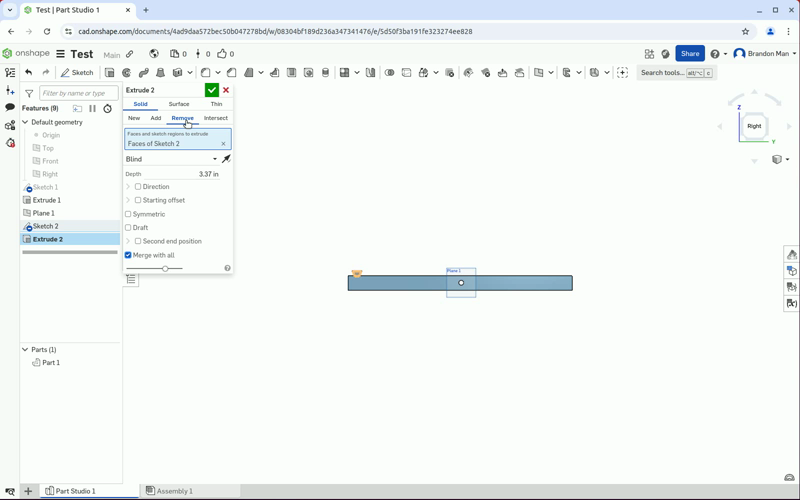
key(enter)
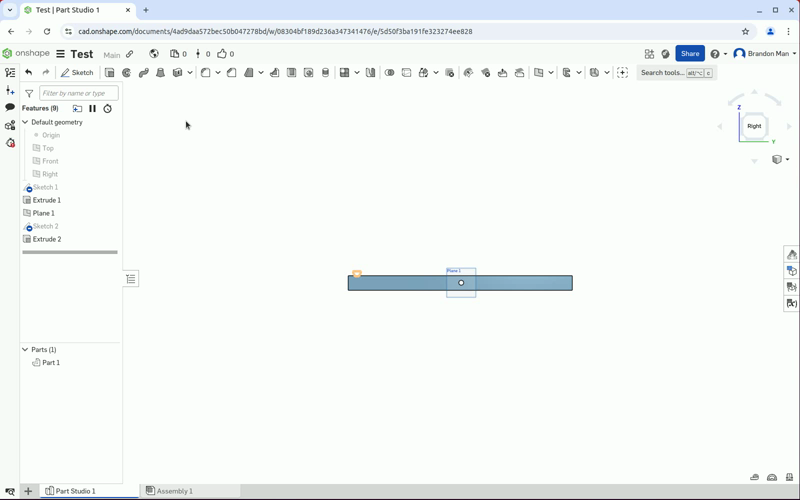
key(shift+h)
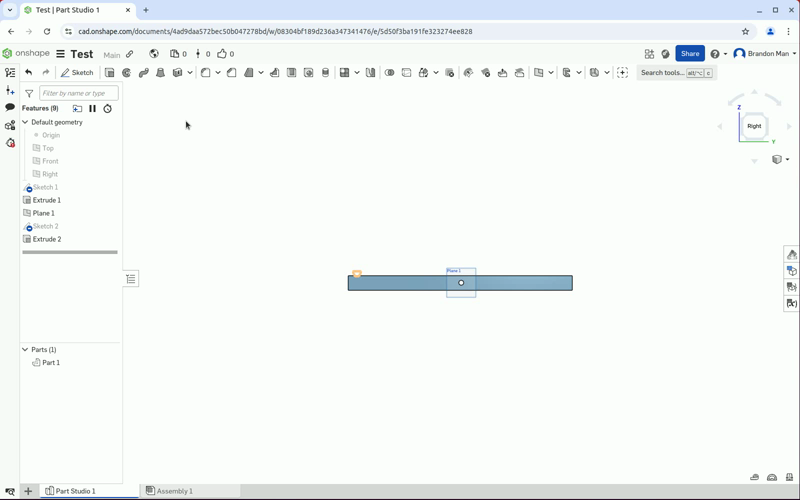
key(shift+h)
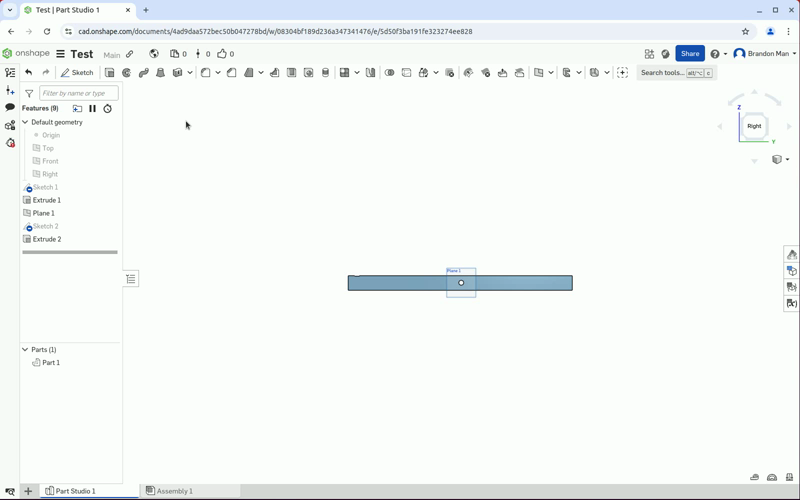
mouse_move(73, 189)
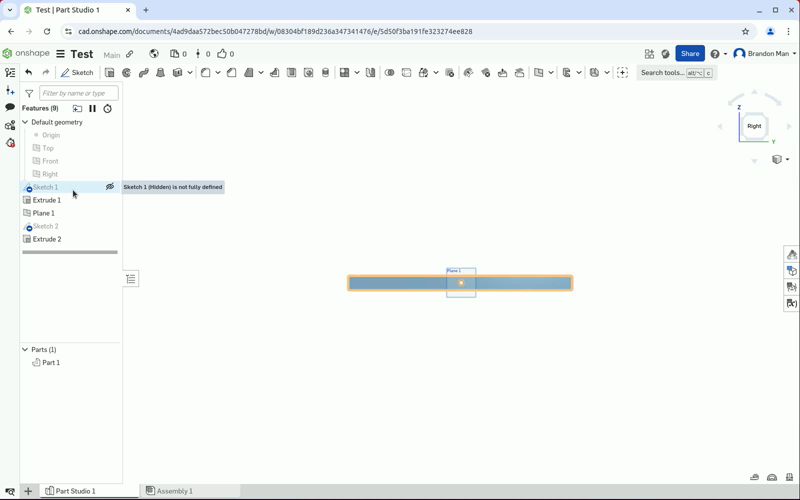
click(73, 189)
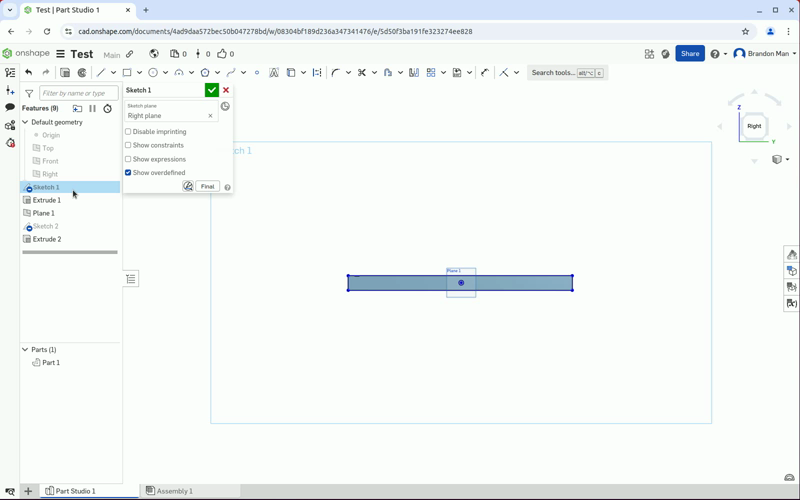
mouse_move(229, 92)
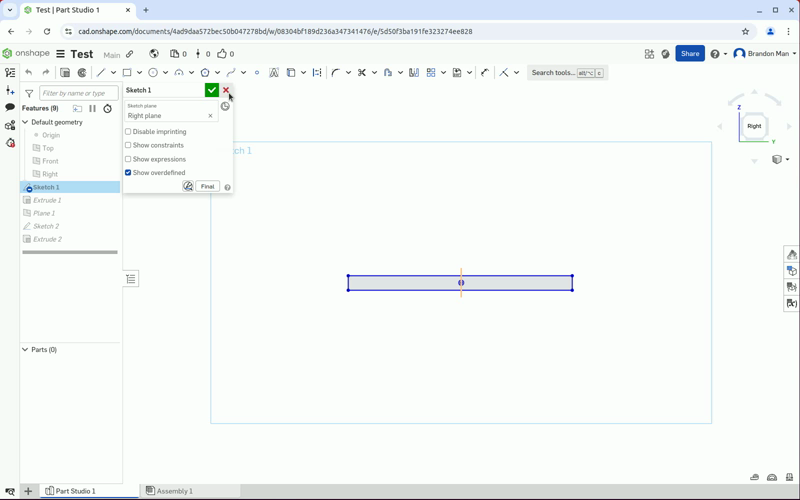
click(229, 92)
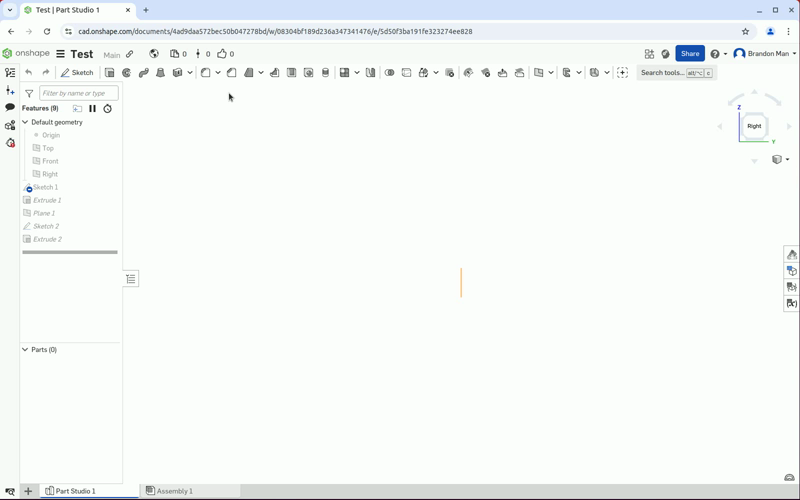
key(shift+s)
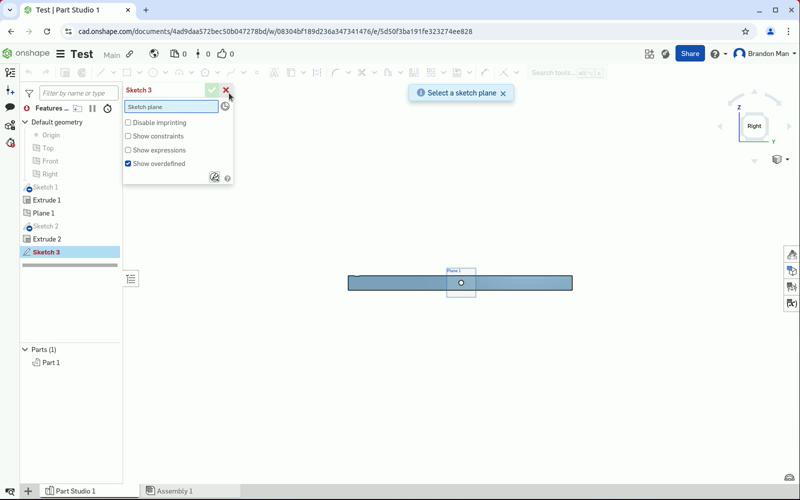
mouse_move(73, 215)
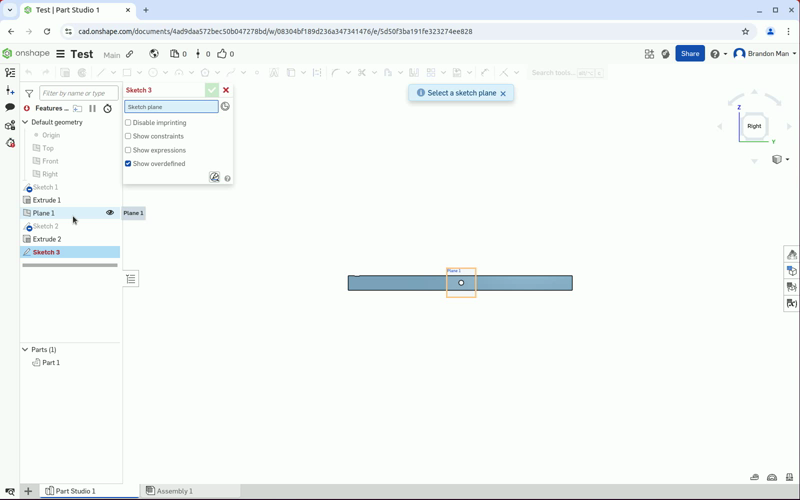
click(73, 215)
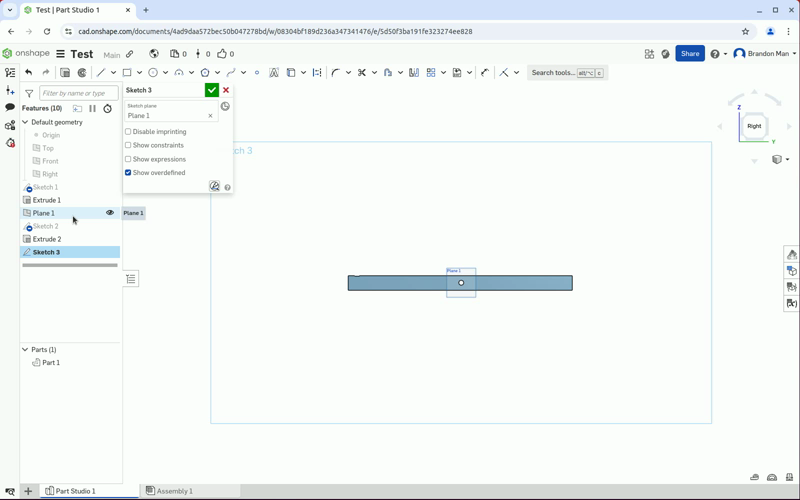
mouse_move(73, 352)
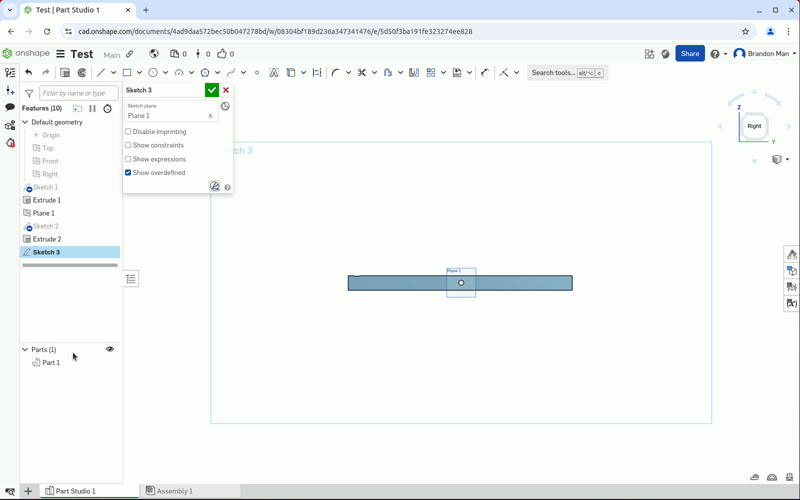
key(y)
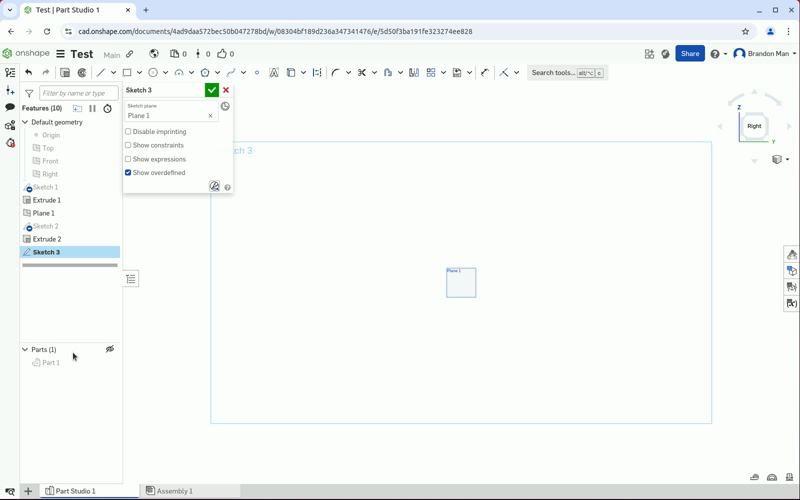
key(l)
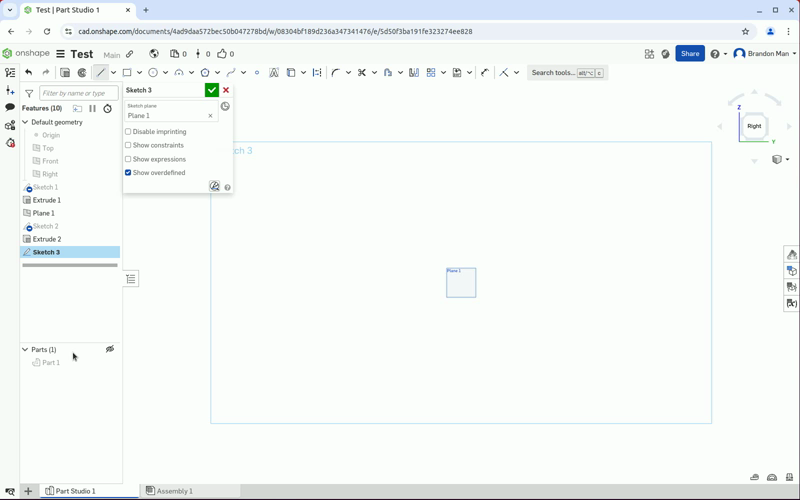
key_down(shift)
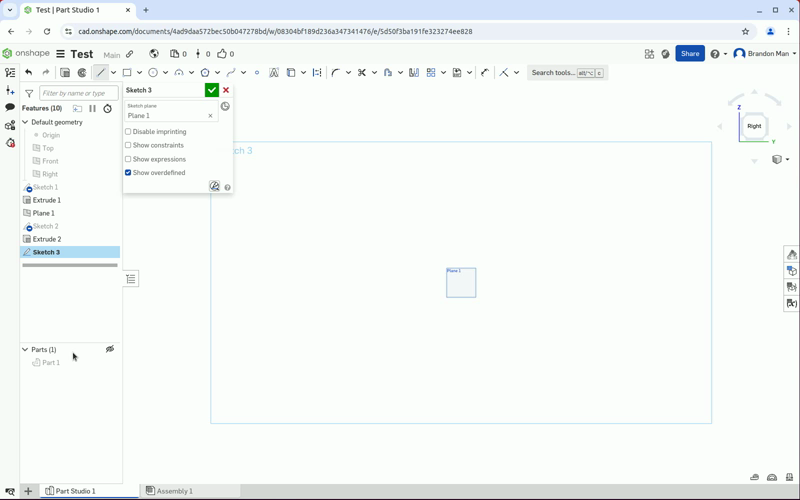
mouse_move(561, 271)
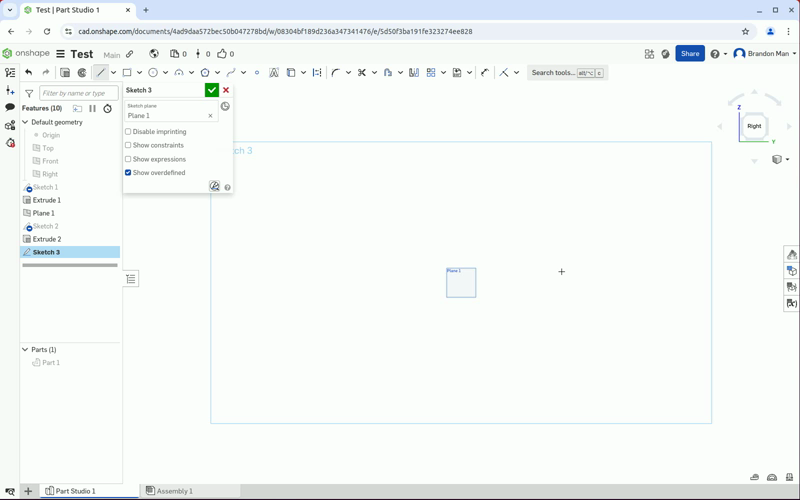
click(561, 271)
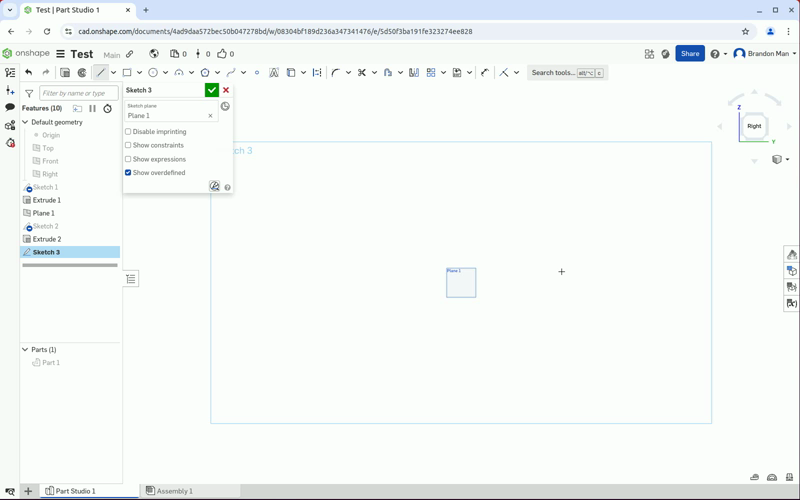
key_up(shift)
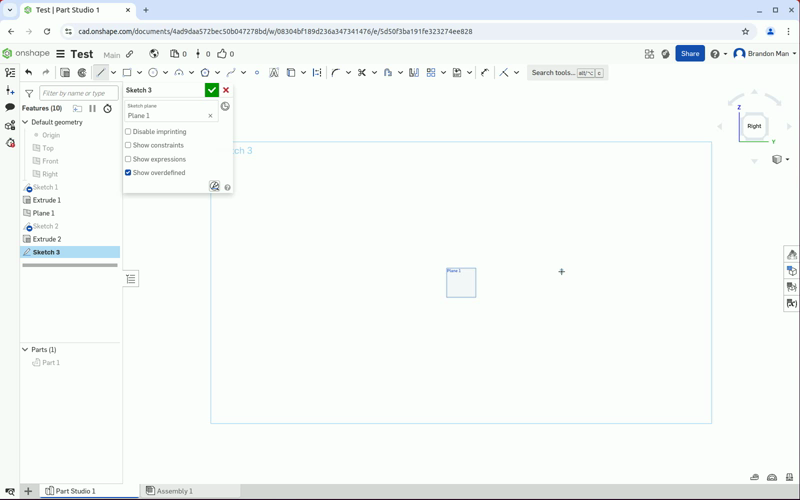
key_down(shift)
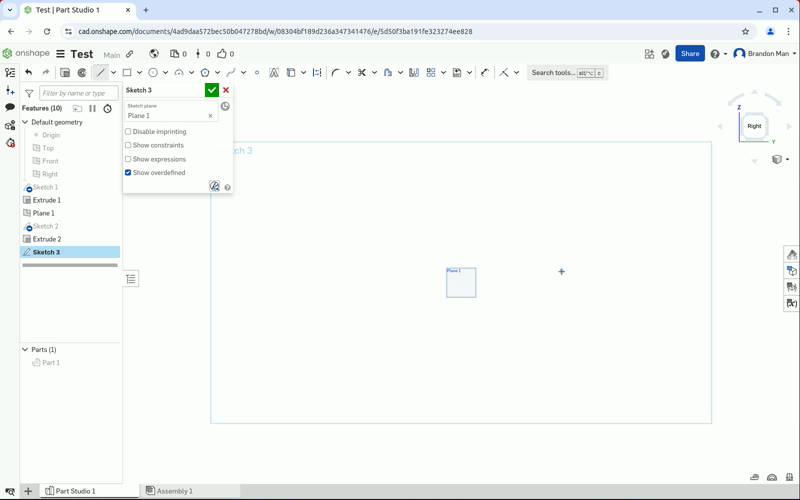
mouse_move(589, 271)
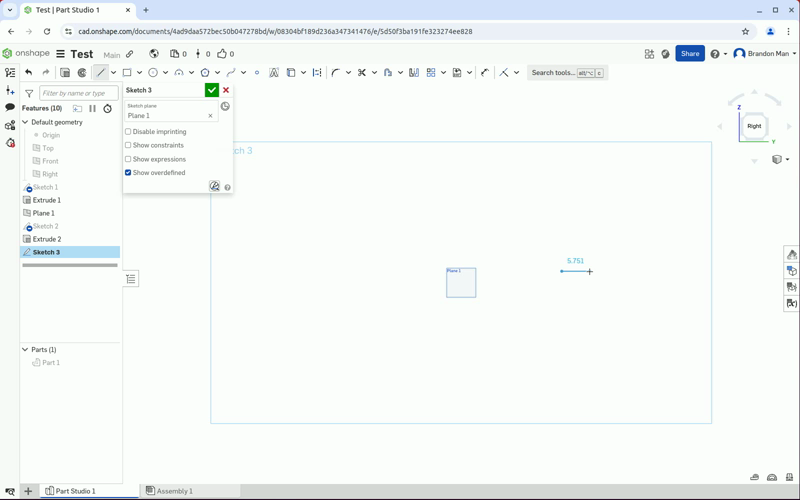
mouse_move(563, 276)
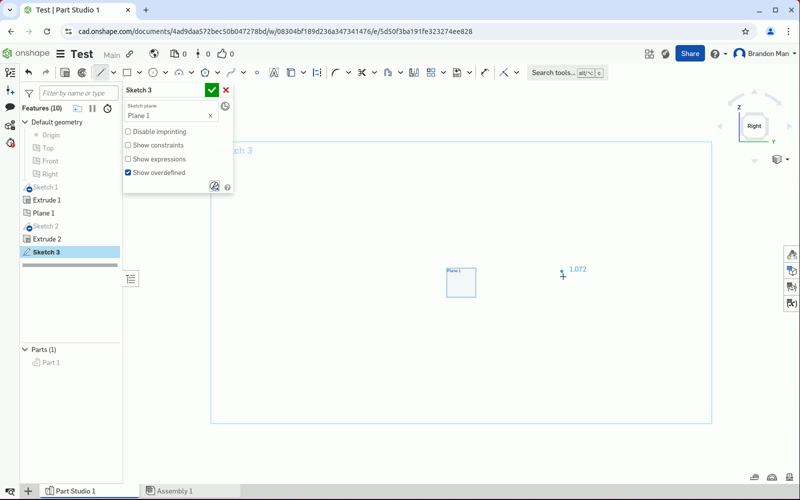
scroll(6)
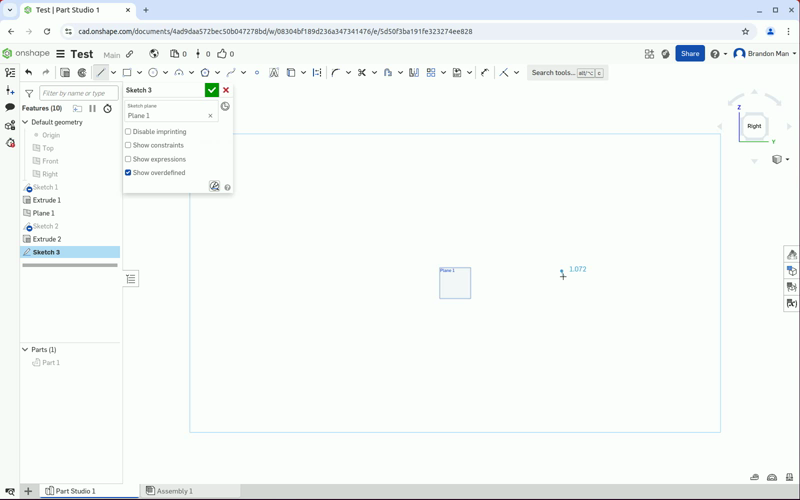
scroll(6)
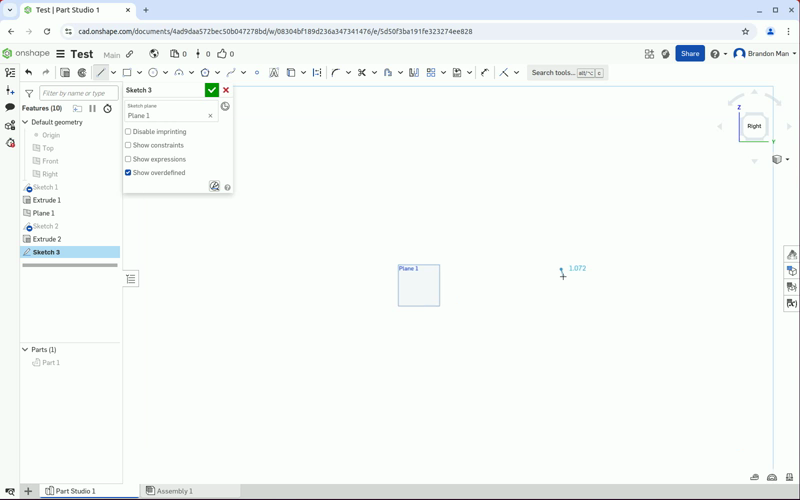
scroll(6)
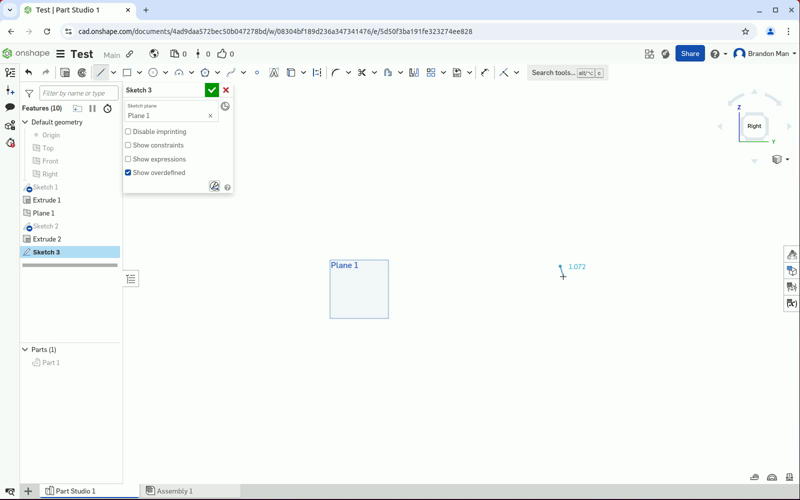
scroll(6)
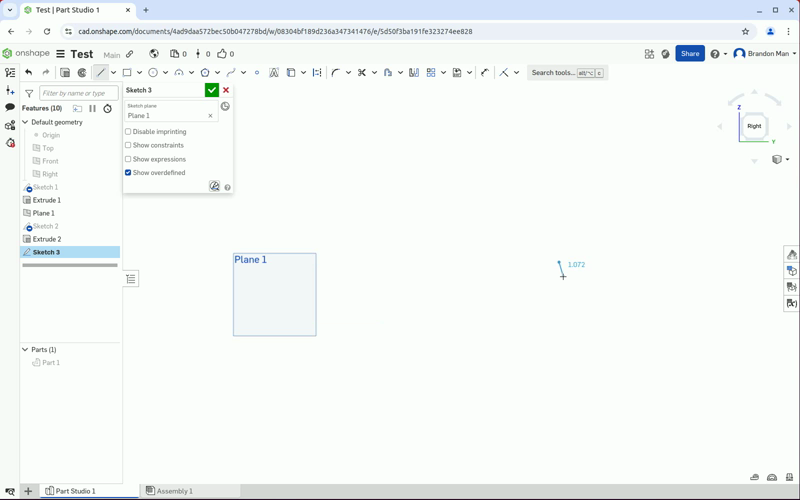
scroll(6)
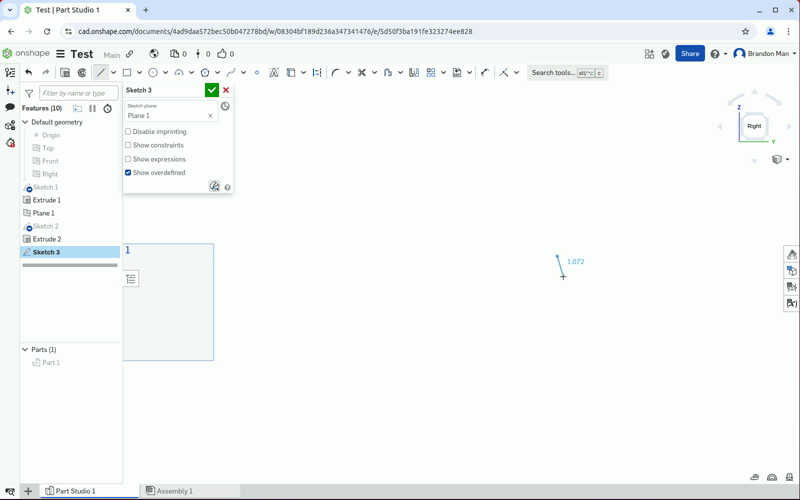
scroll(6)
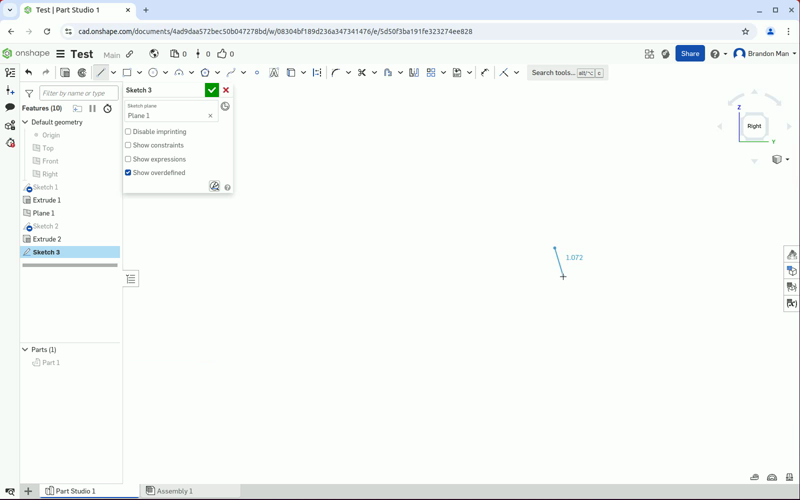
scroll(6)
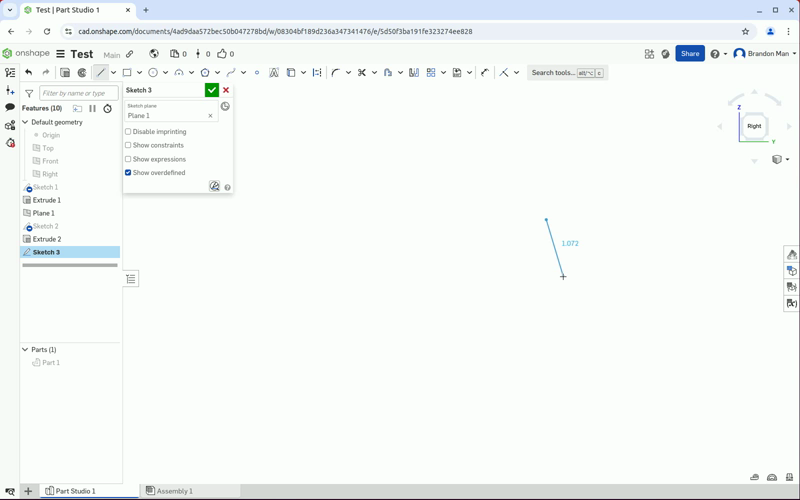
click(563, 276)
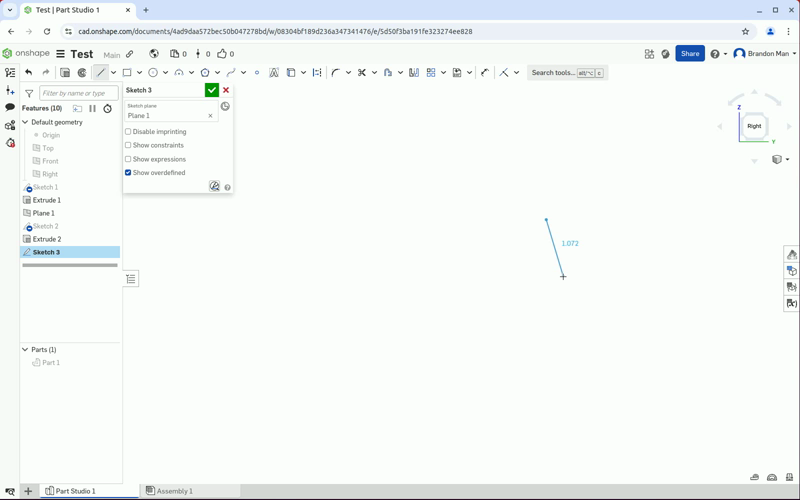
scroll(-6)
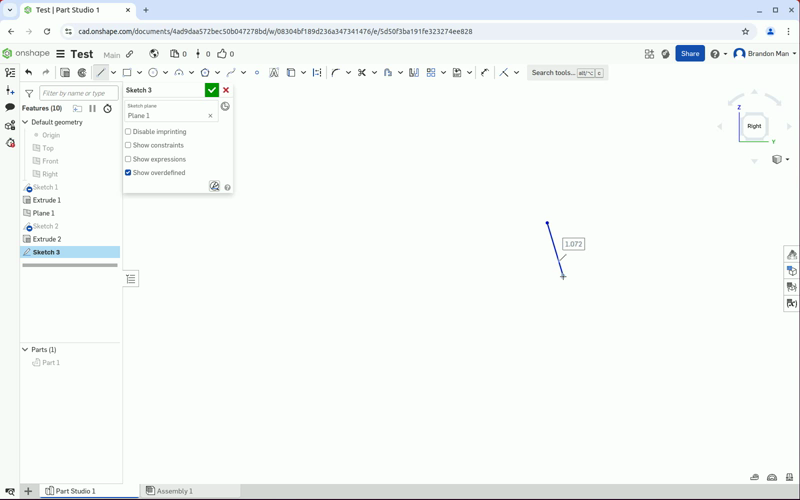
scroll(-6)
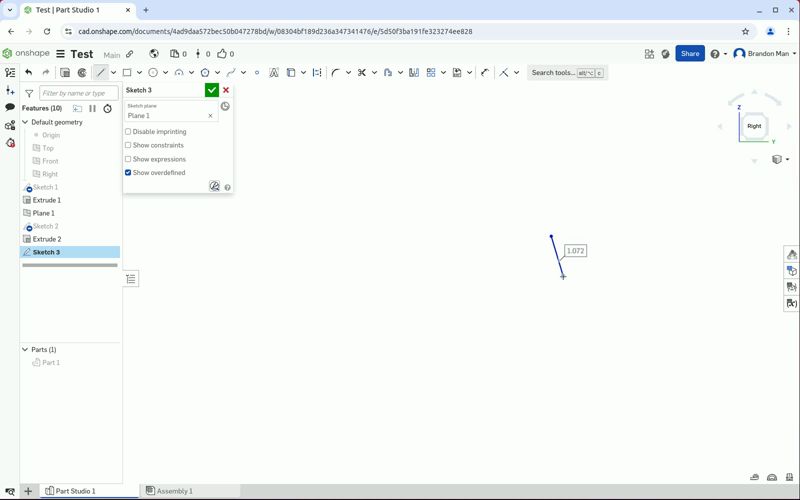
scroll(-6)
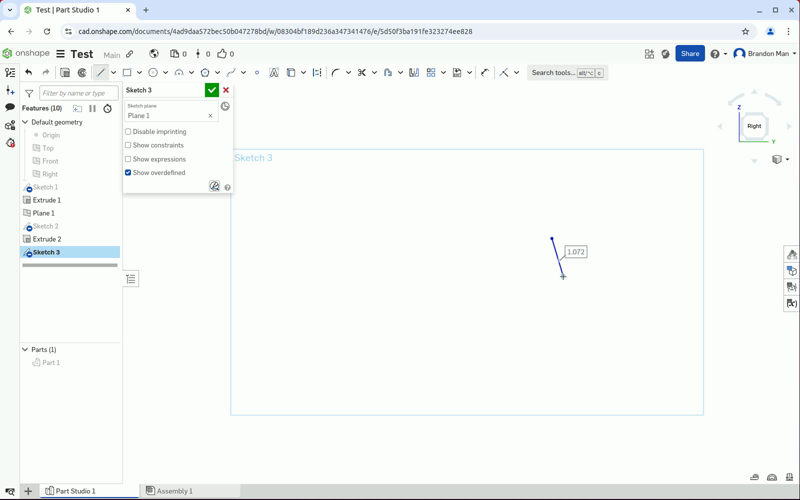
scroll(-6)
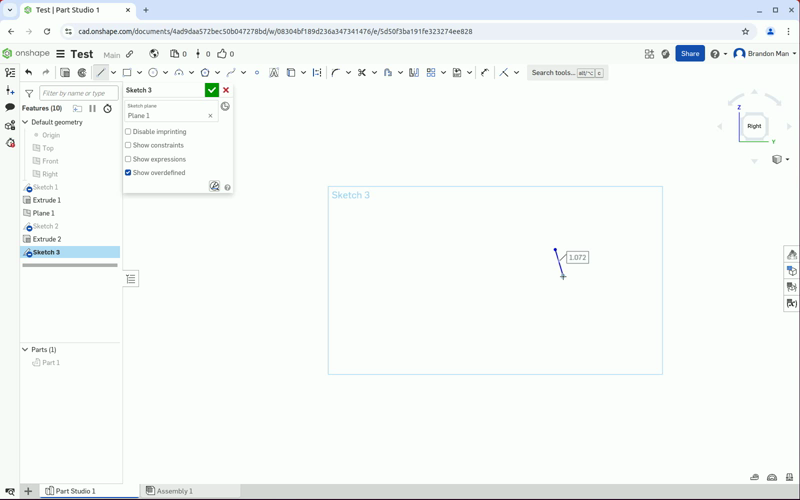
scroll(-6)
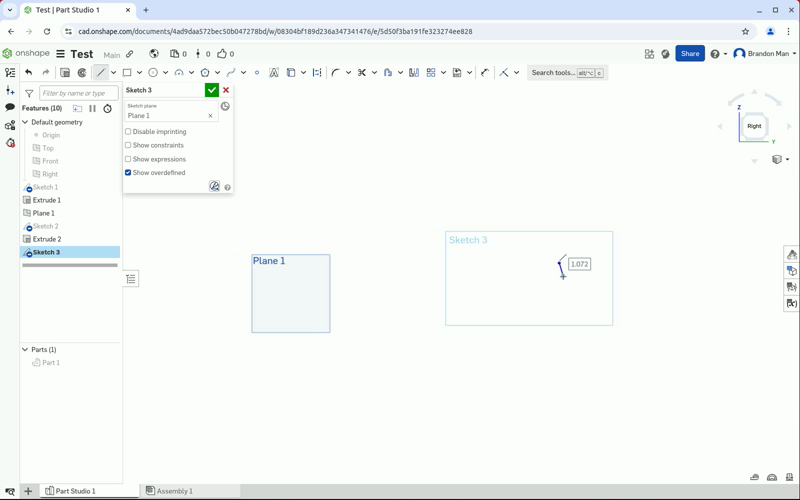
scroll(-6)
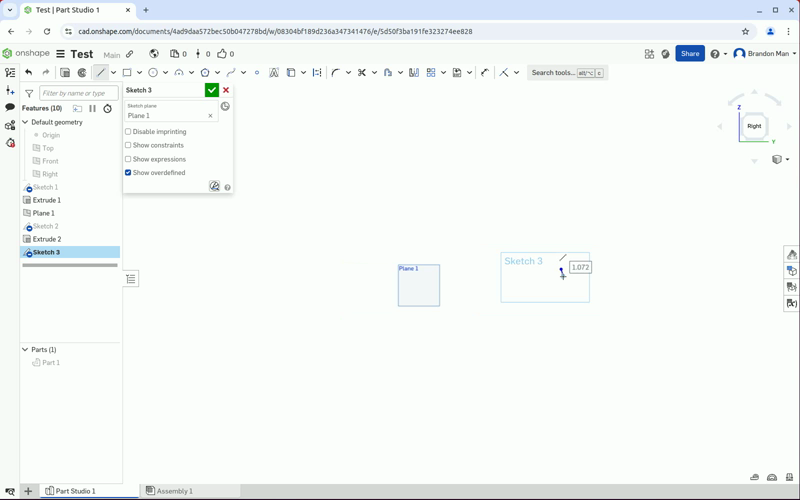
scroll(-6)
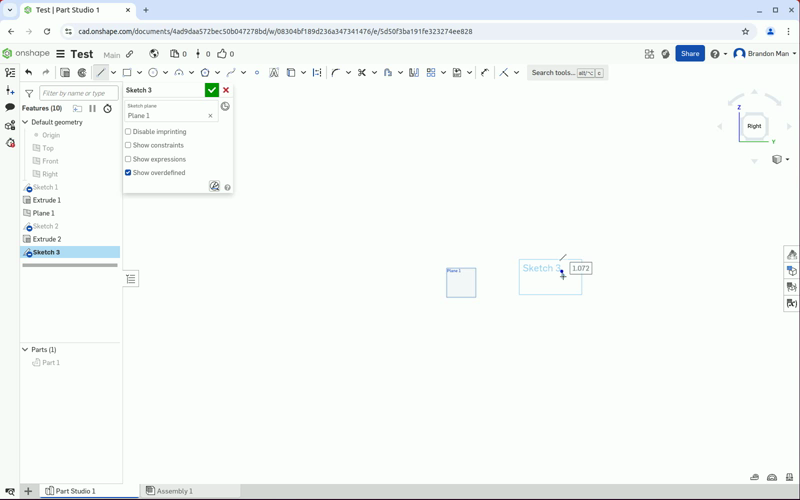
key_up(shift)
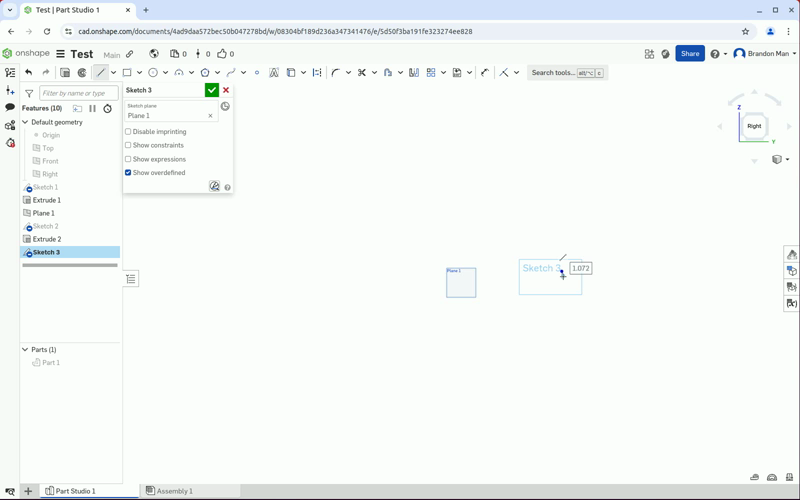
key_down(shift)
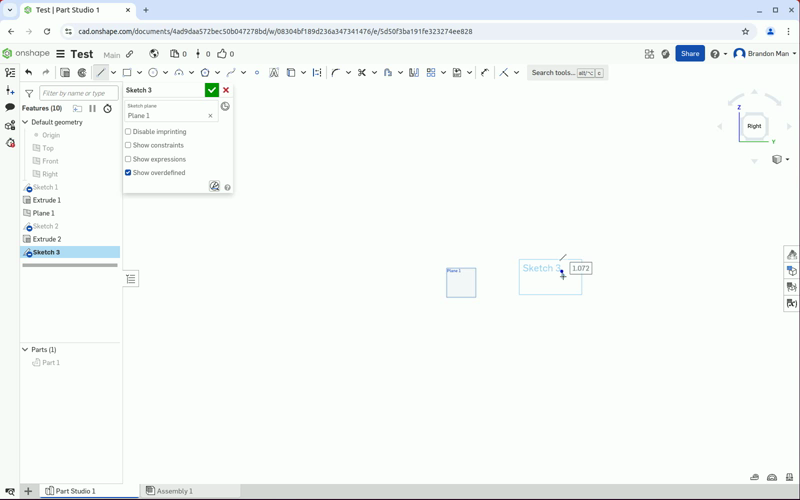
mouse_move(589, 276)
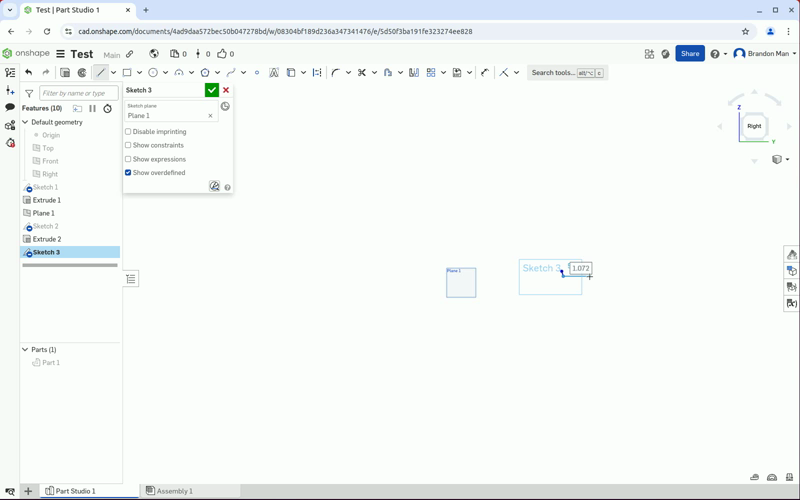
mouse_move(567, 276)
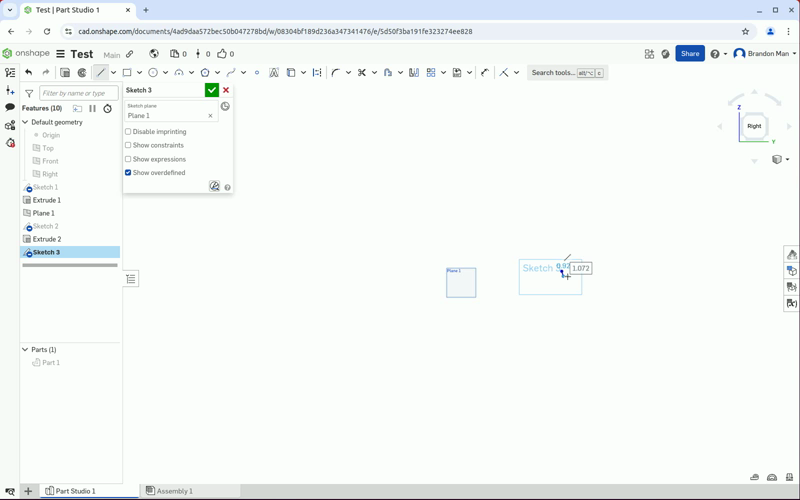
scroll(6)
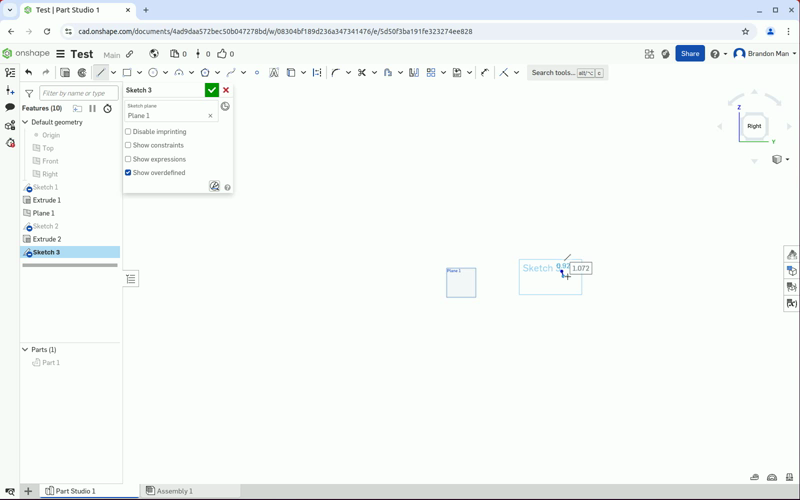
scroll(6)
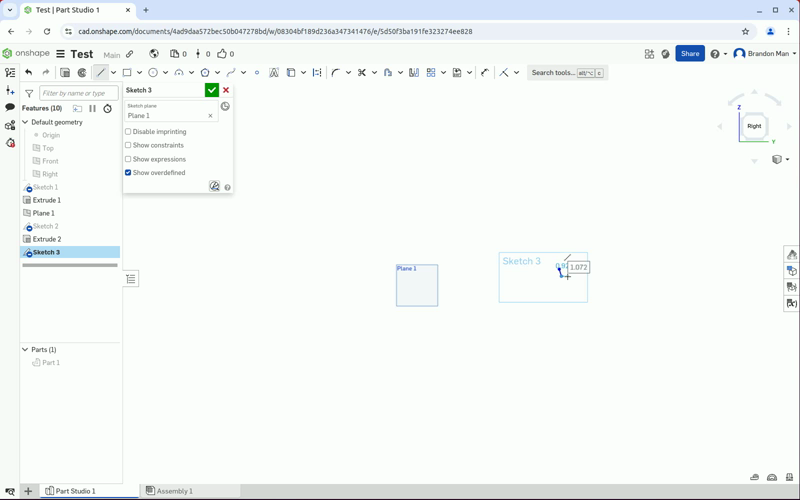
scroll(6)
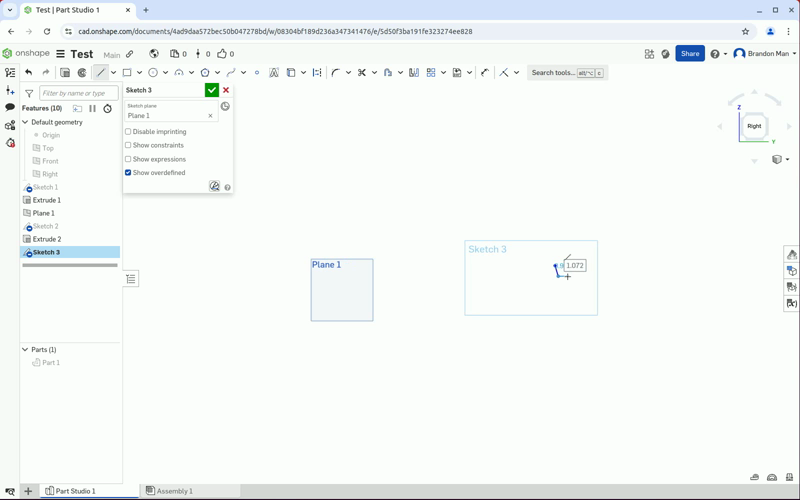
scroll(6)
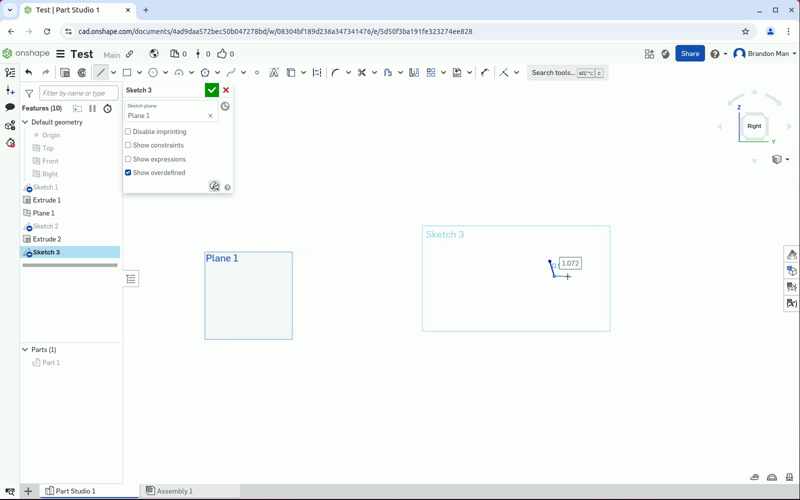
scroll(6)
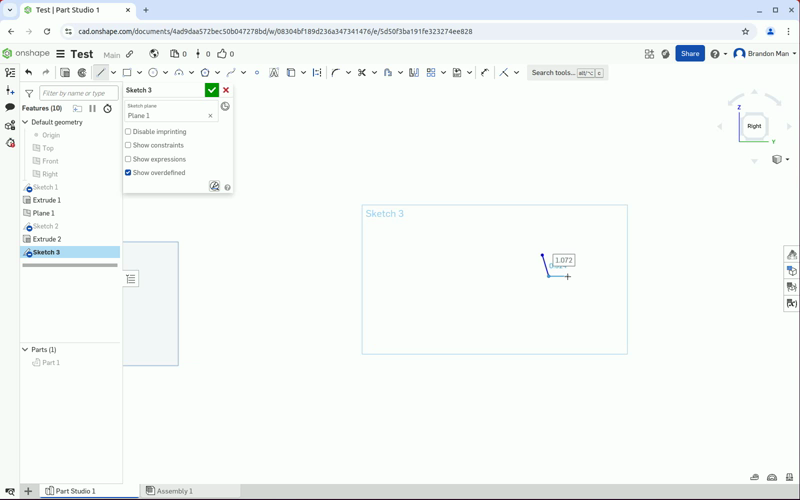
scroll(6)
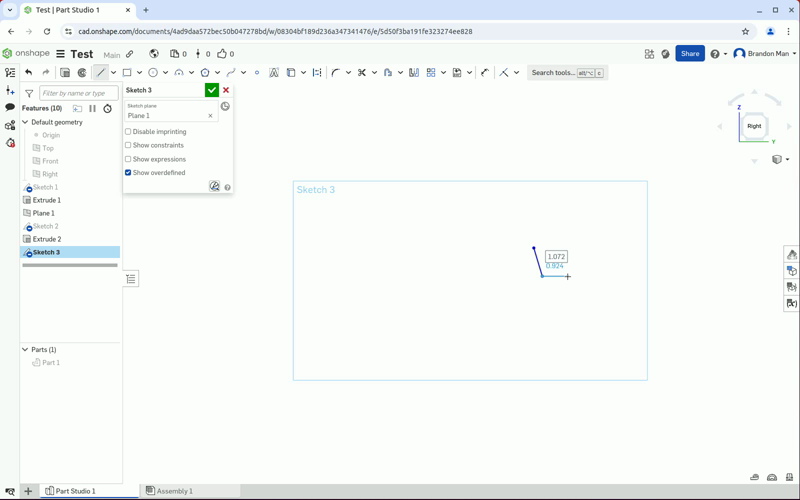
scroll(6)
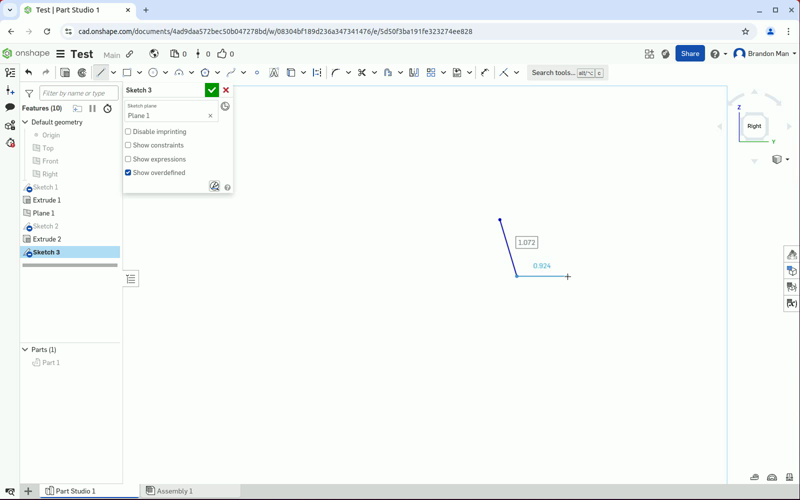
click(567, 276)
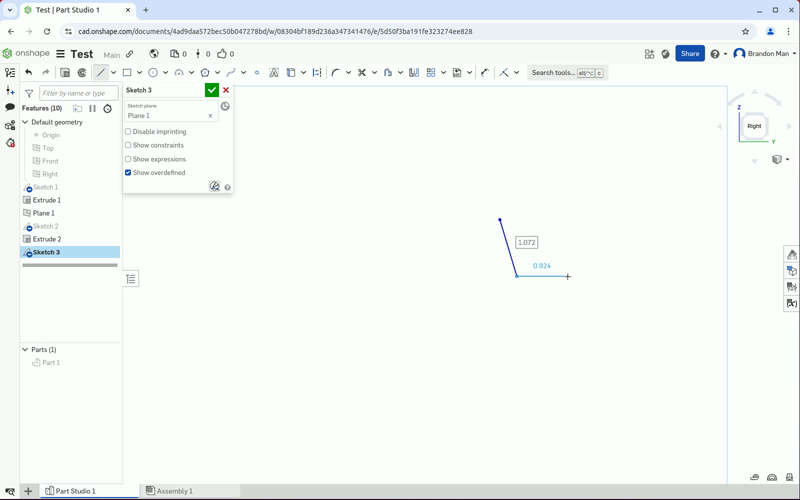
scroll(-6)
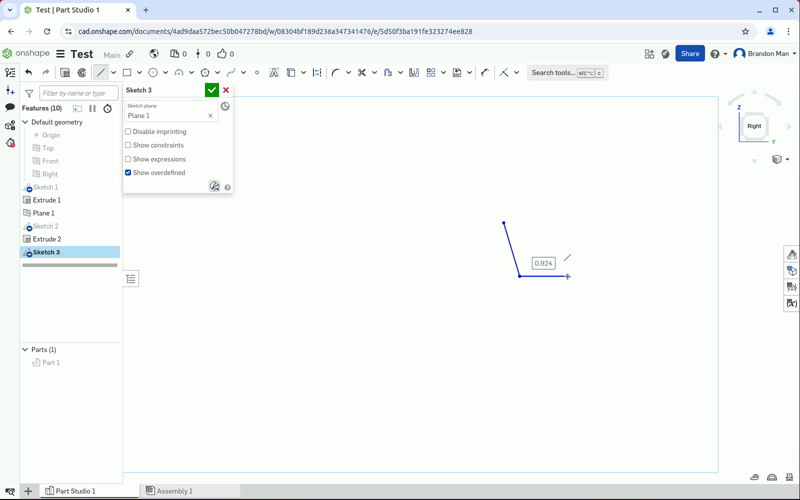
scroll(-6)
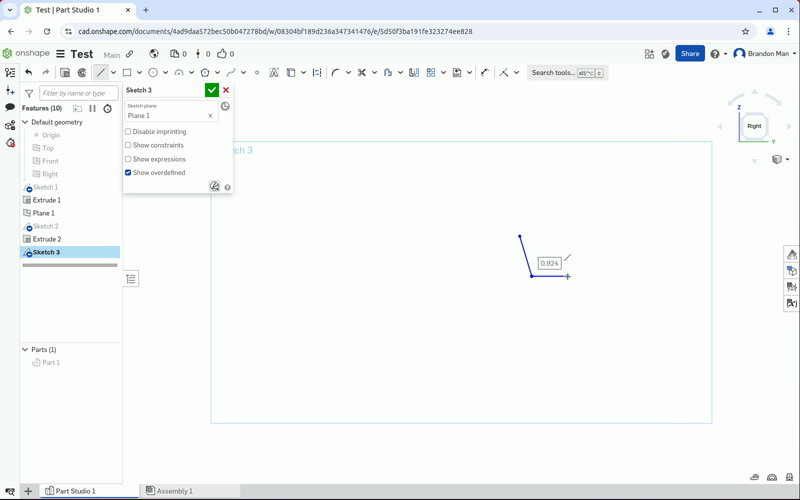
scroll(-6)
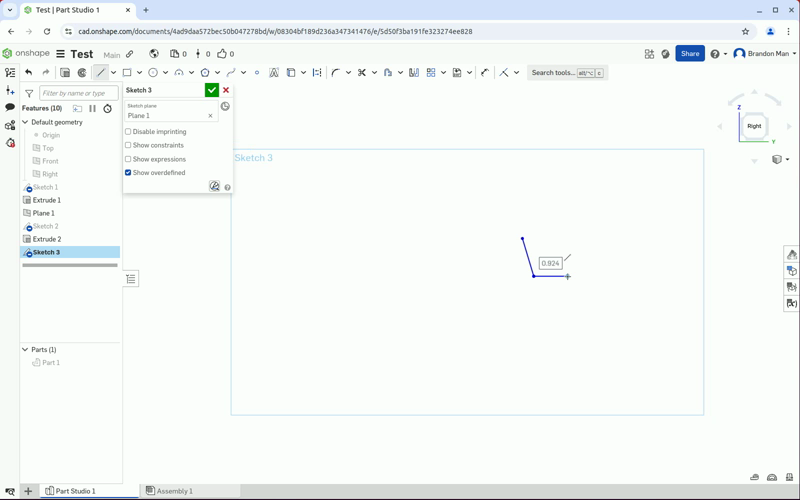
scroll(-6)
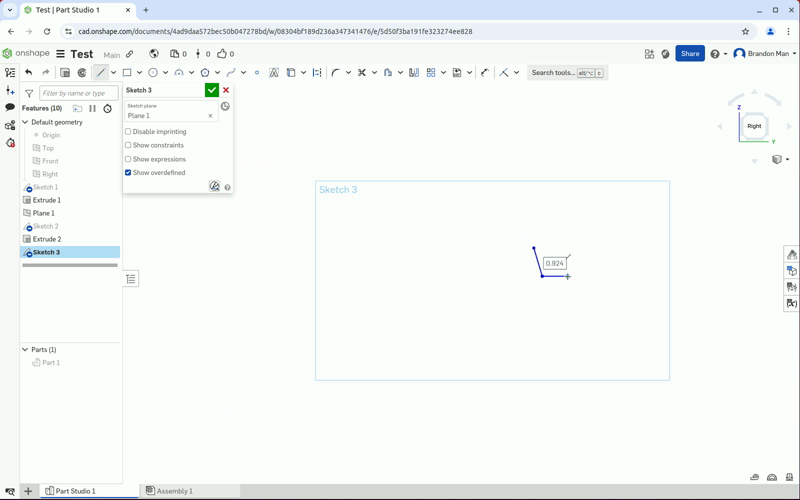
scroll(-6)
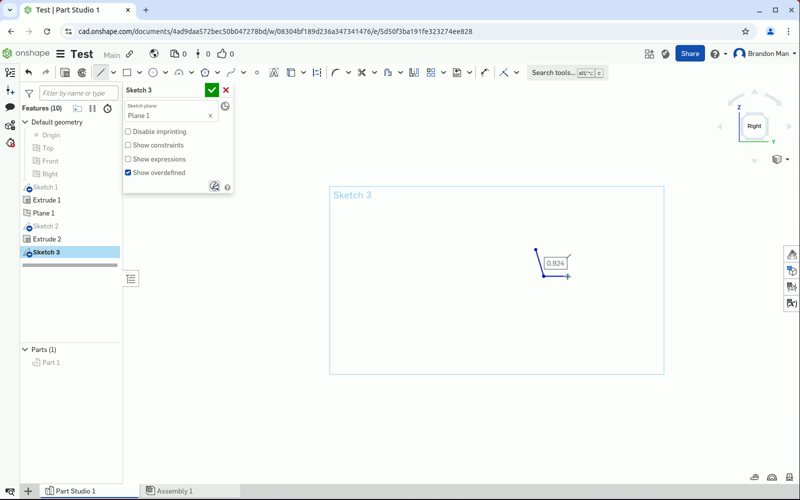
scroll(-6)
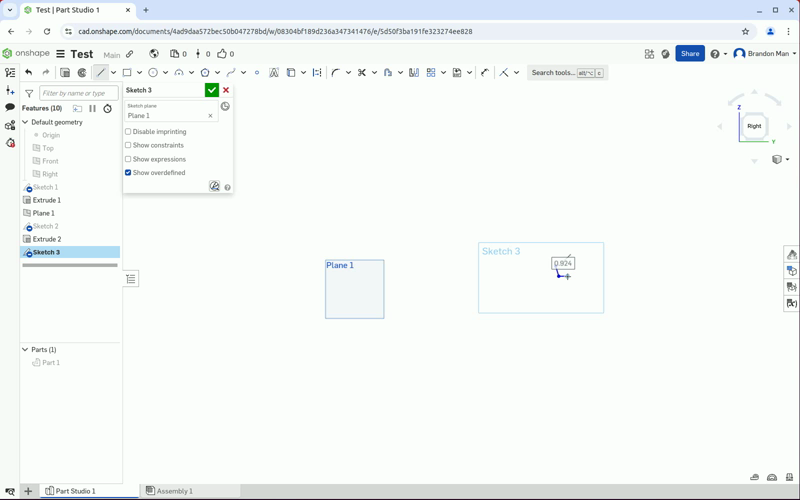
scroll(-6)
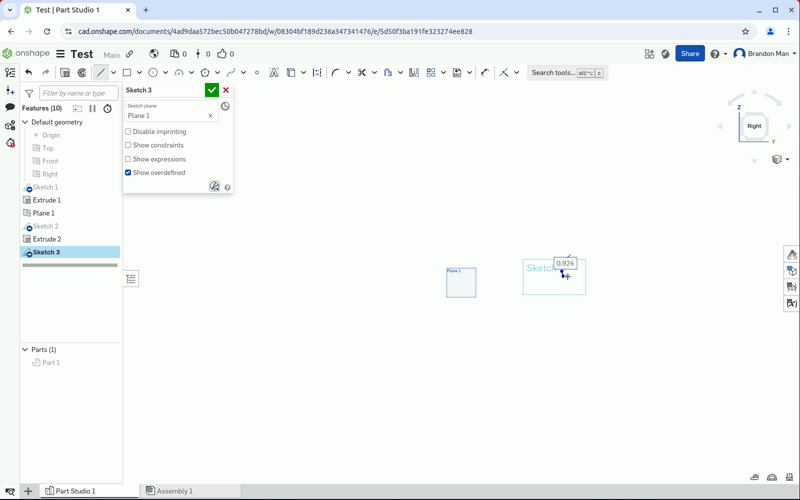
key_up(shift)
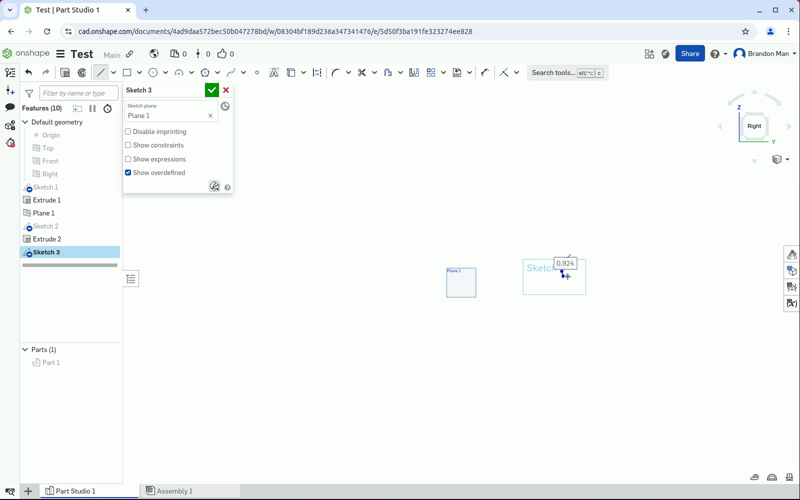
key_down(shift)
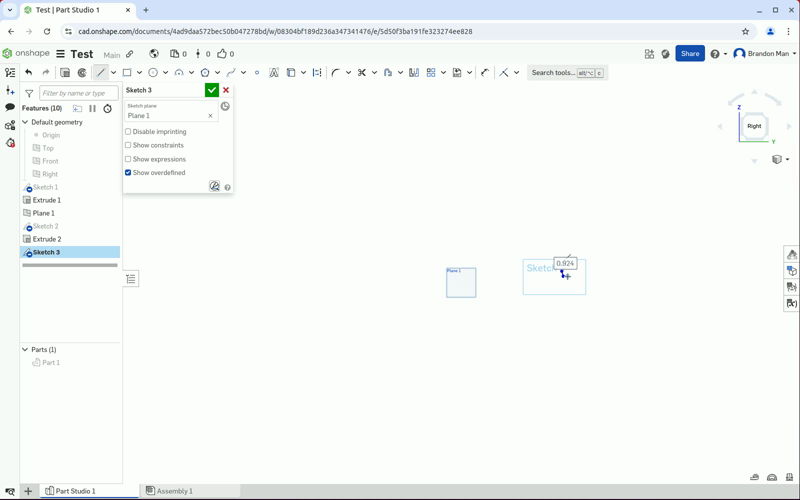
mouse_move(589, 276)
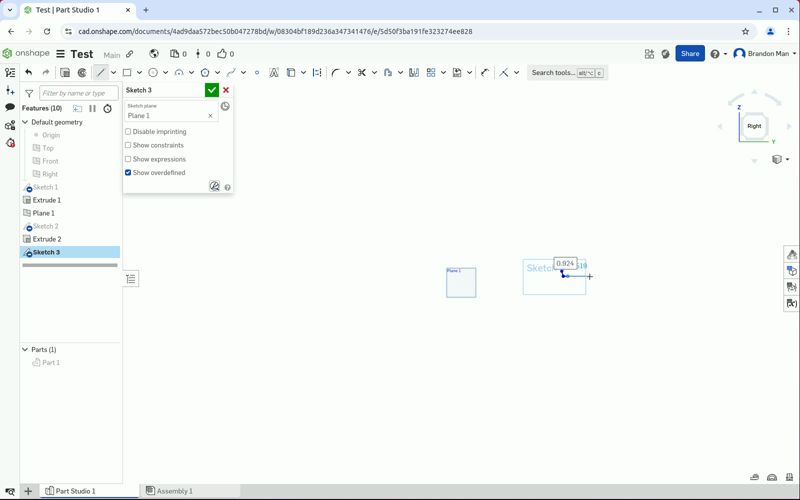
mouse_move(569, 271)
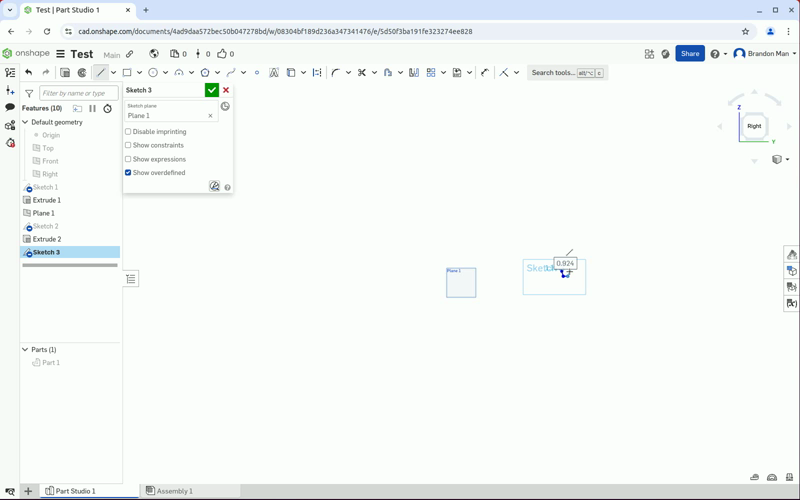
scroll(6)
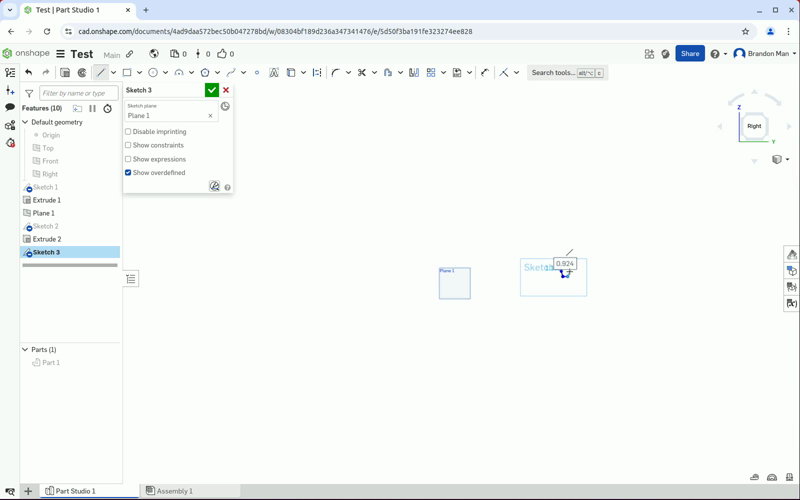
scroll(6)
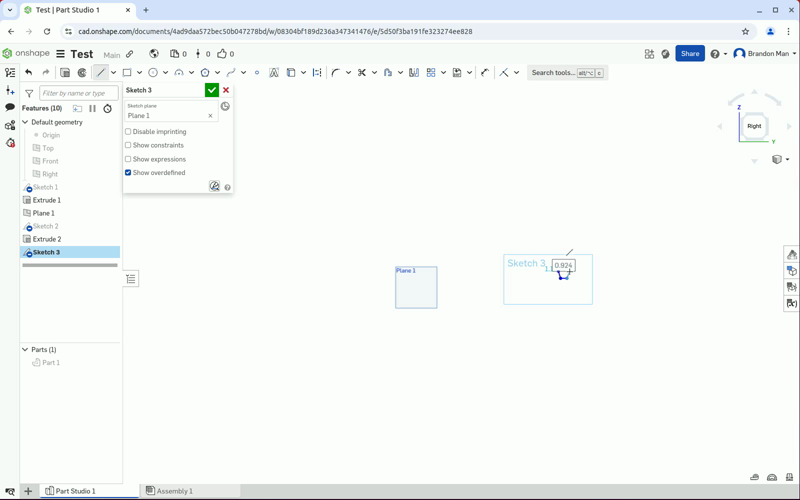
scroll(6)
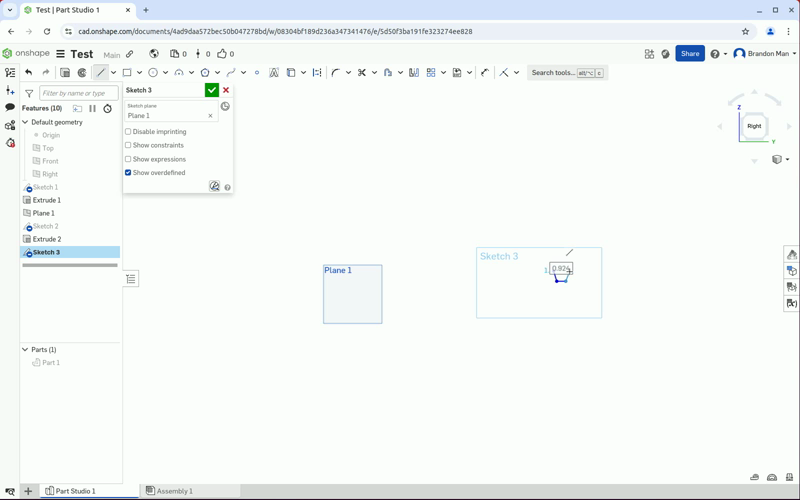
scroll(6)
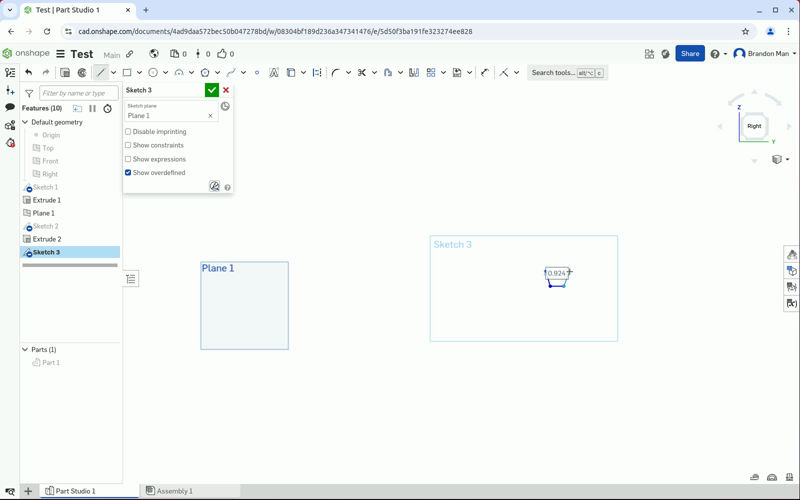
scroll(6)
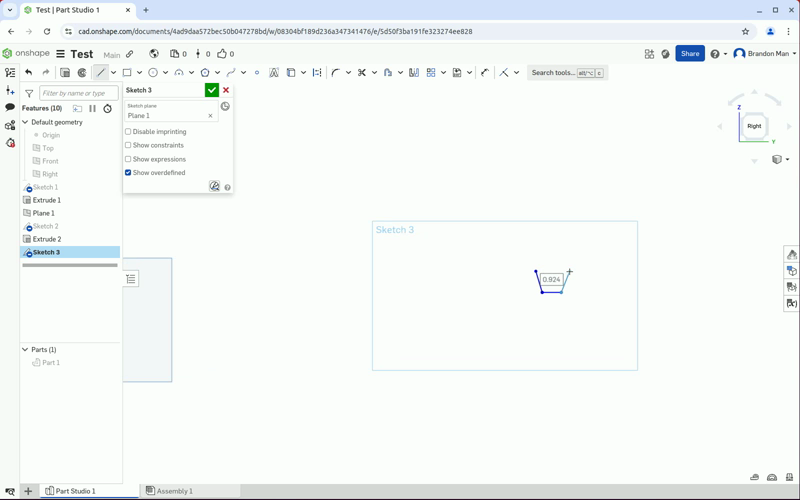
scroll(6)
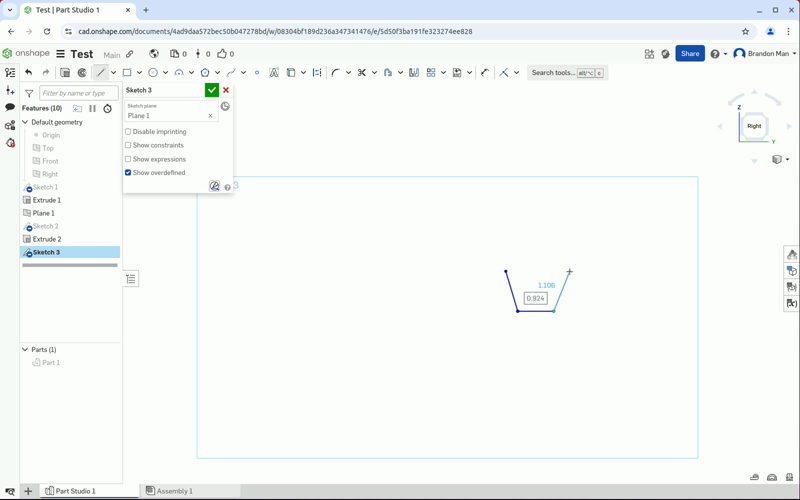
scroll(6)
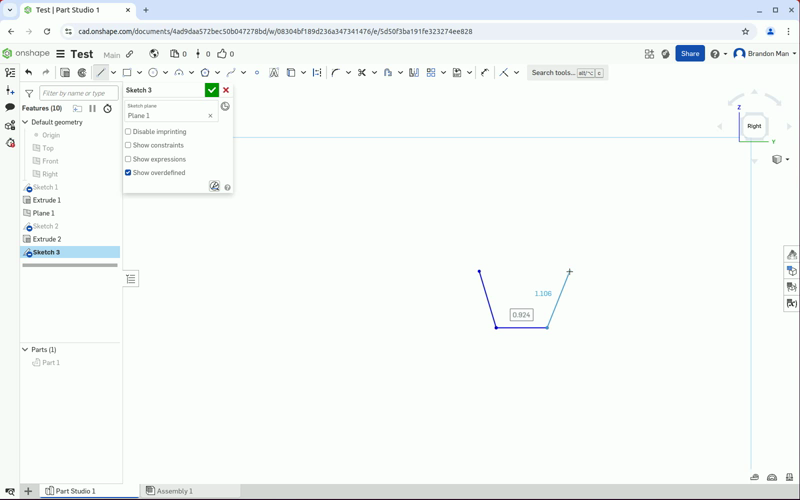
click(569, 271)
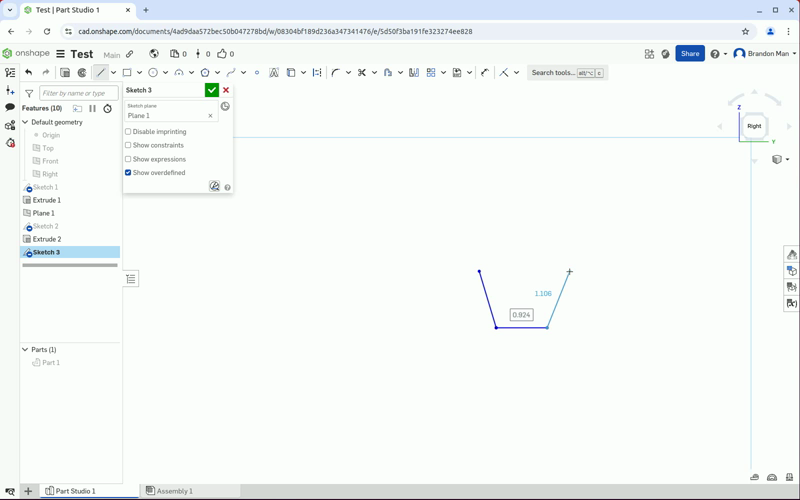
scroll(-6)
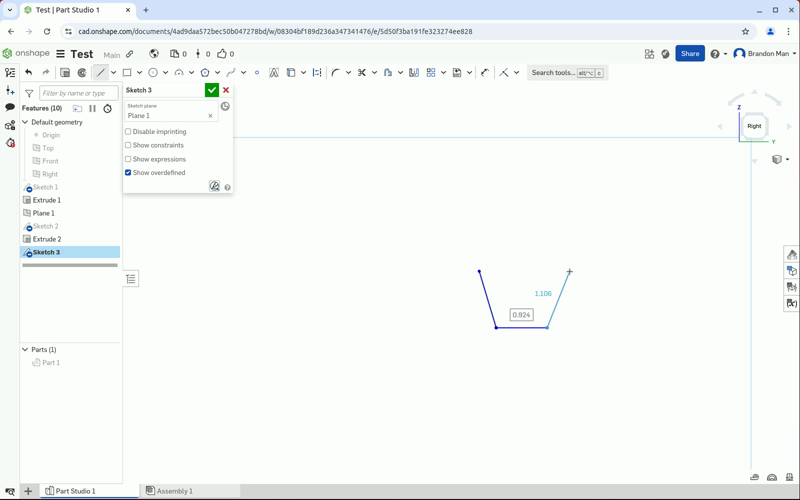
scroll(-6)
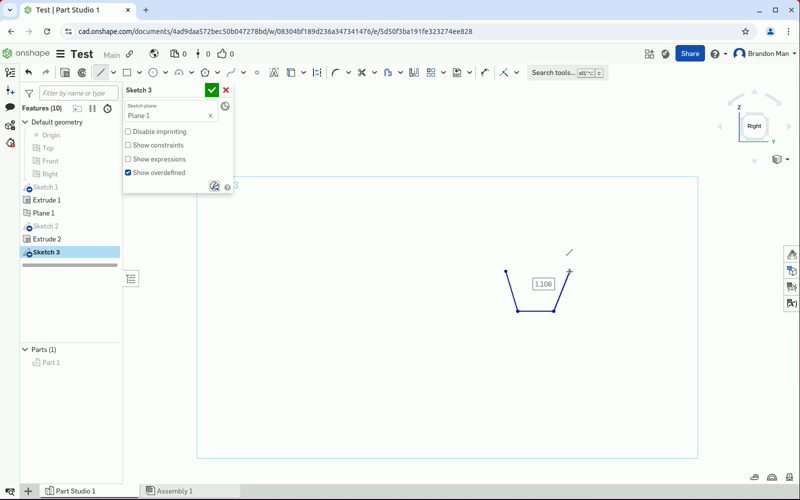
scroll(-6)
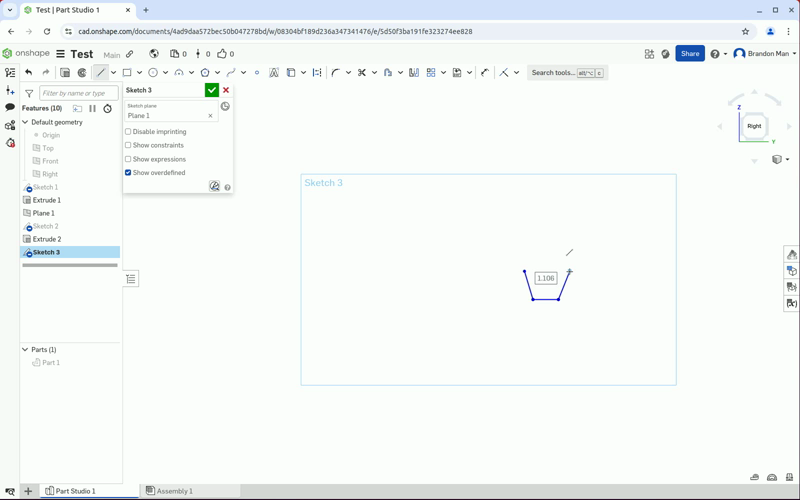
scroll(-6)
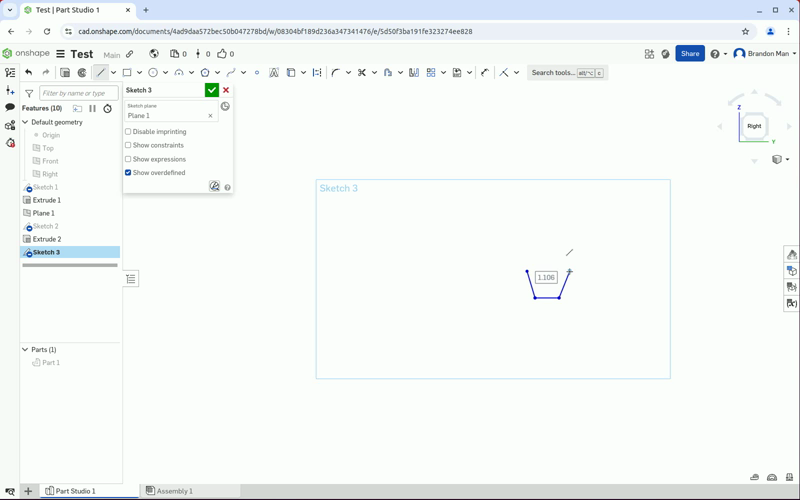
scroll(-6)
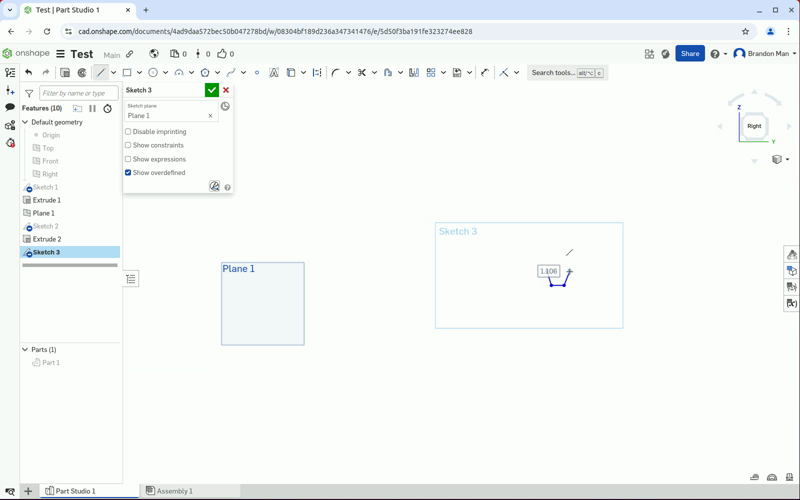
scroll(-6)
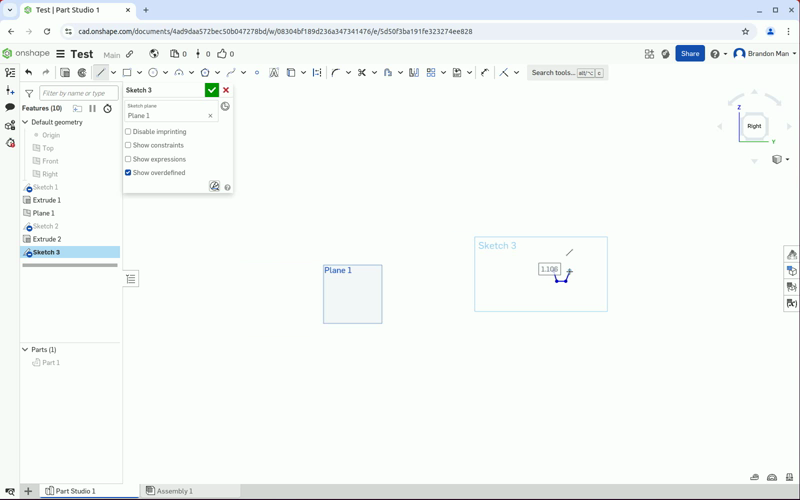
scroll(-6)
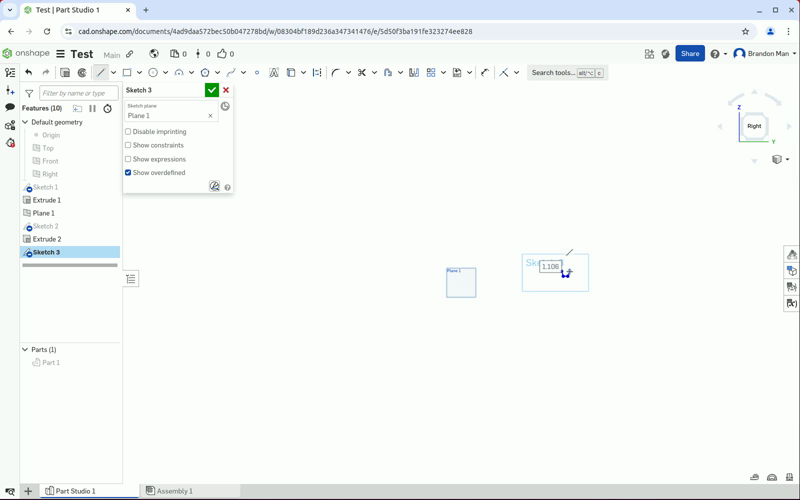
key_up(shift)
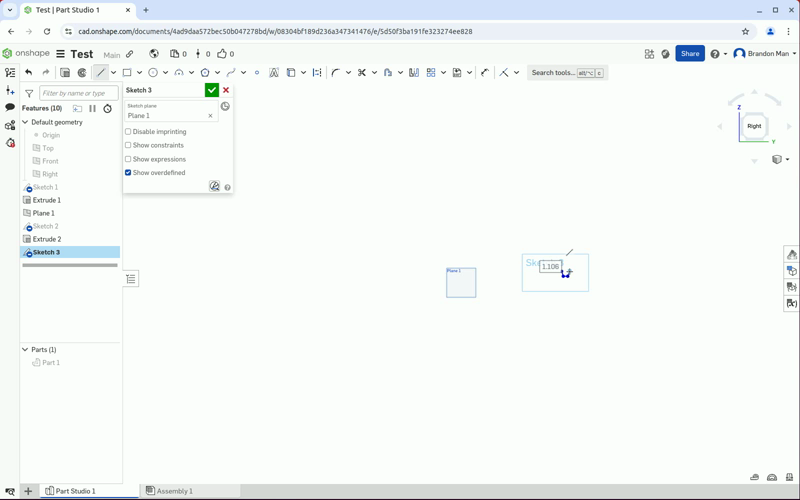
mouse_move(589, 271)
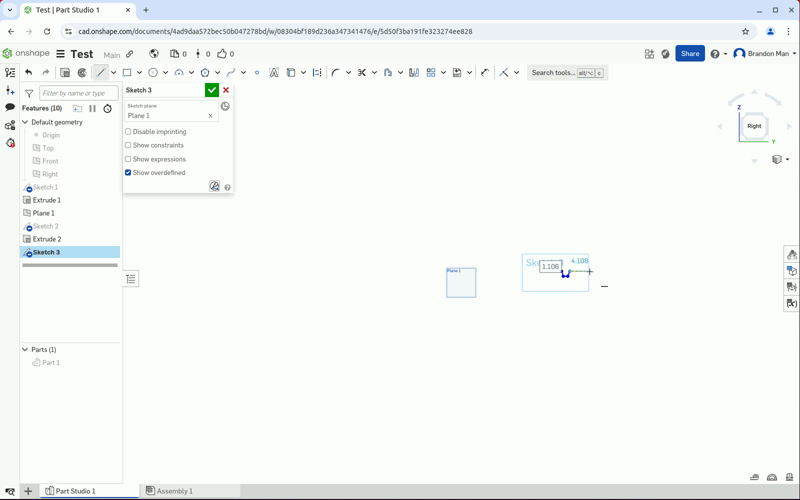
key_down(shift)
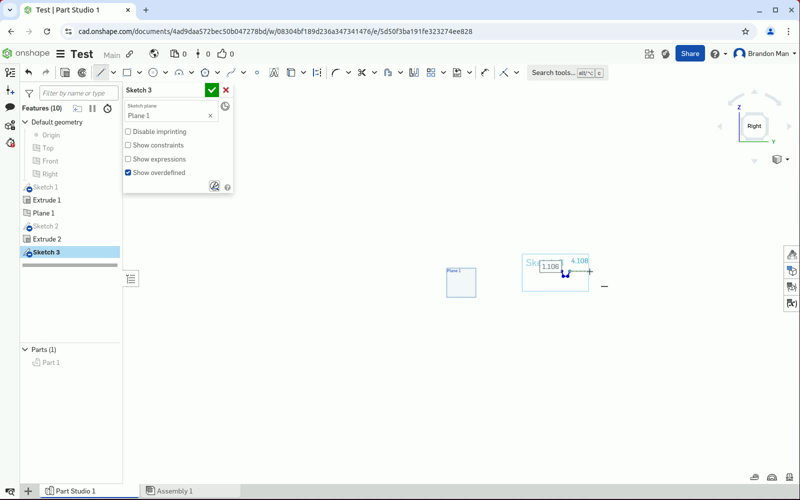
mouse_move(561, 271)
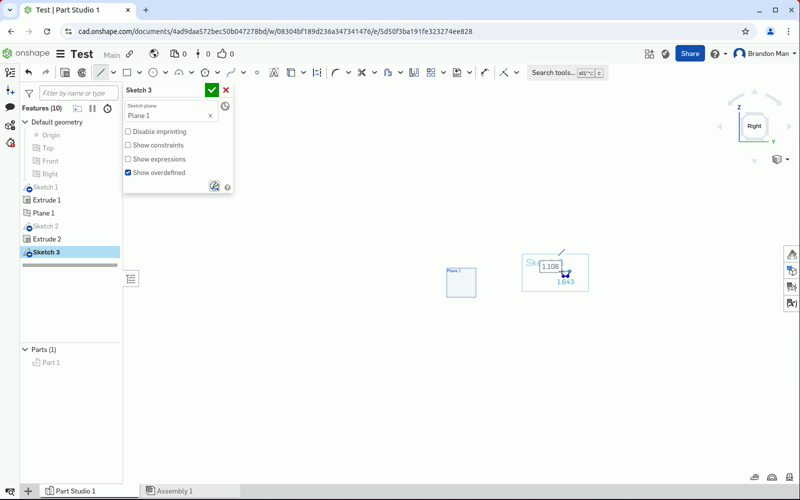
key_up(shift)
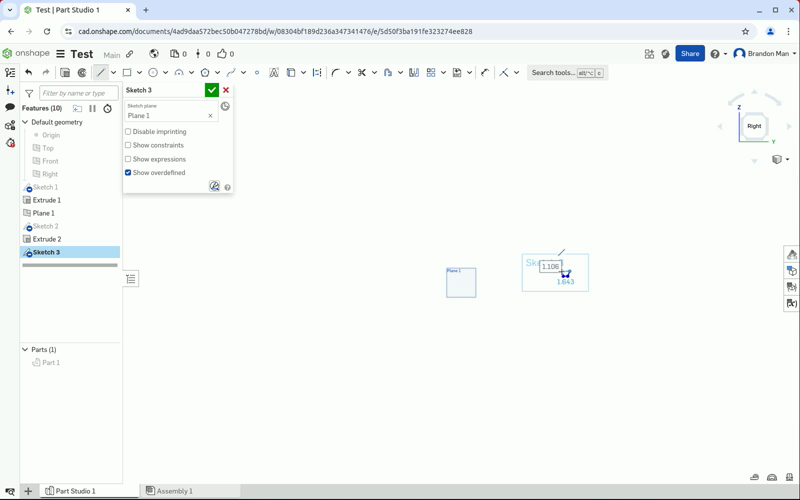
click(561, 271)
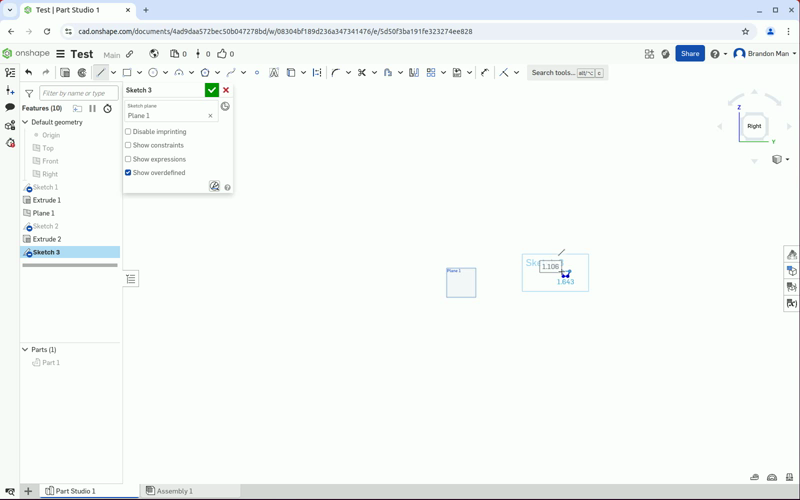
key(esc)
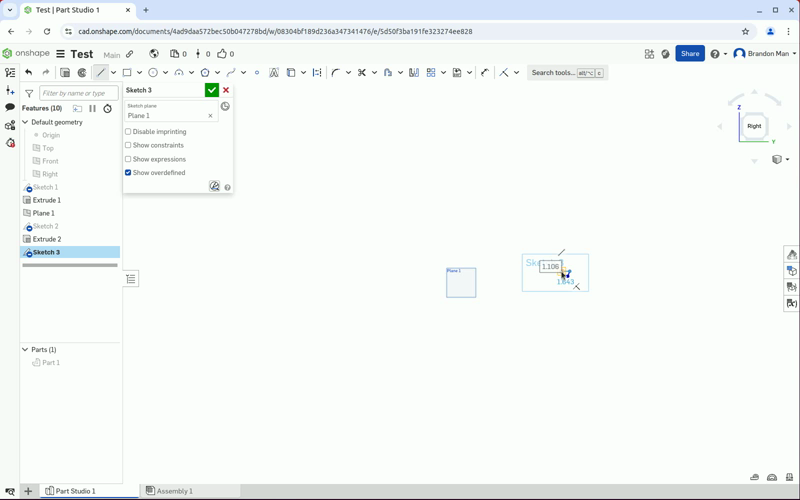
mouse_move(566, 275)
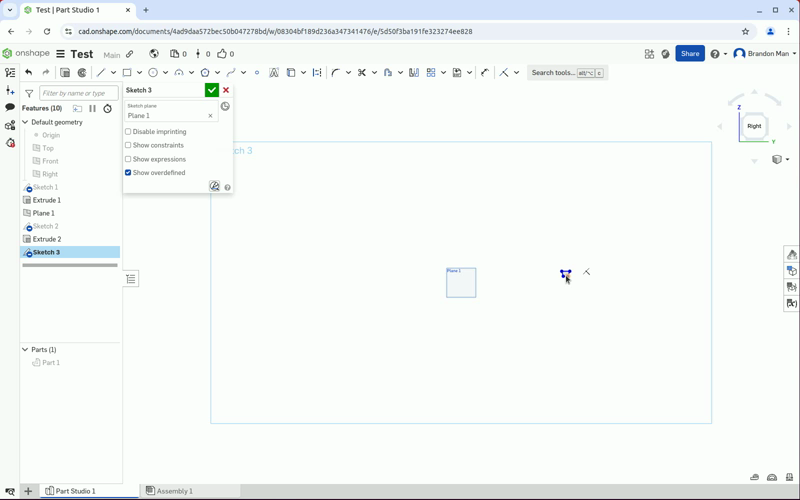
scroll(6)
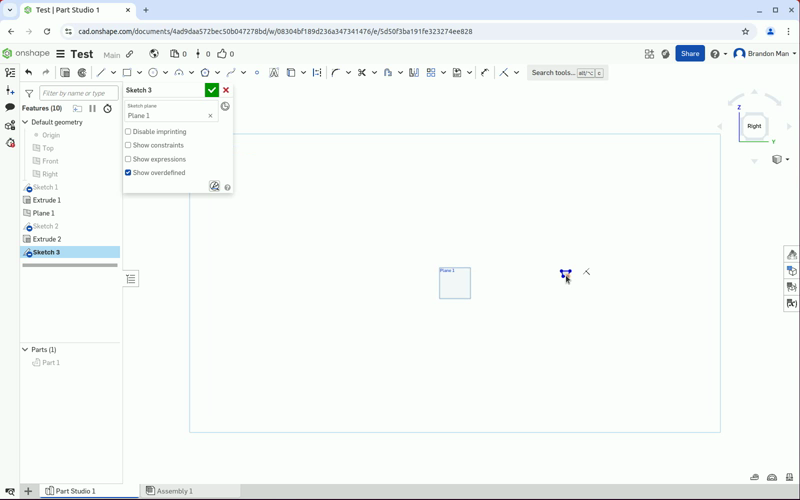
scroll(6)
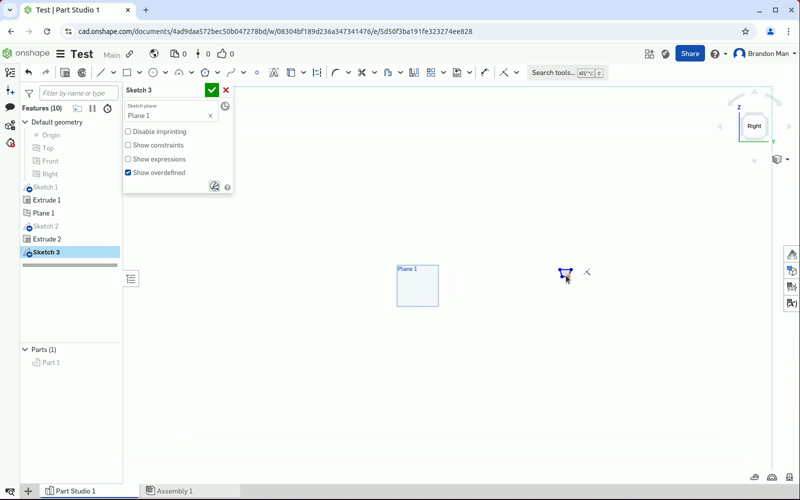
scroll(6)
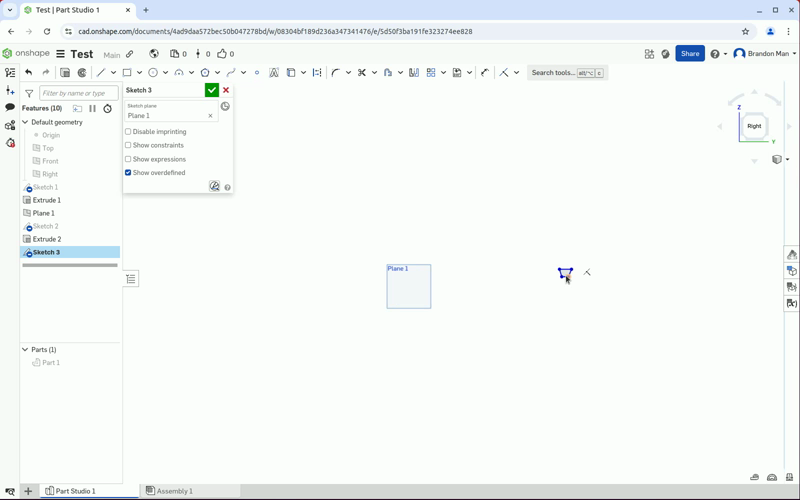
scroll(6)
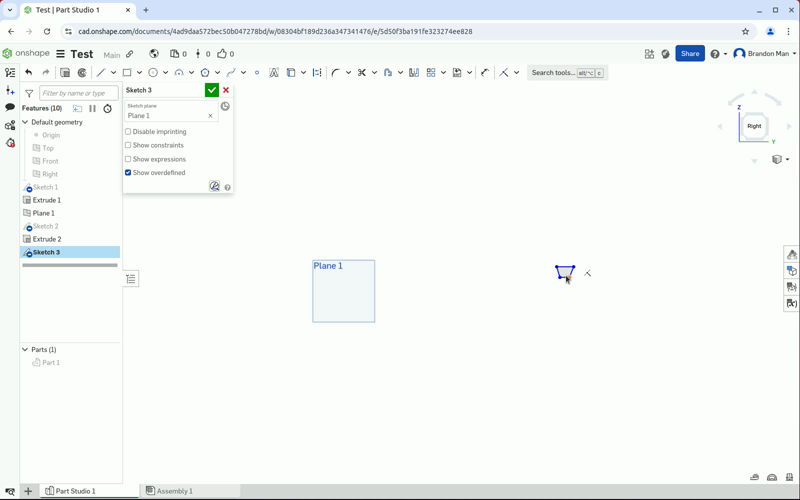
scroll(6)
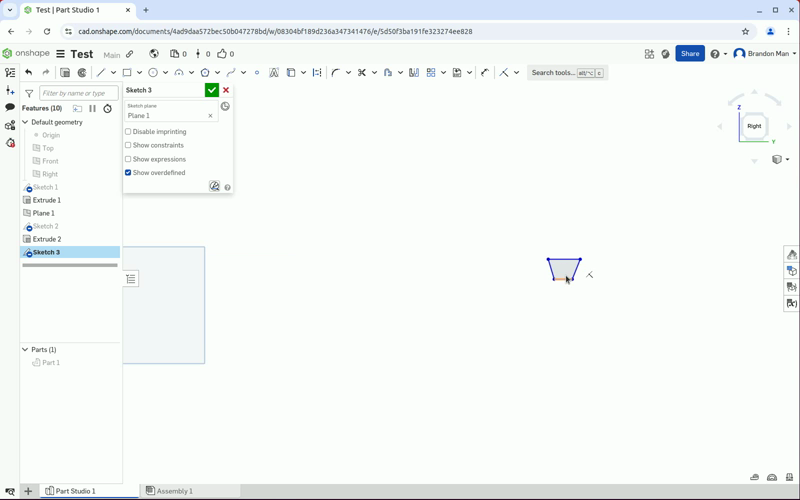
scroll(6)
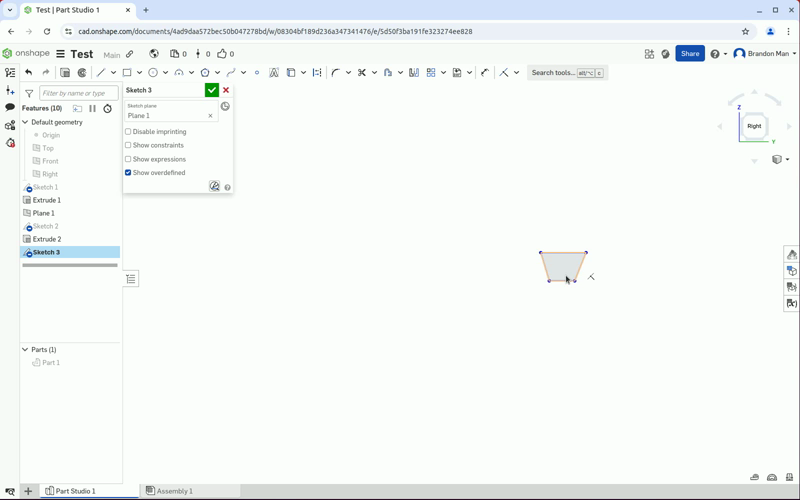
scroll(6)
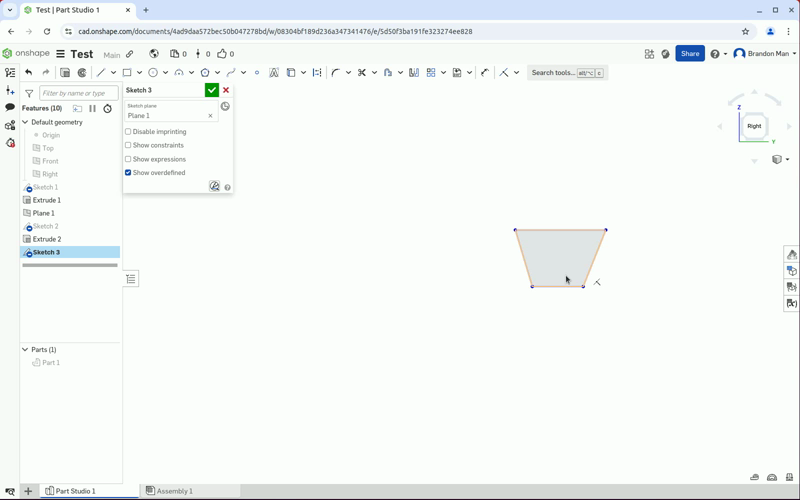
click(566, 275)
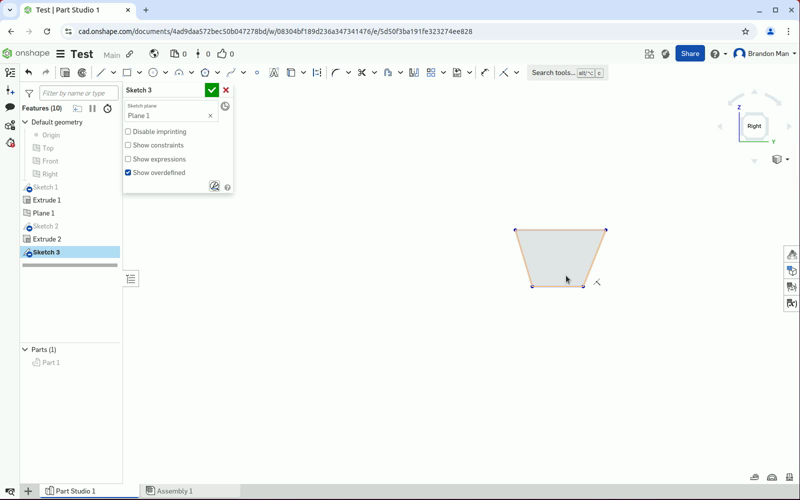
scroll(-6)
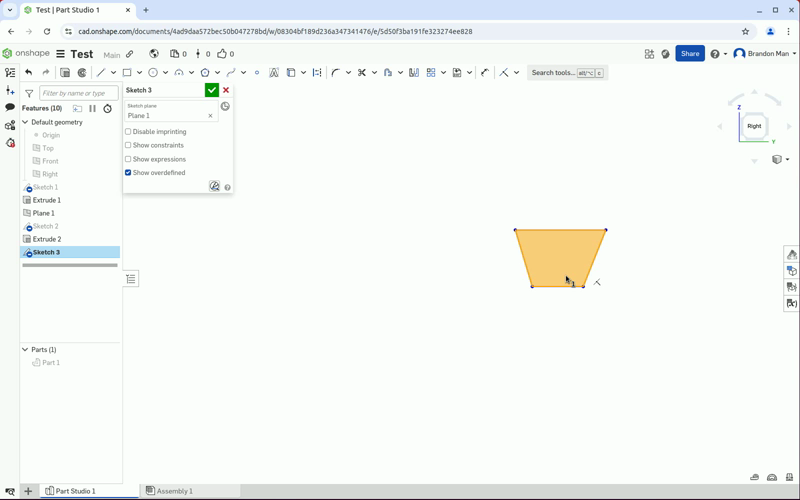
scroll(-6)
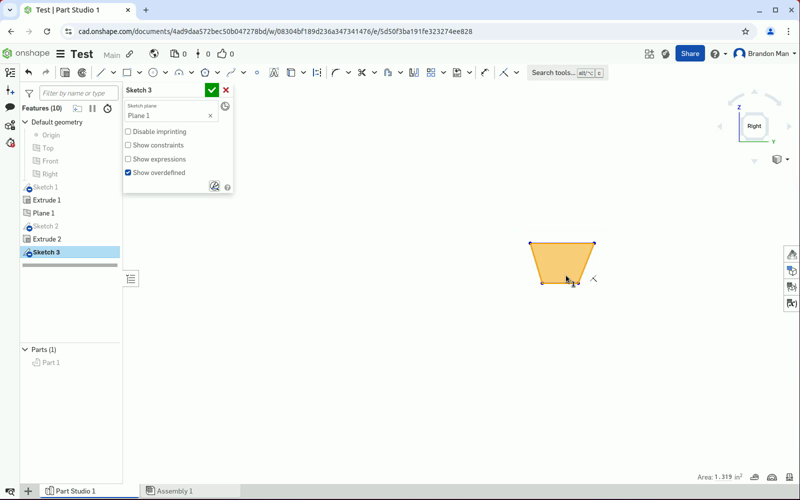
scroll(-6)
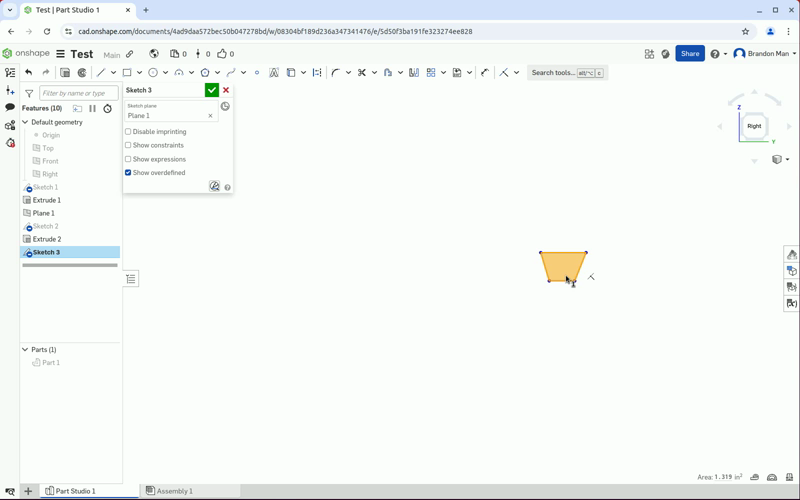
scroll(-6)
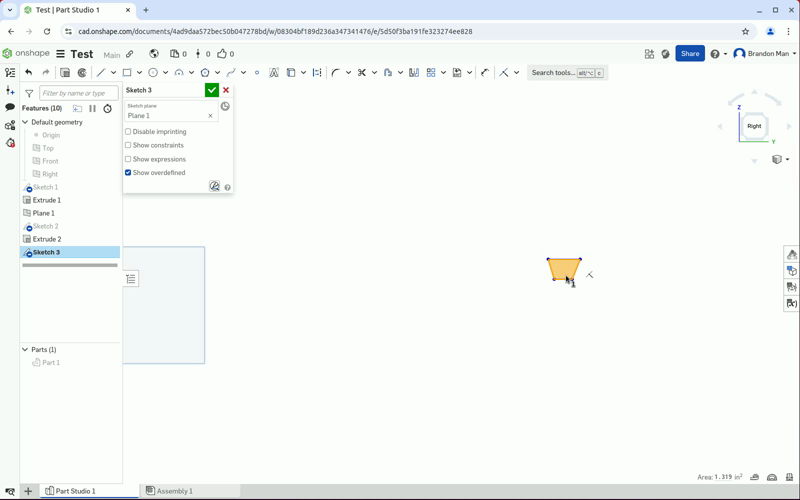
scroll(-6)
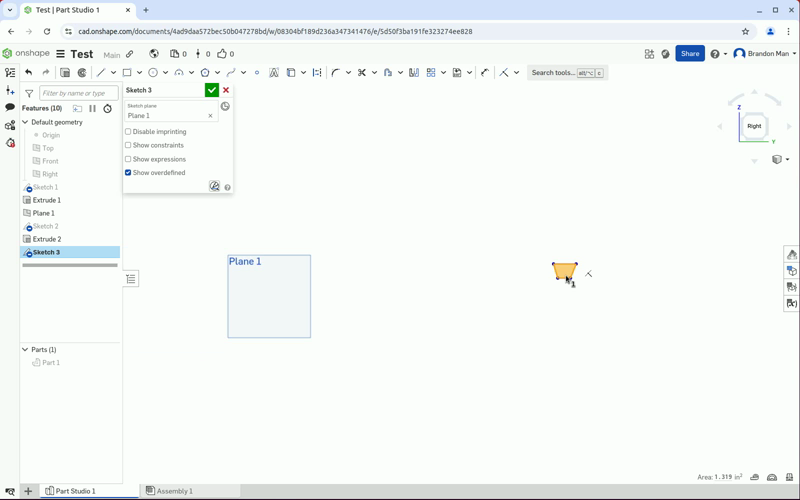
scroll(-6)
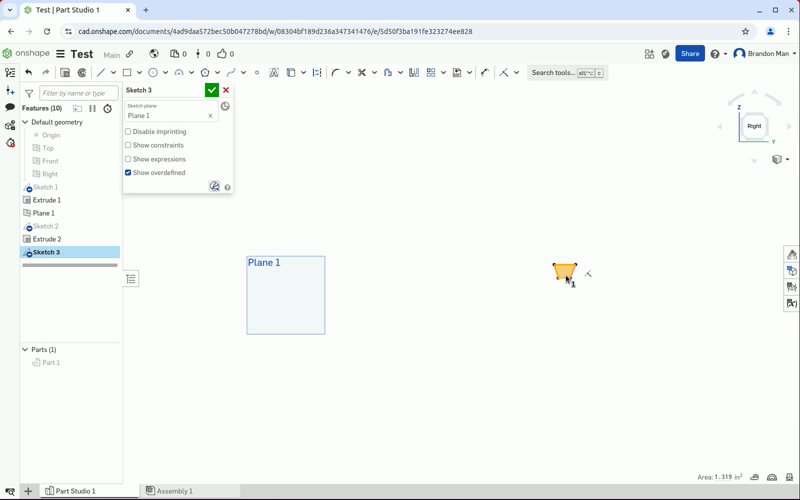
scroll(-6)
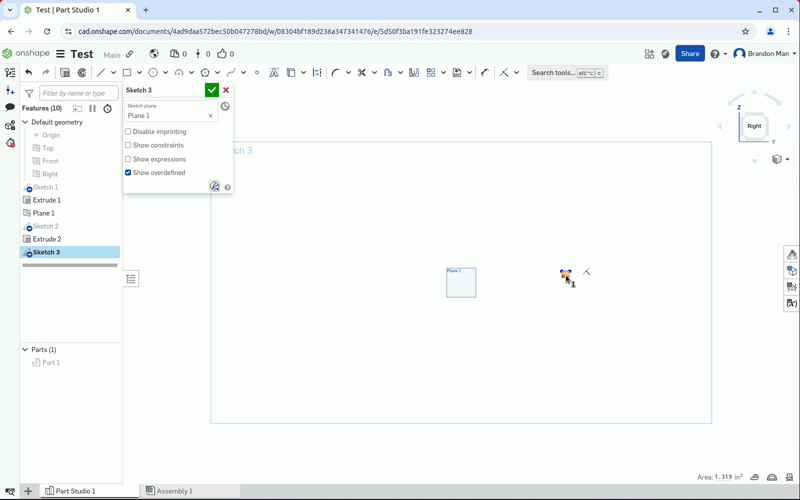
mouse_move(73, 352)
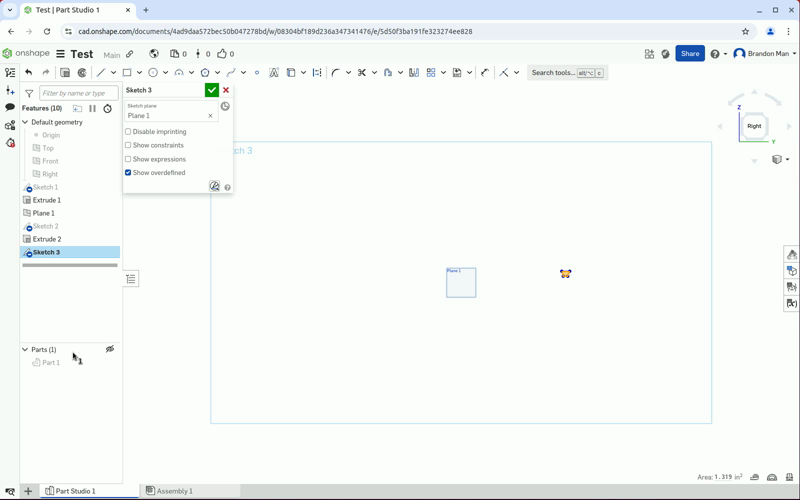
key(shift+y)
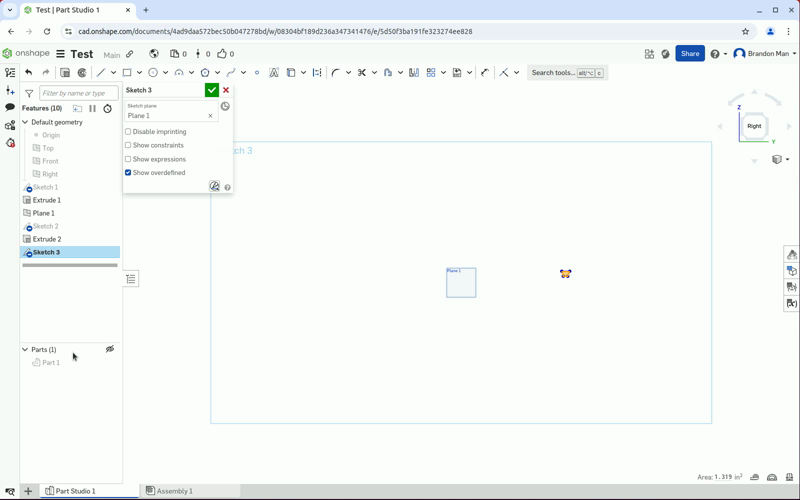
key(shift+e)
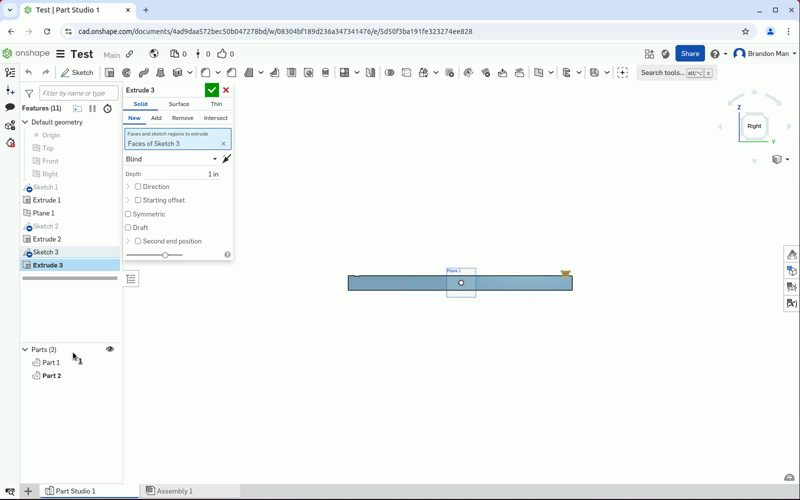
mouse_move(143, 106)
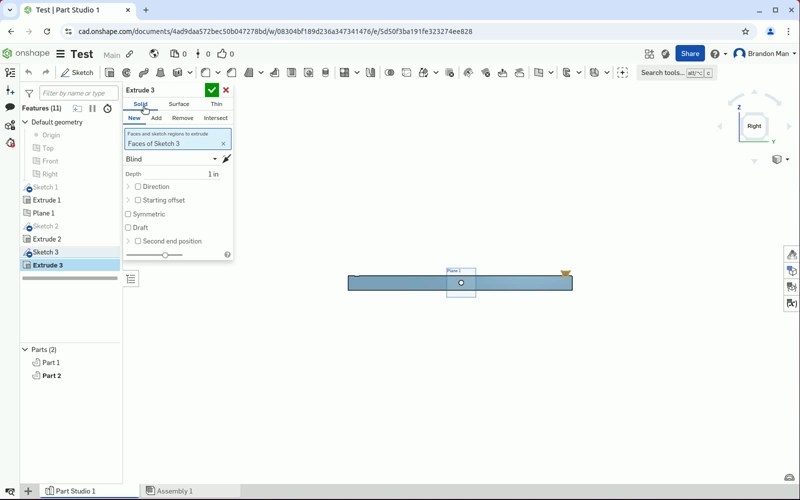
click(143, 106)
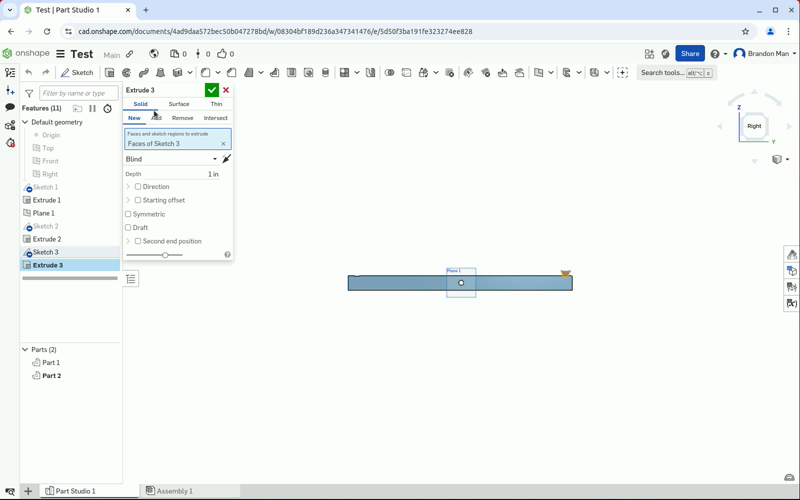
mouse_move(186, 120)
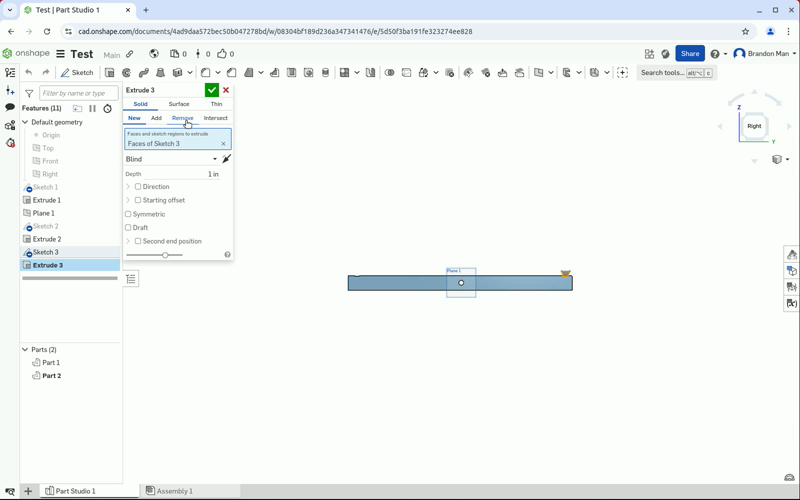
click(186, 120)
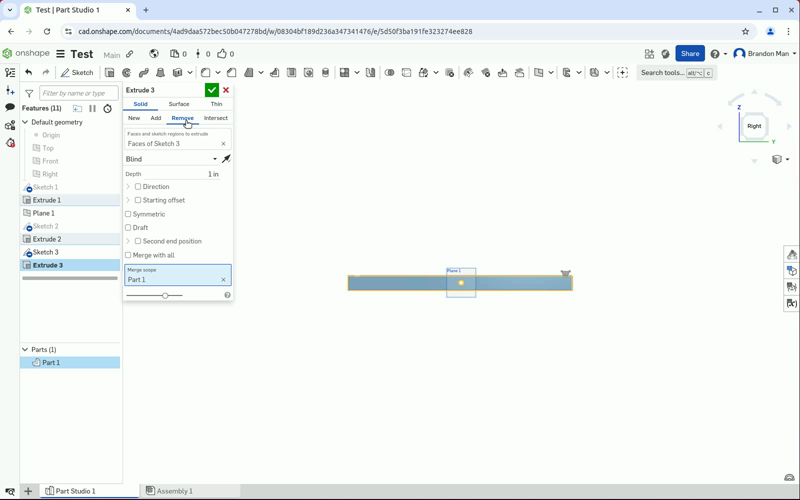
key(tab, 4)
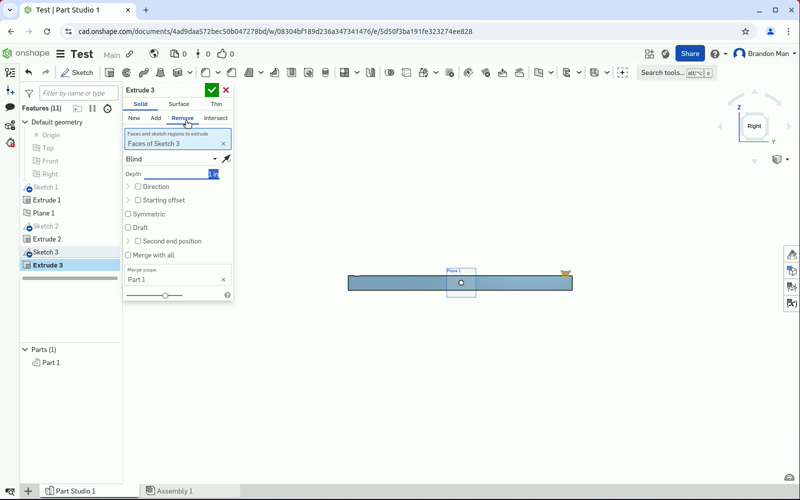
text(3.37)
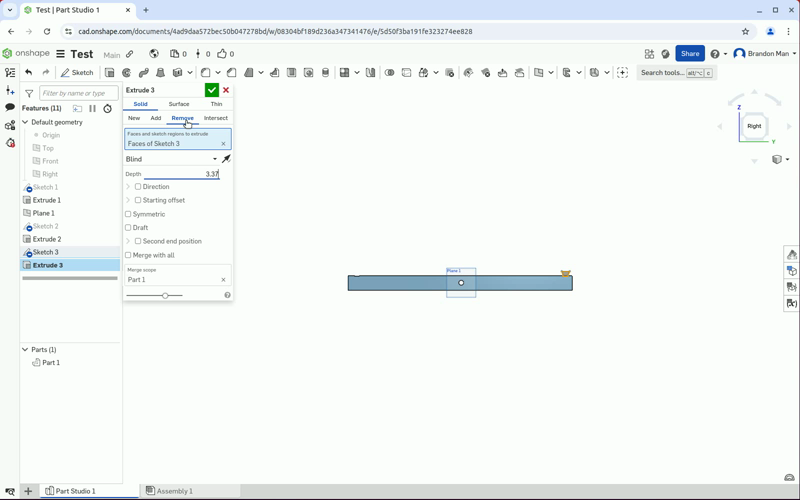
key(tab, 6)
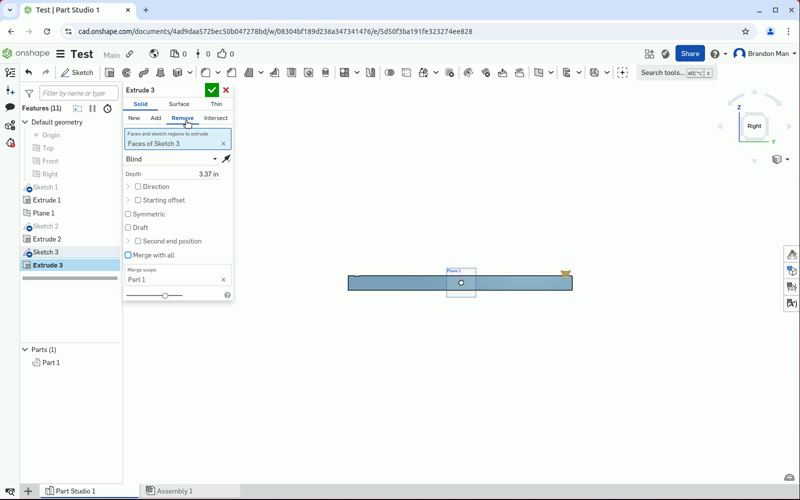
key(space)
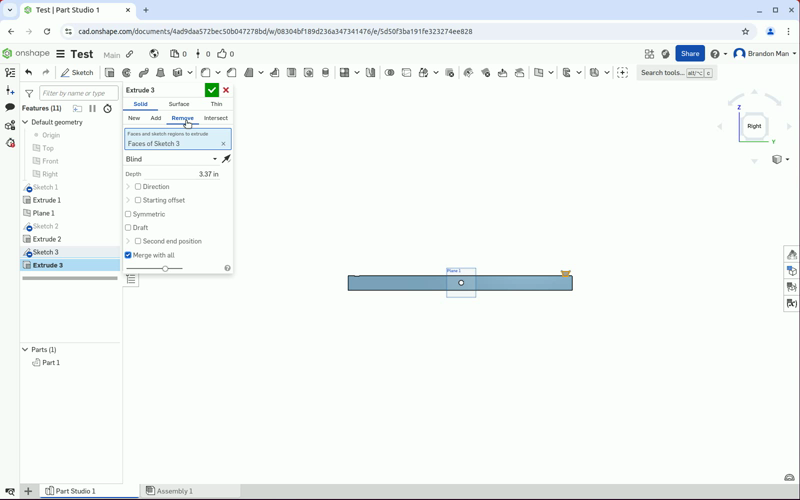
key(enter)
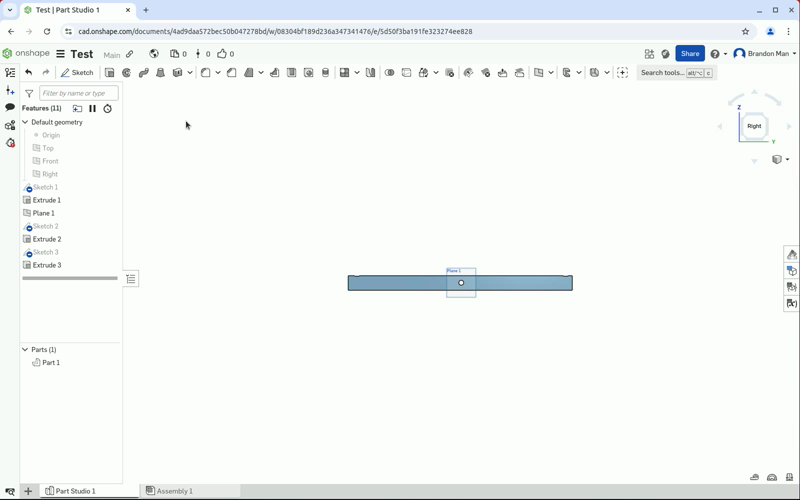
key(shift+h)
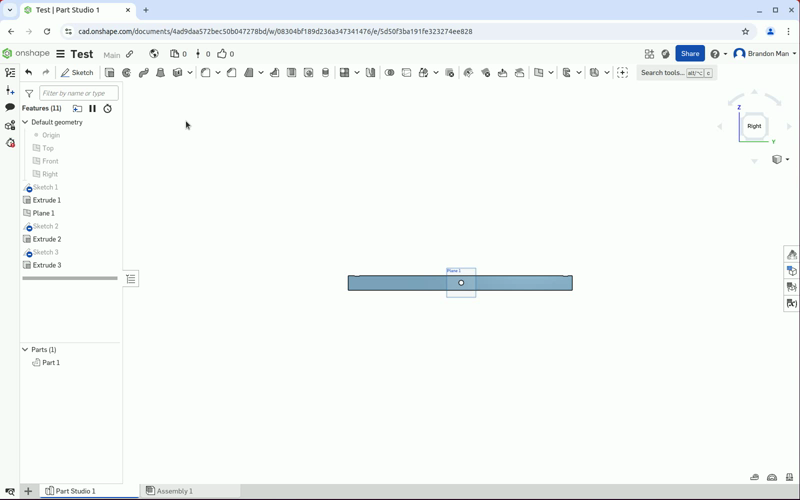
key(shift+h)
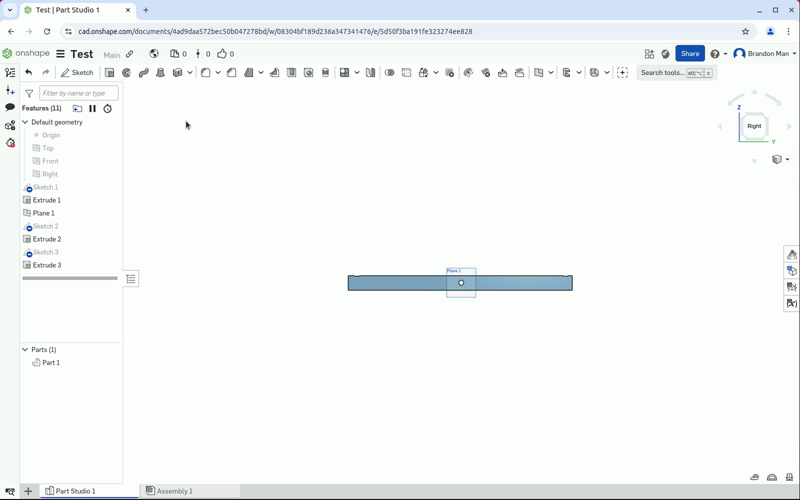
mouse_move(73, 189)
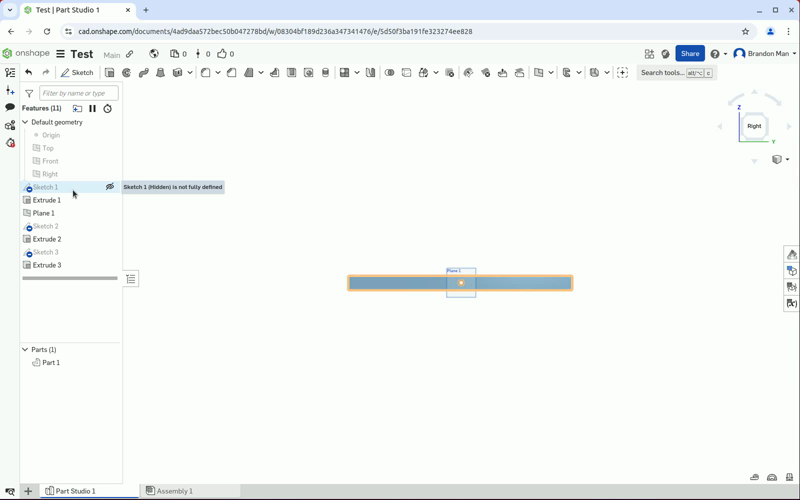
click(73, 189)
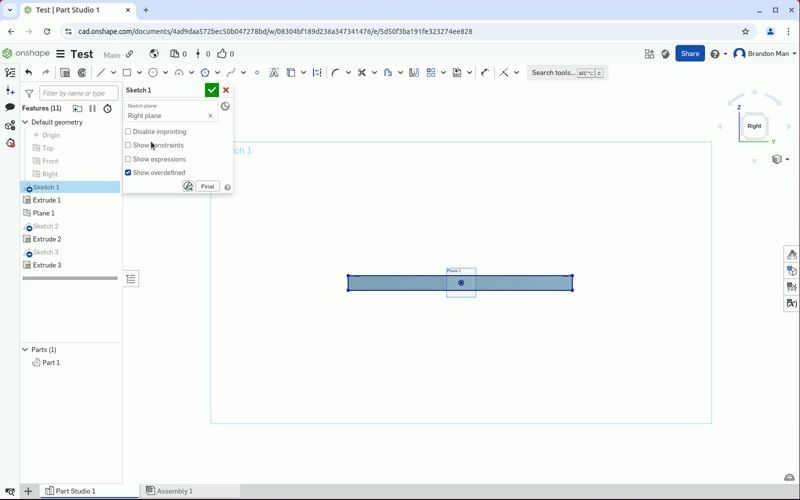
mouse_move(229, 92)
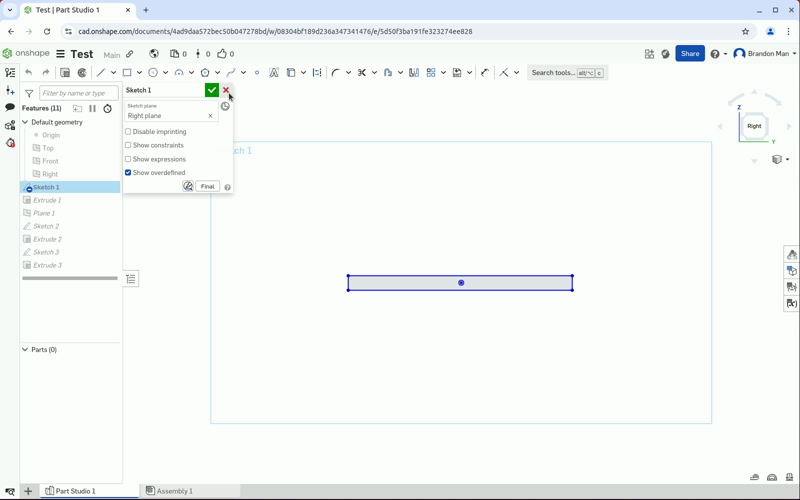
click(229, 92)
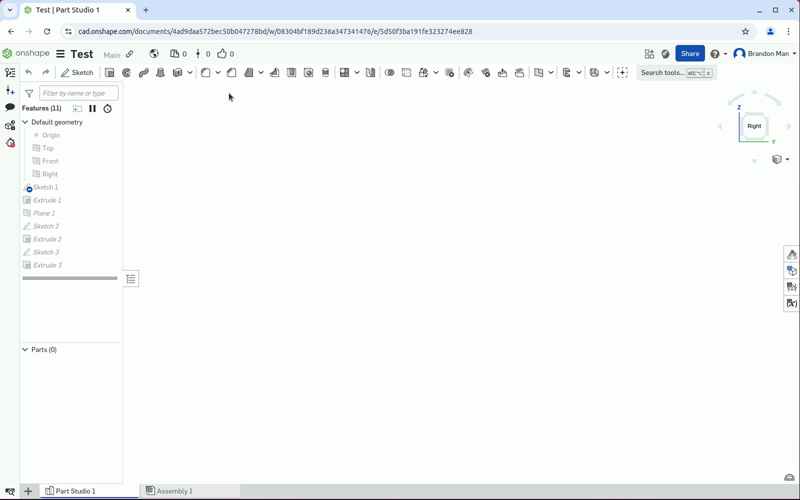
key(shift+s)
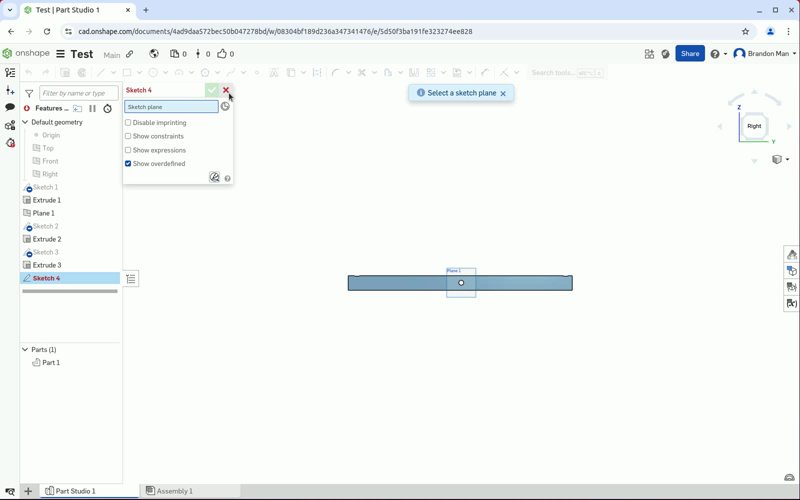
mouse_move(73, 215)
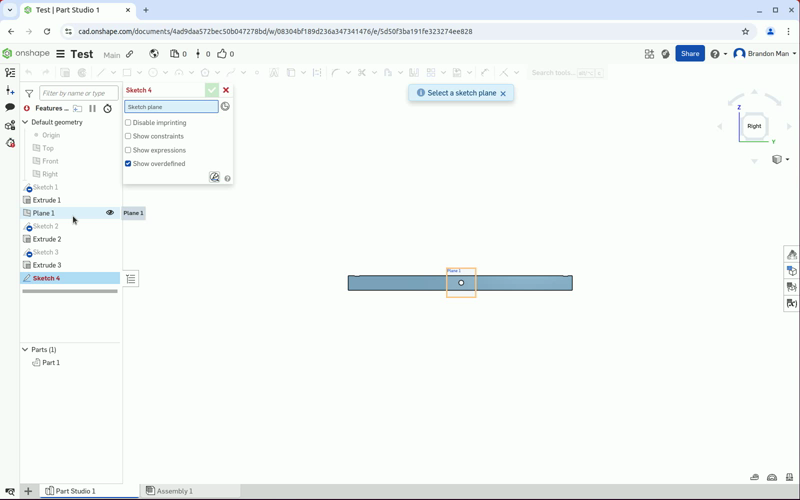
click(73, 215)
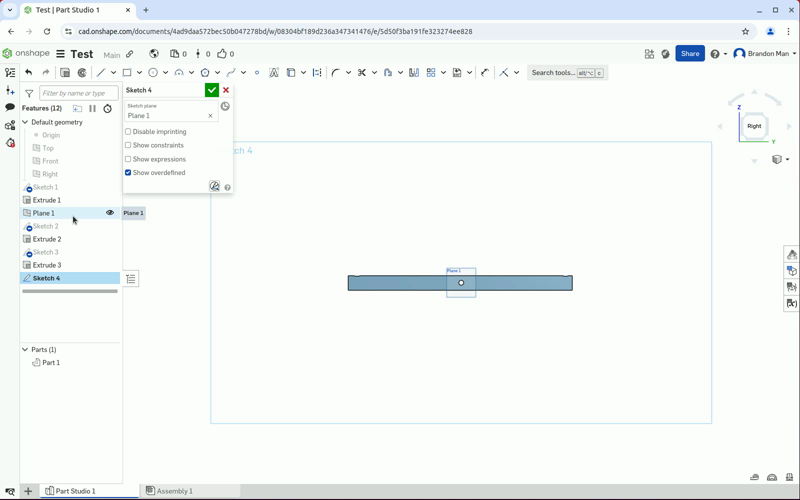
mouse_move(73, 352)
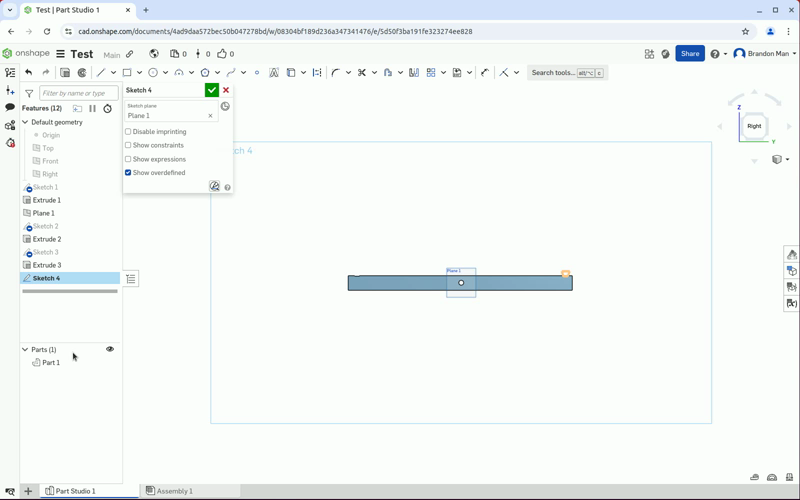
key(y)
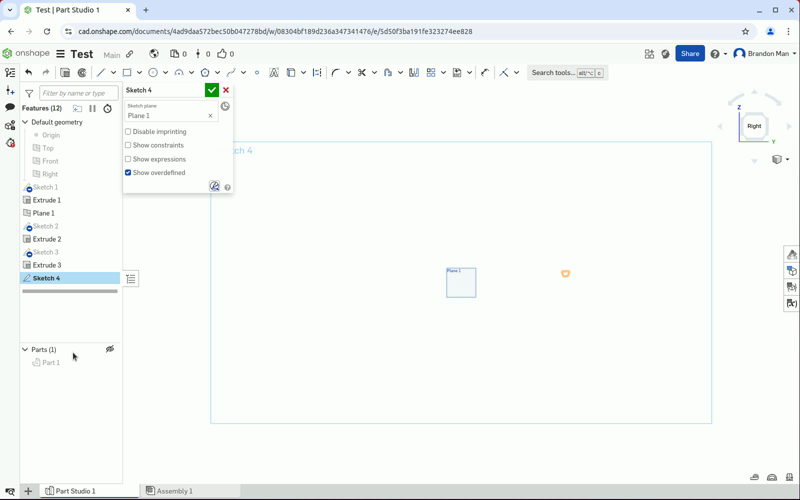
key(l)
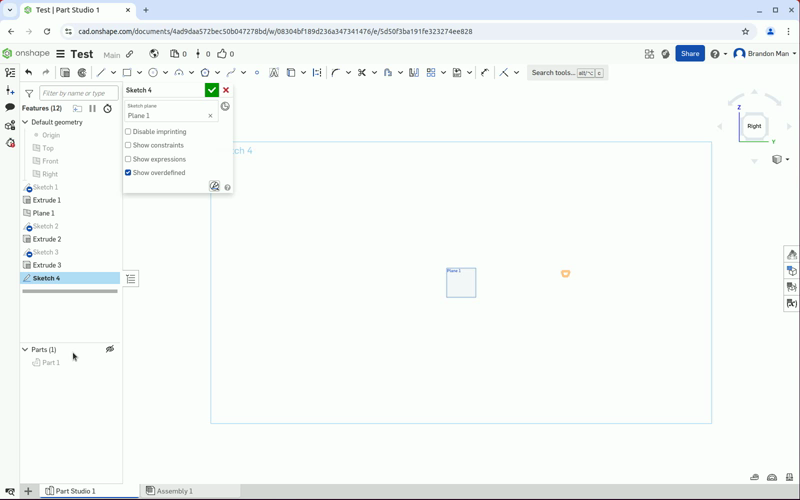
key_down(shift)
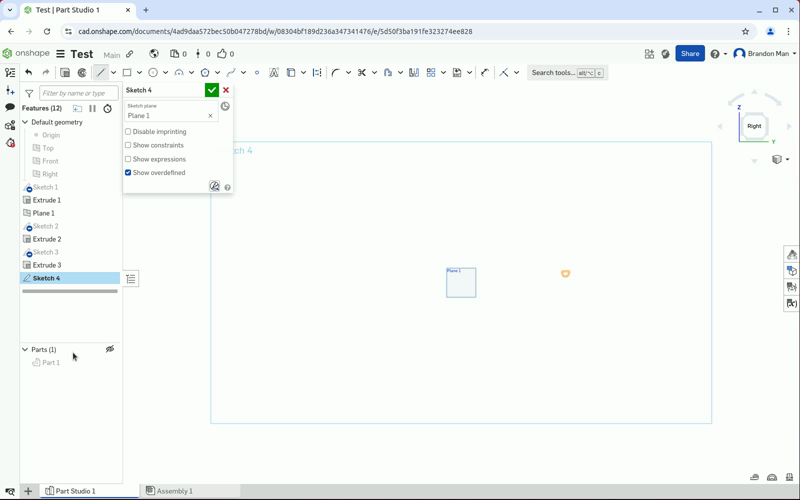
mouse_move(353, 275)
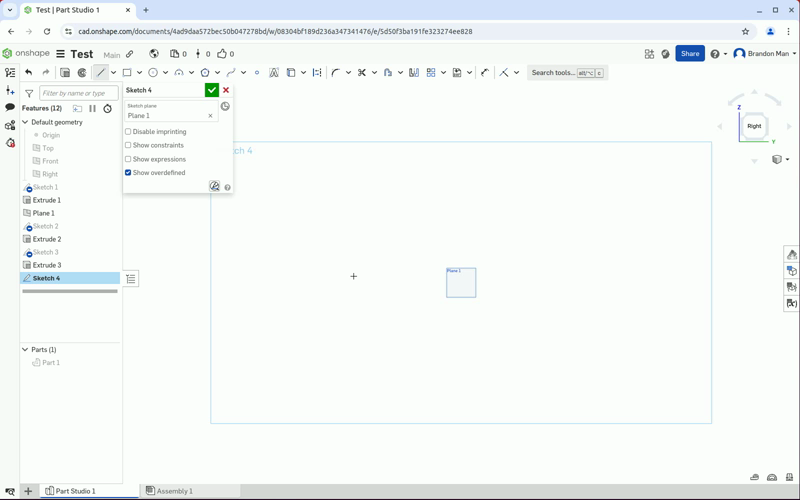
click(353, 275)
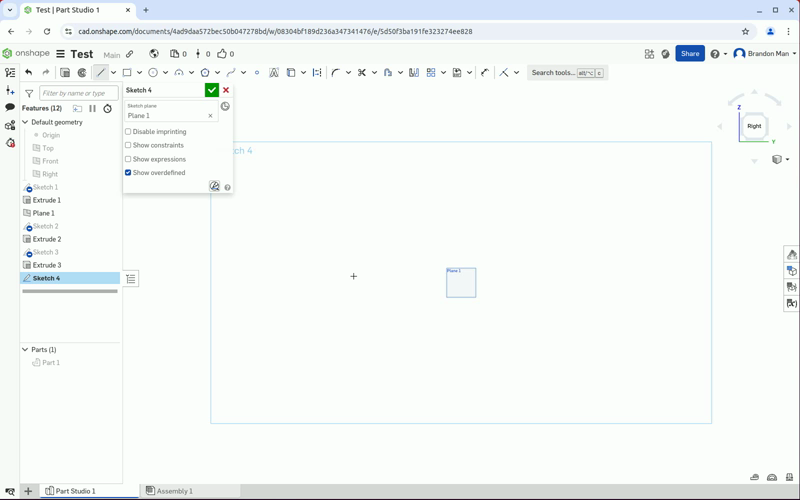
key_up(shift)
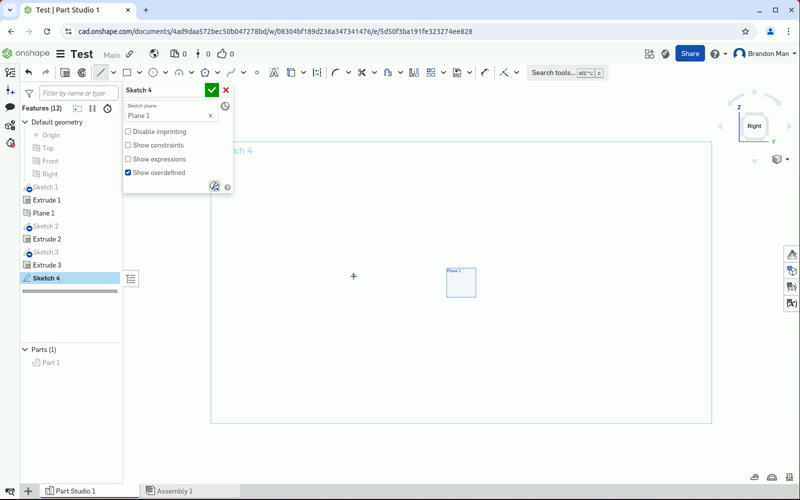
key_down(shift)
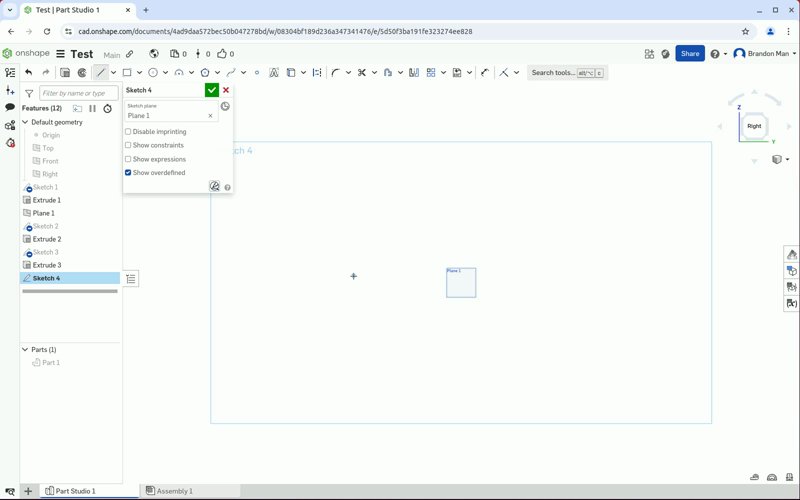
mouse_move(383, 275)
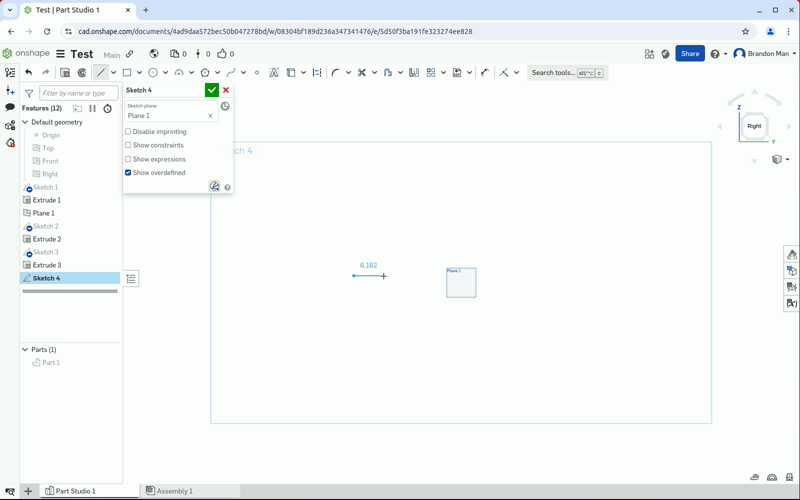
mouse_move(354, 277)
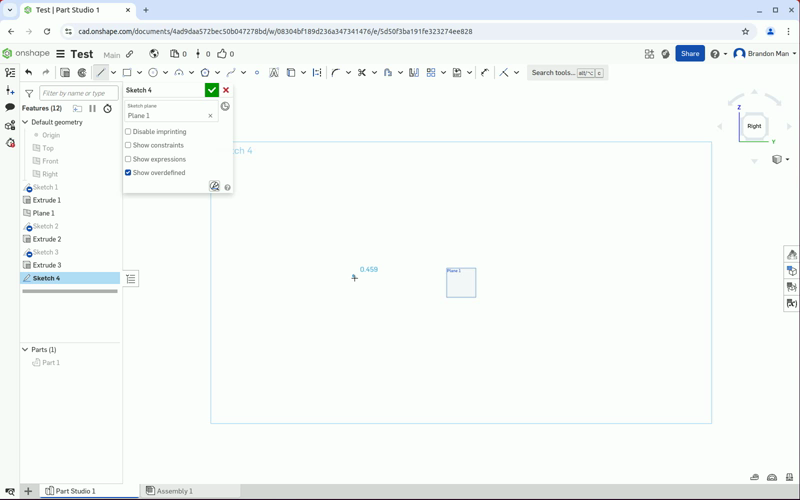
scroll(6)
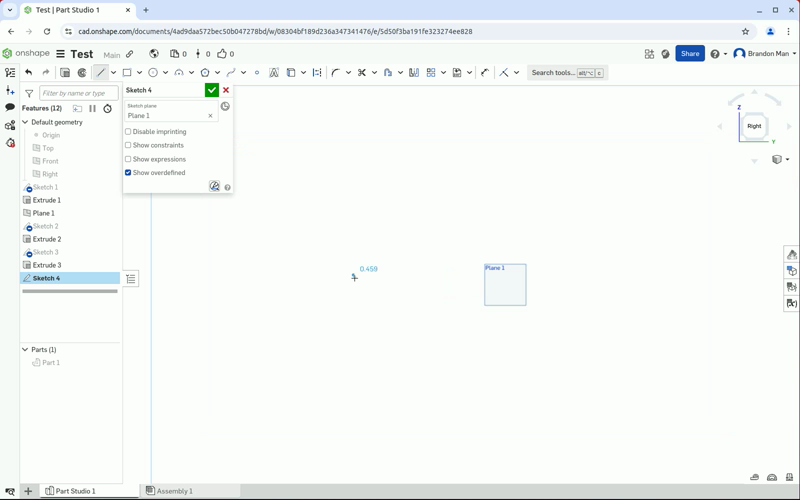
scroll(6)
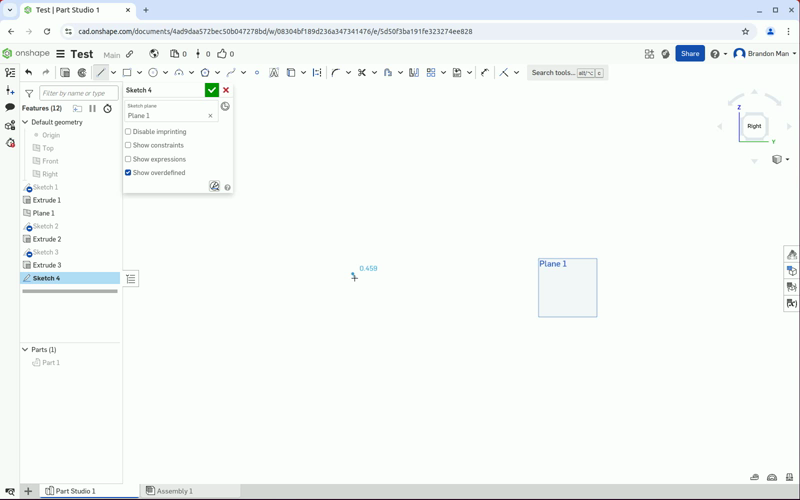
scroll(6)
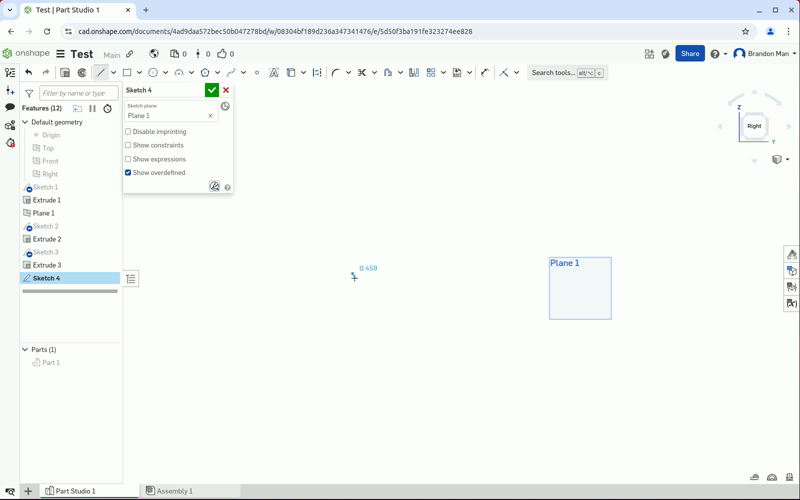
scroll(6)
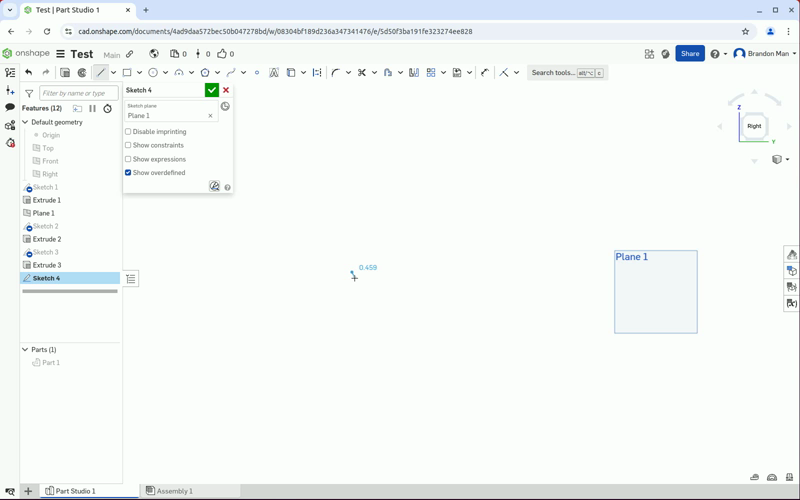
scroll(6)
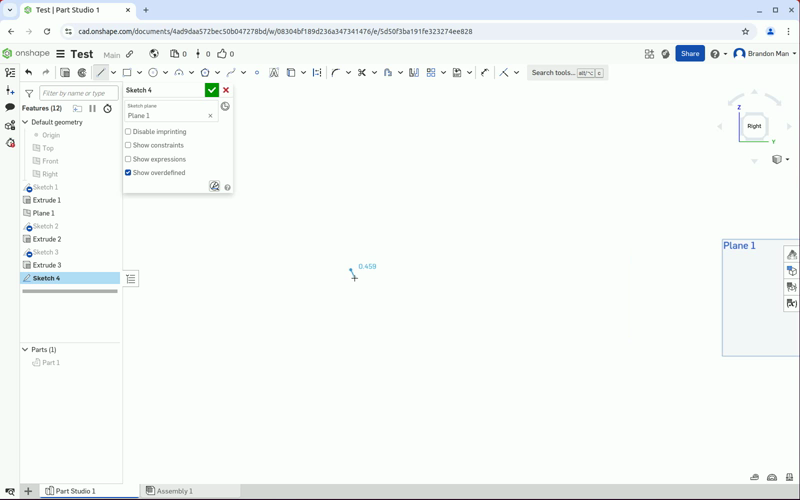
scroll(6)
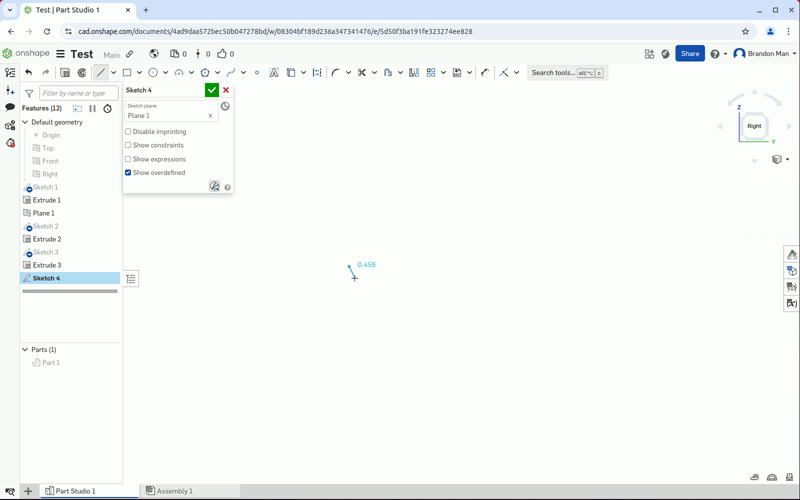
scroll(6)
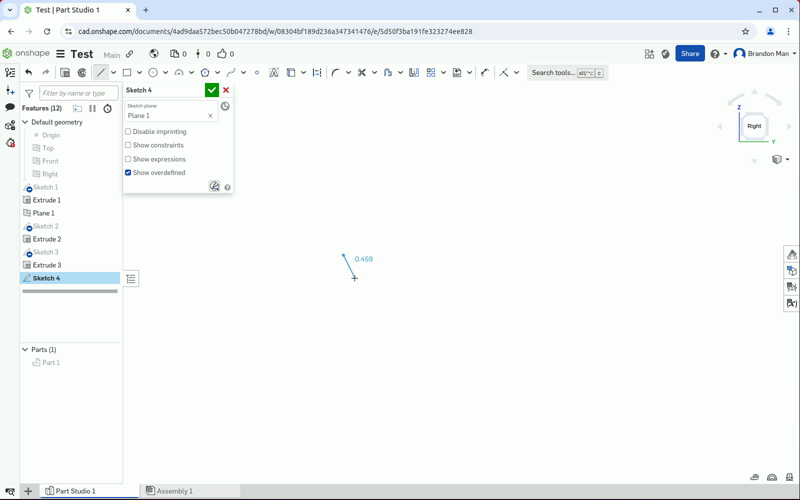
click(354, 277)
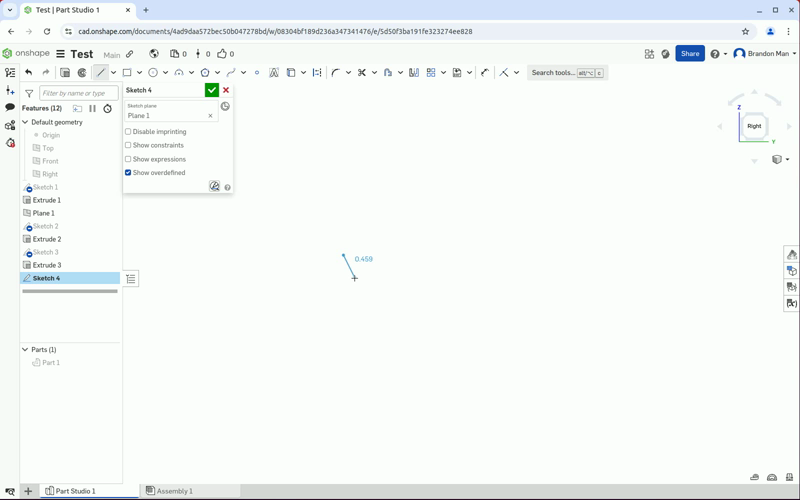
scroll(-6)
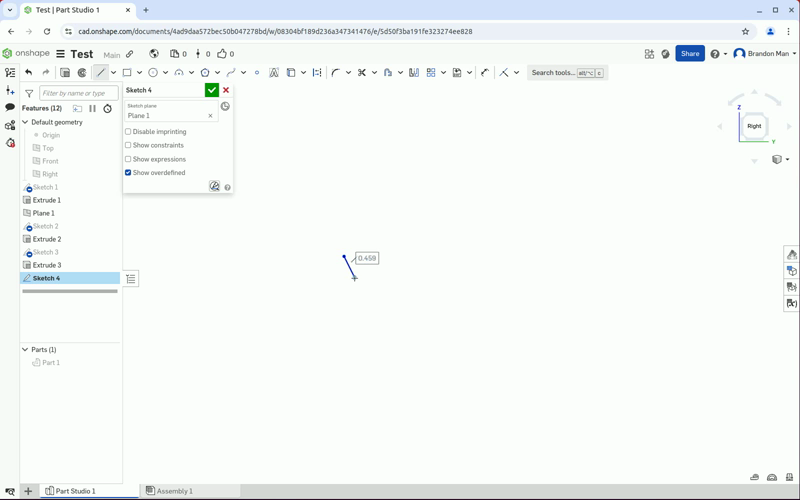
scroll(-6)
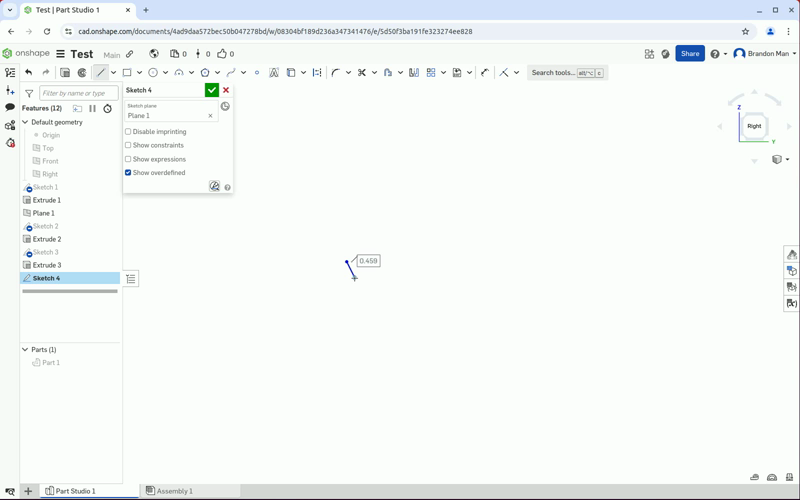
scroll(-6)
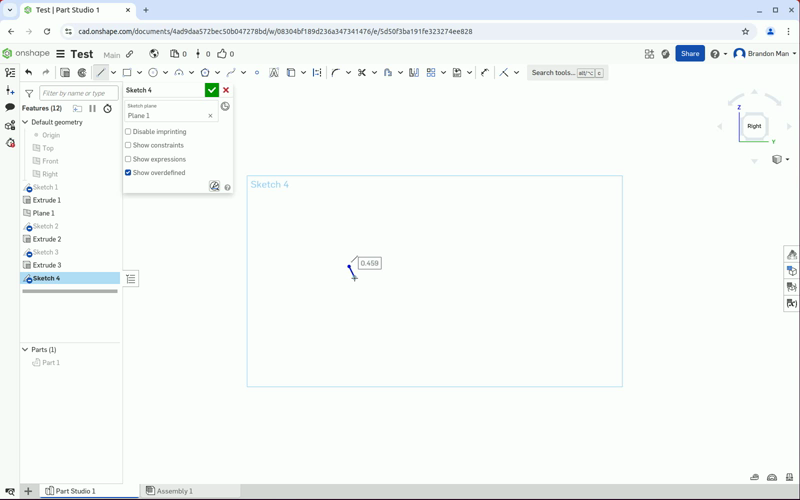
scroll(-6)
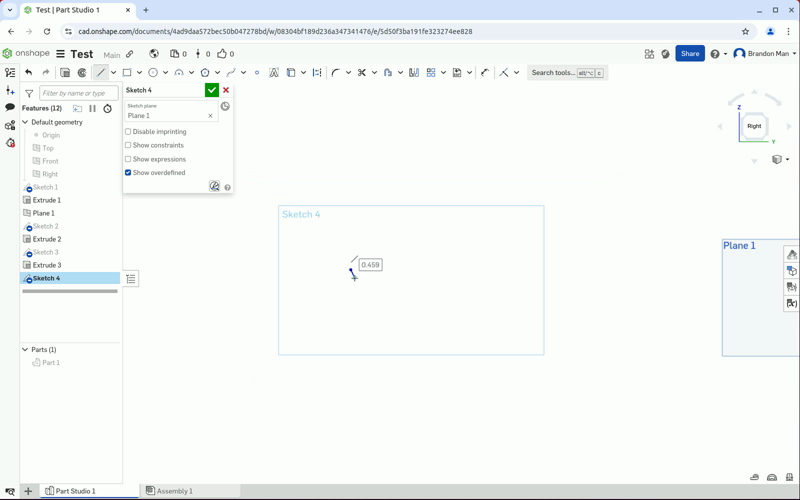
scroll(-6)
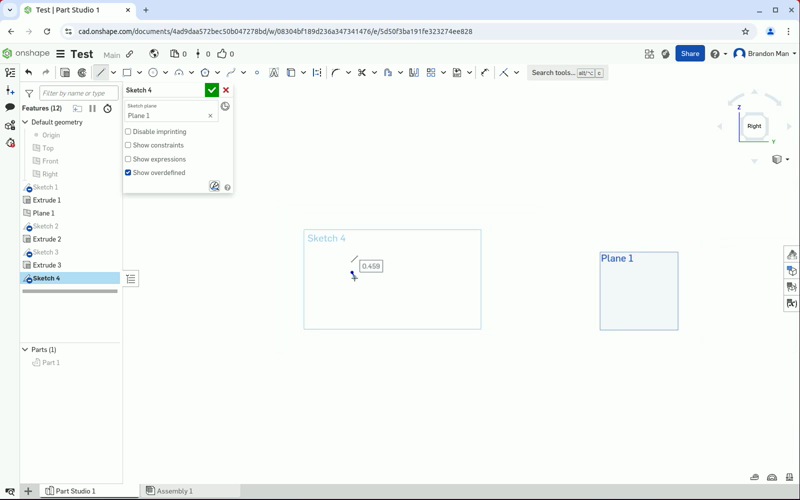
scroll(-6)
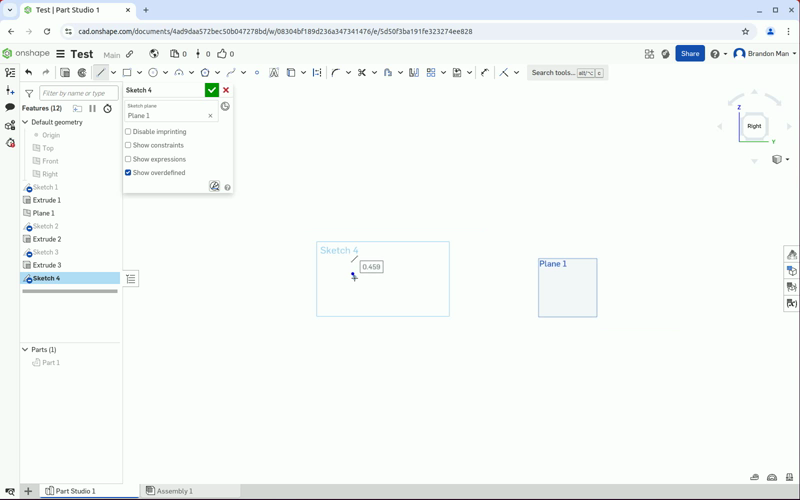
scroll(-6)
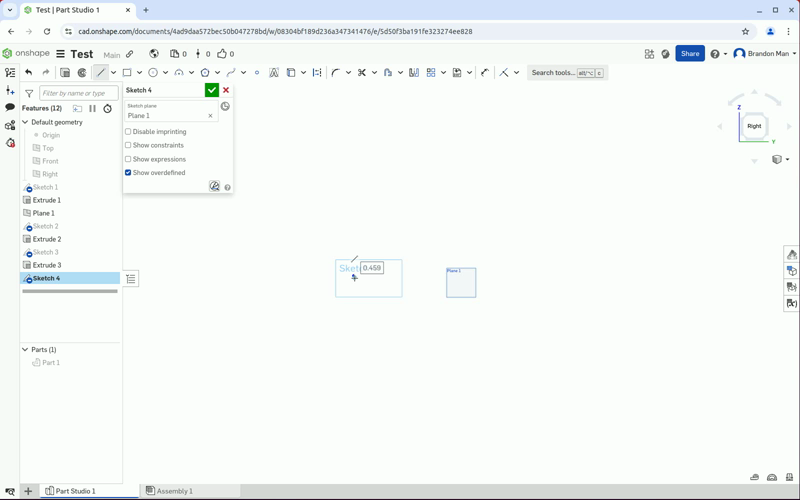
key_up(shift)
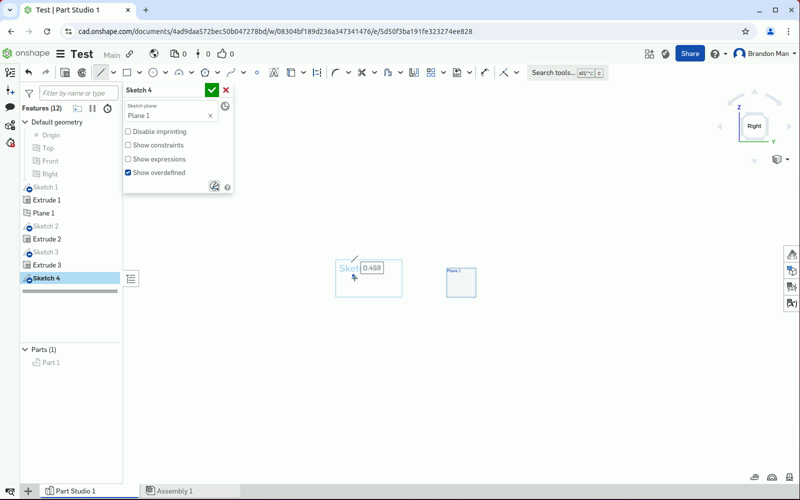
key_down(shift)
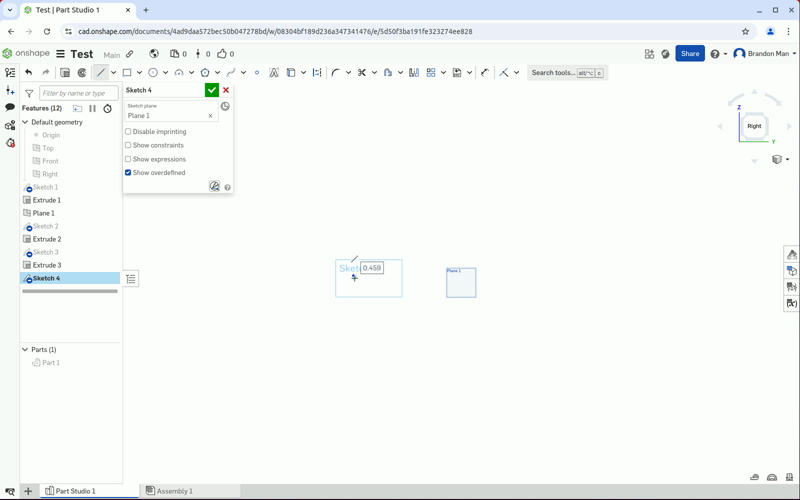
mouse_move(384, 277)
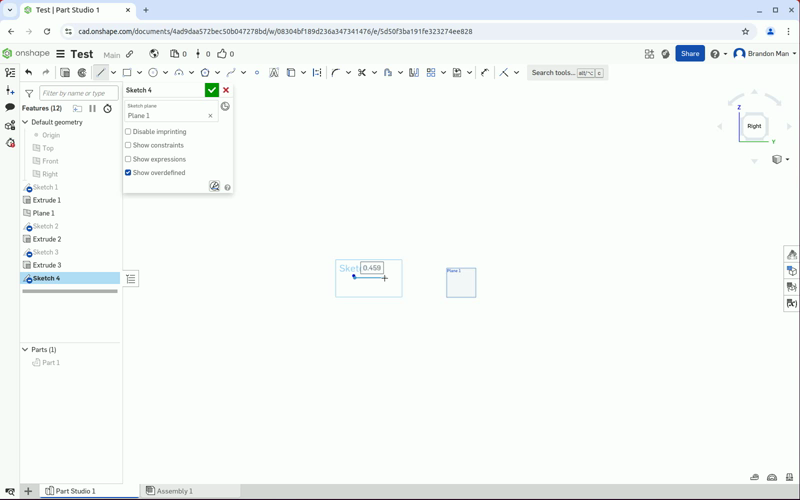
mouse_move(358, 277)
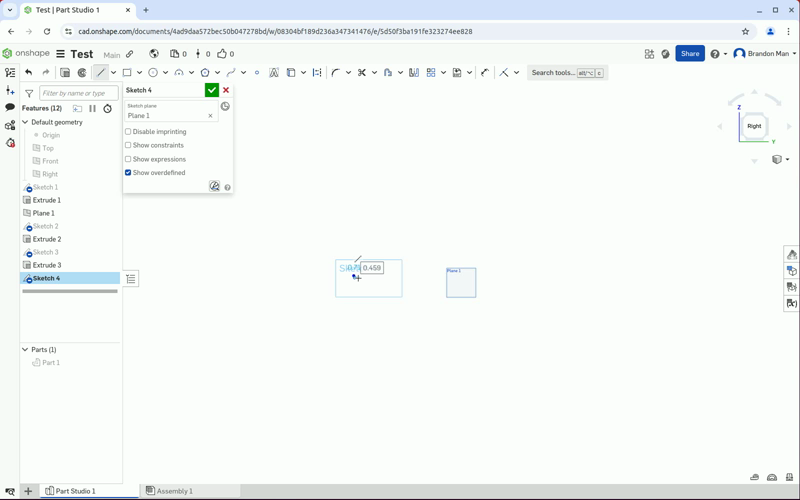
scroll(6)
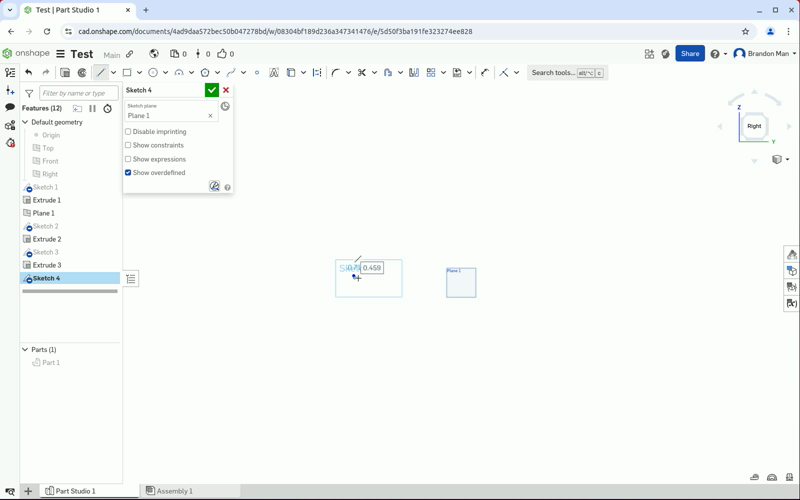
scroll(6)
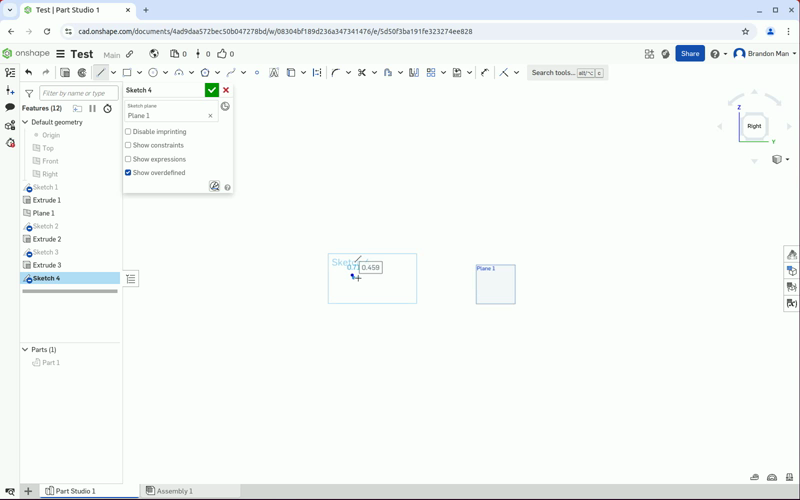
scroll(6)
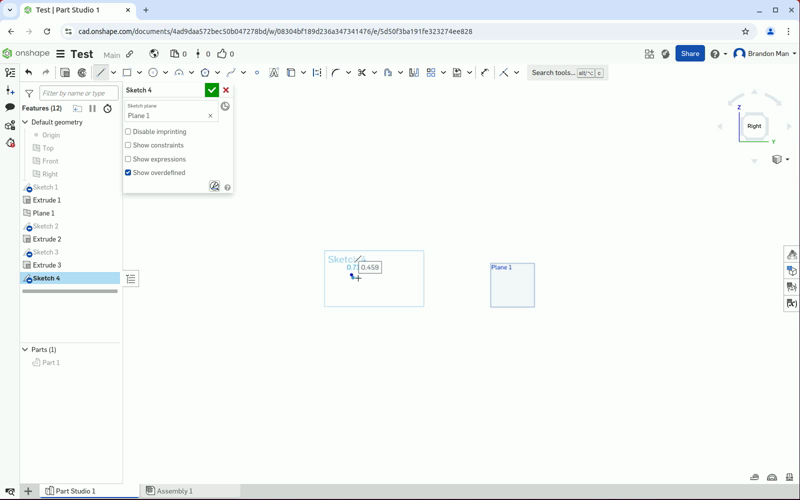
scroll(6)
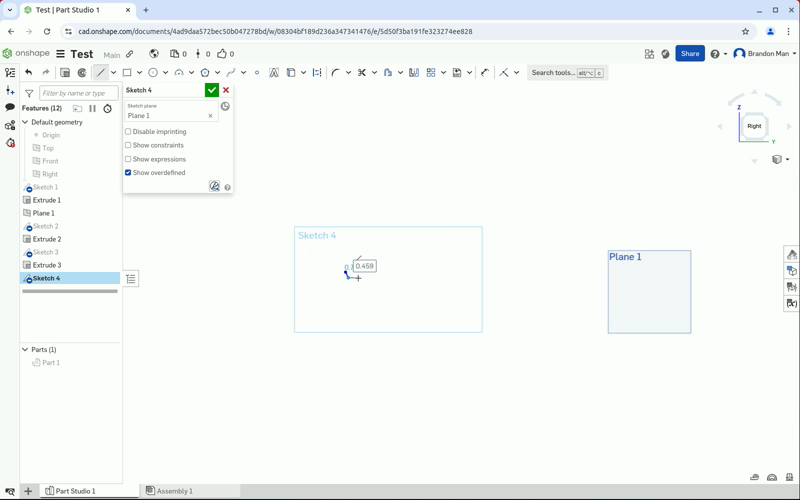
scroll(6)
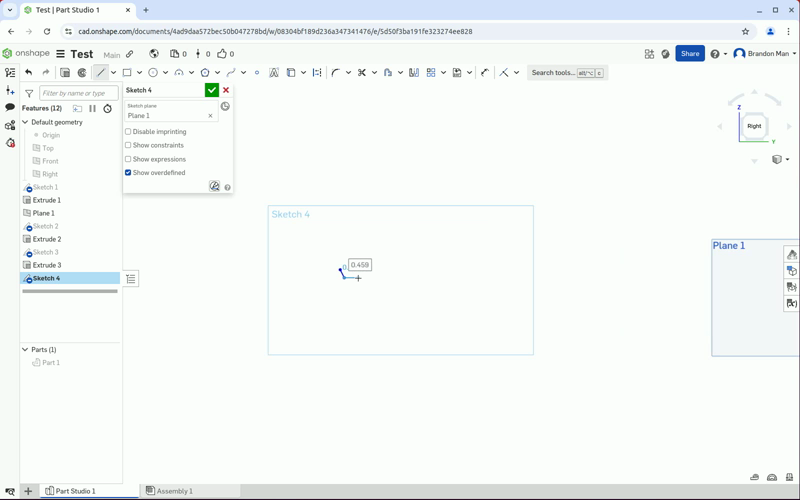
scroll(6)
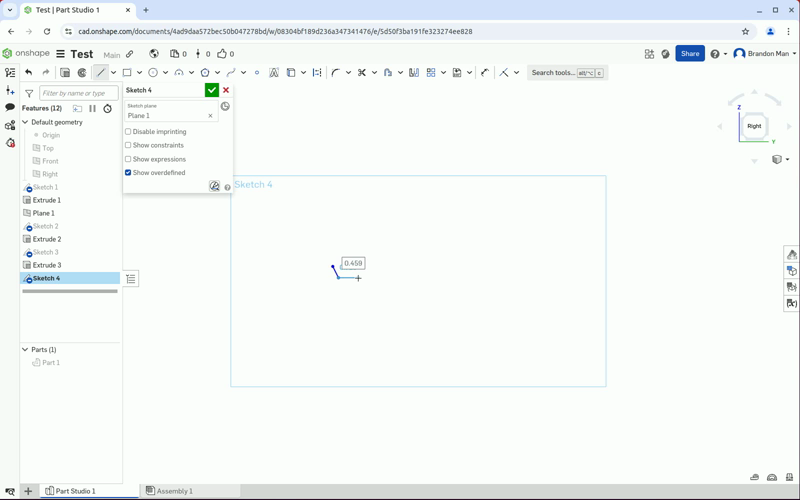
scroll(6)
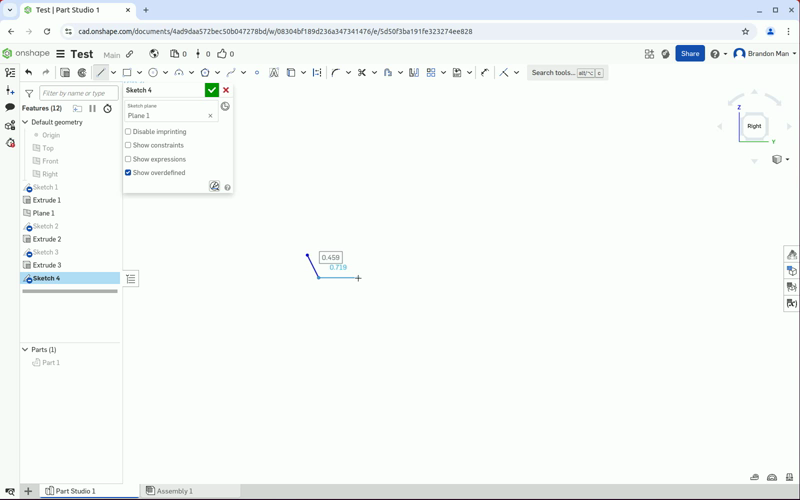
click(358, 277)
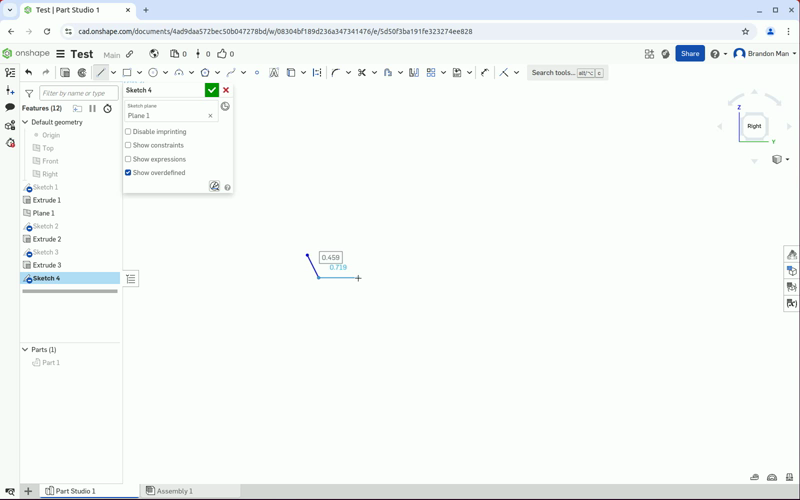
scroll(-6)
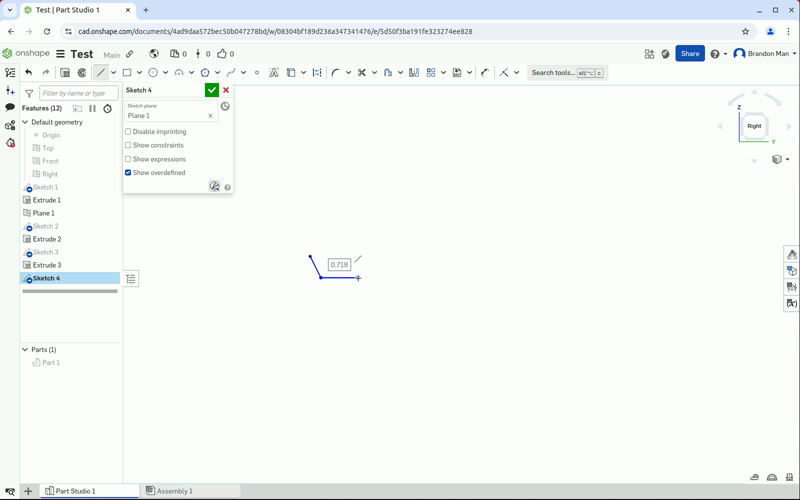
scroll(-6)
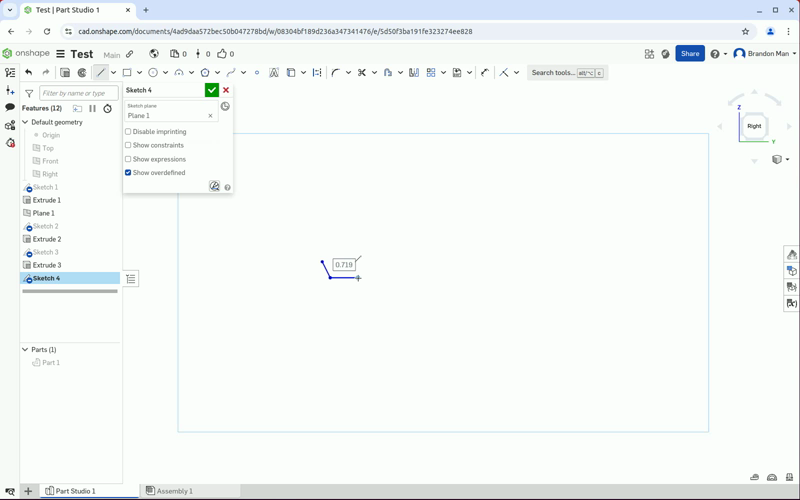
scroll(-6)
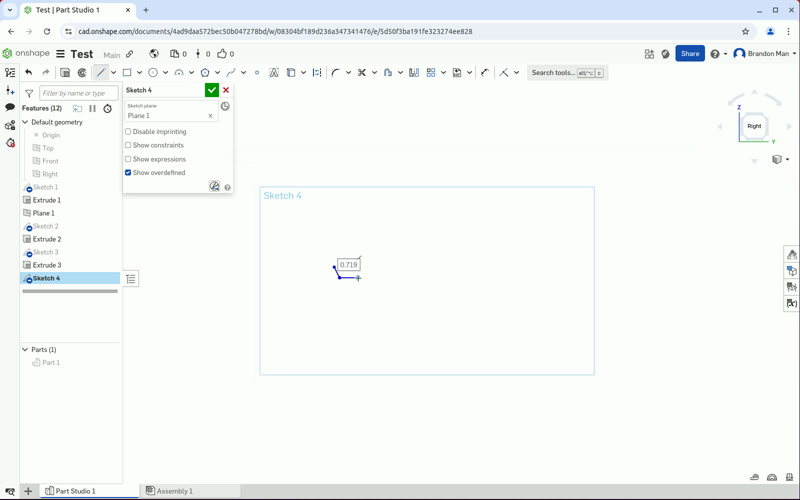
scroll(-6)
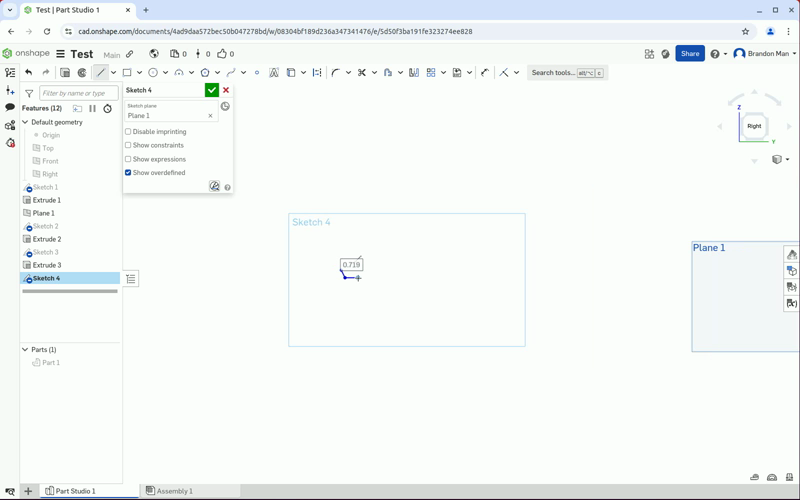
scroll(-6)
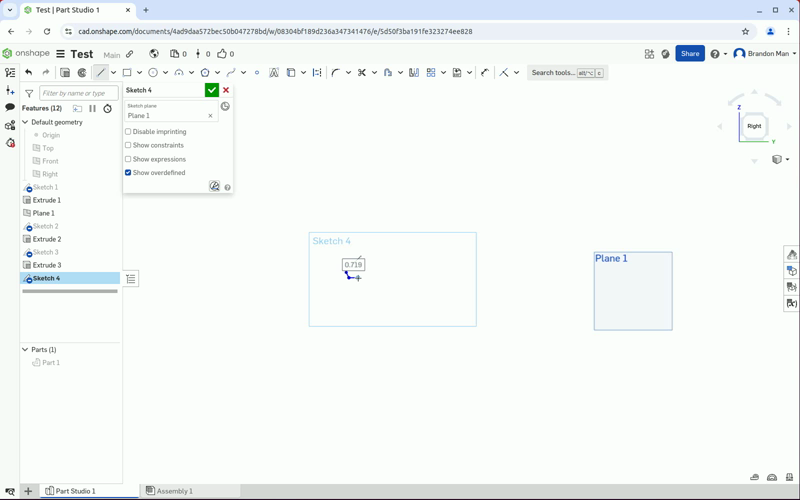
scroll(-6)
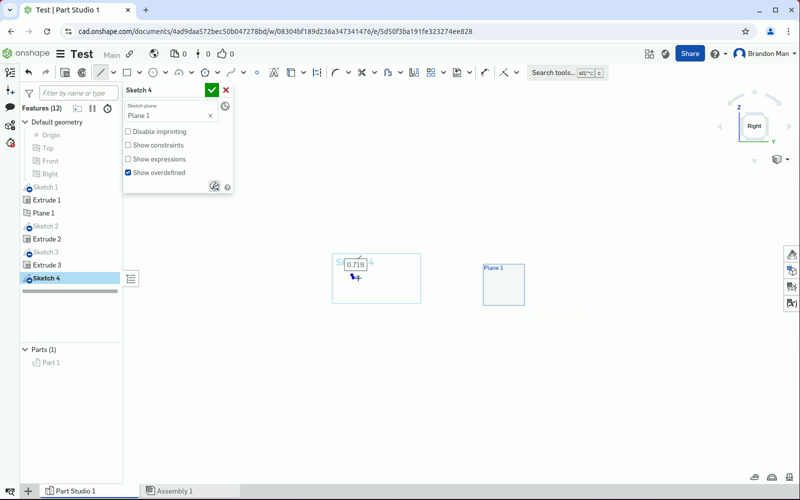
scroll(-6)
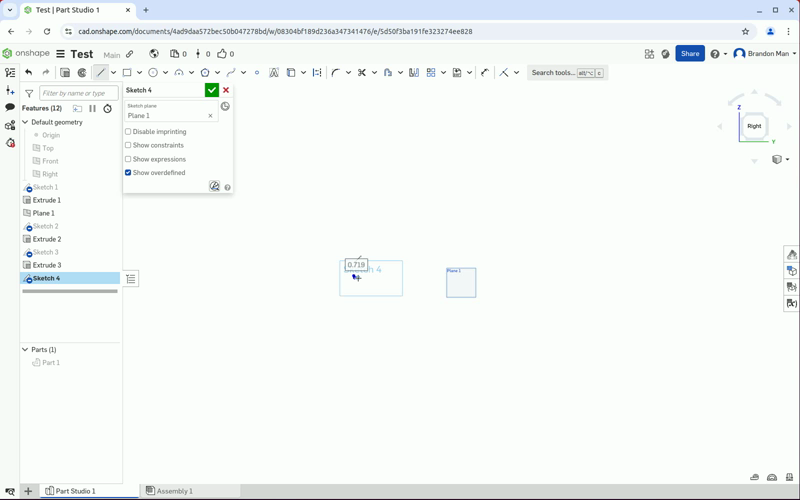
key_up(shift)
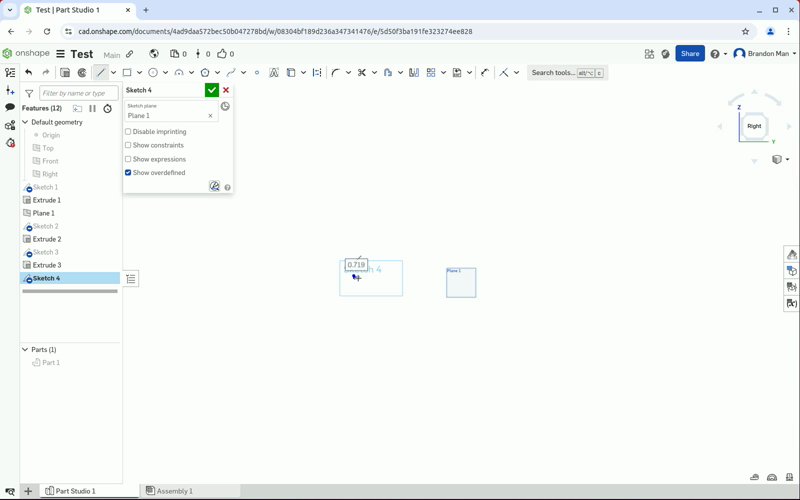
key_down(shift)
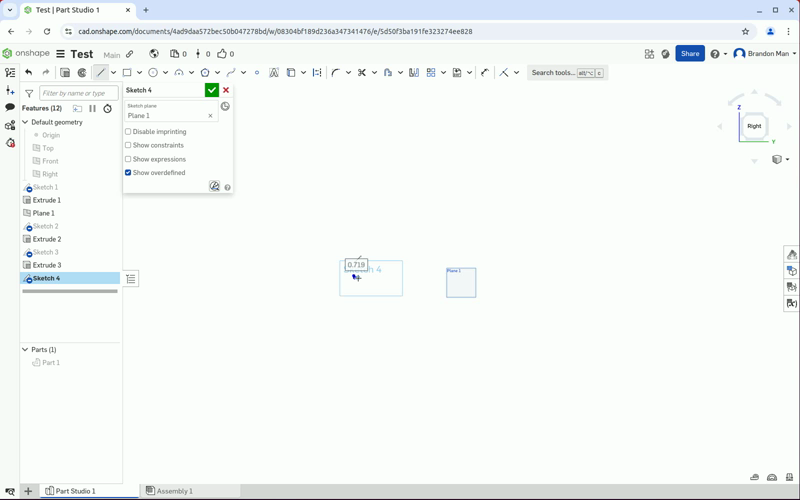
mouse_move(388, 277)
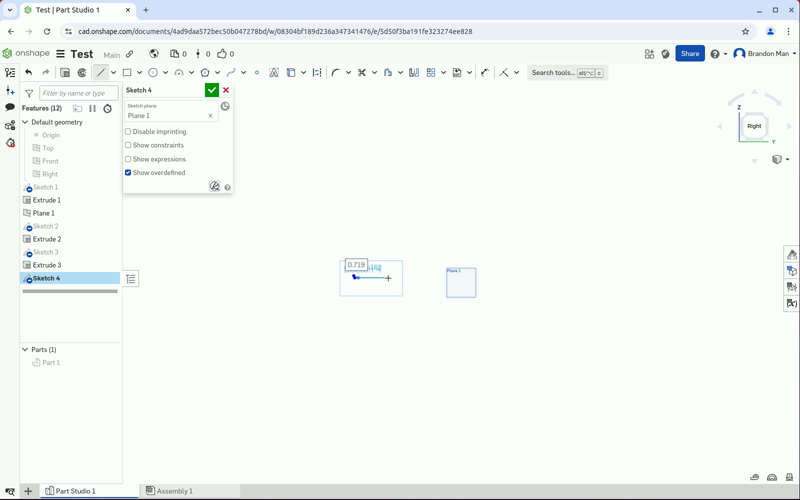
mouse_move(358, 275)
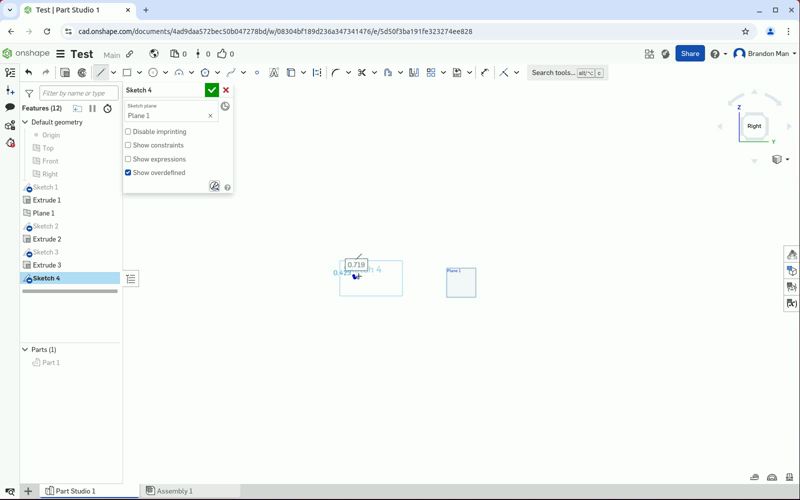
scroll(6)
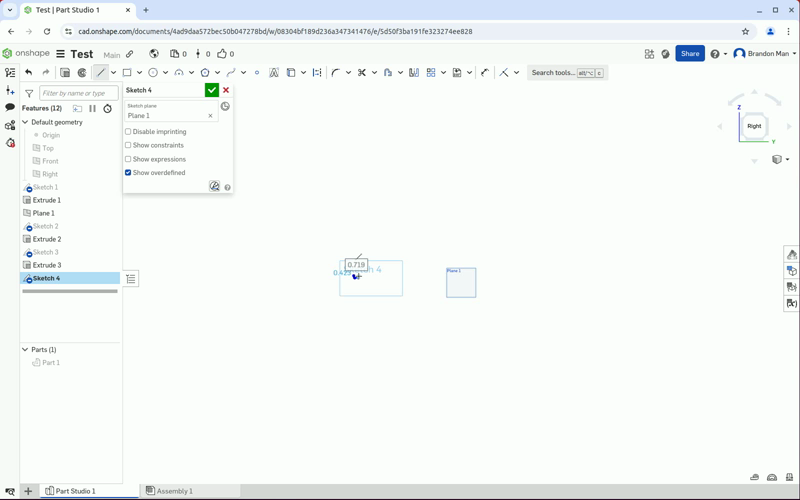
scroll(6)
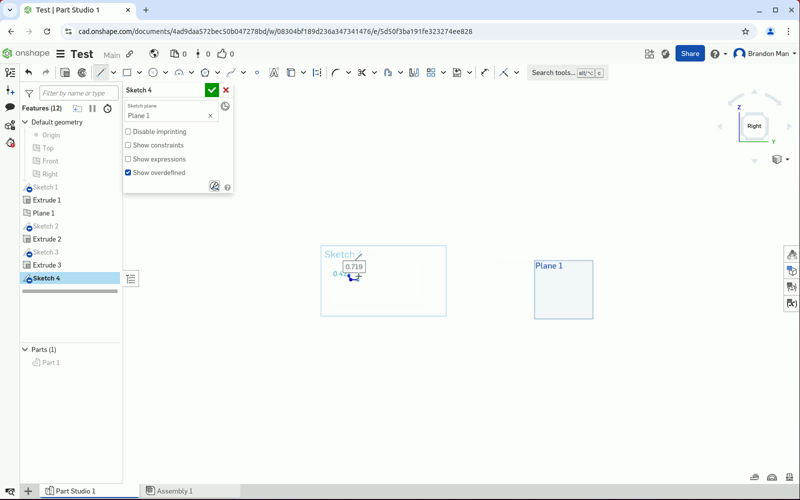
scroll(6)
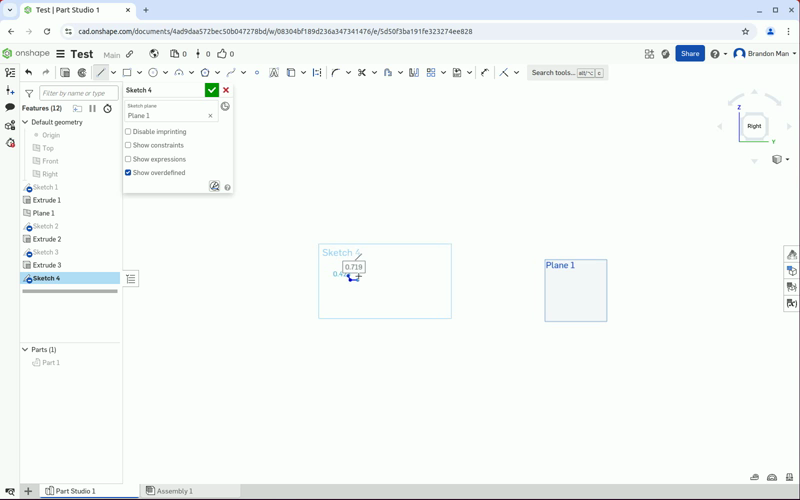
scroll(6)
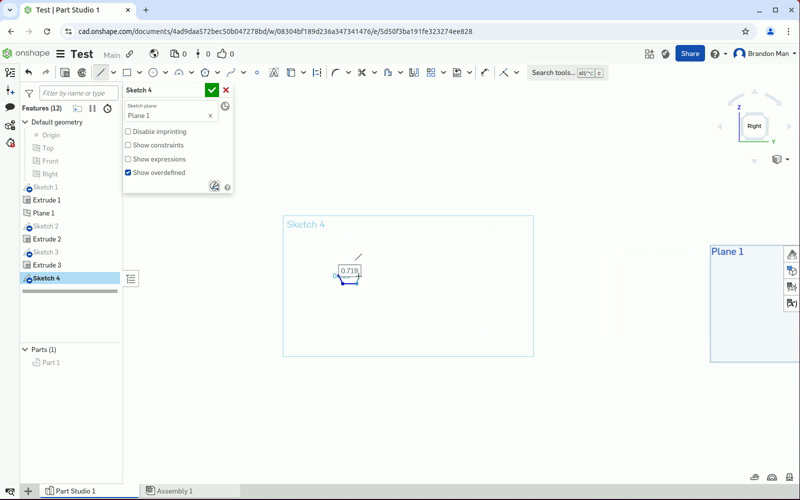
scroll(6)
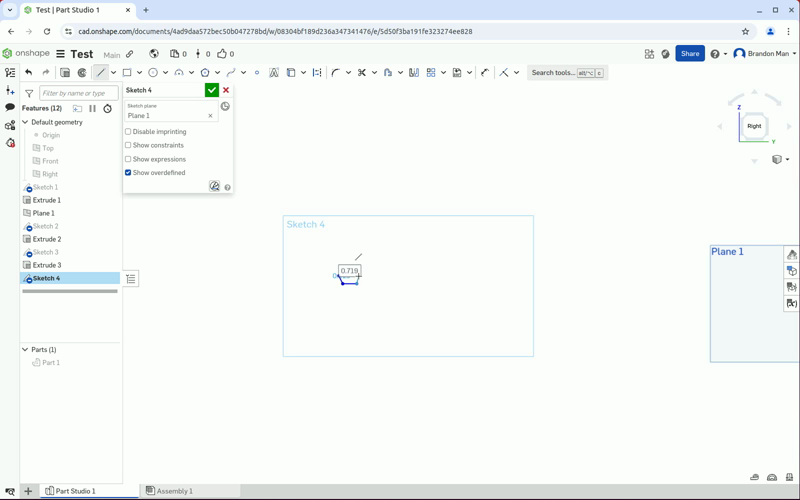
scroll(6)
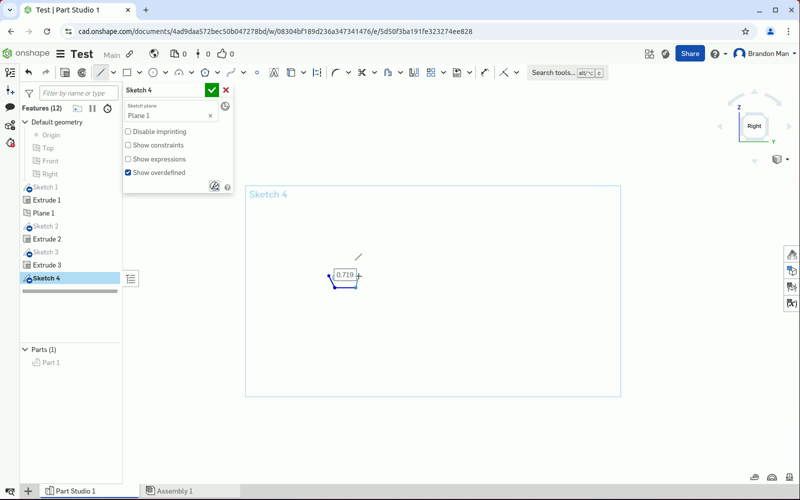
scroll(6)
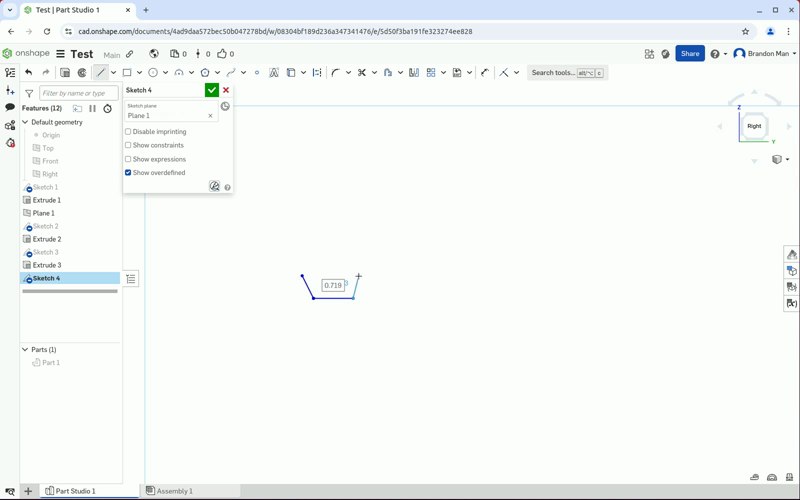
click(358, 275)
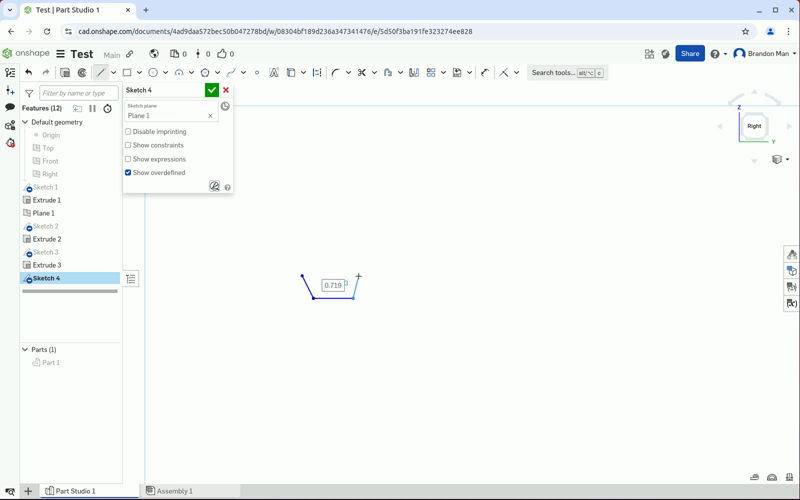
scroll(-6)
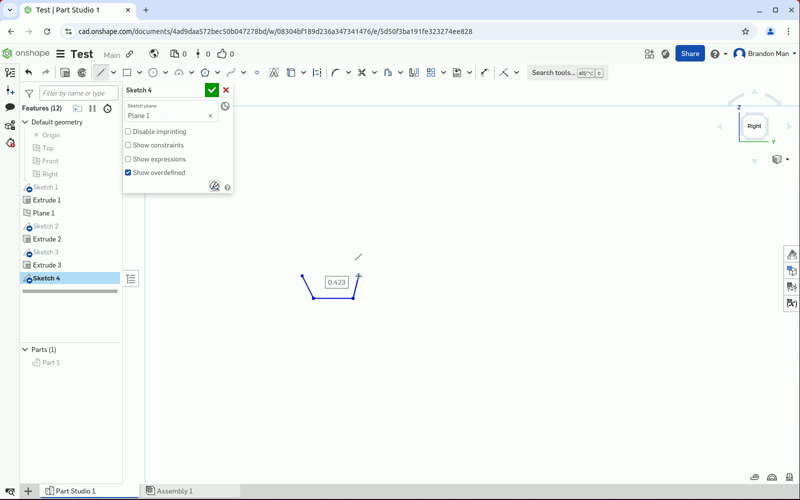
scroll(-6)
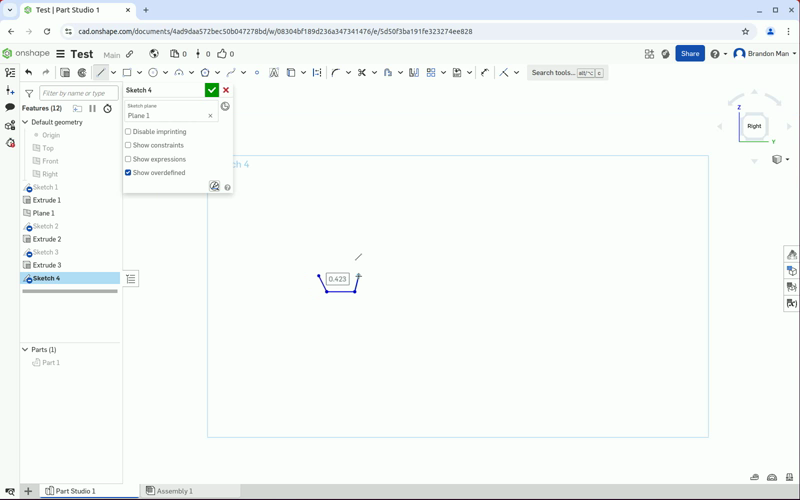
scroll(-6)
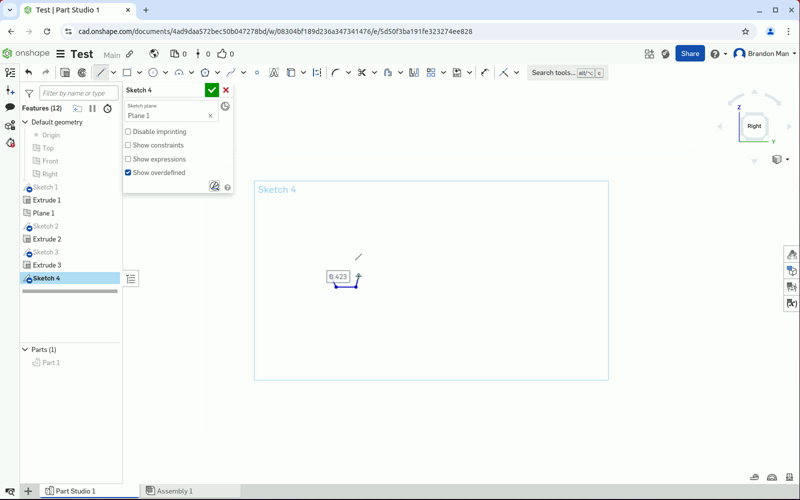
scroll(-6)
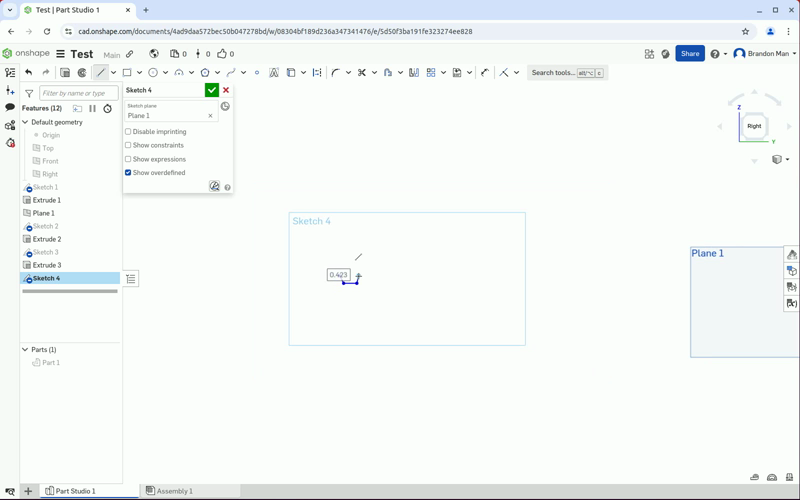
scroll(-6)
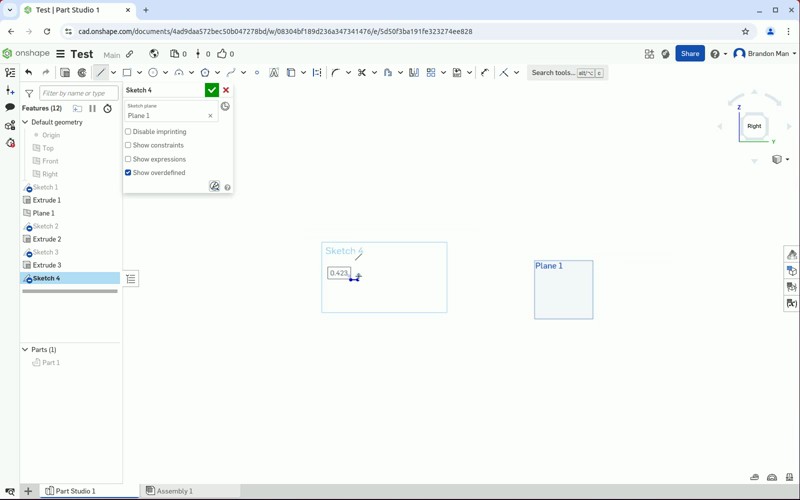
scroll(-6)
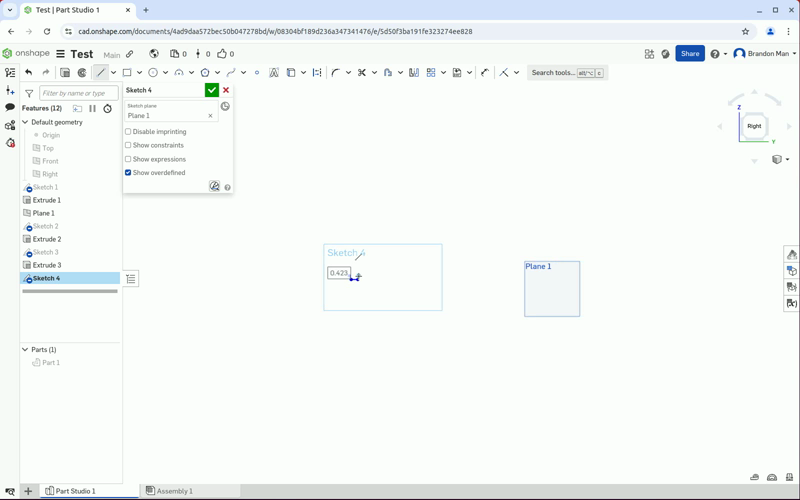
scroll(-6)
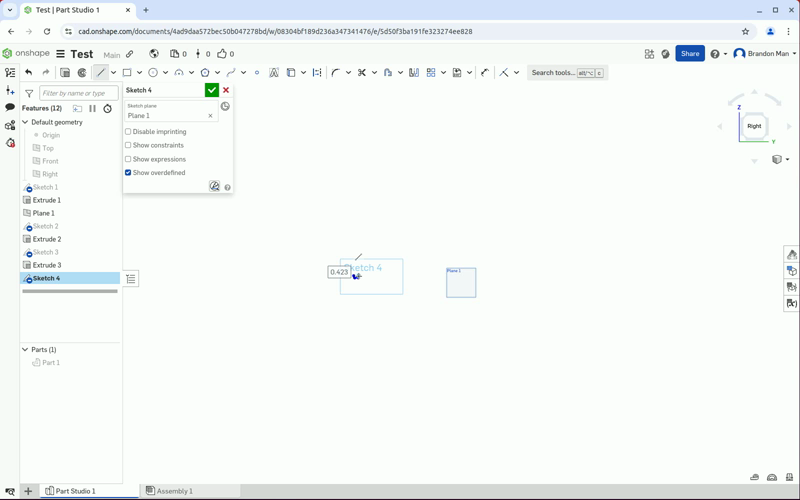
key_up(shift)
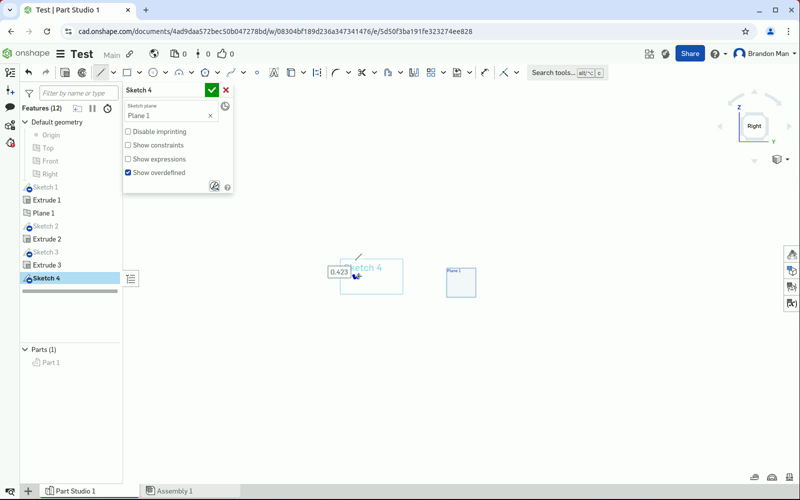
mouse_move(388, 275)
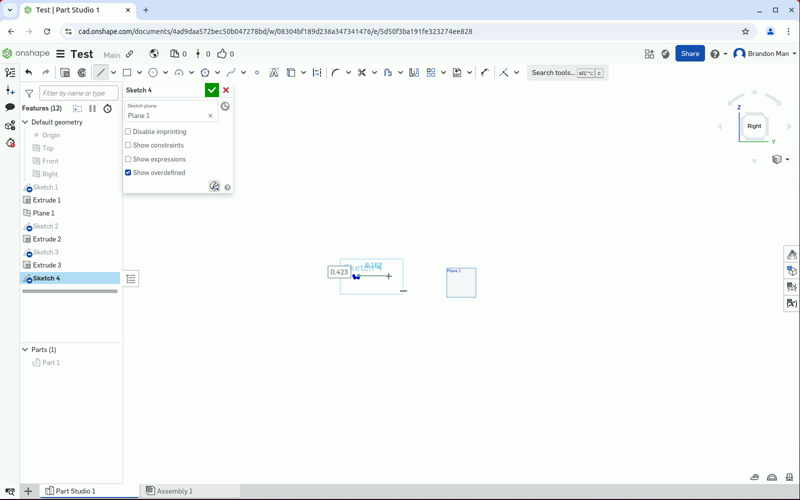
key_down(shift)
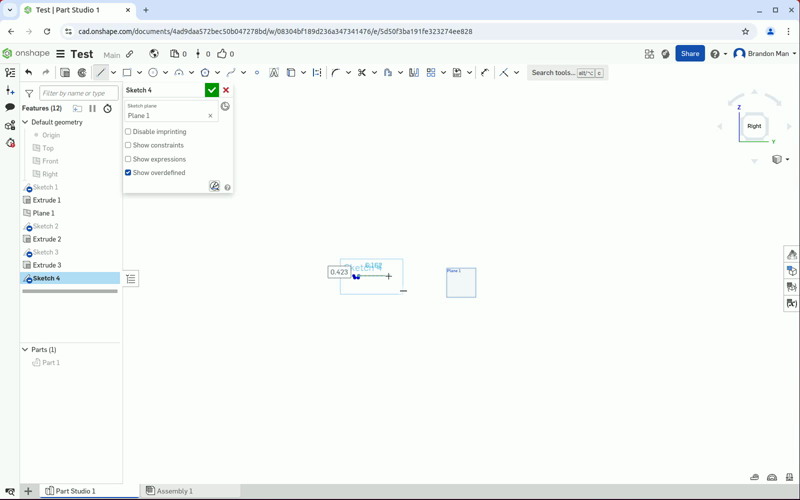
mouse_move(353, 275)
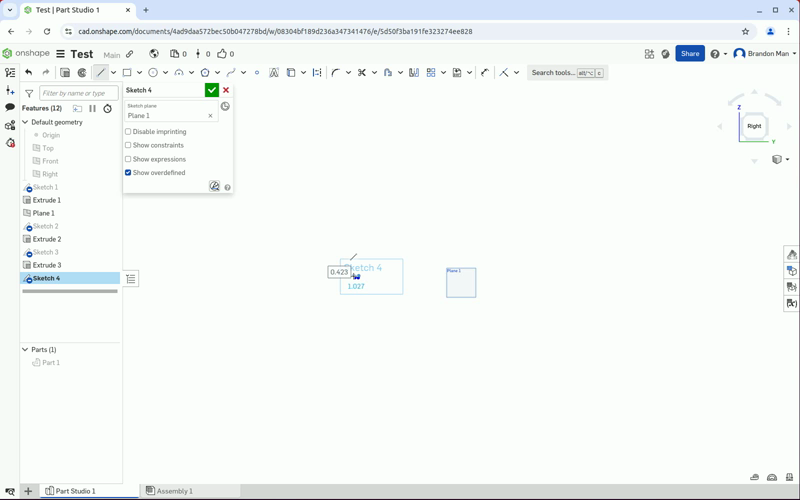
scroll(6)
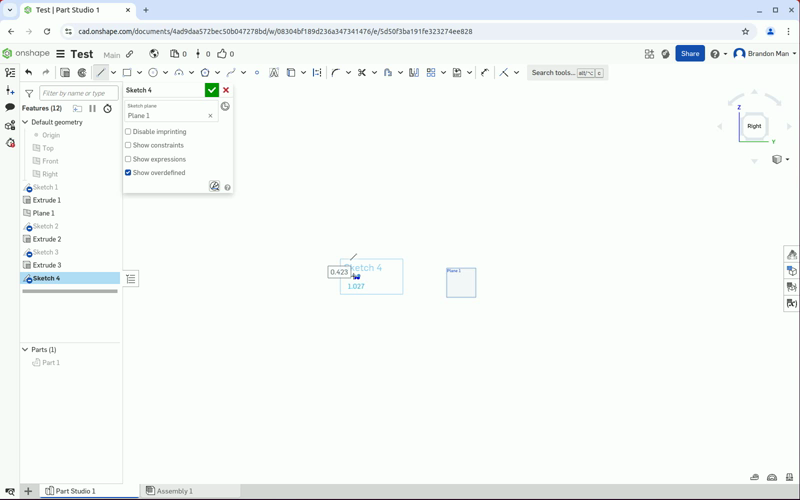
scroll(6)
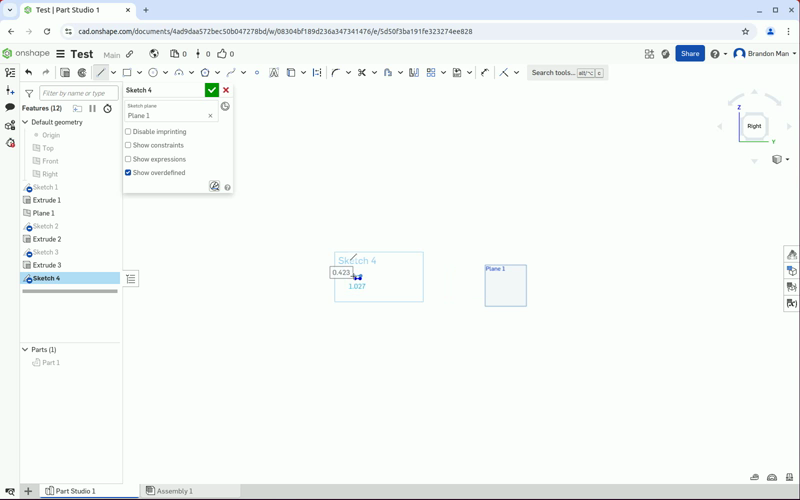
scroll(6)
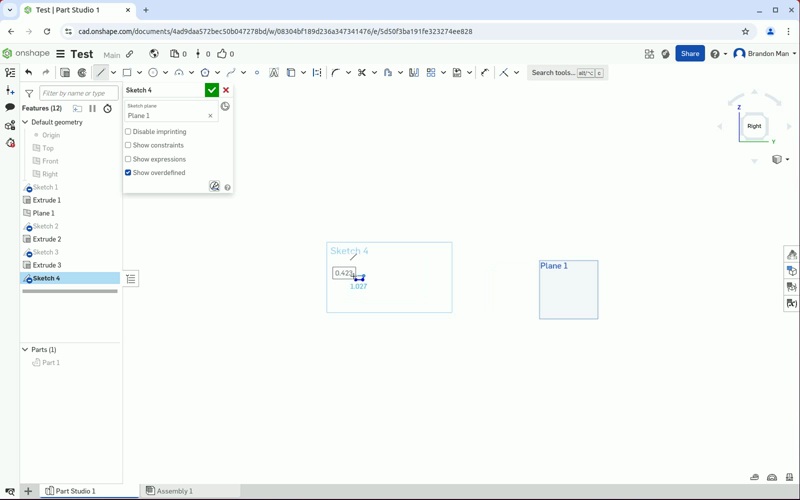
scroll(6)
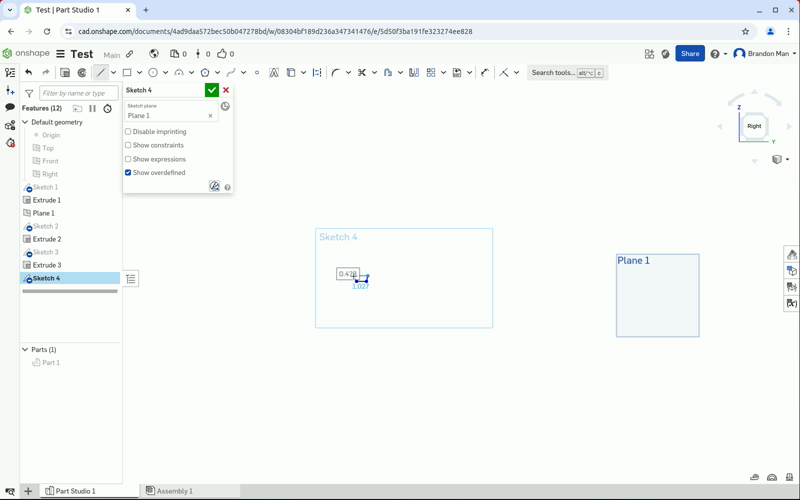
scroll(6)
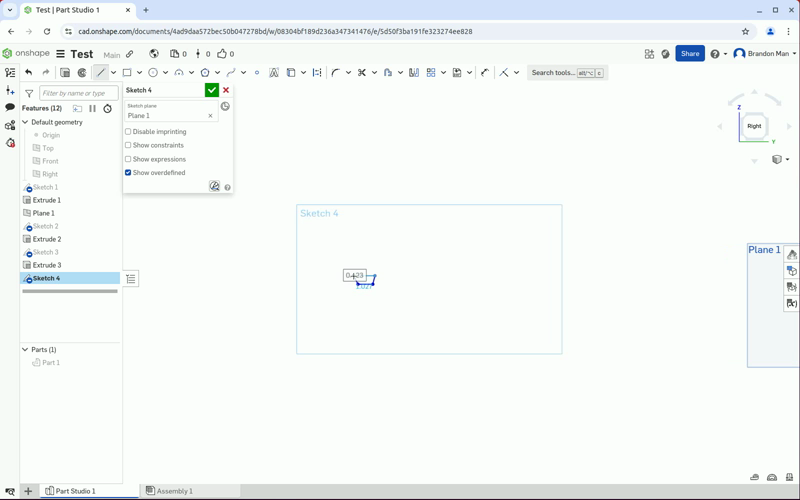
scroll(6)
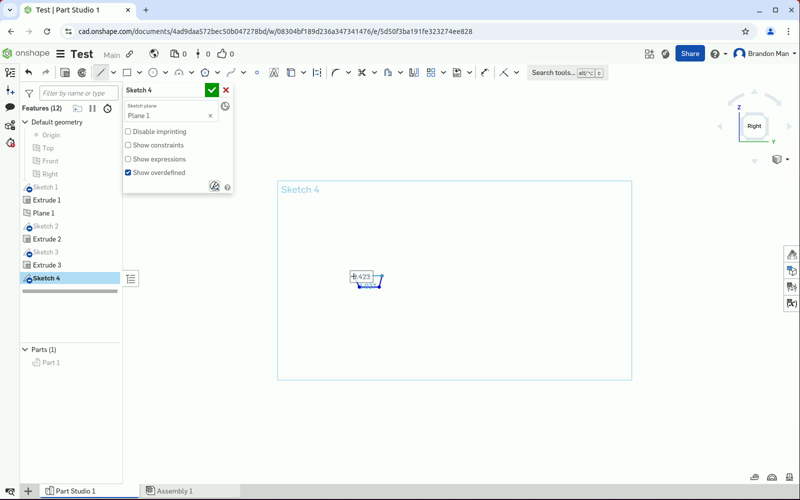
scroll(6)
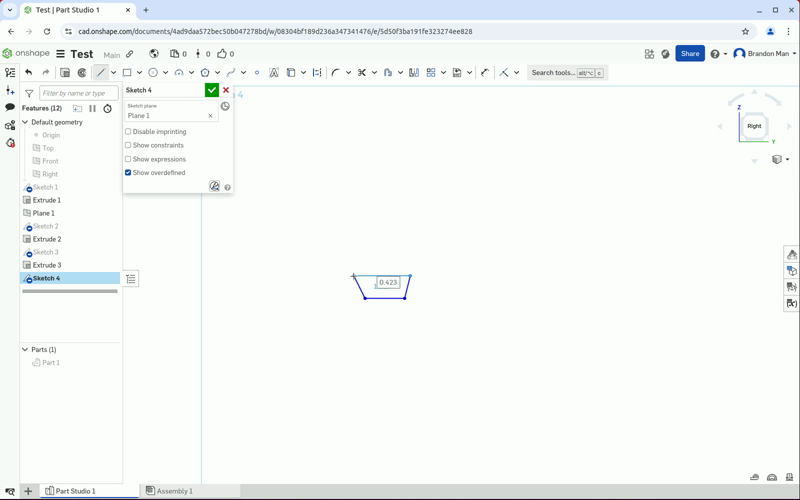
key_up(shift)
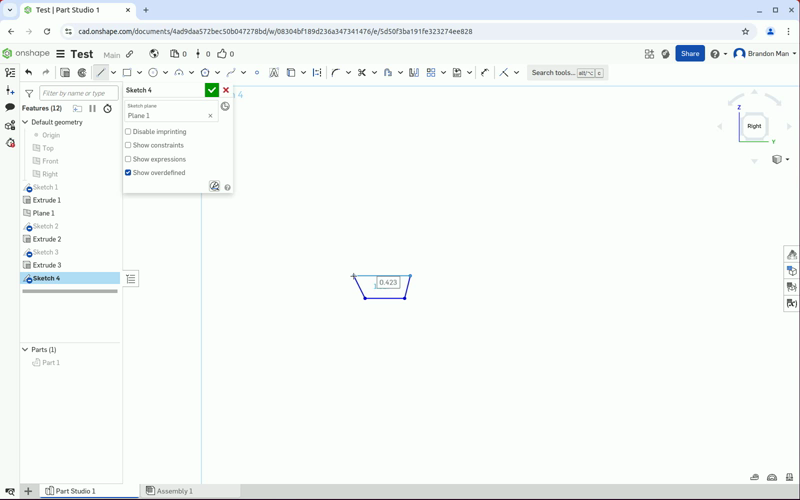
click(353, 275)
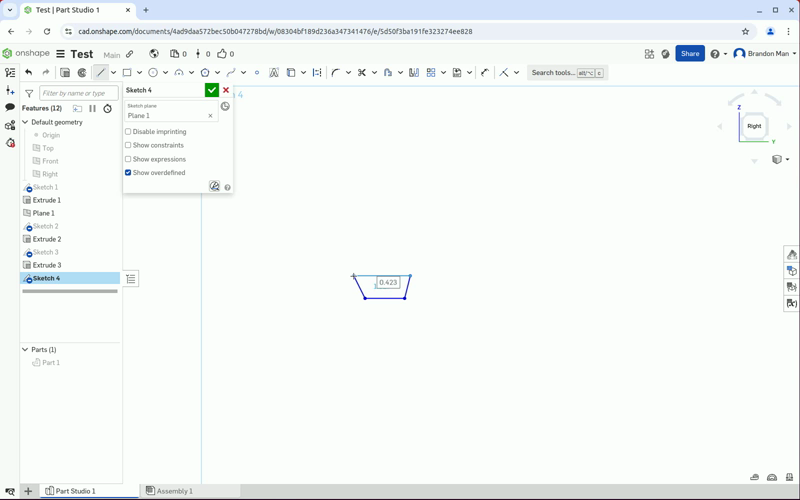
scroll(-6)
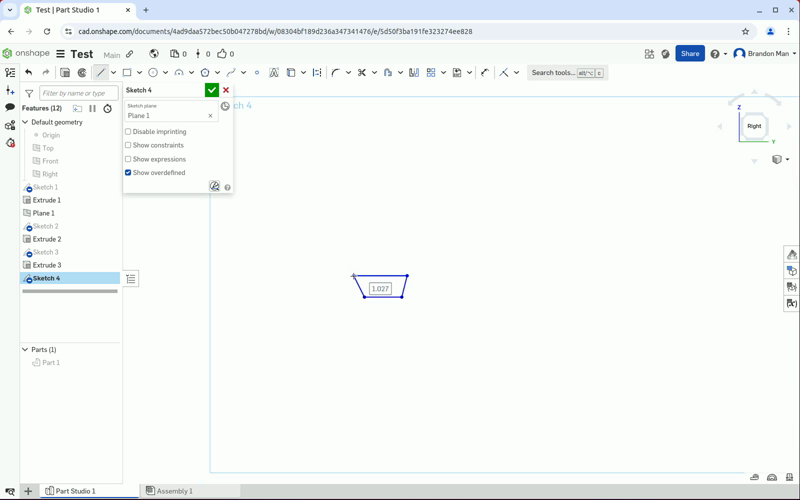
scroll(-6)
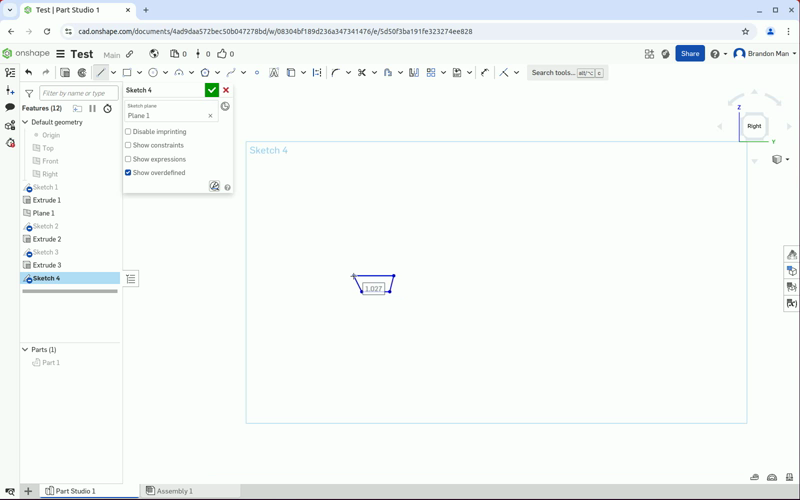
scroll(-6)
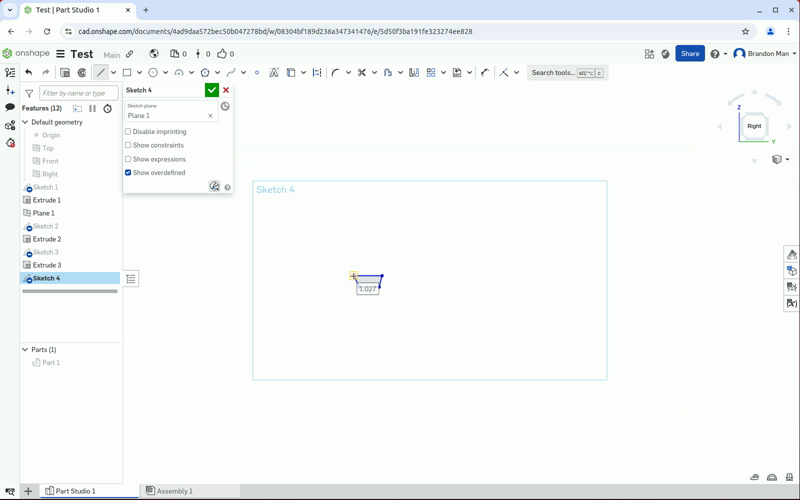
scroll(-6)
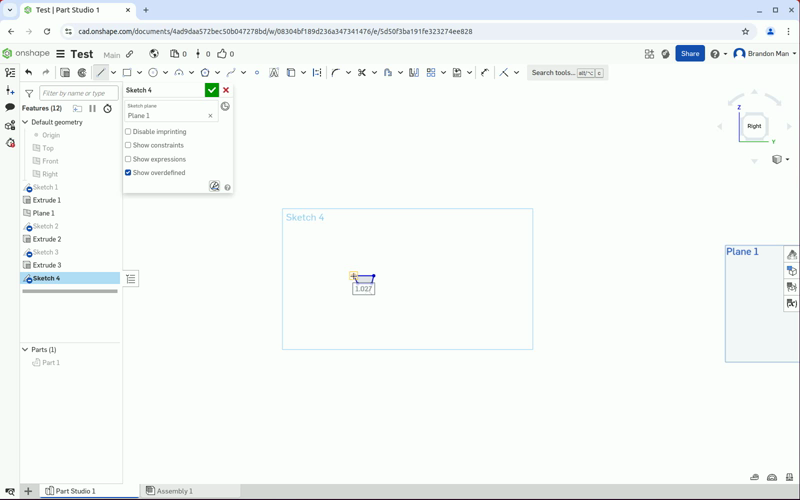
scroll(-6)
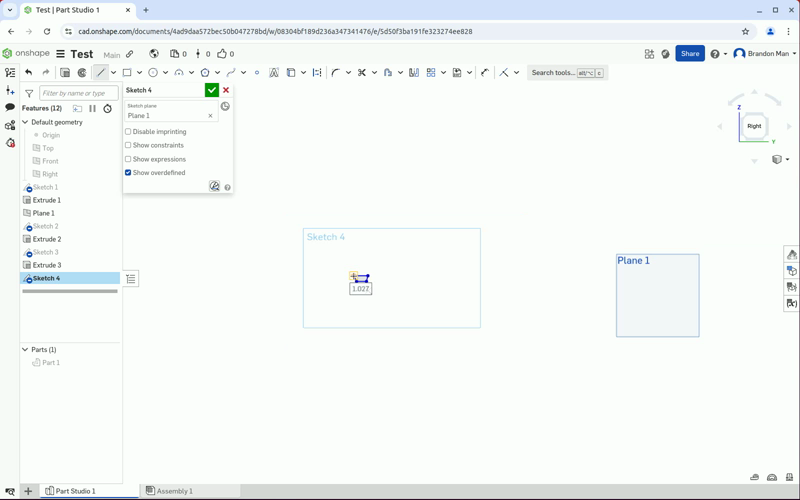
scroll(-6)
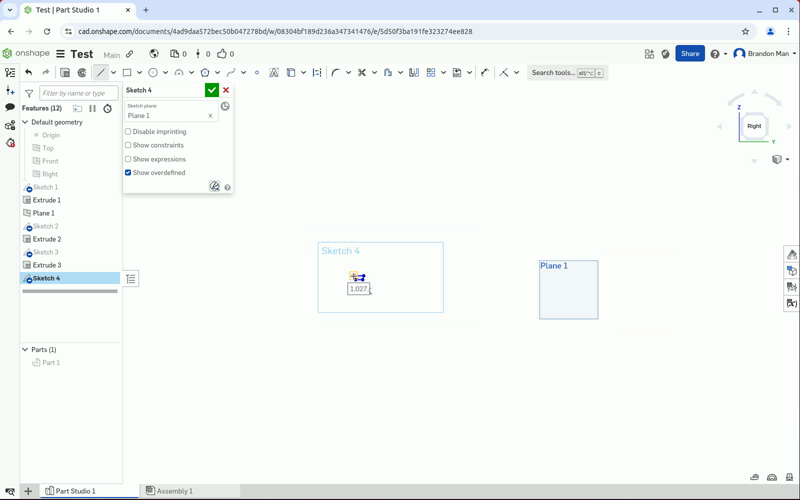
scroll(-6)
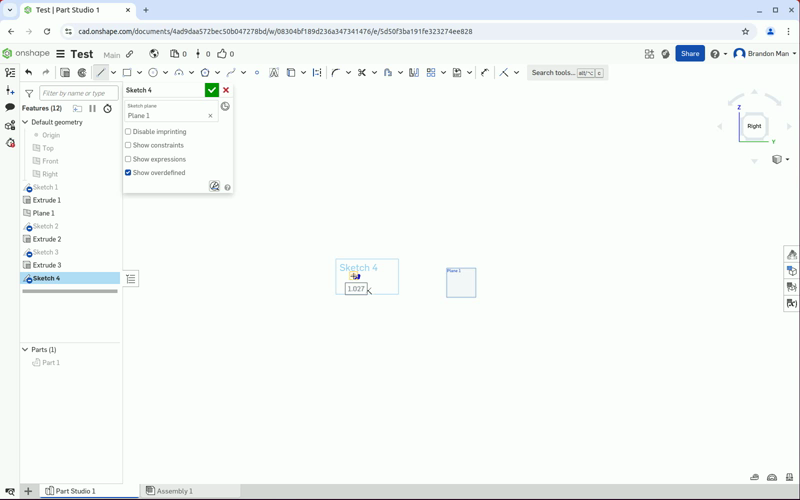
key(esc)
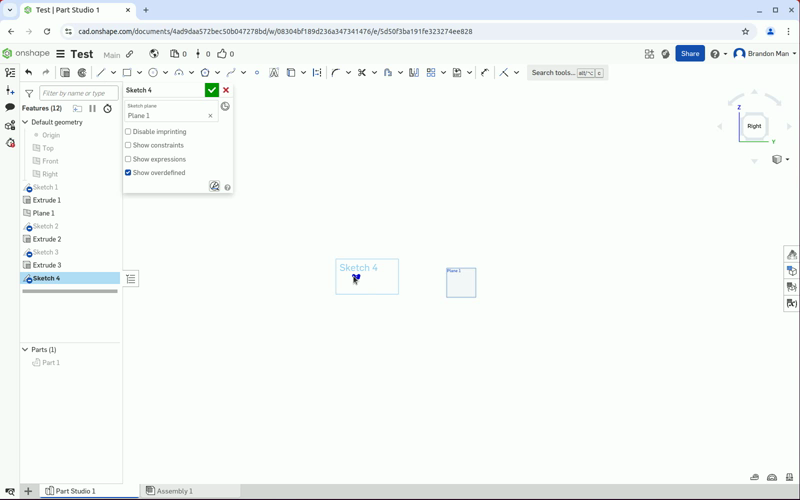
mouse_move(355, 275)
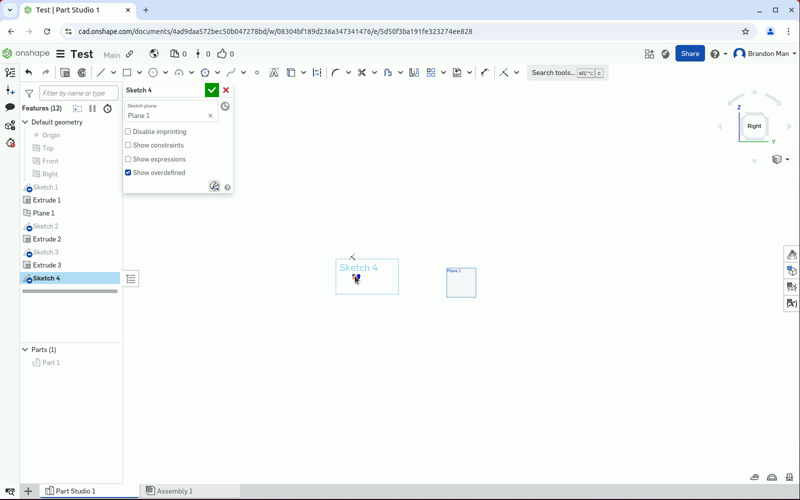
scroll(6)
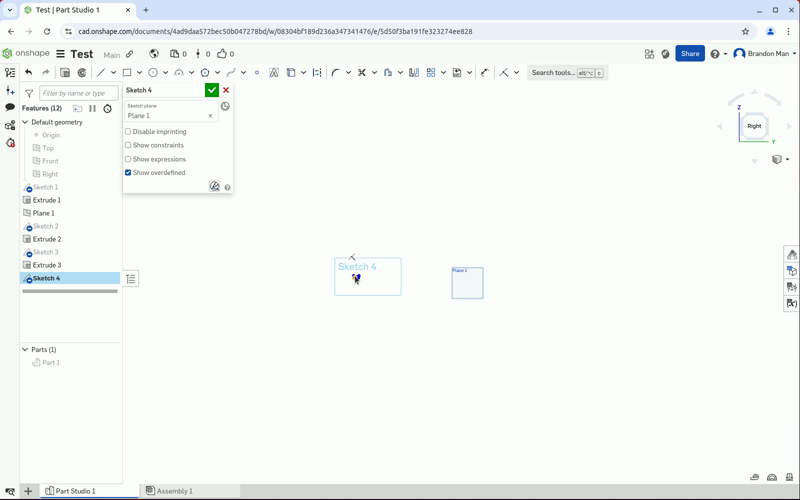
scroll(6)
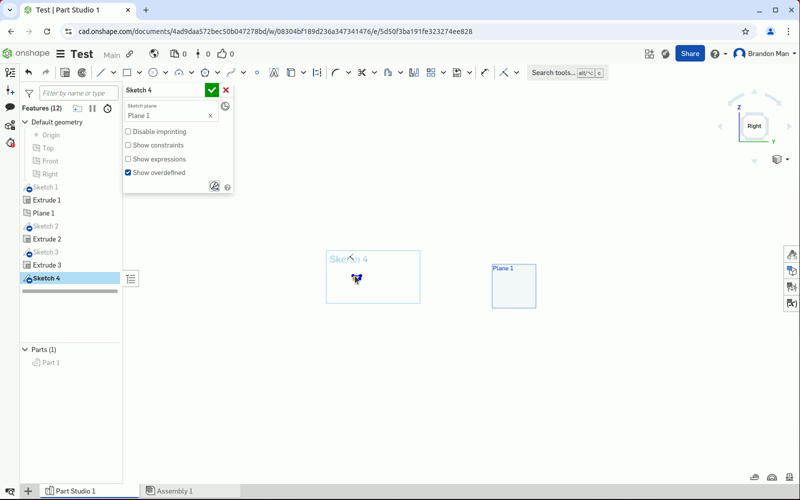
scroll(6)
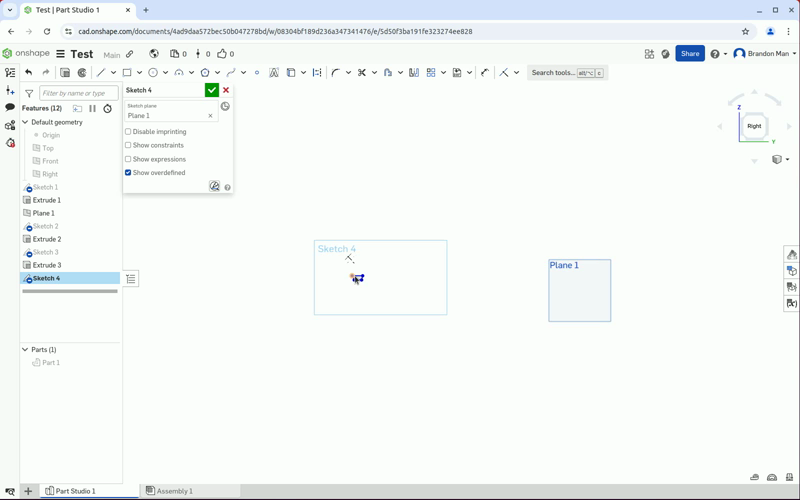
scroll(6)
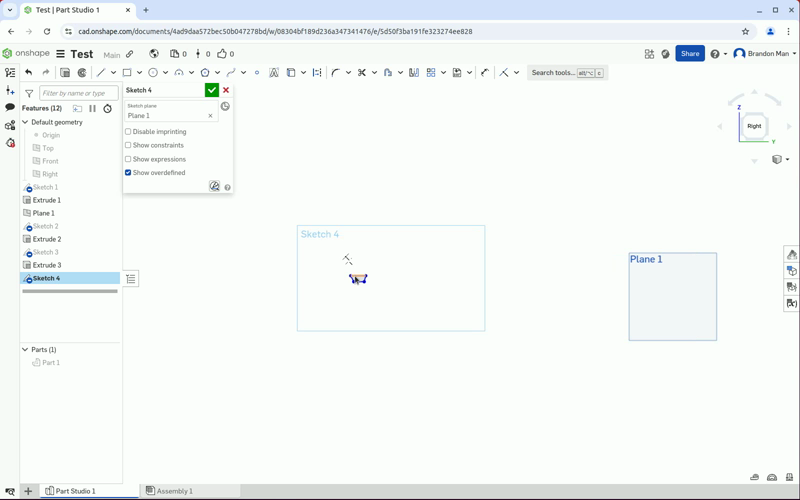
scroll(6)
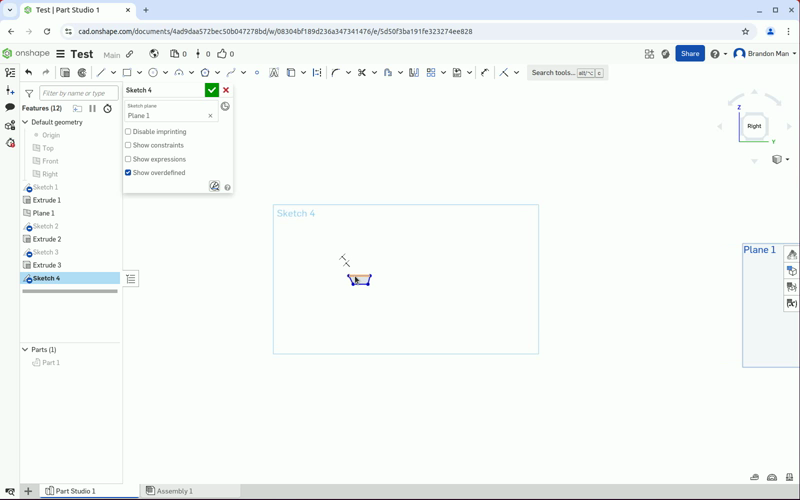
scroll(6)
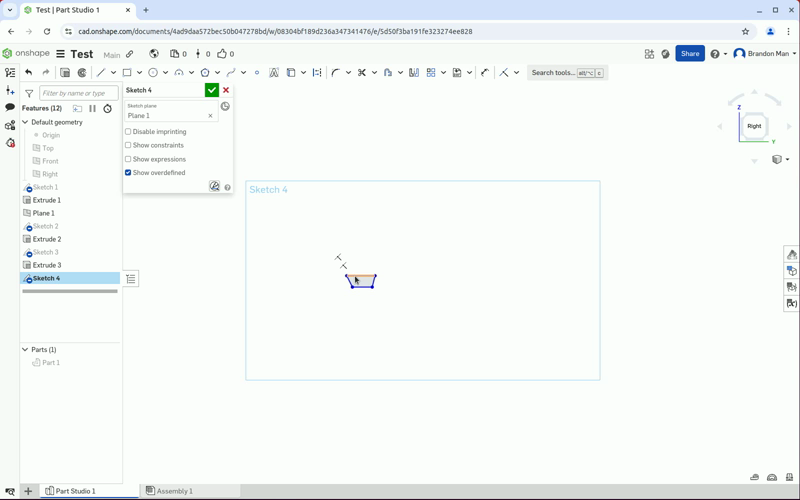
scroll(6)
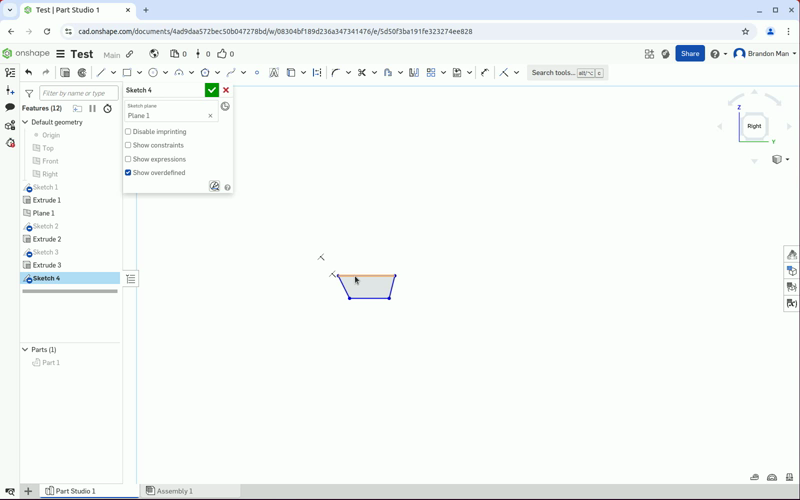
click(355, 275)
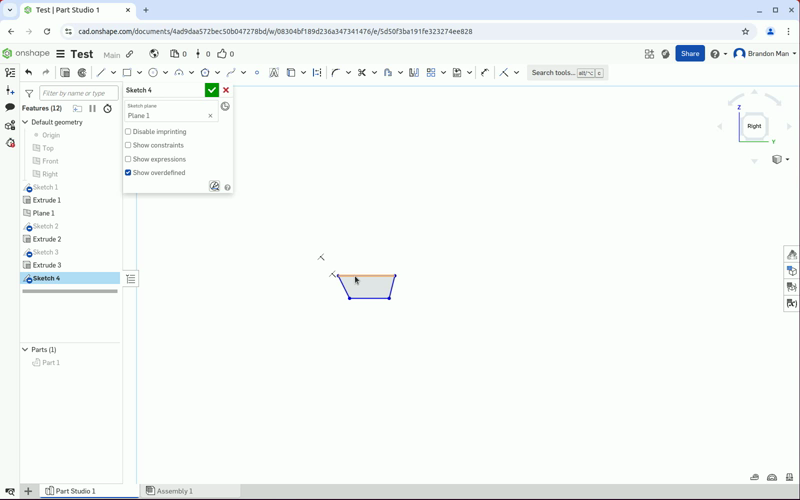
scroll(-6)
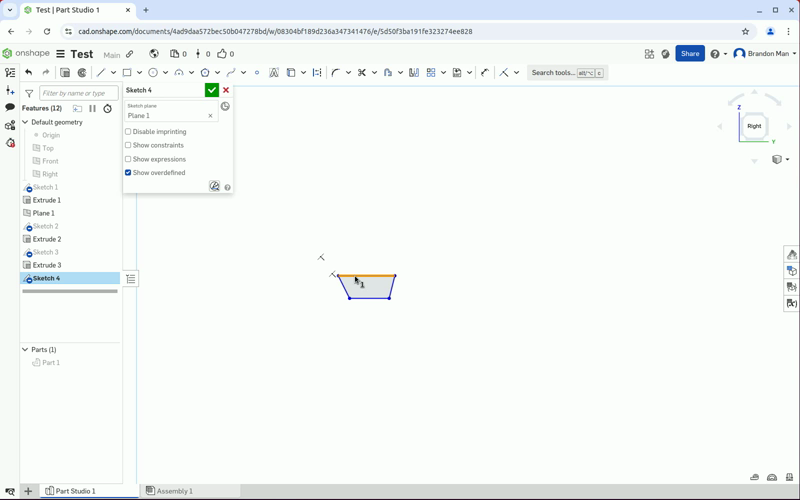
scroll(-6)
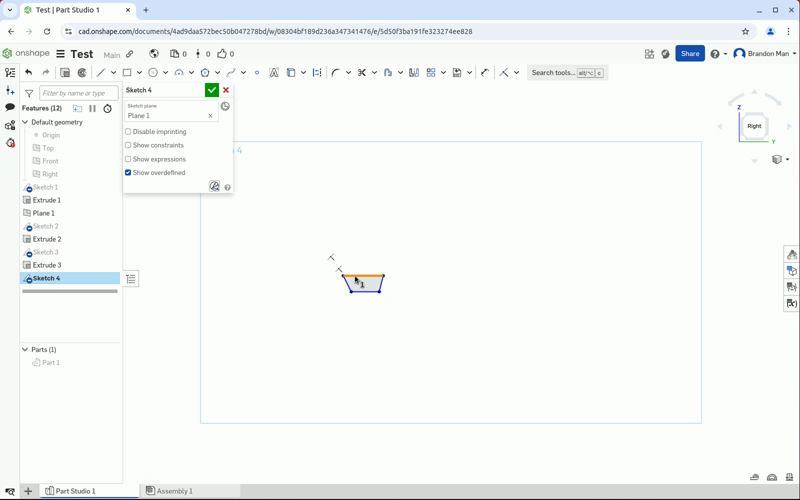
scroll(-6)
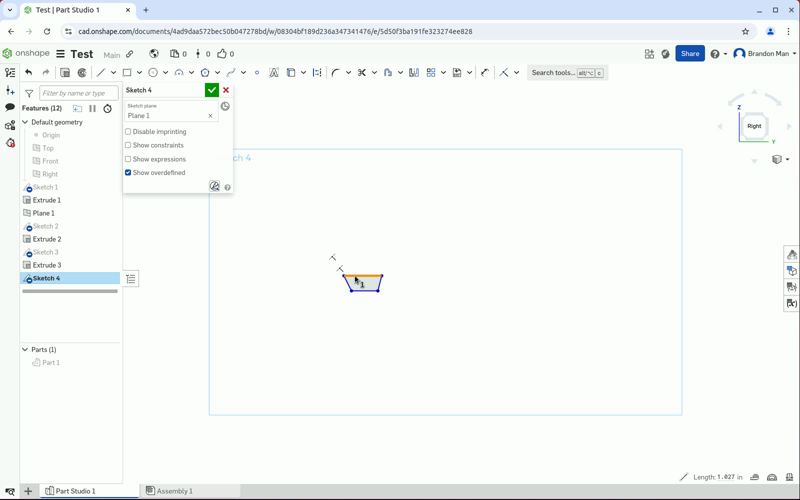
scroll(-6)
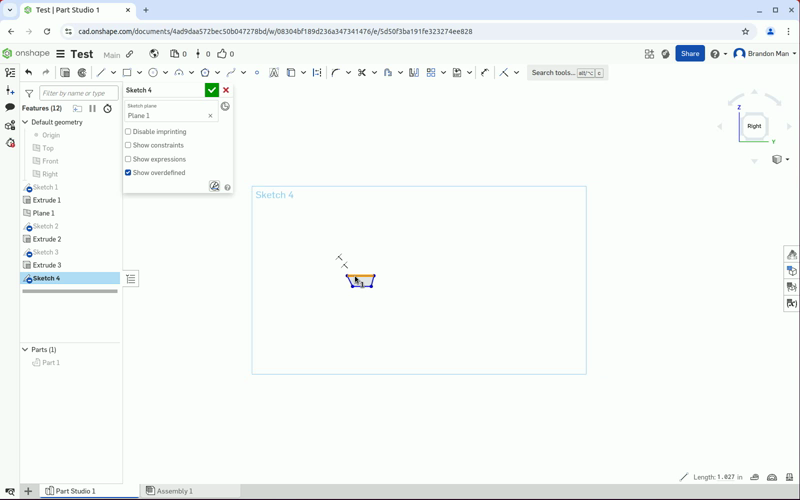
scroll(-6)
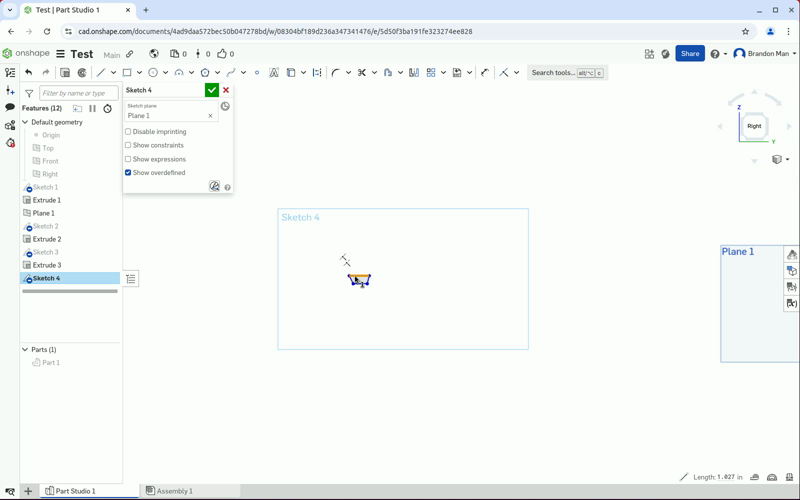
scroll(-6)
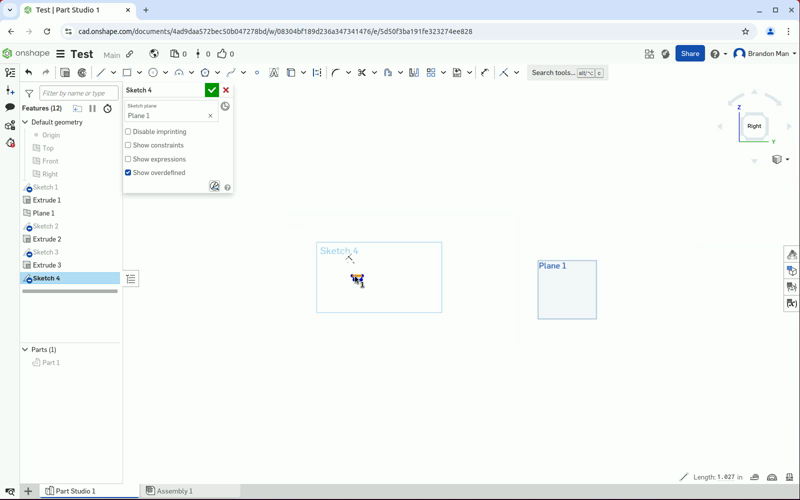
scroll(-6)
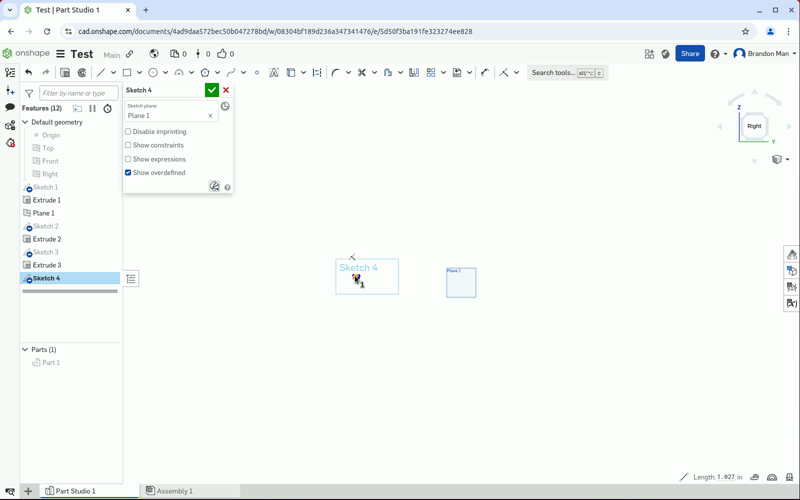
mouse_move(73, 352)
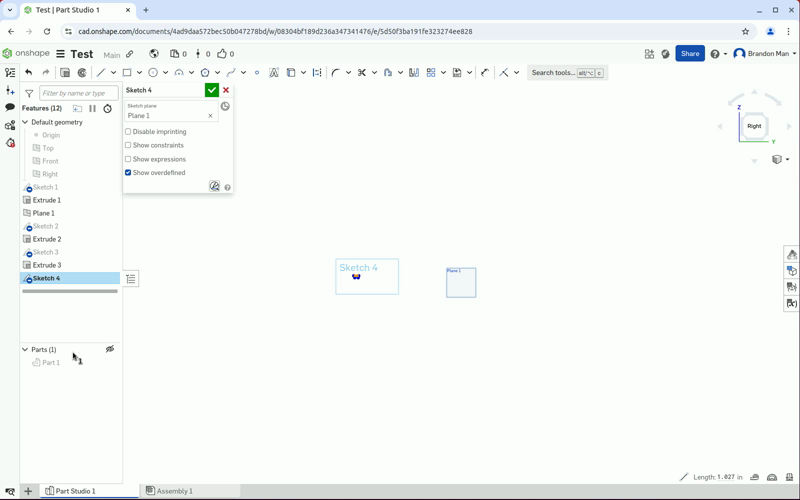
key(shift+y)
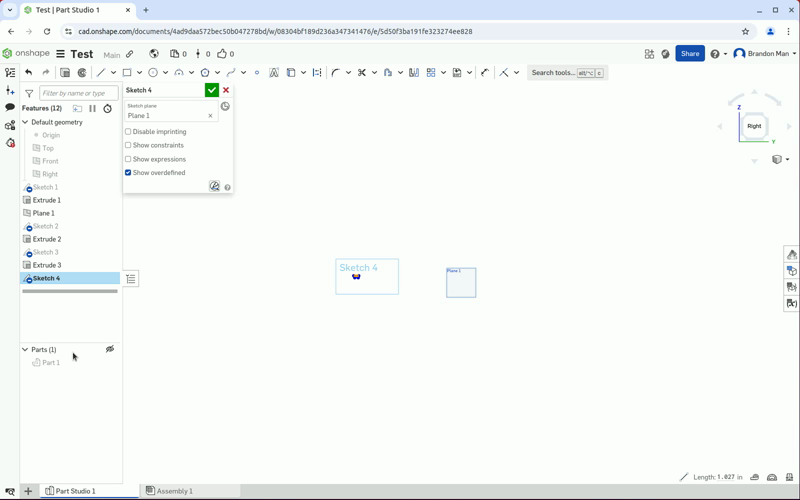
key(shift+e)
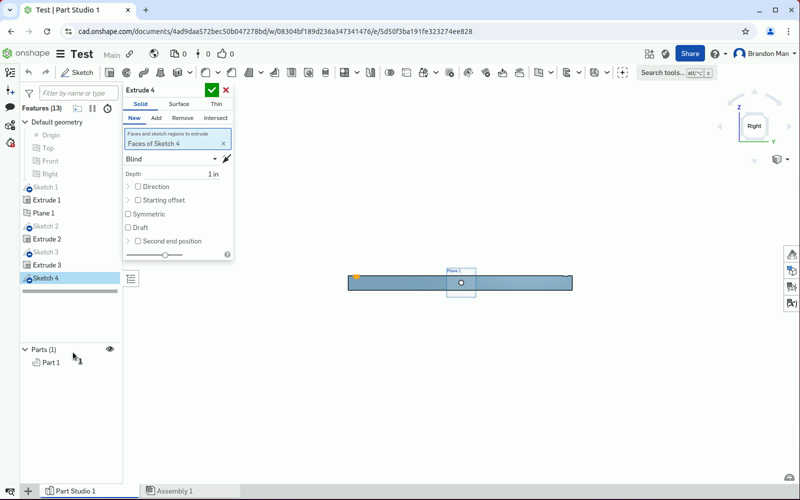
mouse_move(143, 106)
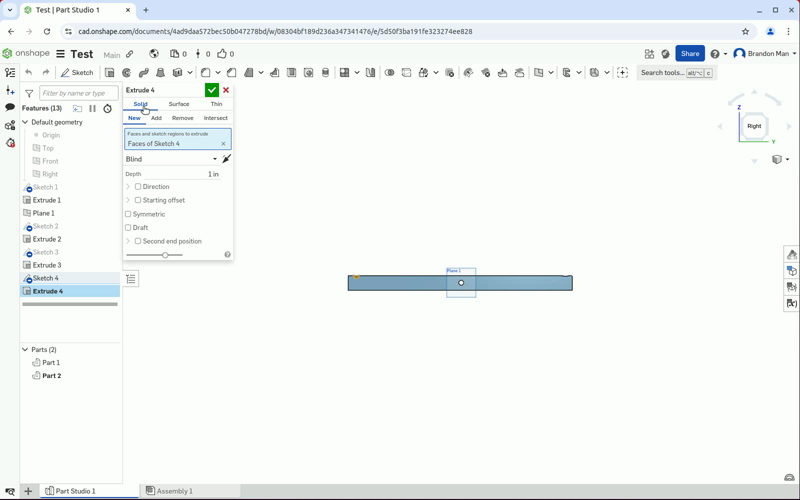
click(143, 106)
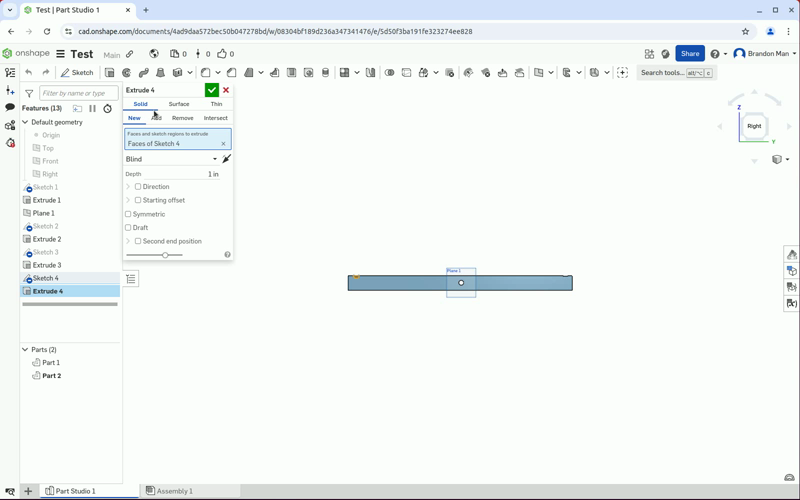
mouse_move(186, 120)
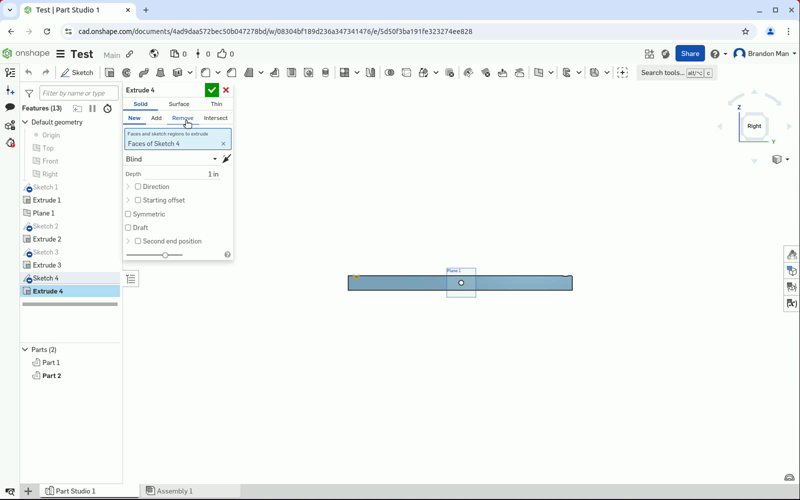
click(186, 120)
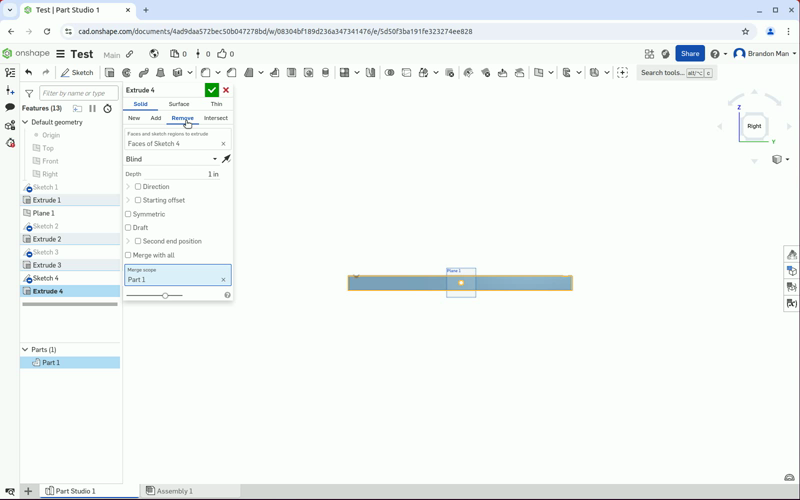
key(tab, 4)
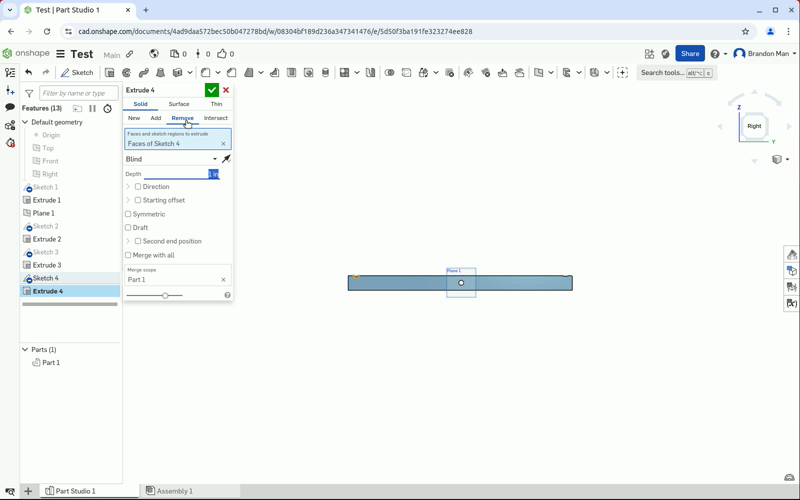
text(3.37)
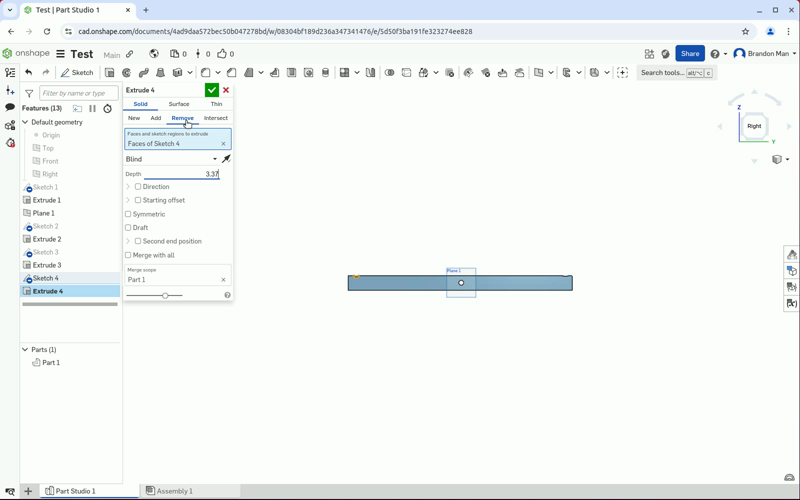
key(tab, 6)
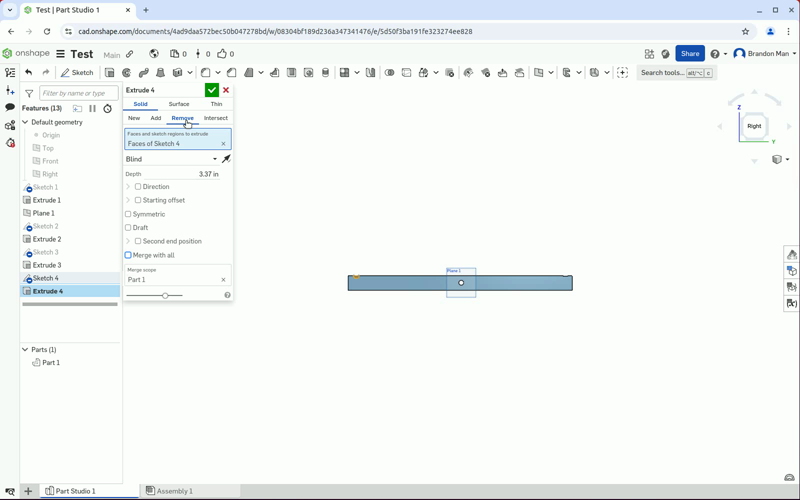
key(space)
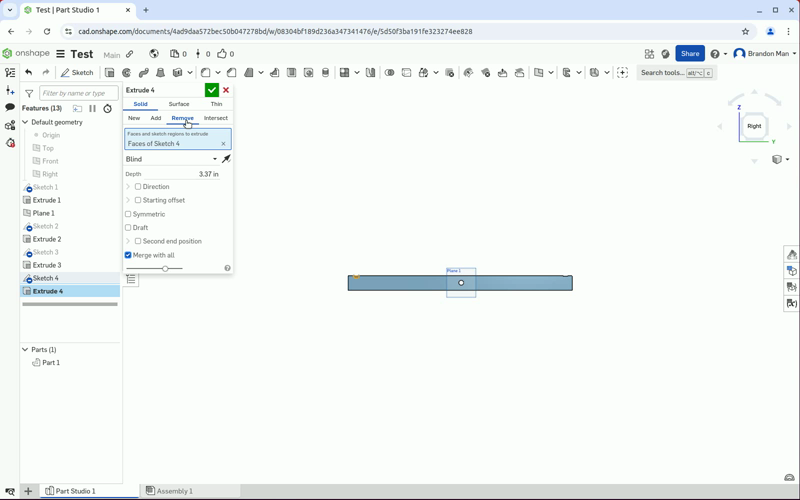
key(enter)
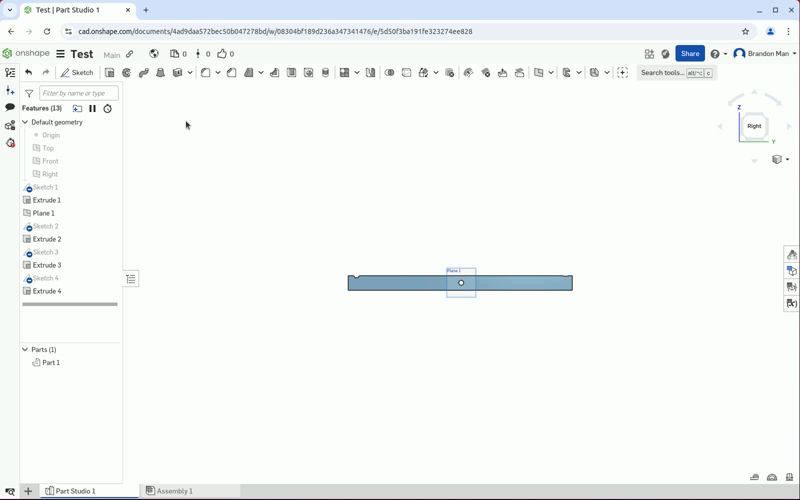
key(shift+h)
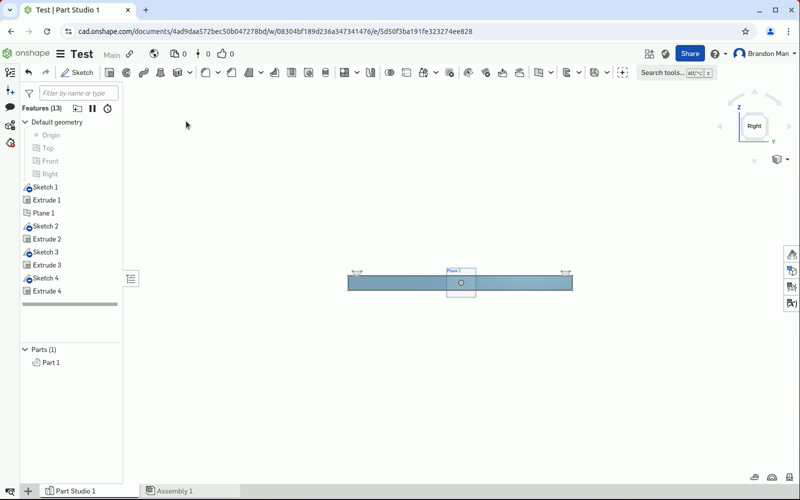
key(shift+h)
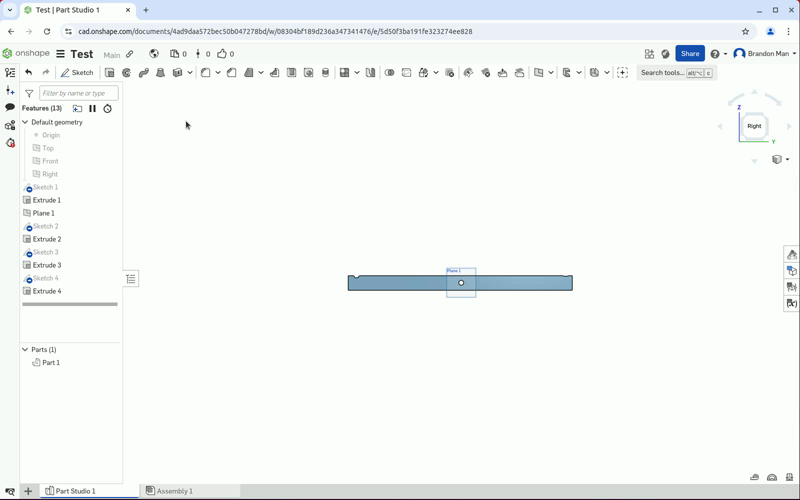
mouse_move(73, 189)
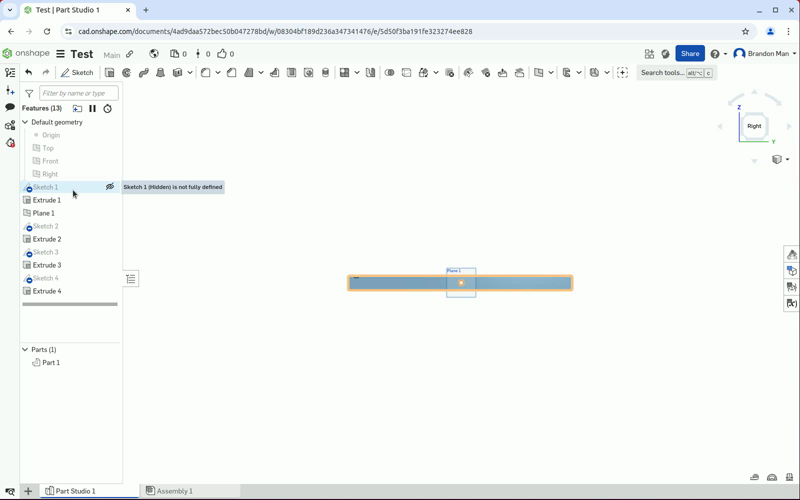
click(73, 189)
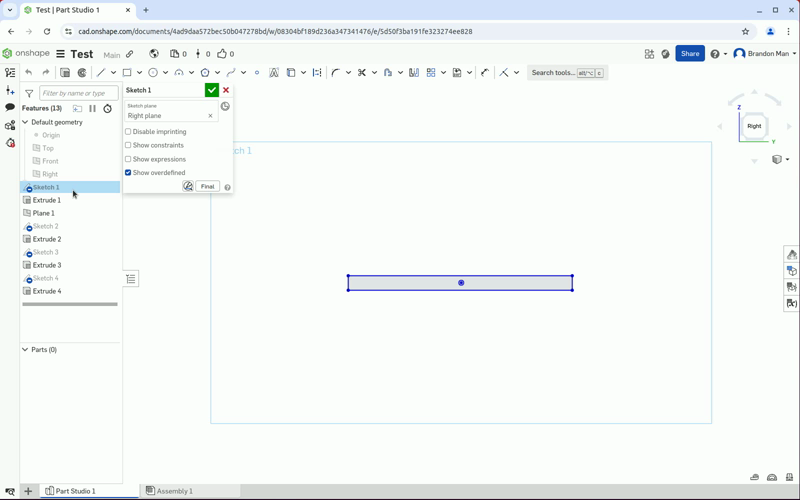
mouse_move(229, 92)
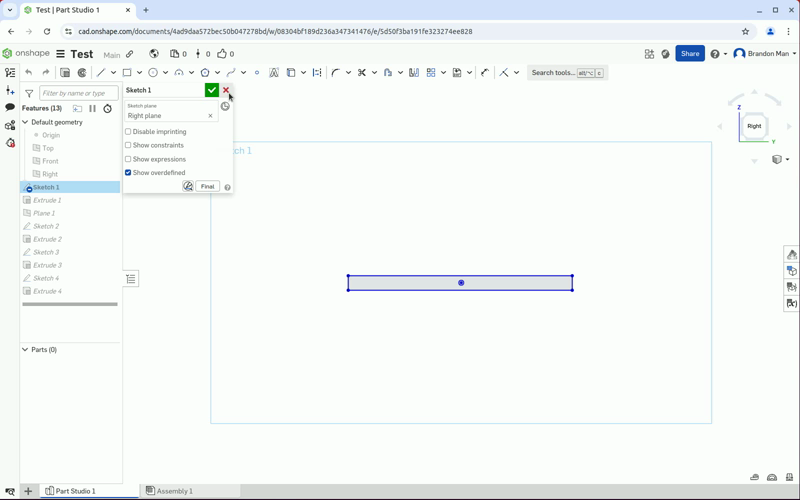
click(229, 92)
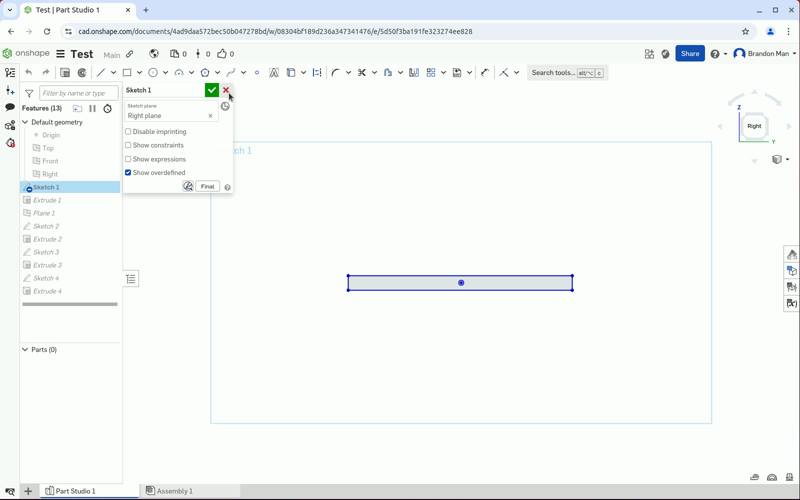
key(shift+s)
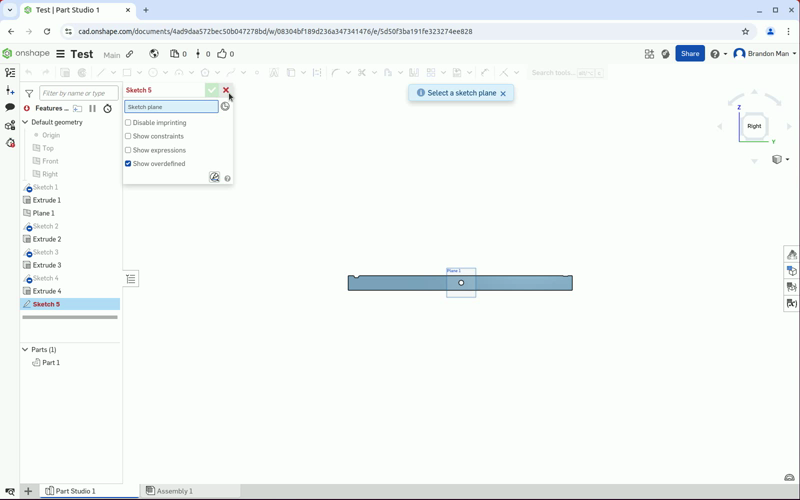
mouse_move(73, 215)
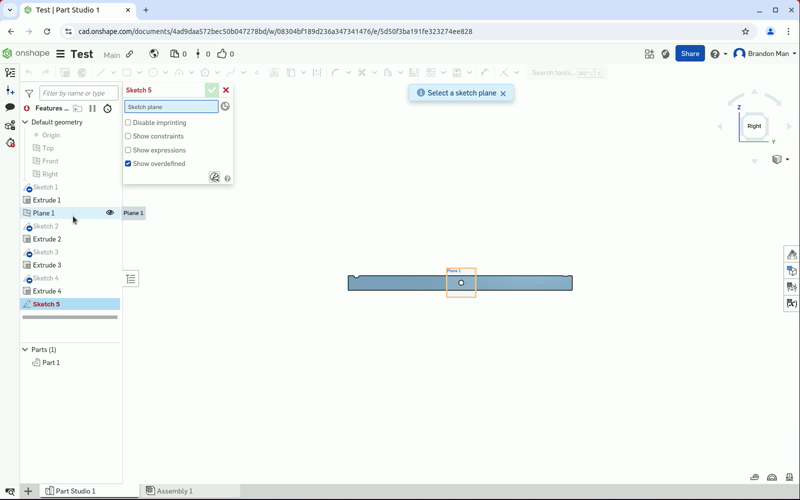
click(73, 215)
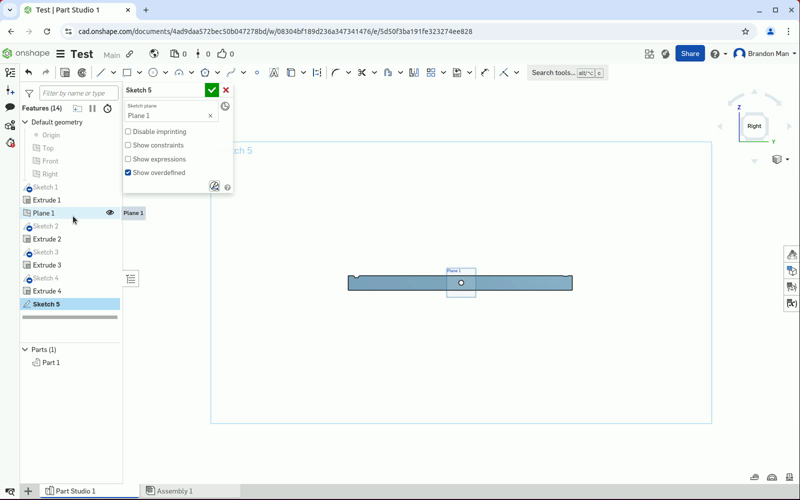
mouse_move(73, 352)
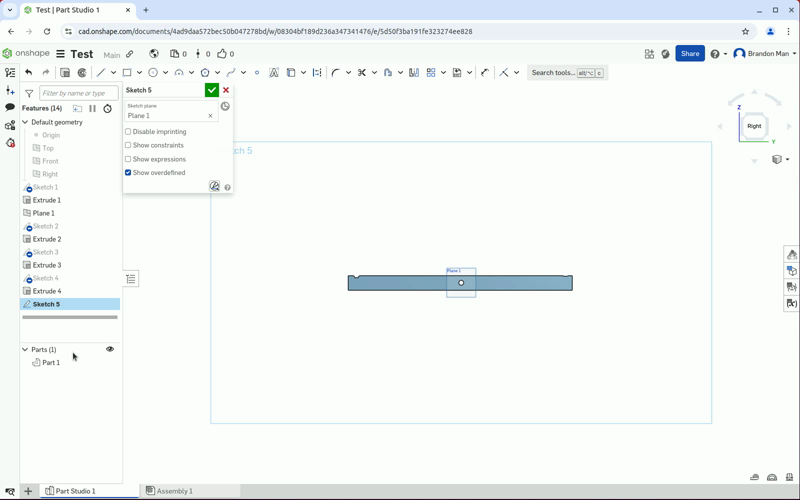
key(y)
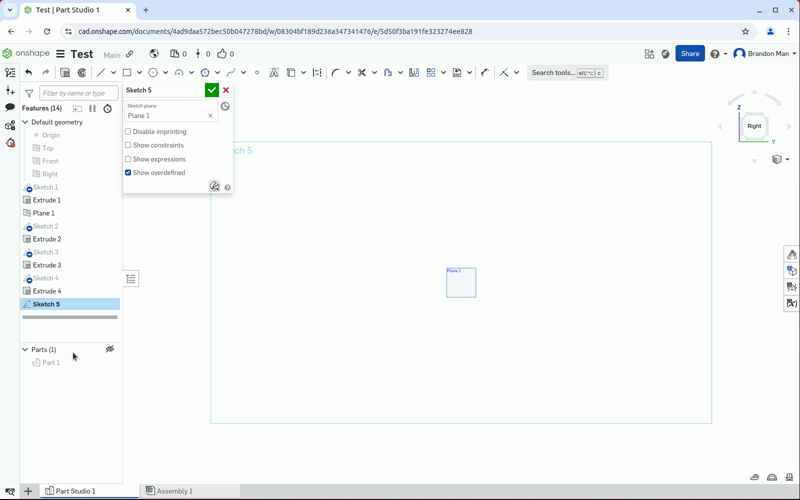
key(l)
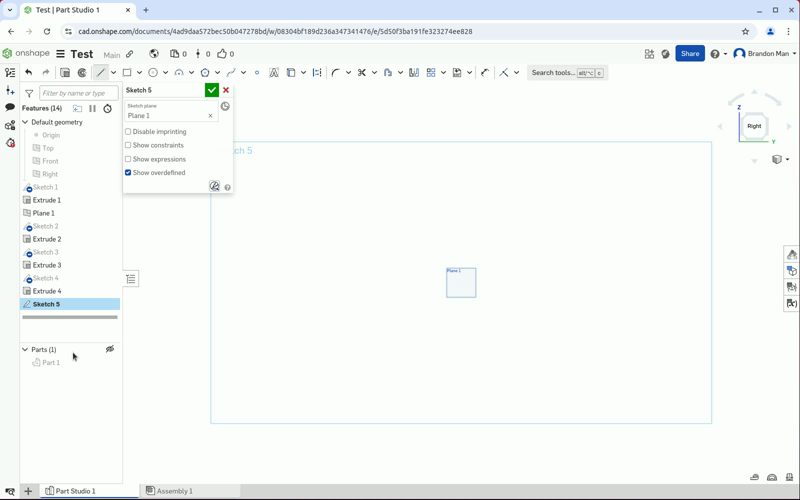
key_down(shift)
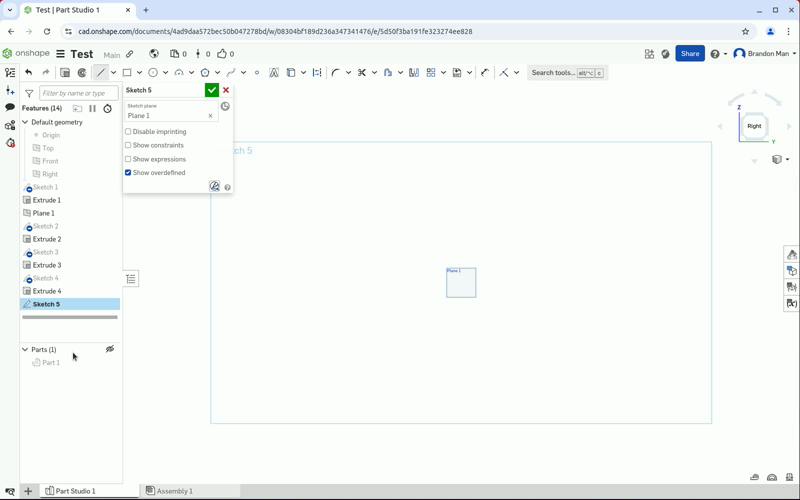
mouse_move(562, 275)
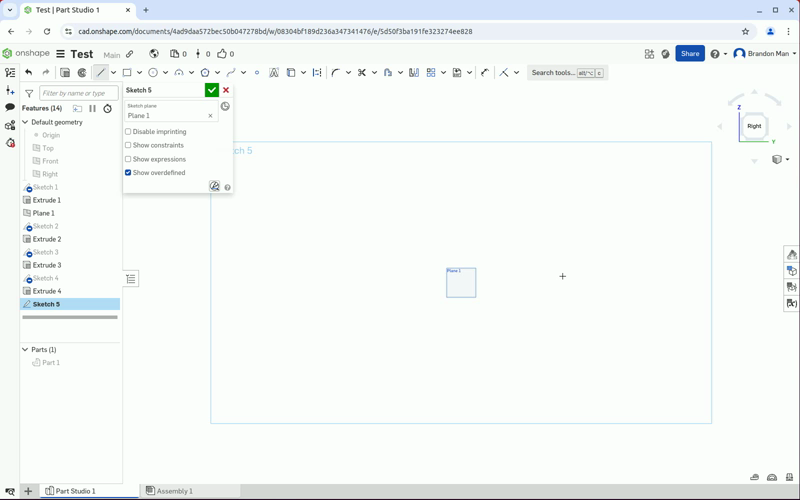
click(562, 275)
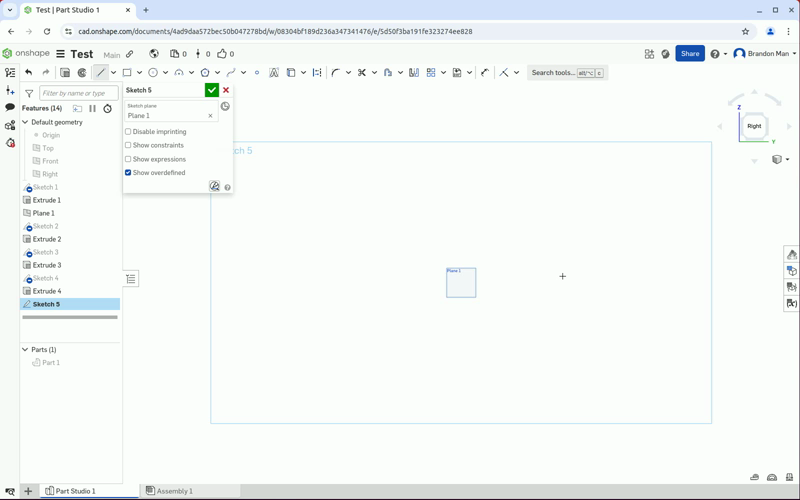
key_up(shift)
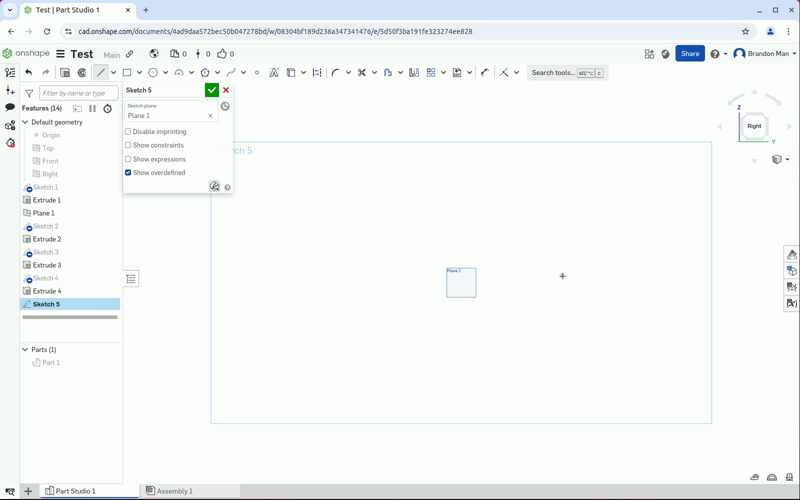
key_down(shift)
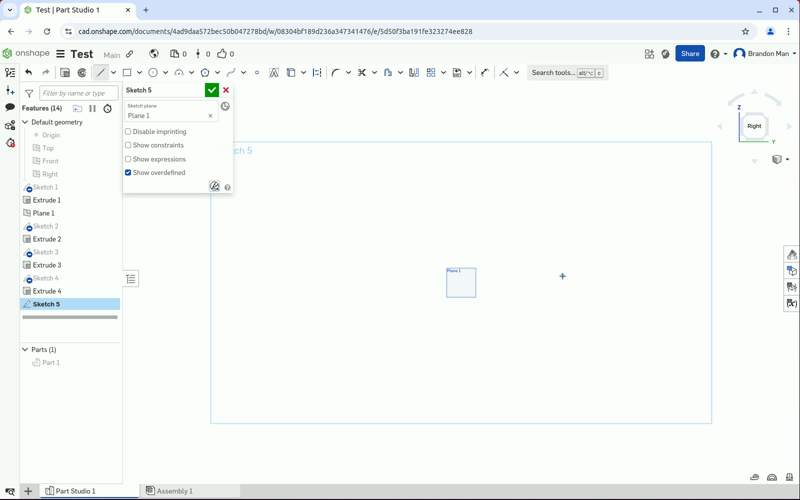
mouse_move(589, 275)
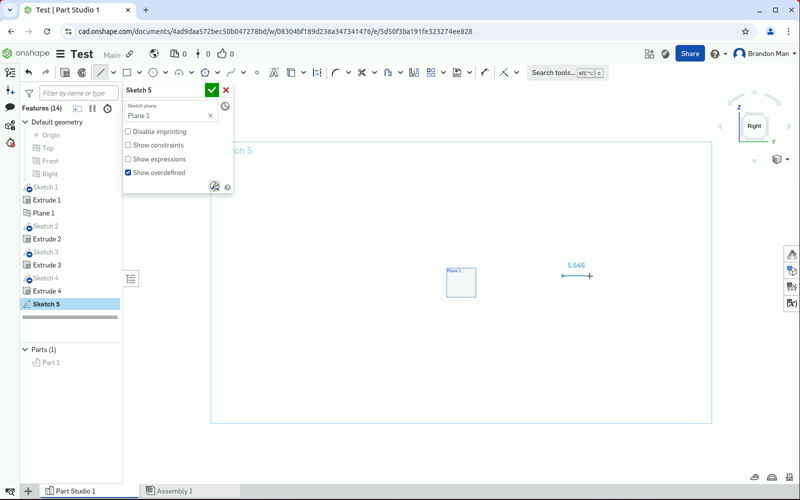
mouse_move(563, 277)
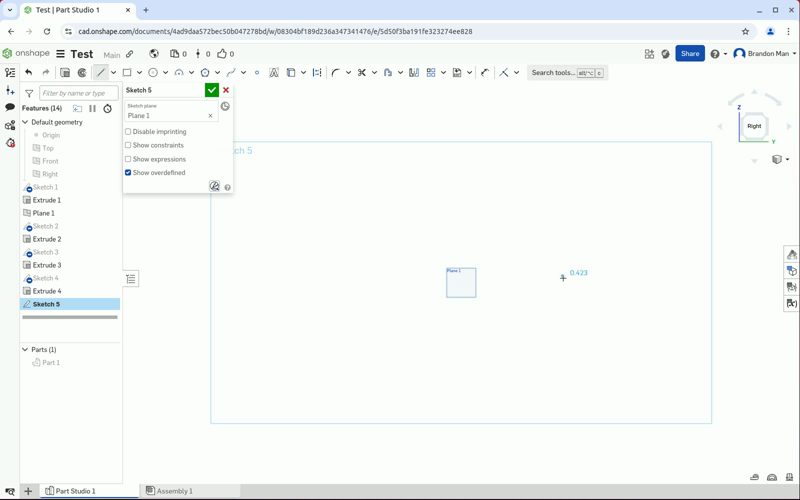
scroll(6)
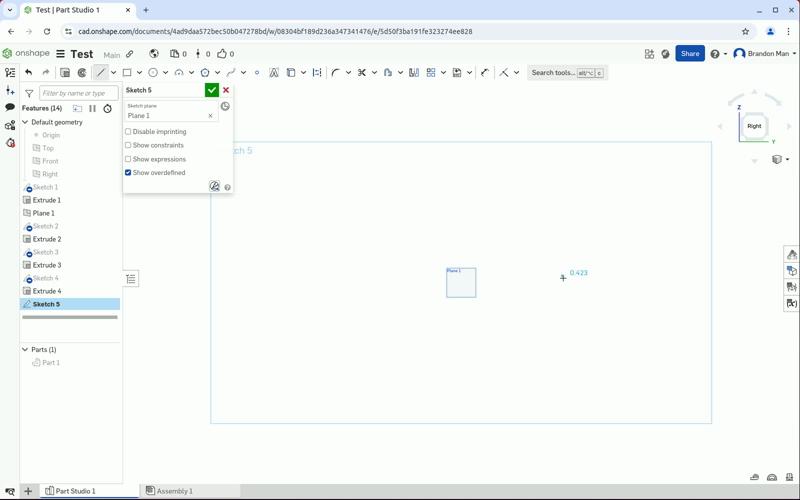
scroll(6)
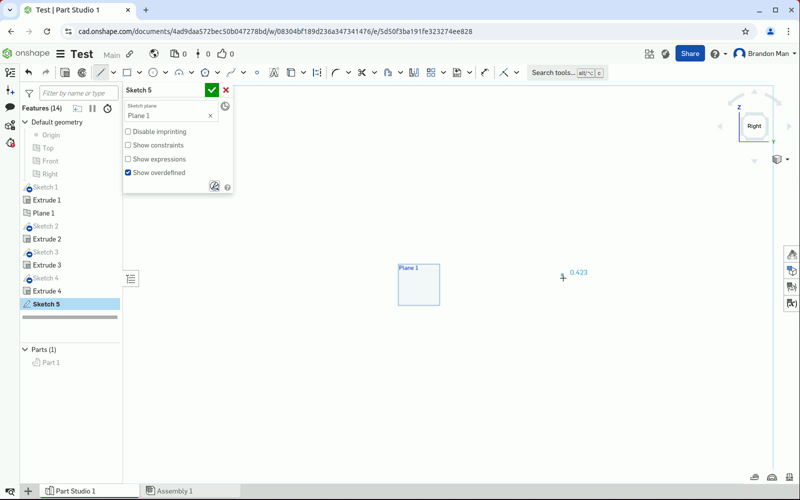
scroll(6)
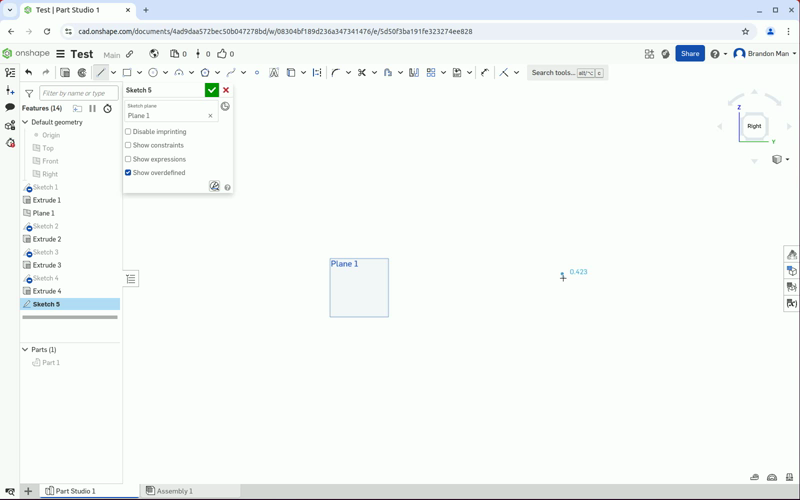
scroll(6)
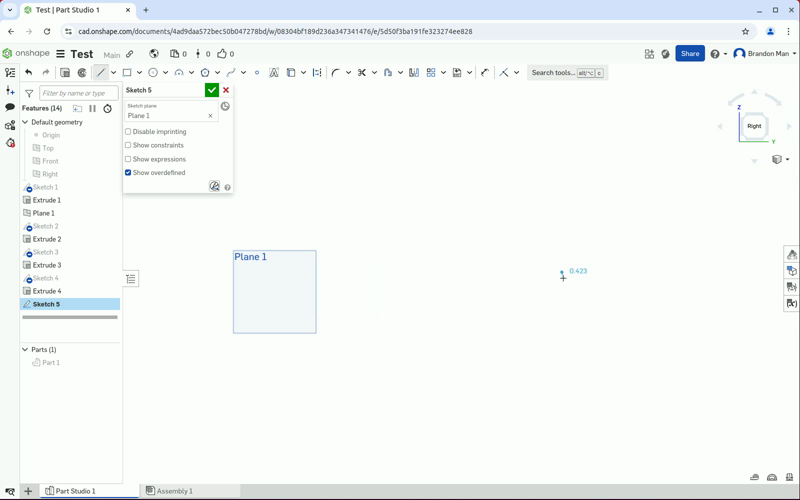
scroll(6)
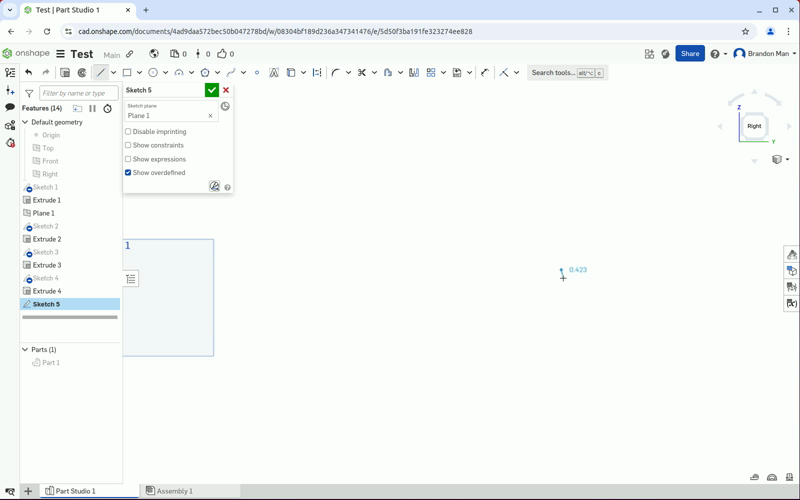
scroll(6)
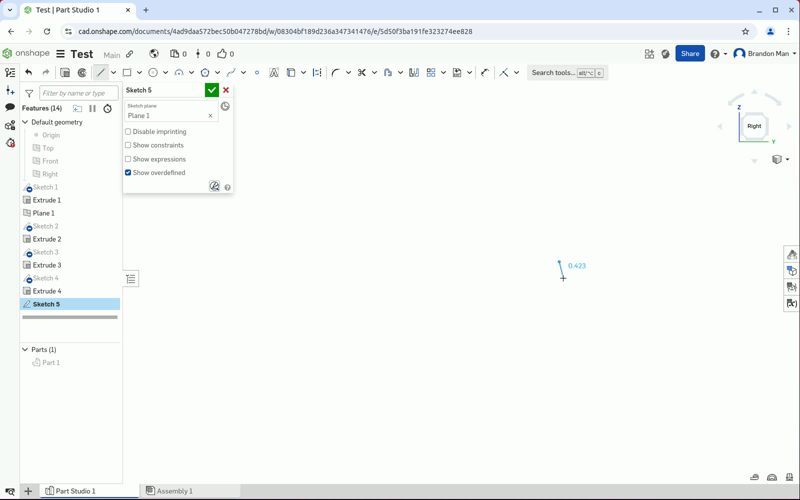
scroll(6)
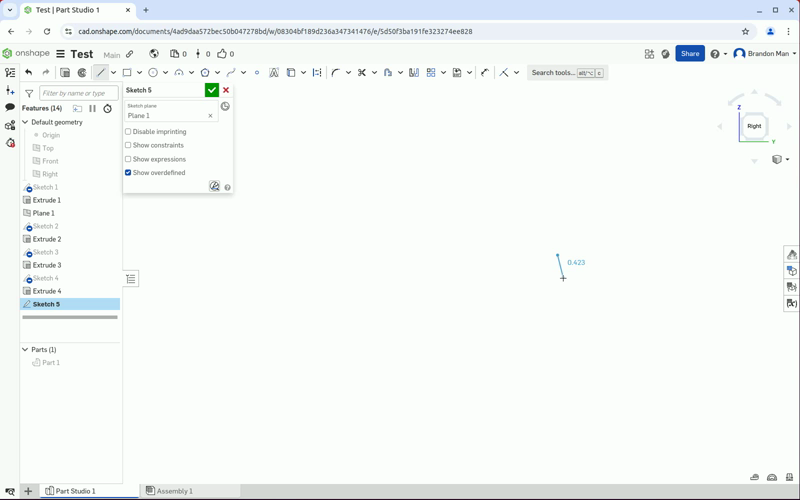
click(563, 277)
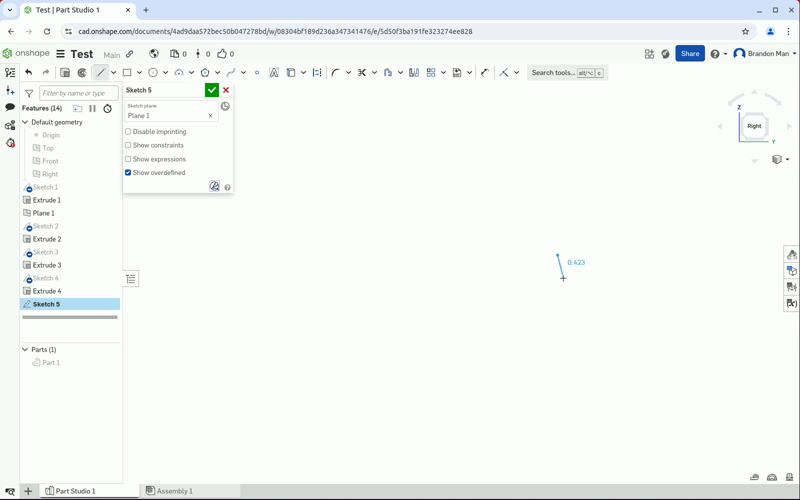
scroll(-6)
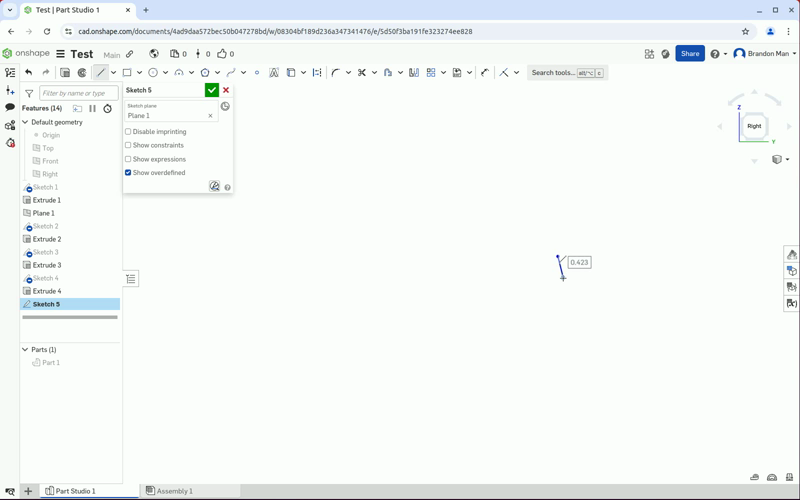
scroll(-6)
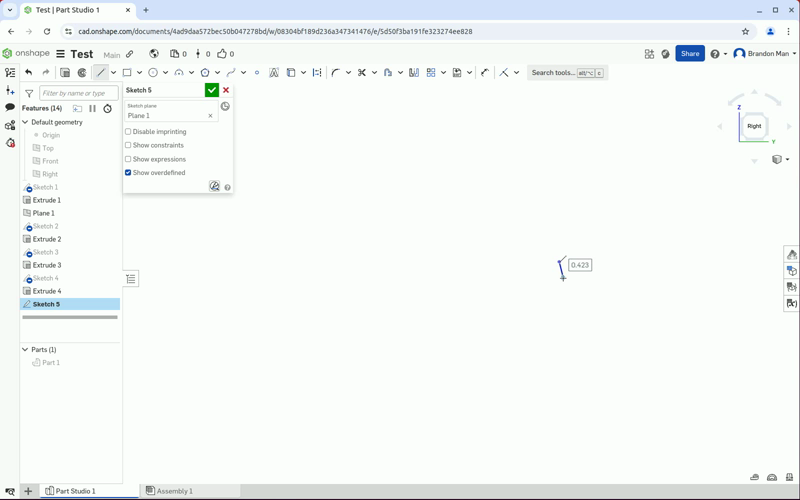
scroll(-6)
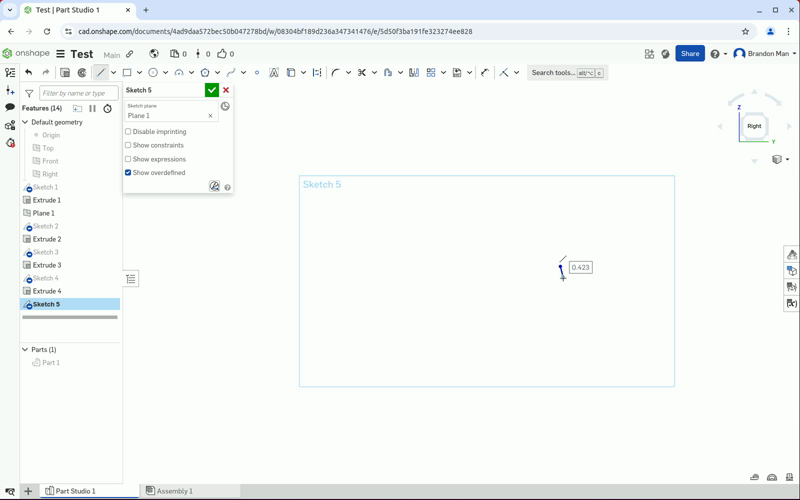
scroll(-6)
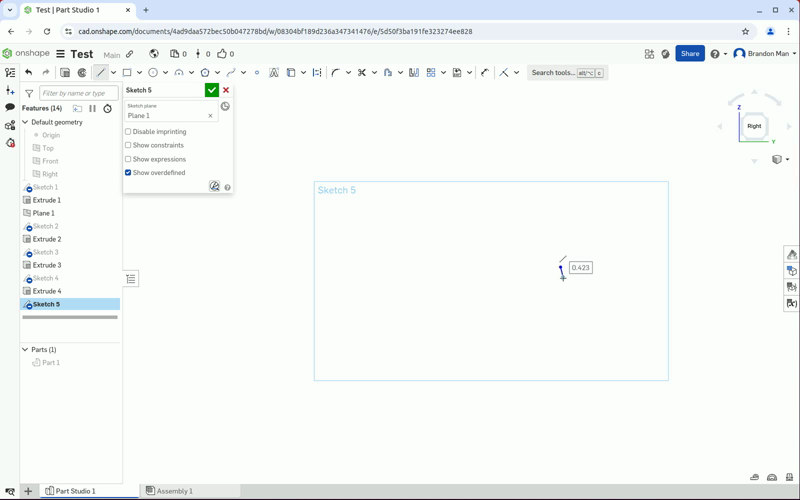
scroll(-6)
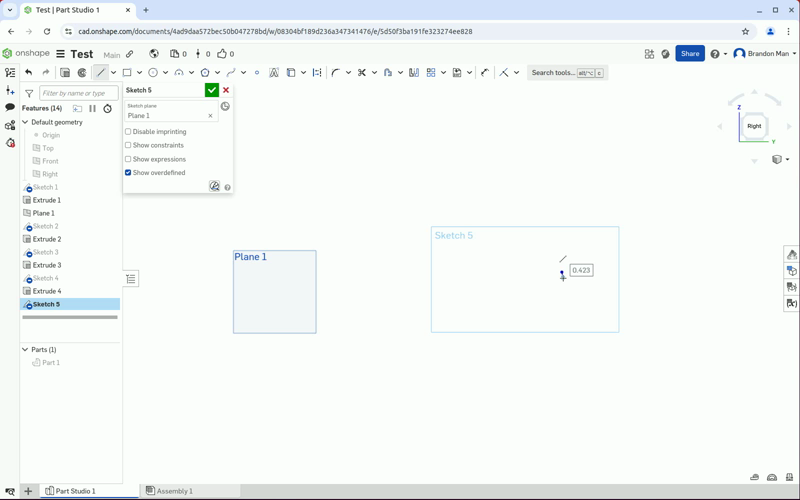
scroll(-6)
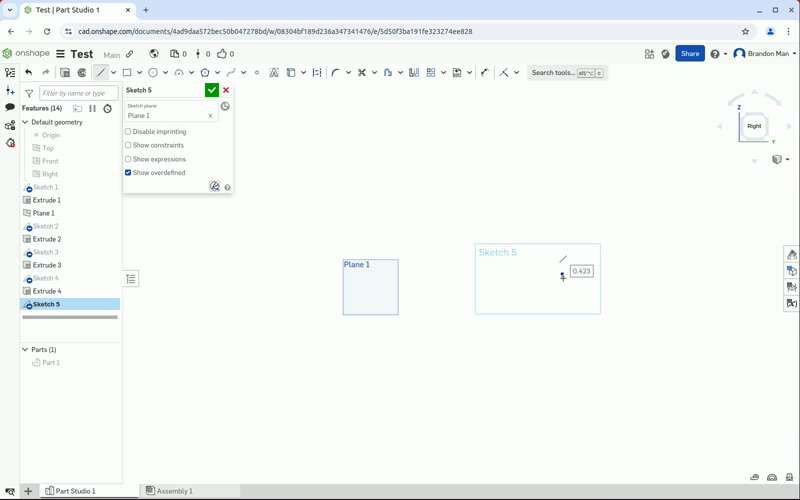
scroll(-6)
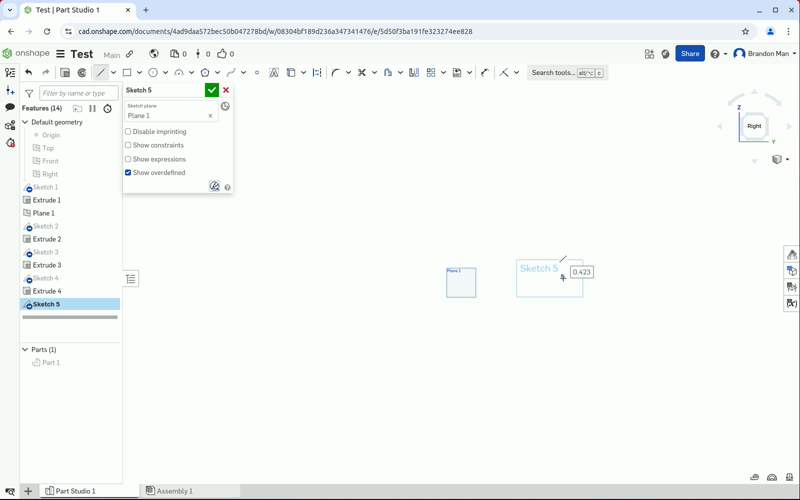
key_up(shift)
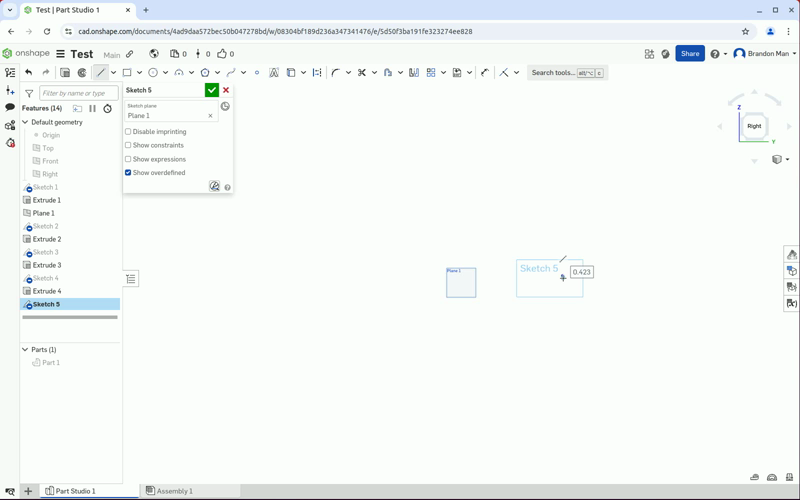
key_down(shift)
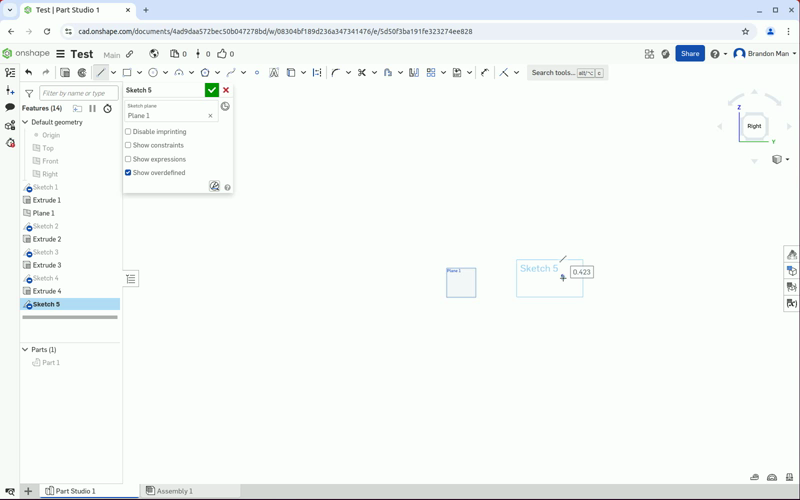
mouse_move(589, 277)
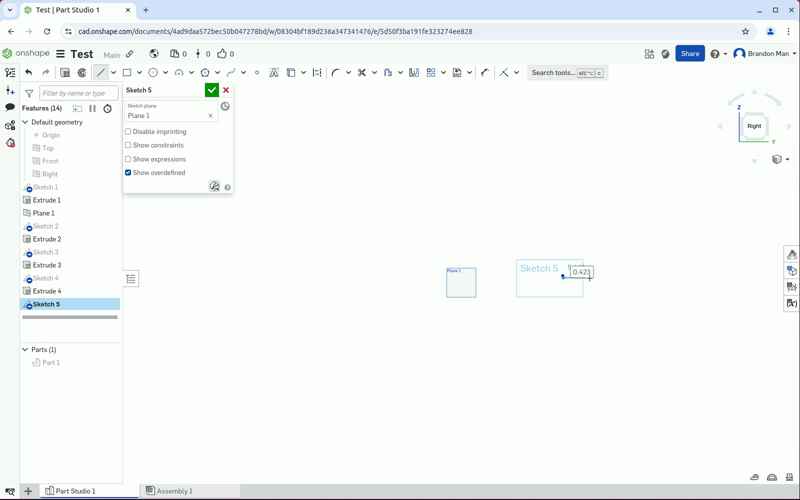
mouse_move(566, 277)
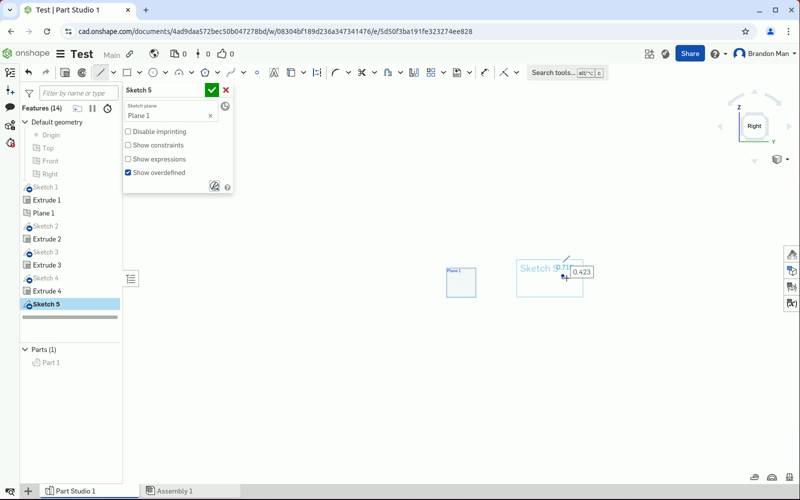
scroll(6)
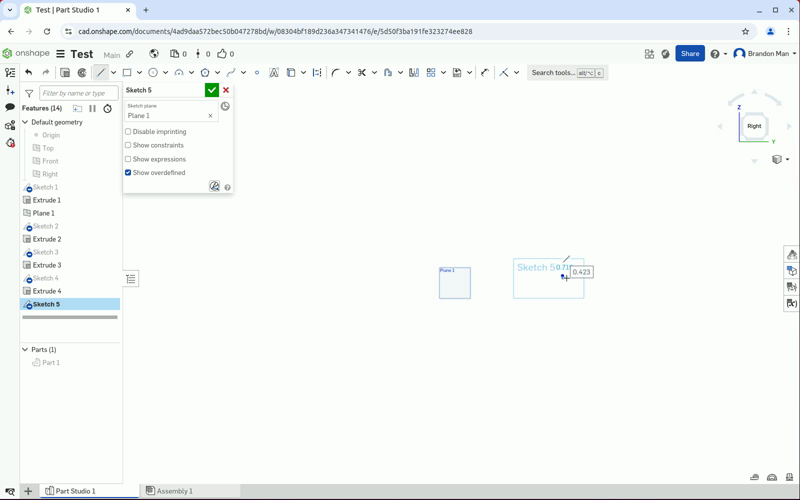
scroll(6)
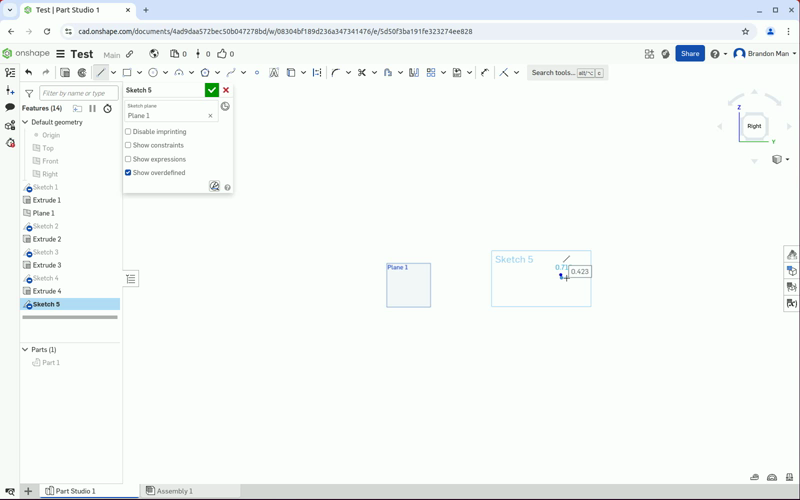
scroll(6)
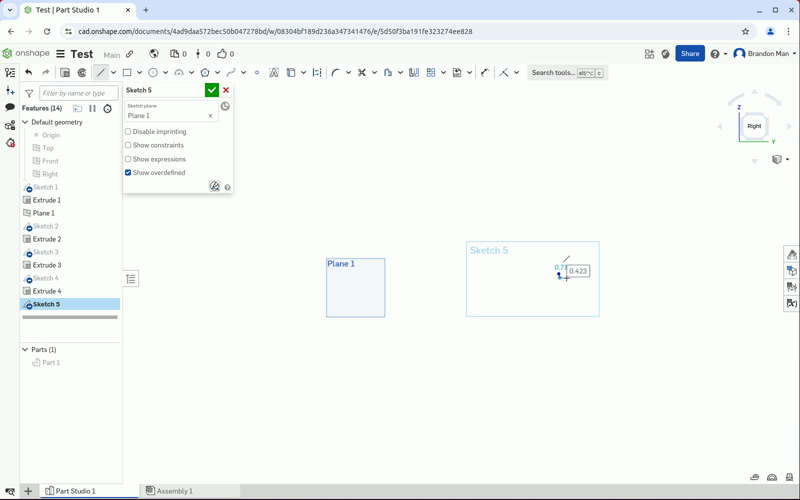
scroll(6)
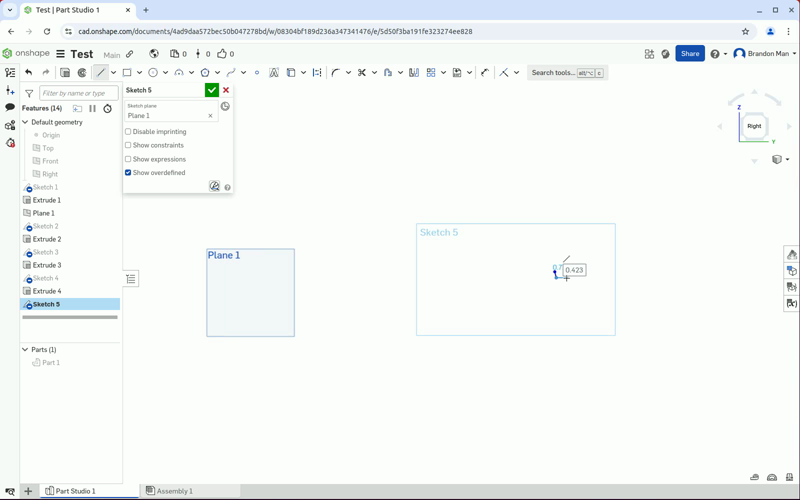
scroll(6)
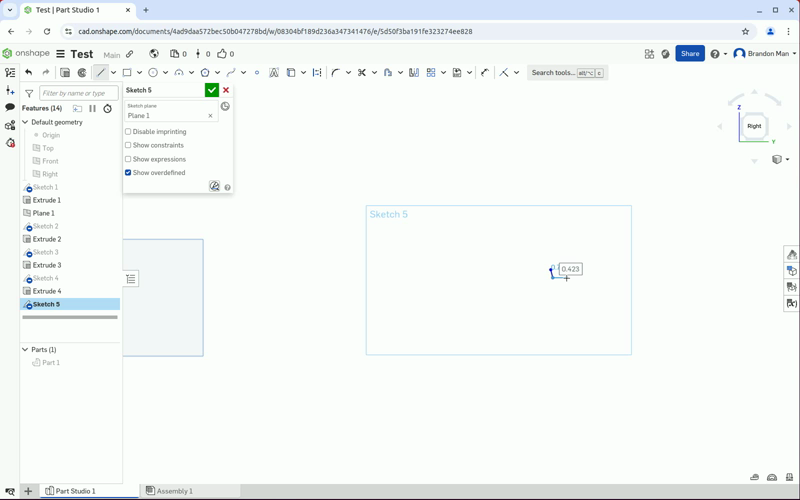
scroll(6)
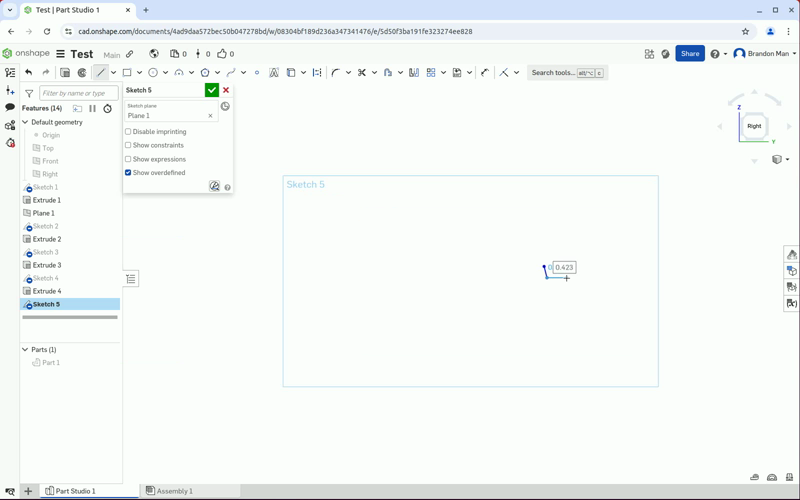
scroll(6)
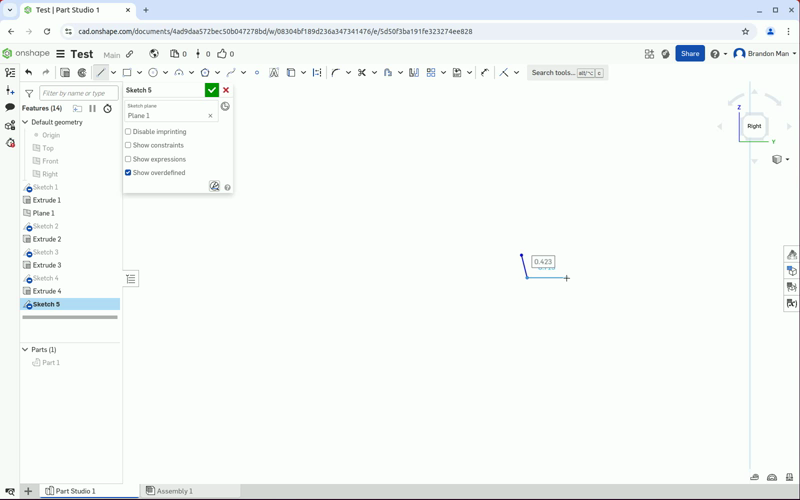
click(566, 277)
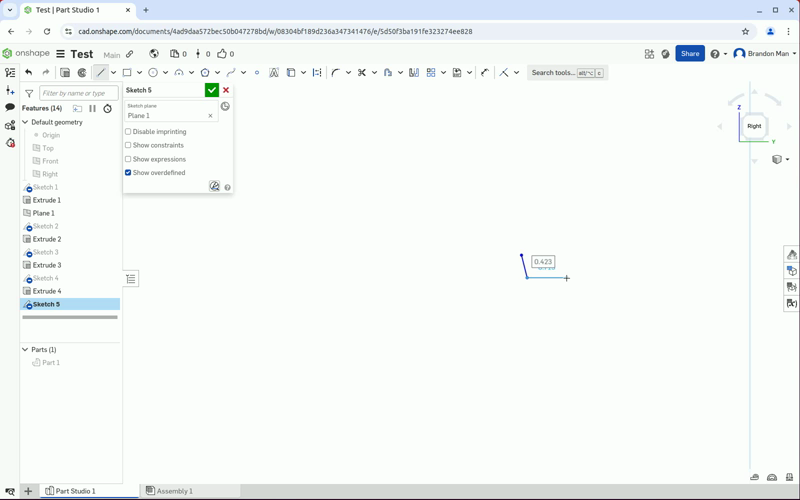
scroll(-6)
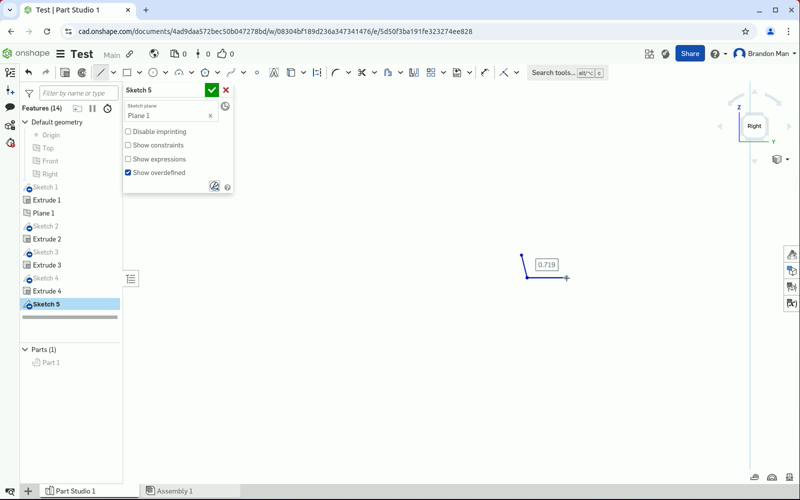
scroll(-6)
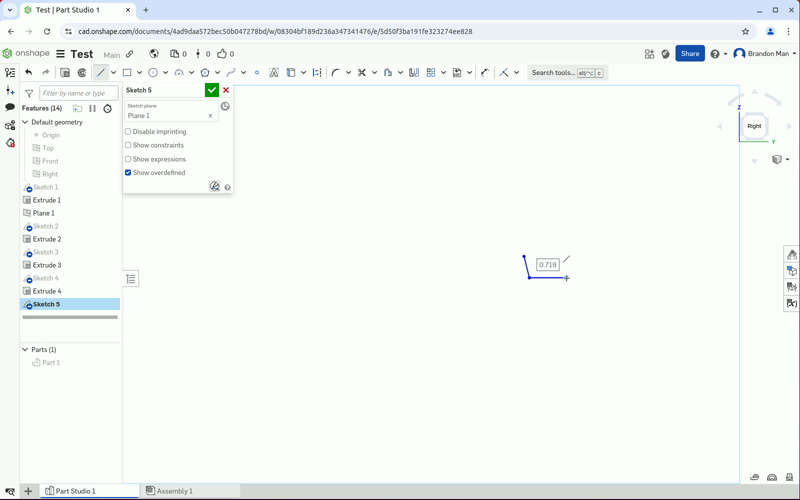
scroll(-6)
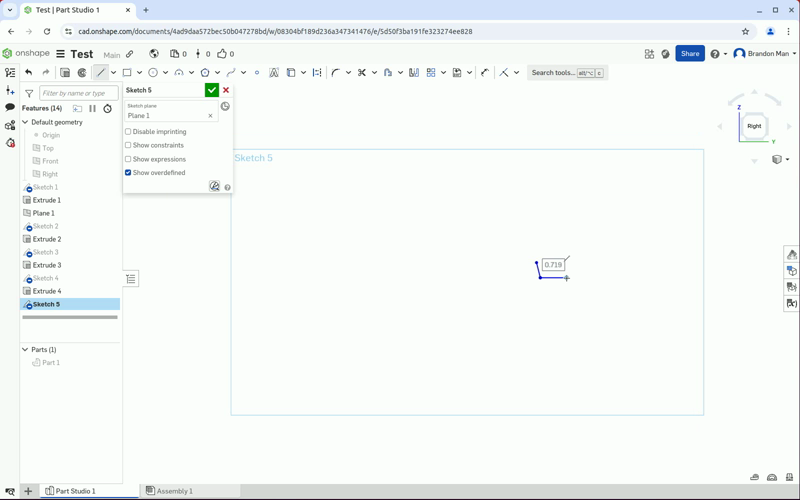
scroll(-6)
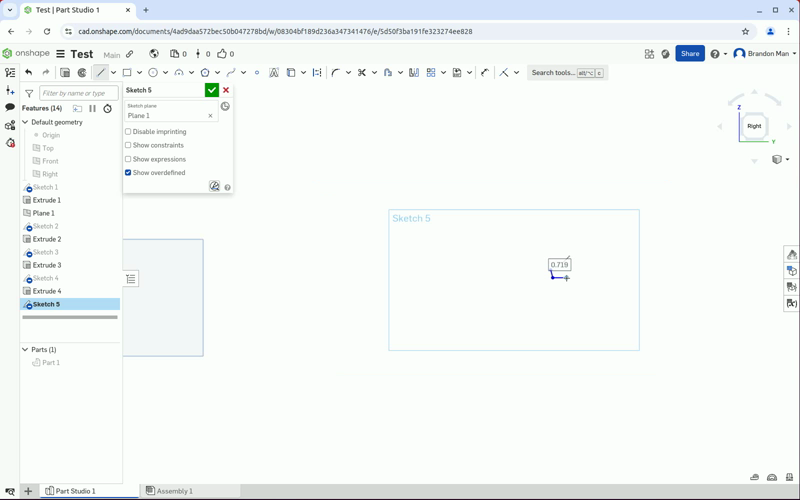
scroll(-6)
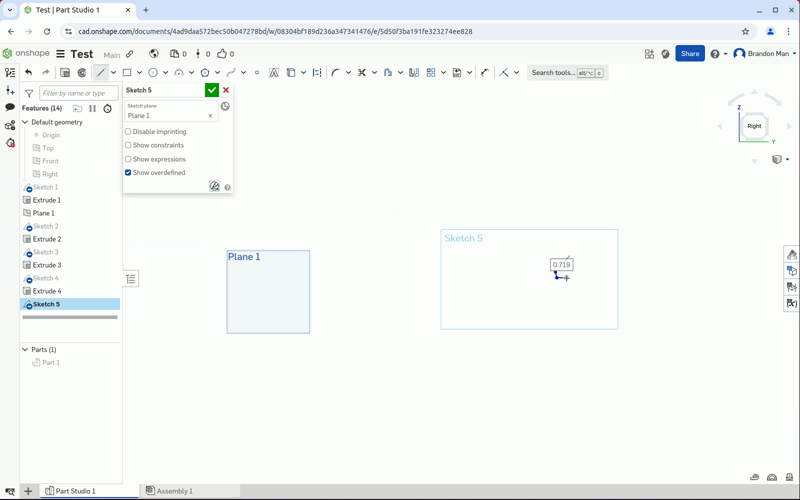
scroll(-6)
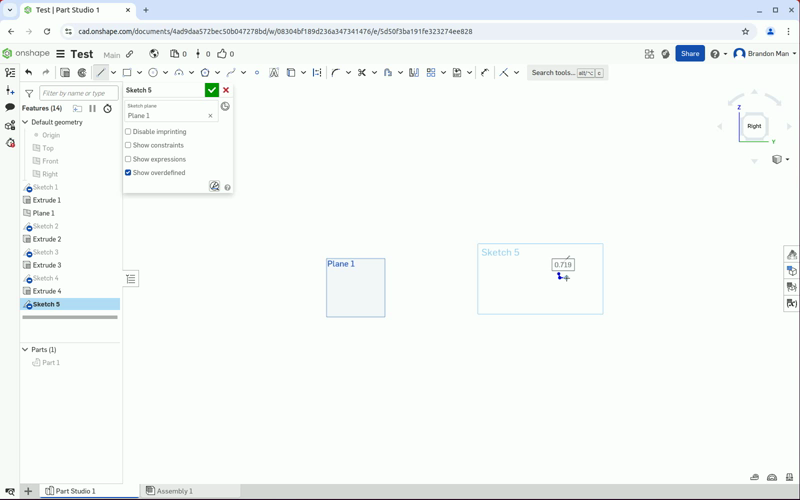
scroll(-6)
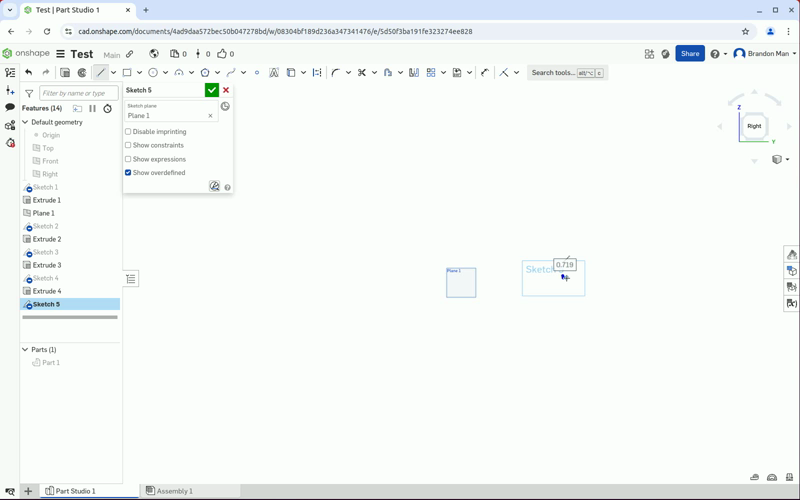
key_up(shift)
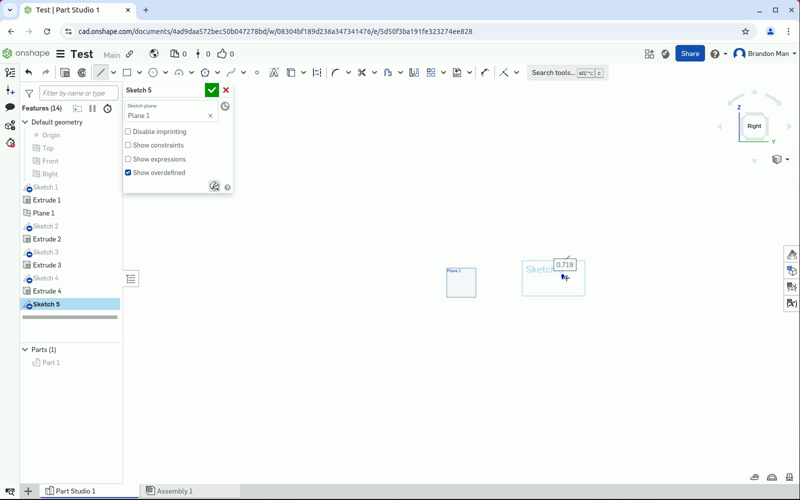
key_down(shift)
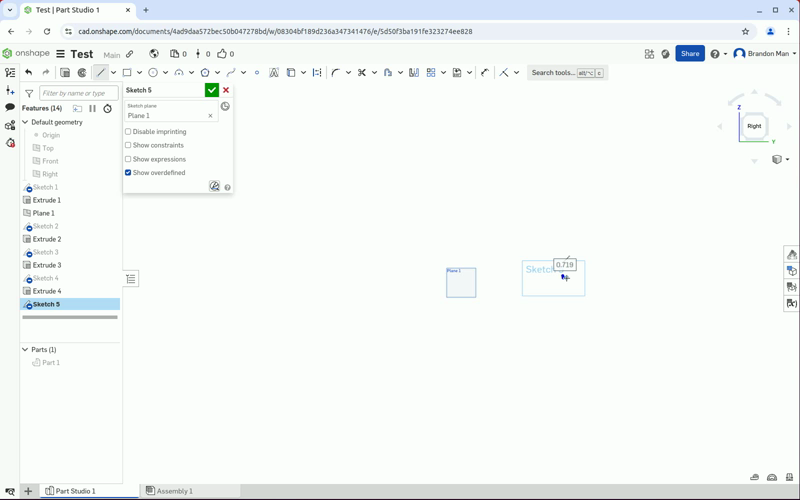
mouse_move(589, 277)
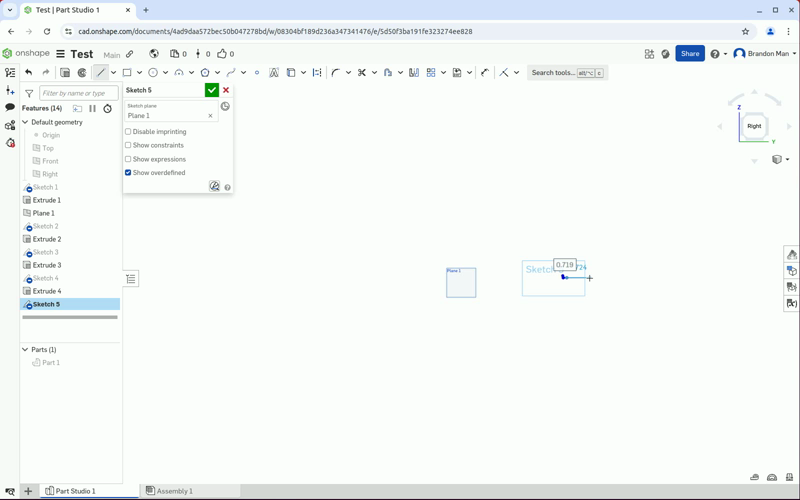
mouse_move(567, 275)
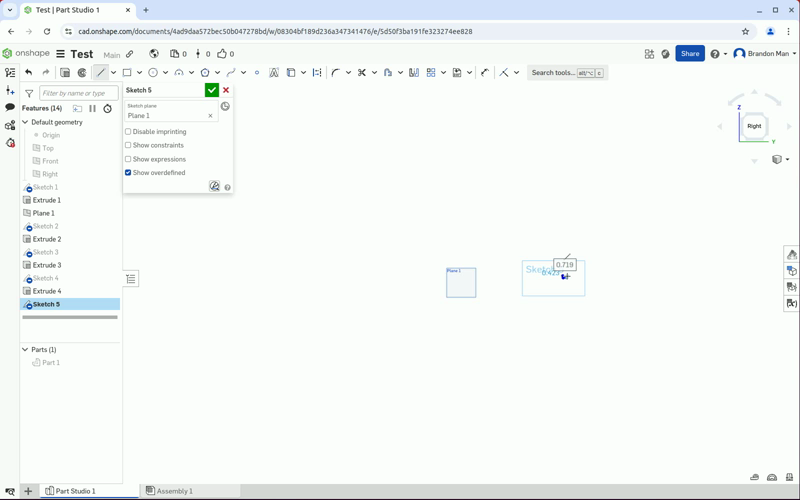
scroll(6)
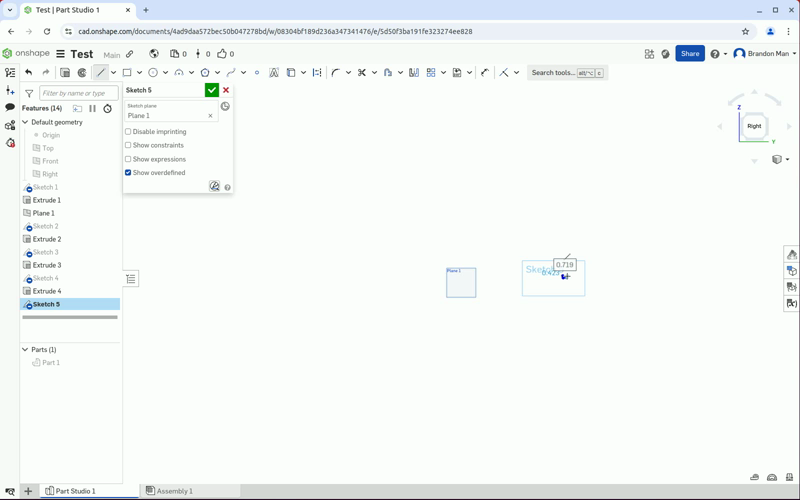
scroll(6)
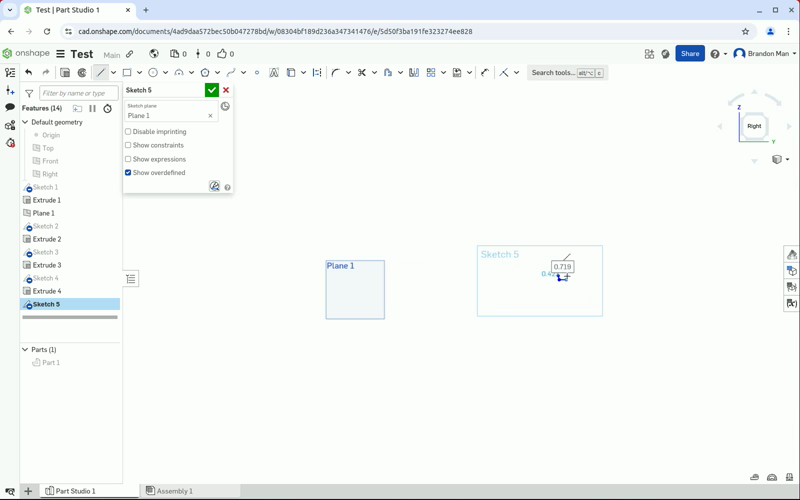
scroll(6)
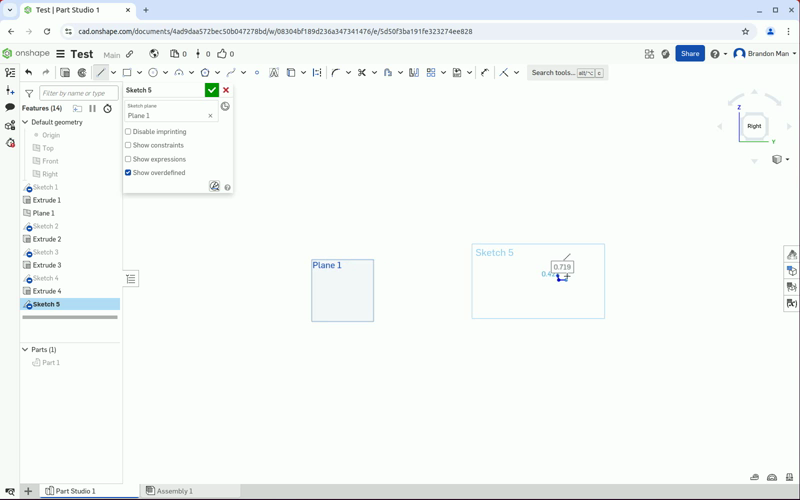
scroll(6)
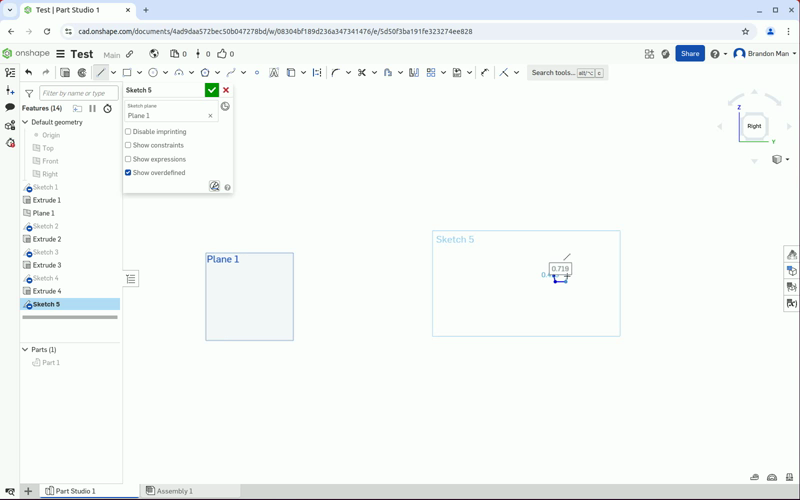
scroll(6)
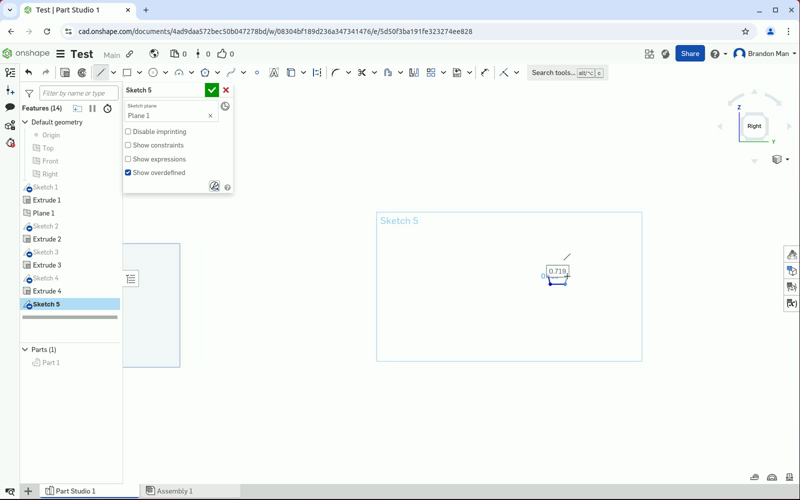
scroll(6)
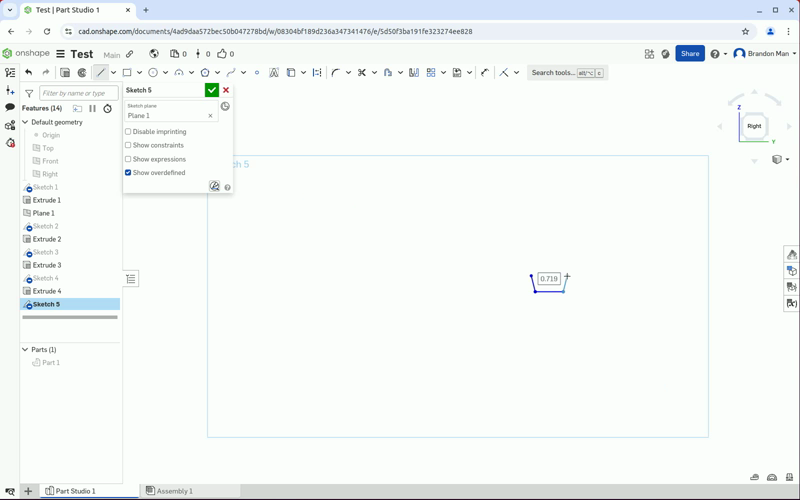
scroll(6)
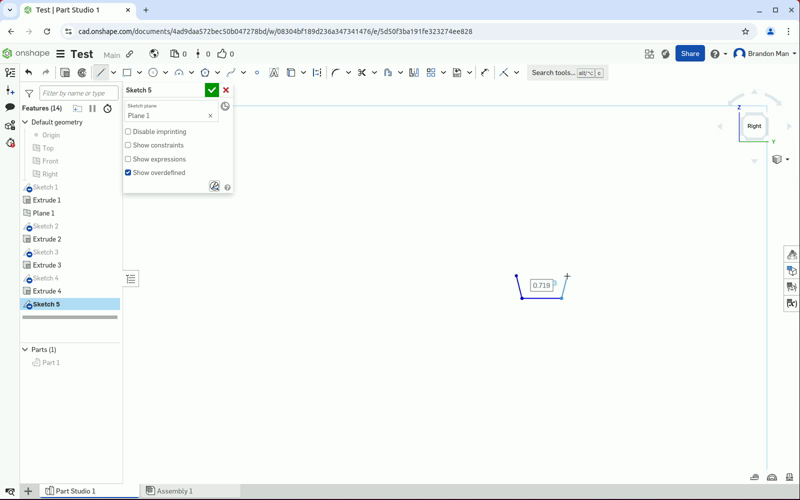
click(567, 275)
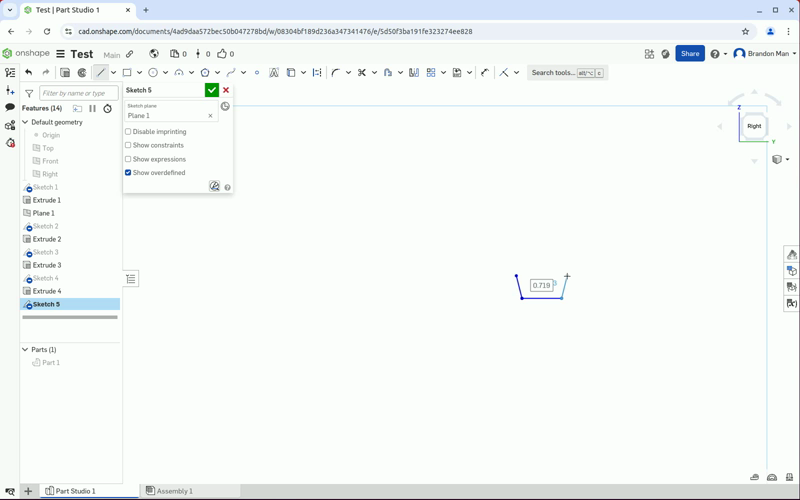
scroll(-6)
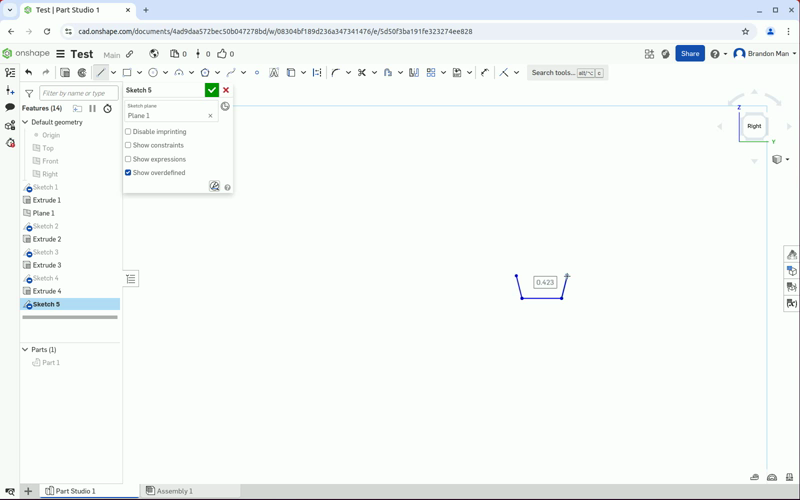
scroll(-6)
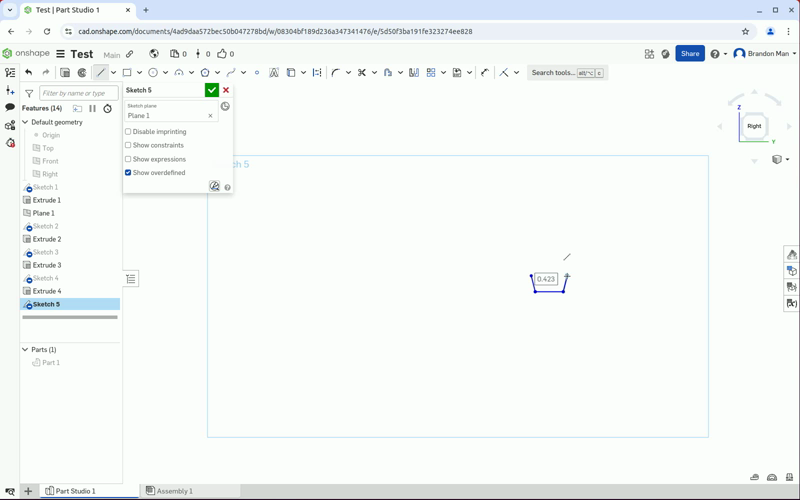
scroll(-6)
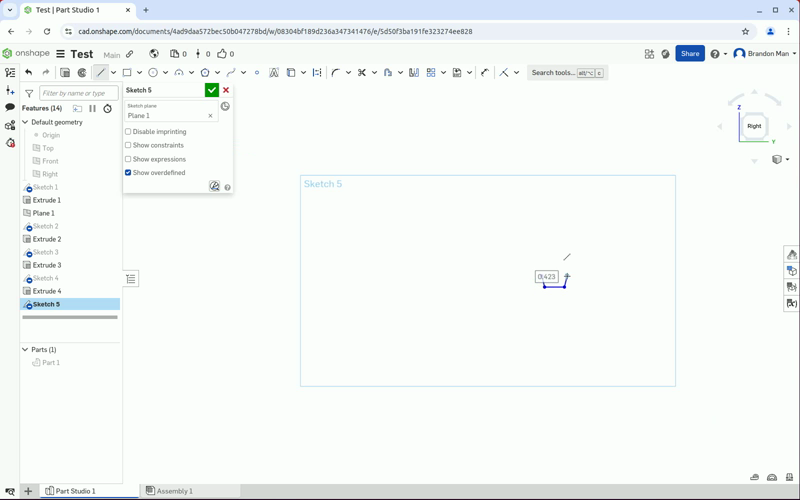
scroll(-6)
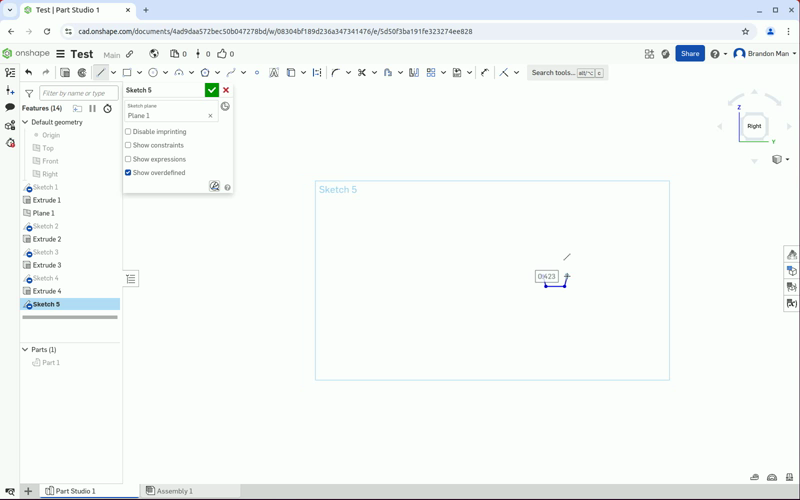
scroll(-6)
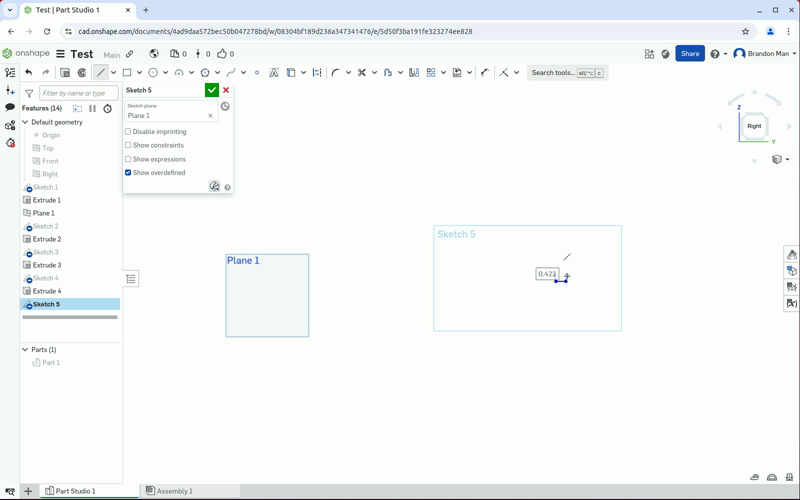
scroll(-6)
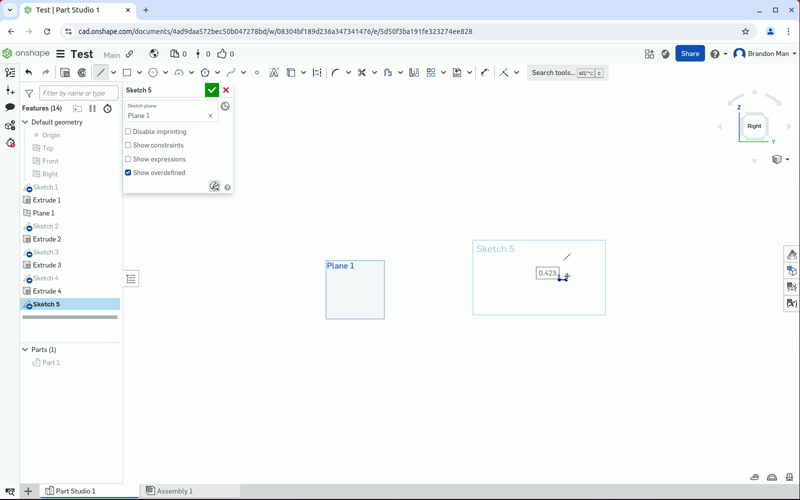
scroll(-6)
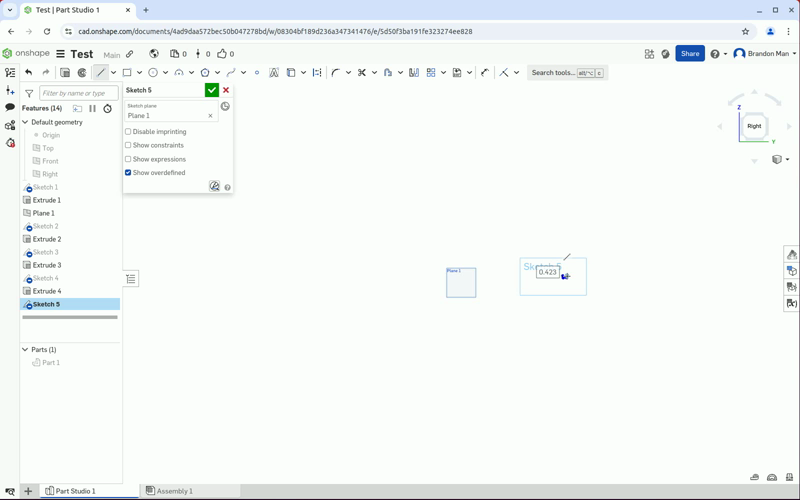
key_up(shift)
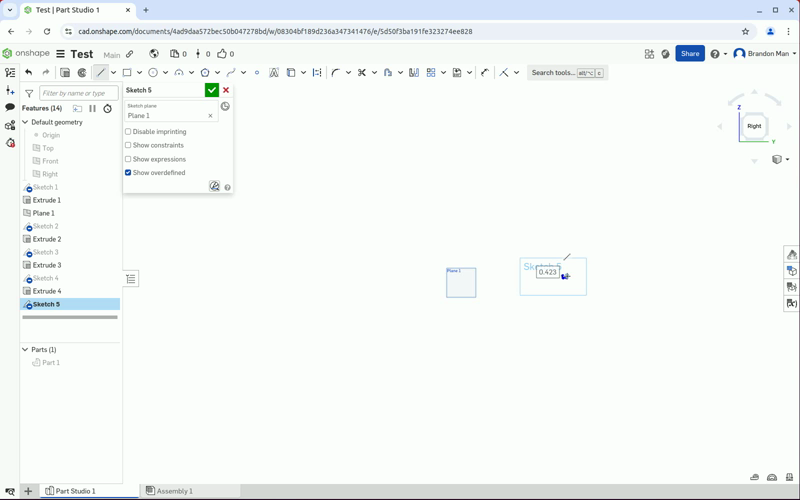
mouse_move(589, 275)
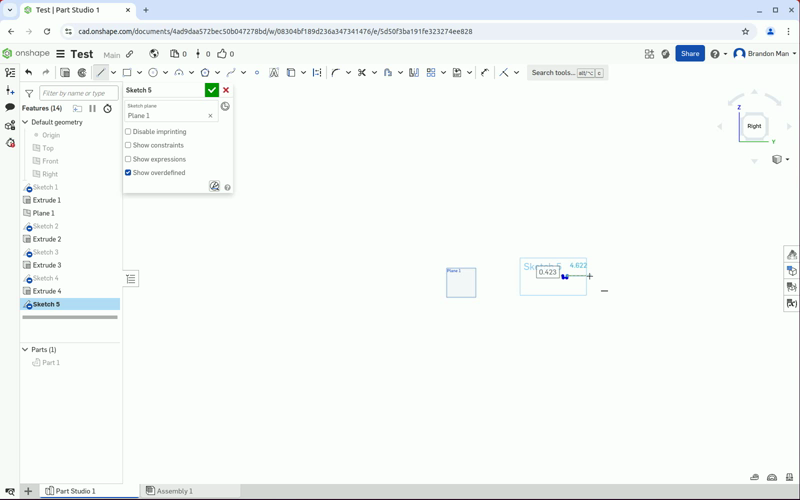
key_down(shift)
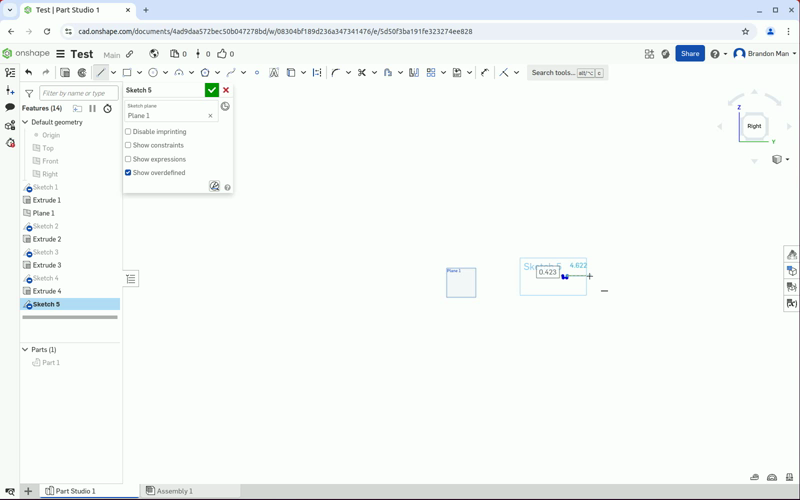
mouse_move(562, 275)
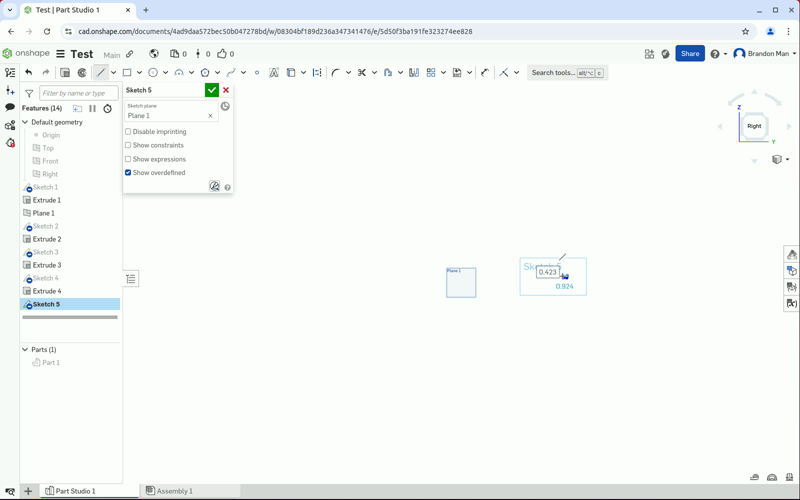
scroll(6)
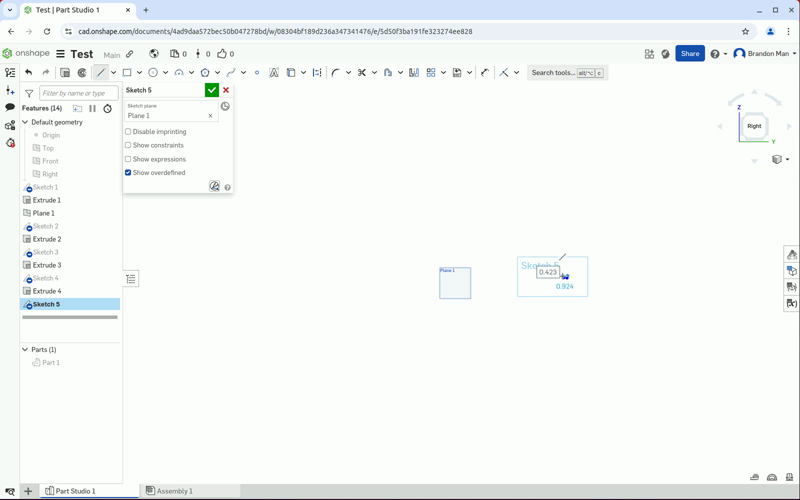
scroll(6)
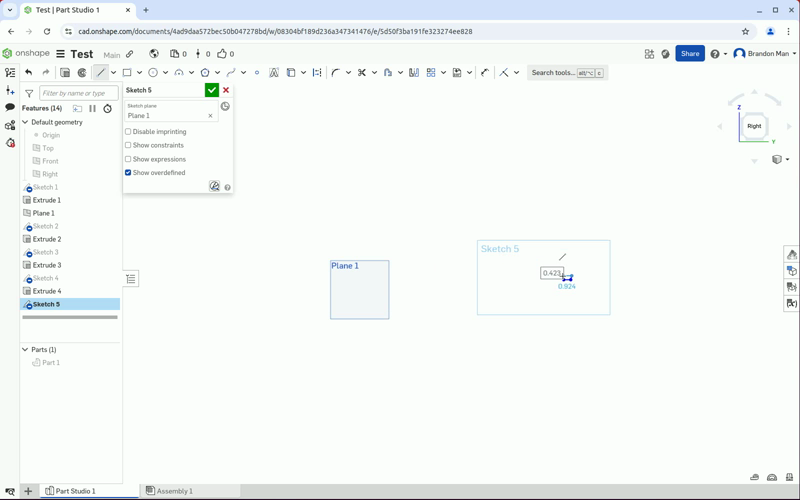
scroll(6)
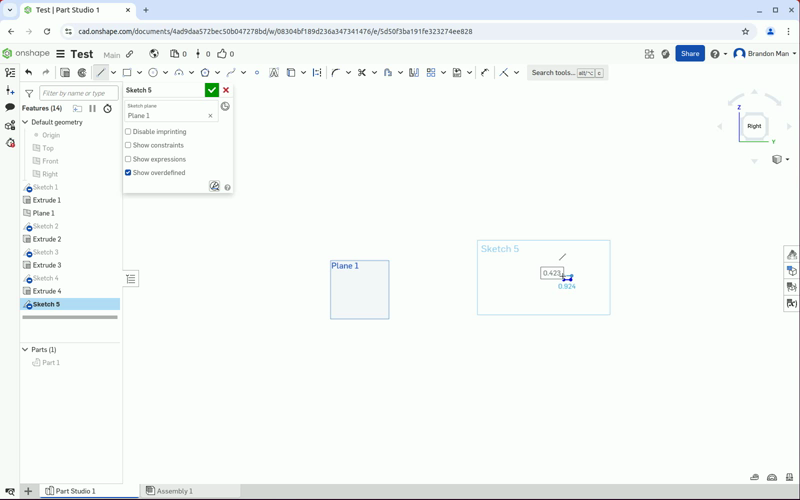
scroll(6)
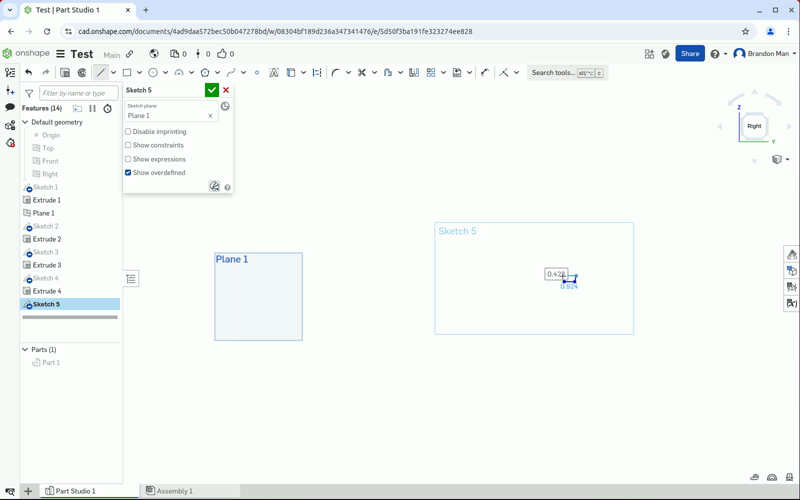
scroll(6)
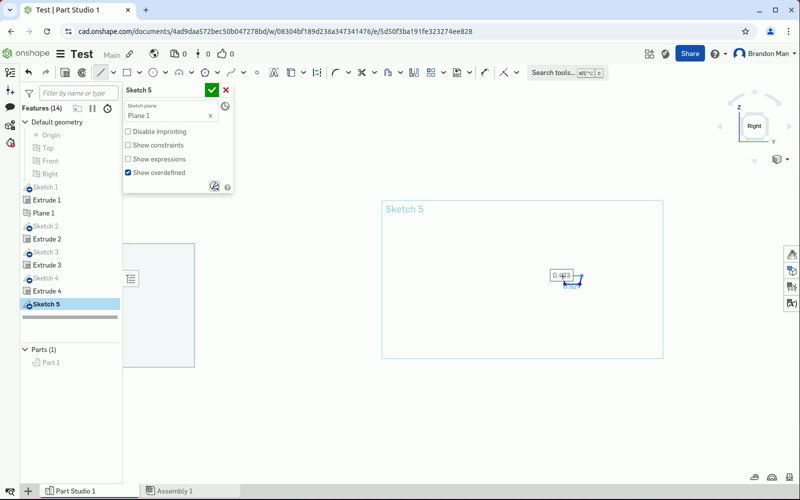
scroll(6)
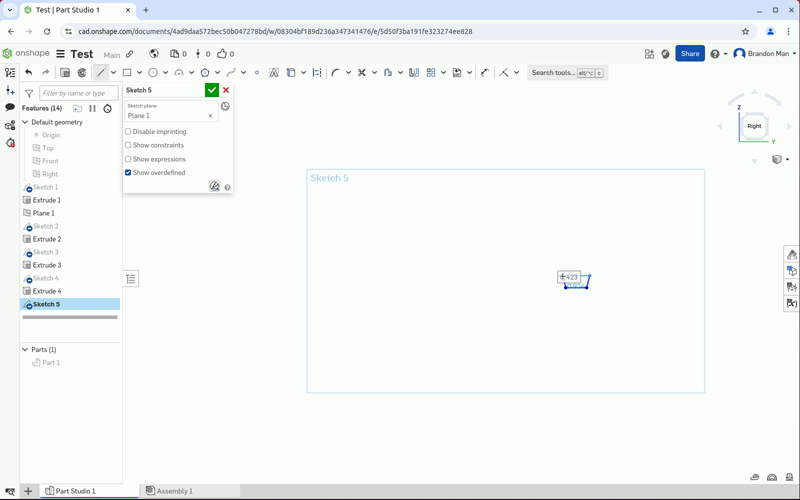
scroll(6)
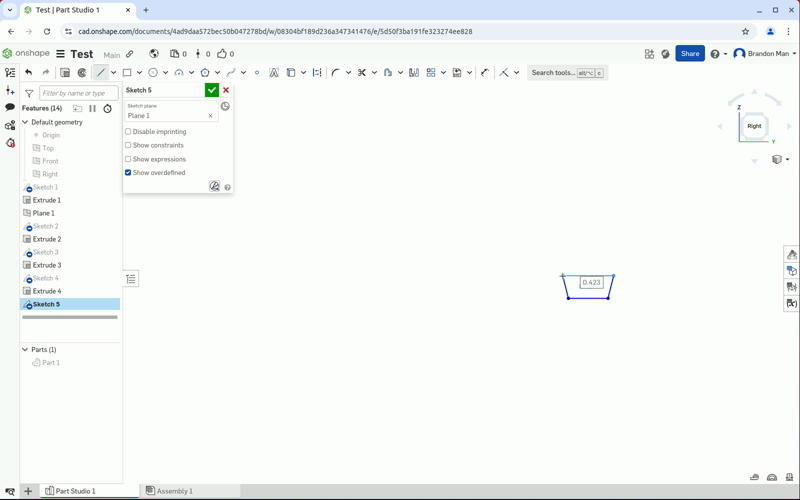
key_up(shift)
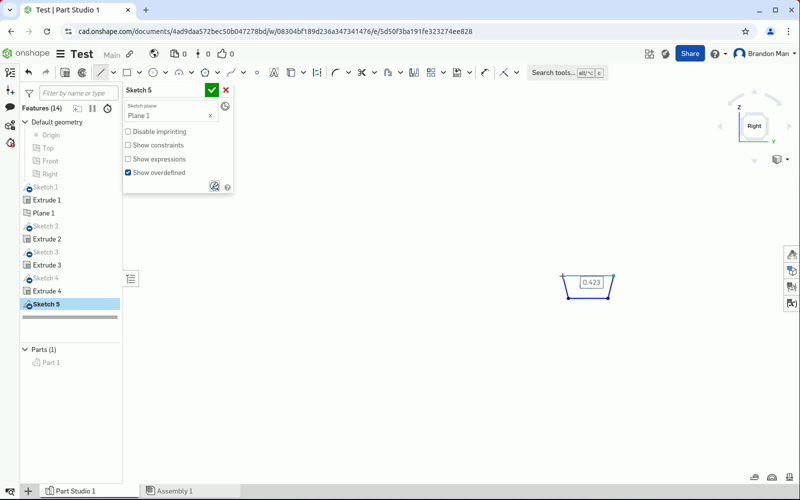
click(562, 275)
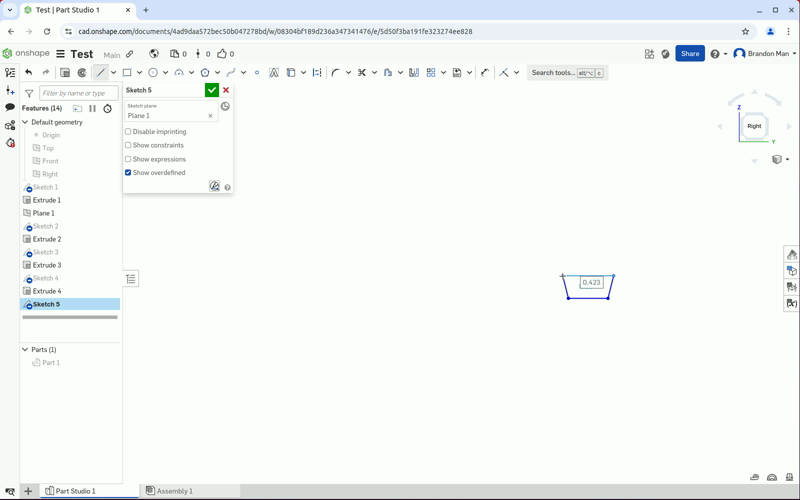
scroll(-6)
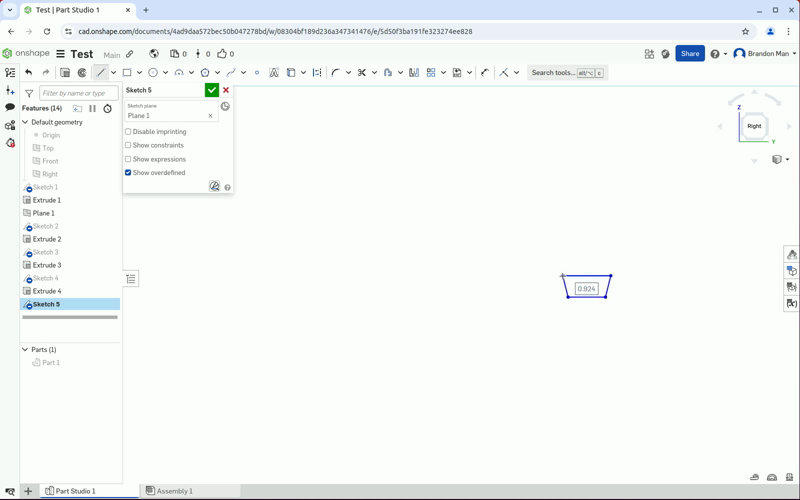
scroll(-6)
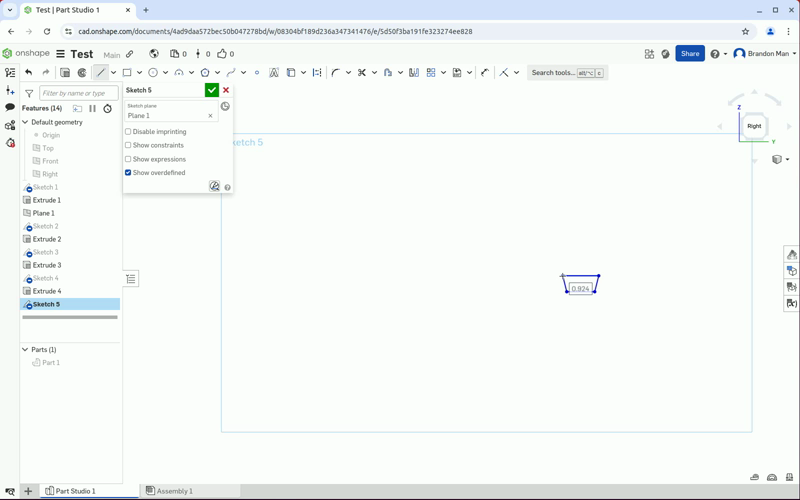
scroll(-6)
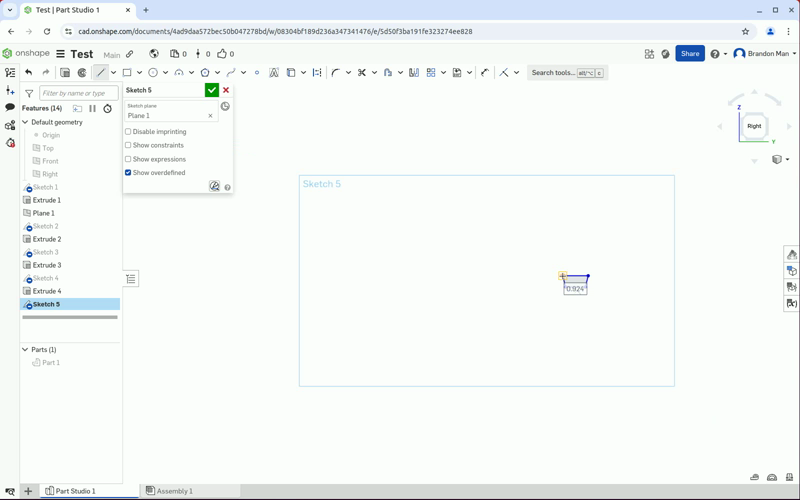
scroll(-6)
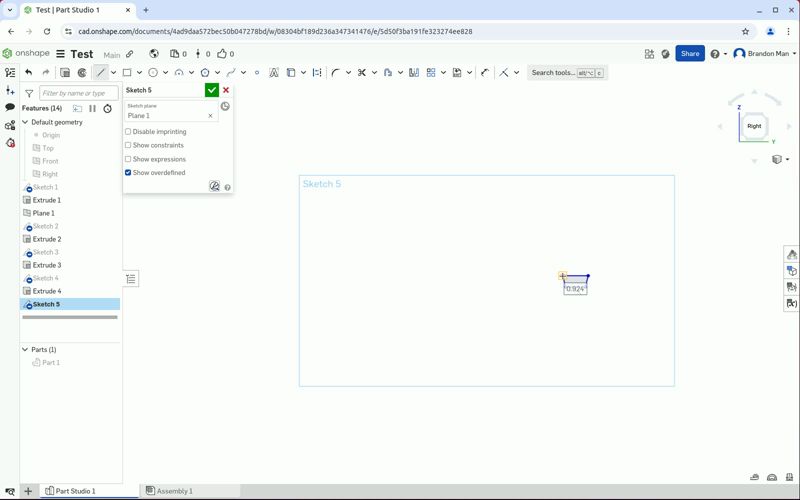
scroll(-6)
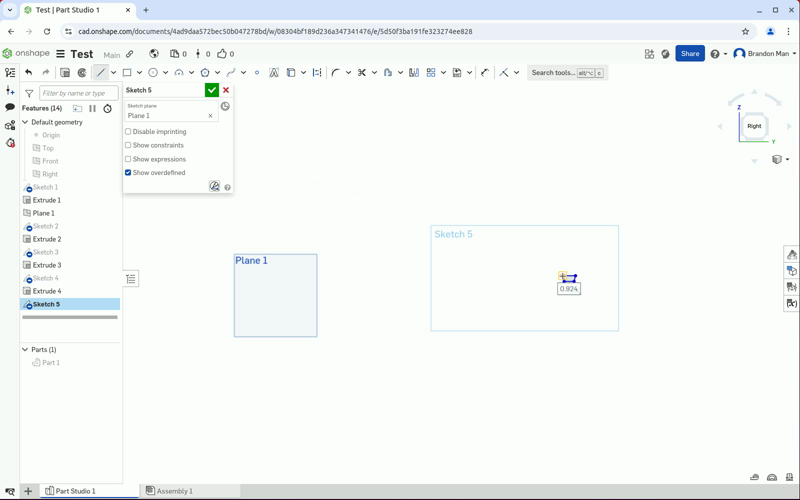
scroll(-6)
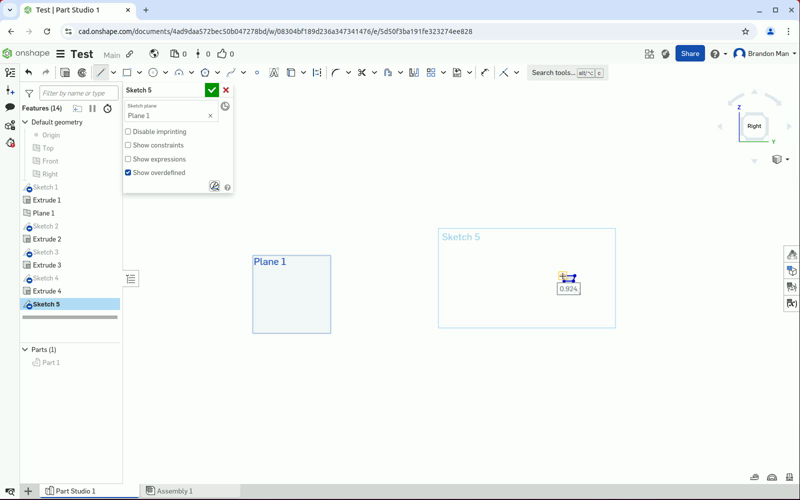
scroll(-6)
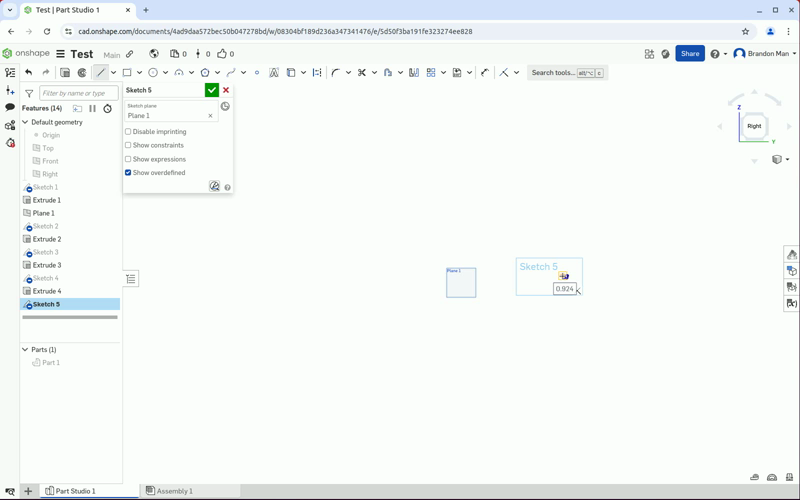
key(esc)
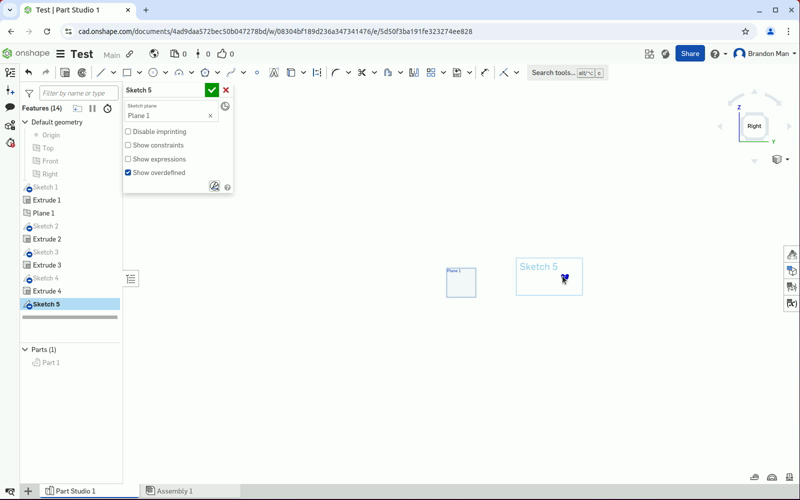
mouse_move(565, 276)
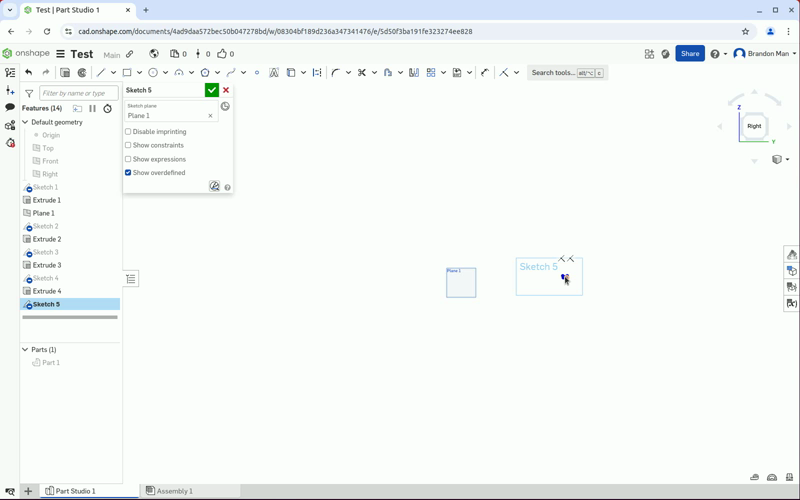
scroll(6)
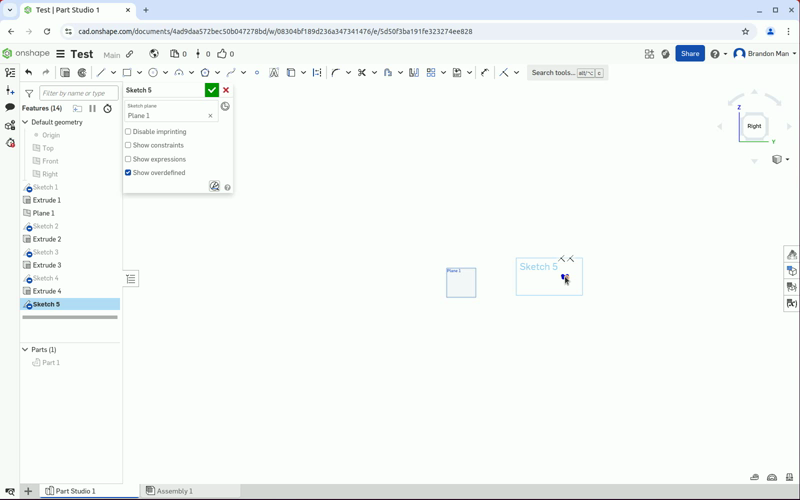
scroll(6)
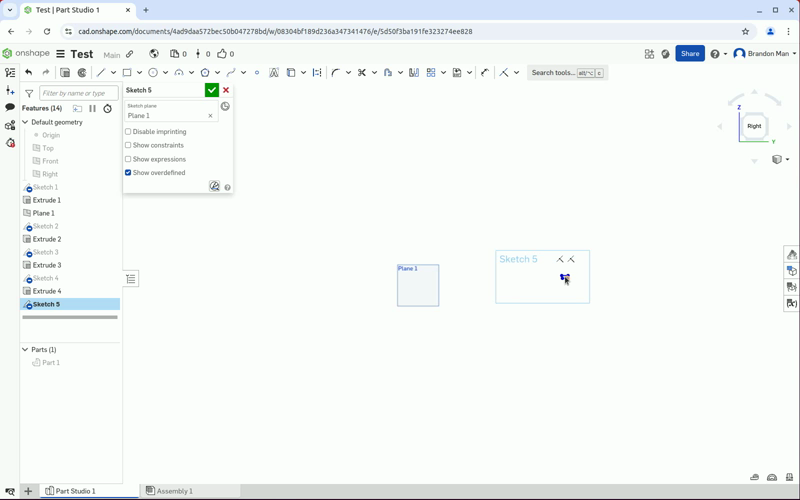
scroll(6)
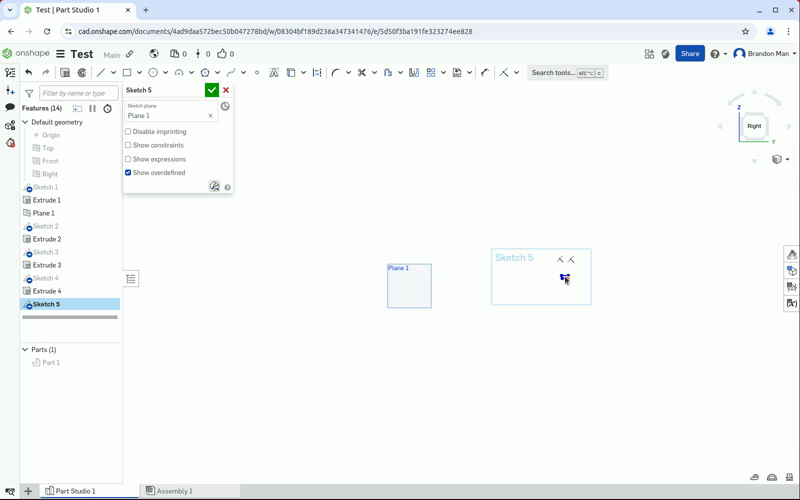
scroll(6)
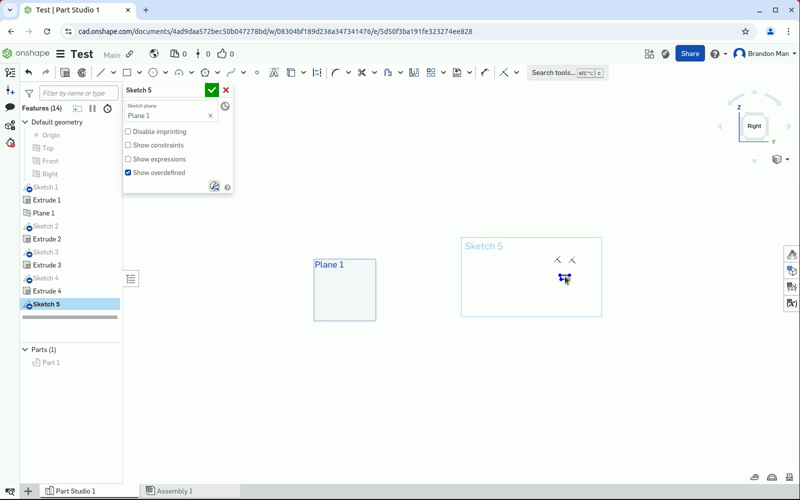
scroll(6)
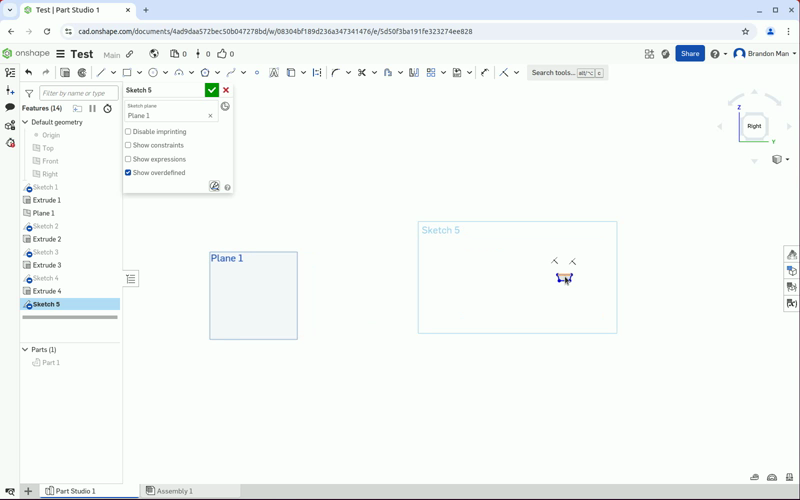
scroll(6)
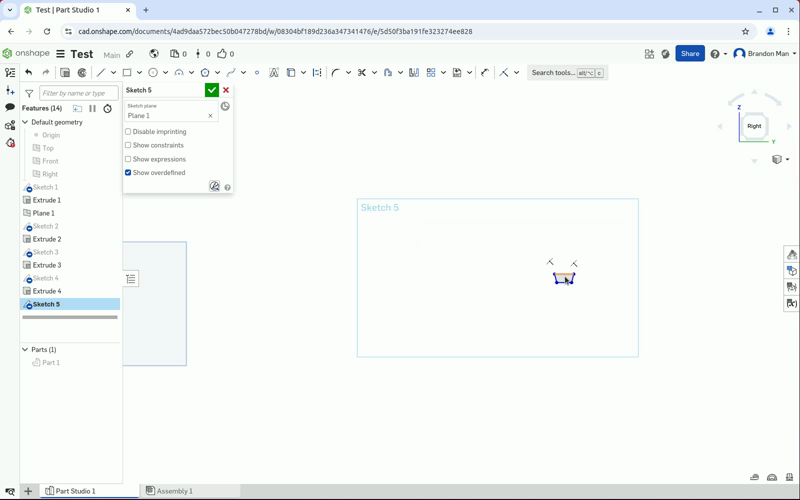
scroll(6)
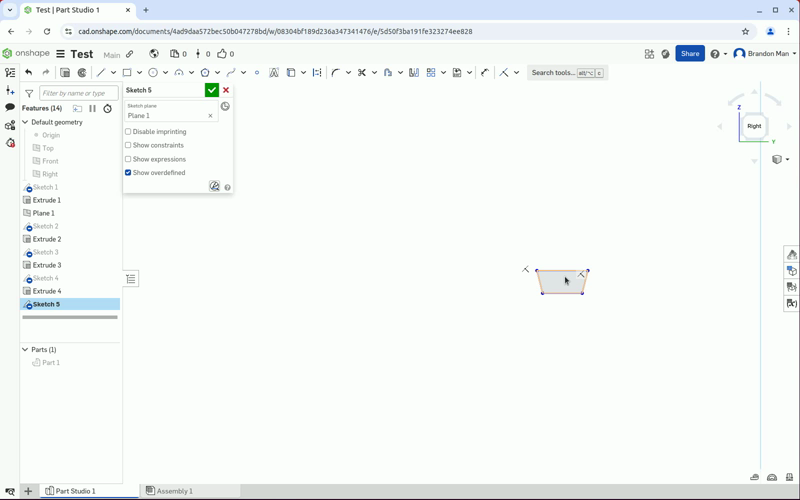
click(565, 276)
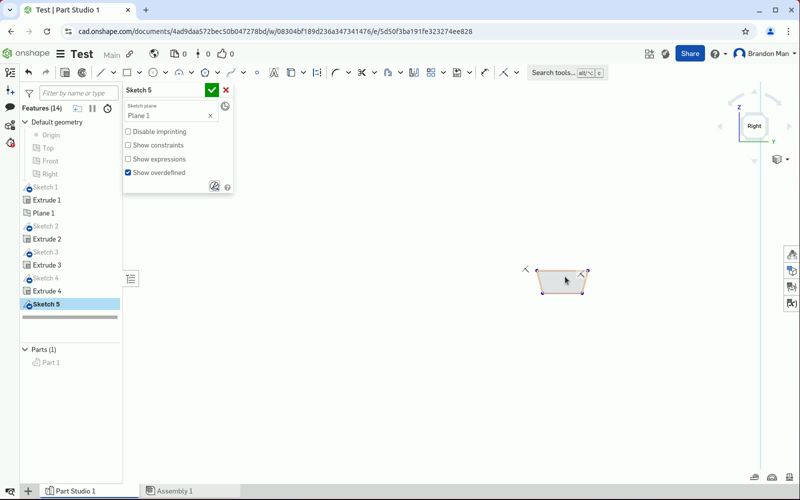
scroll(-6)
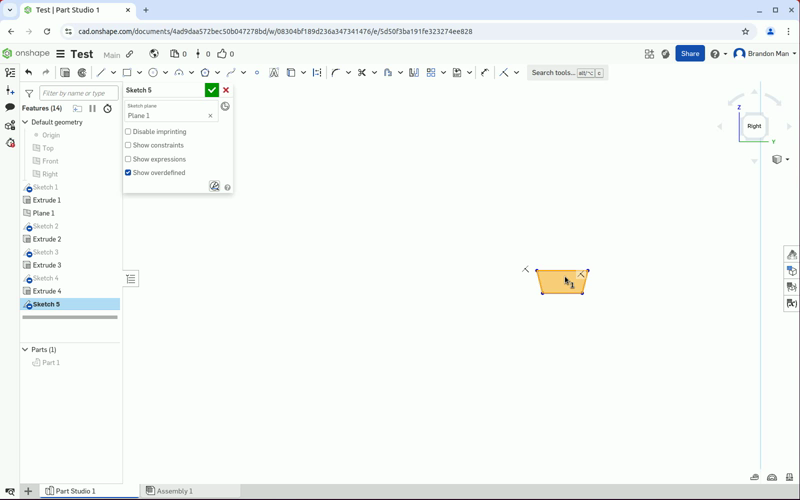
scroll(-6)
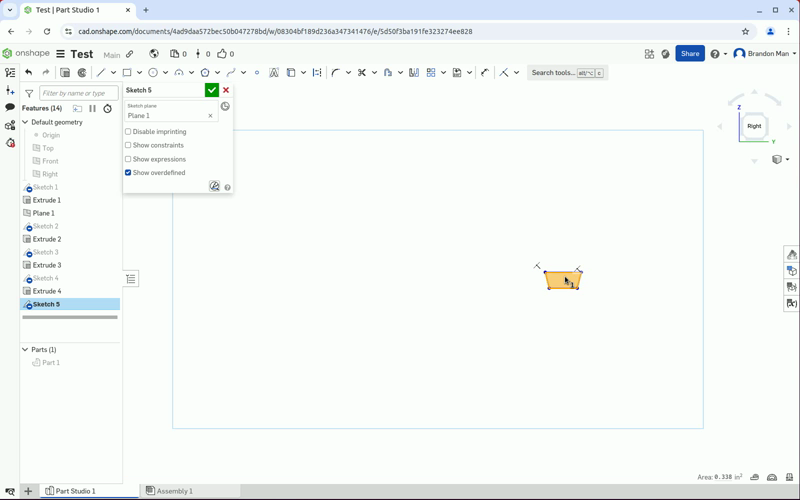
scroll(-6)
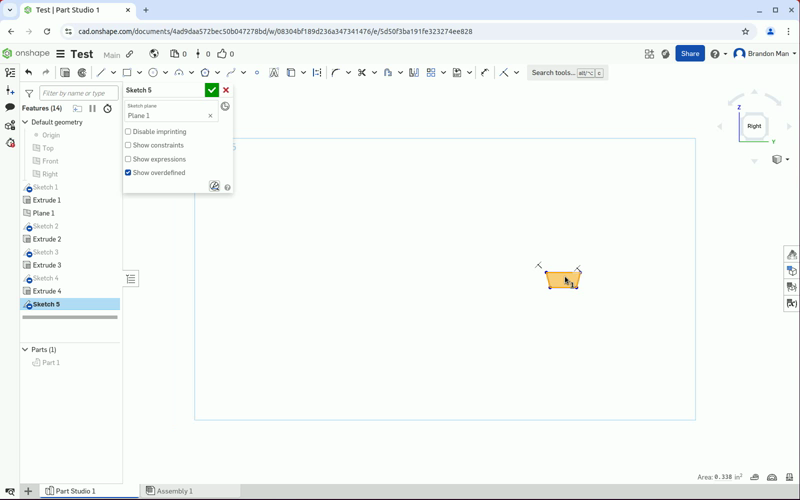
scroll(-6)
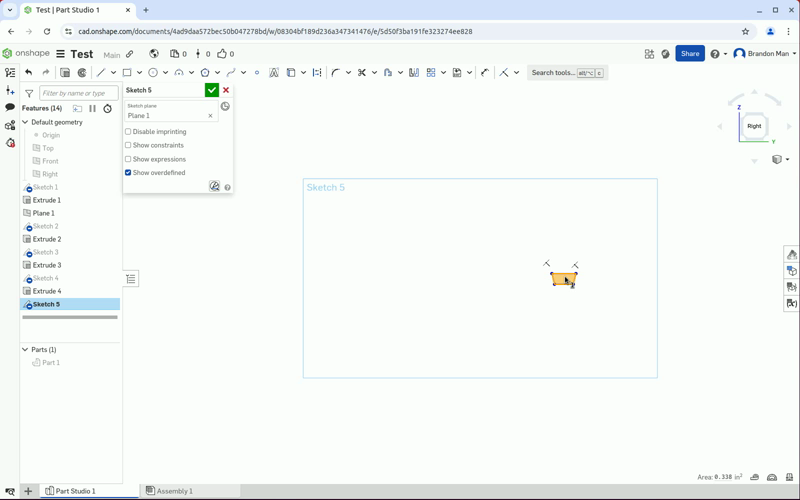
scroll(-6)
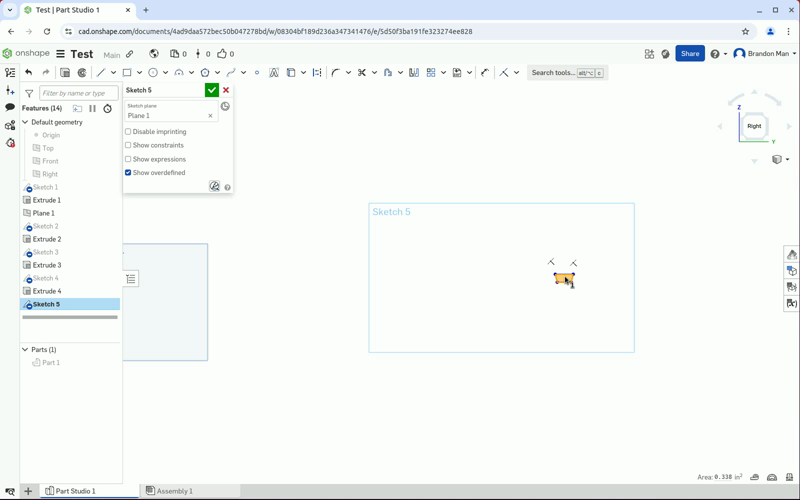
scroll(-6)
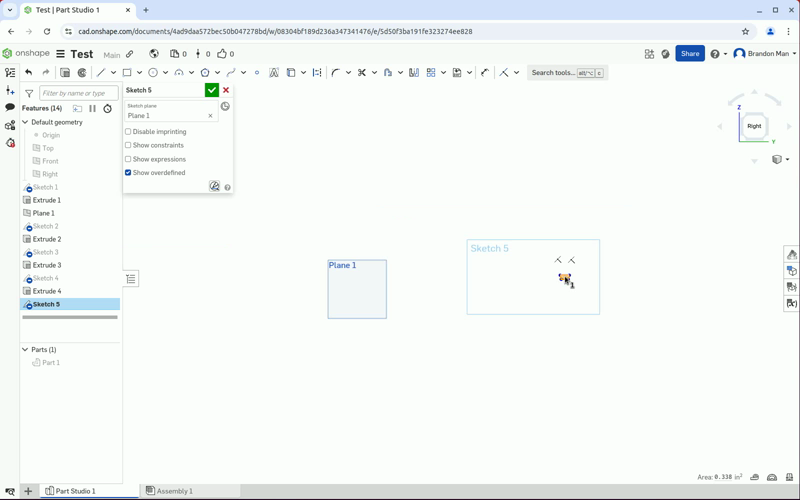
scroll(-6)
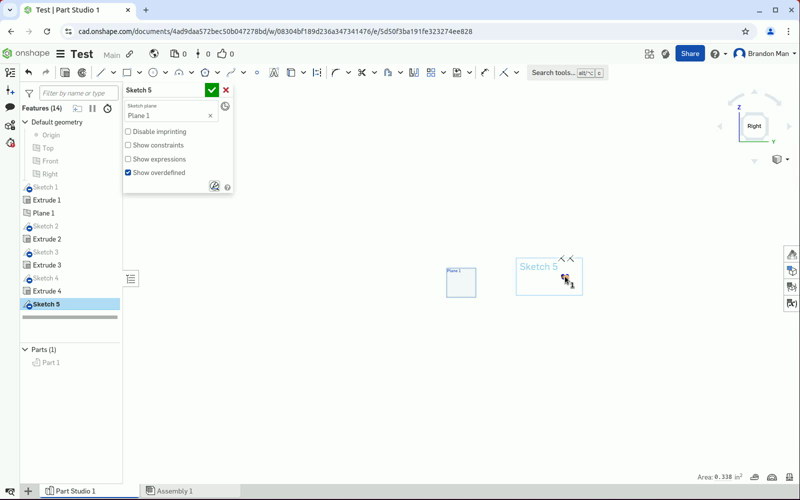
mouse_move(73, 352)
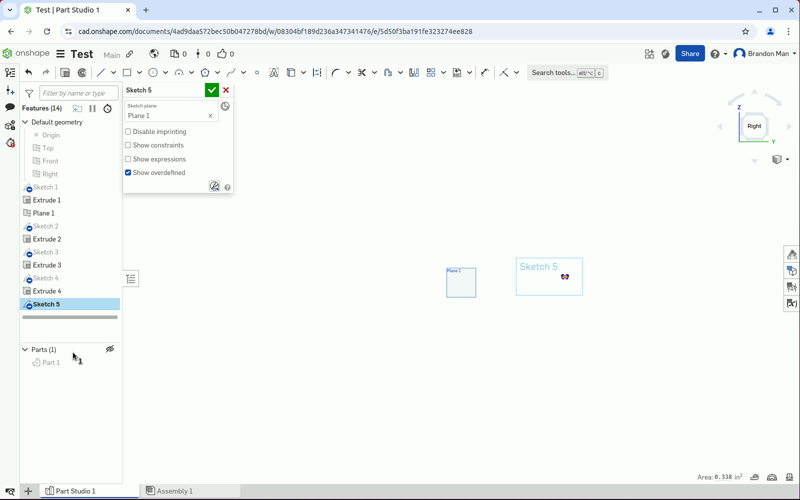
key(shift+y)
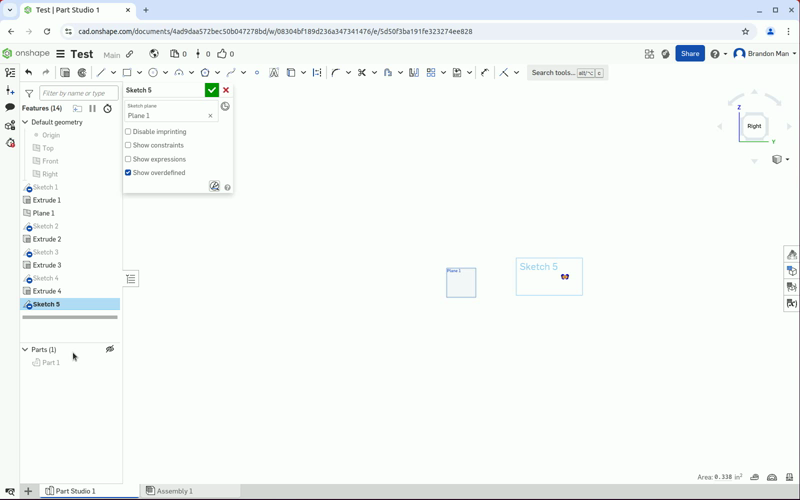
key(shift+e)
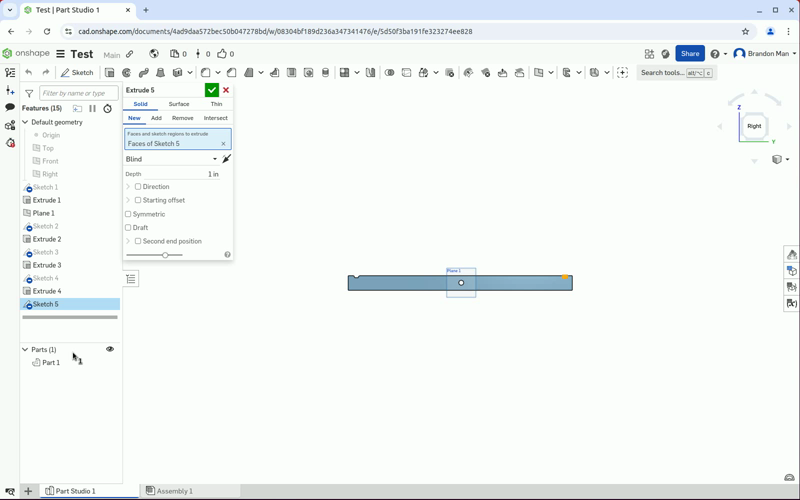
mouse_move(143, 106)
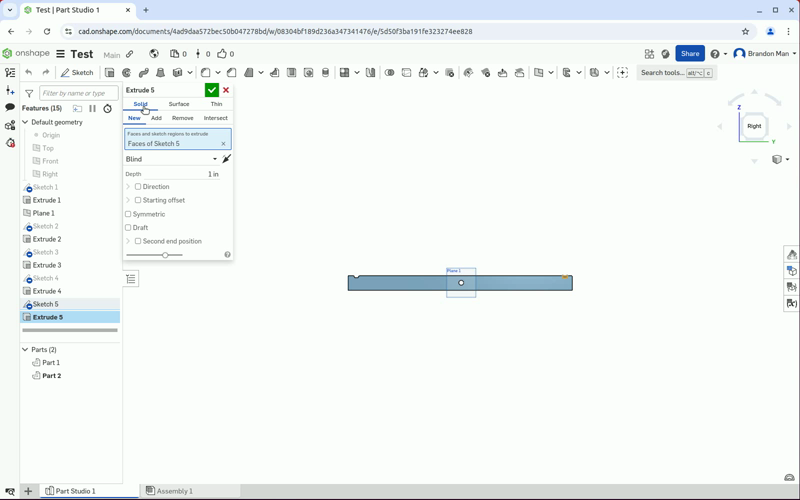
click(143, 106)
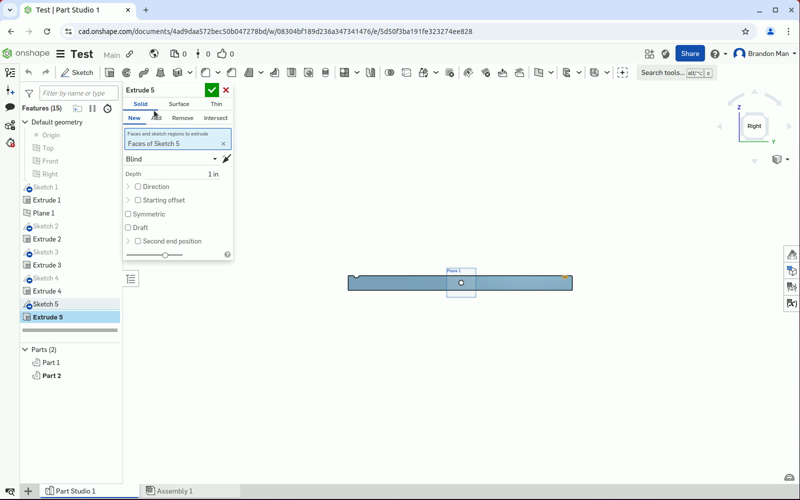
mouse_move(186, 120)
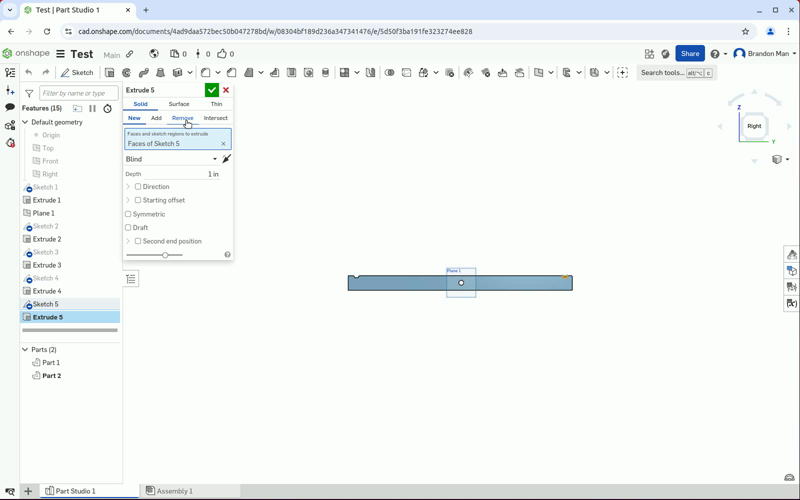
click(186, 120)
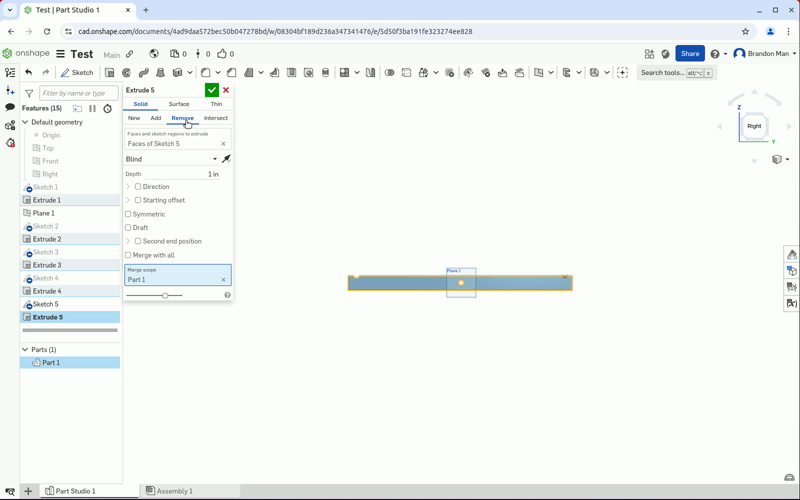
key(tab, 4)
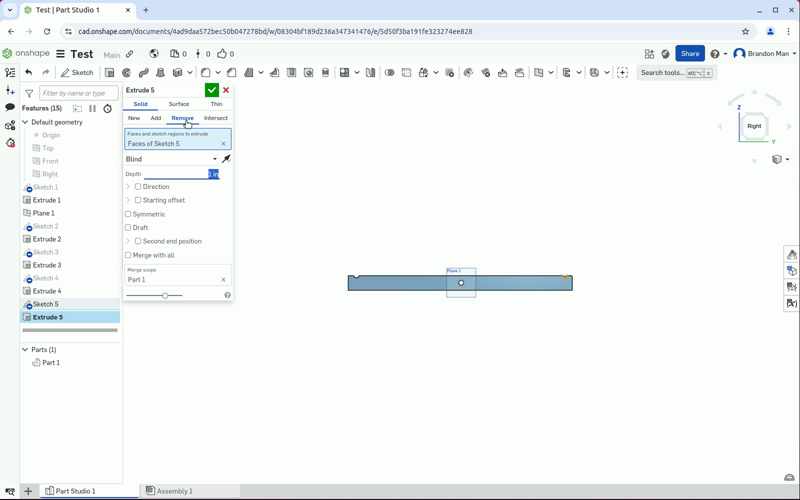
text(3.37)
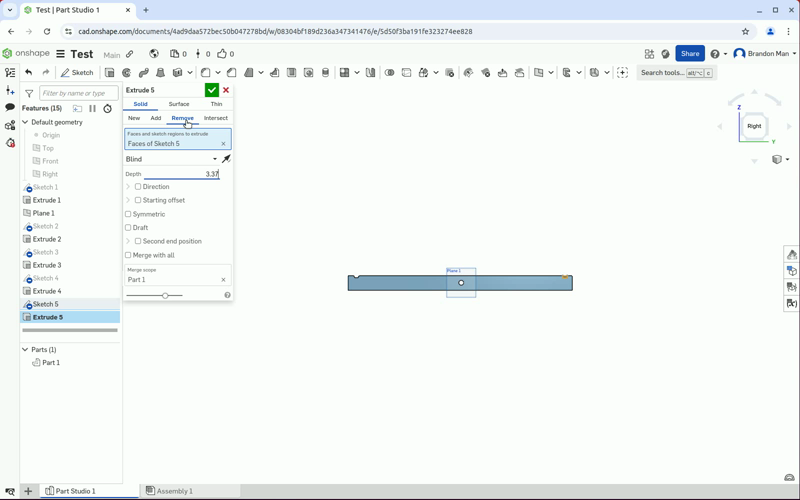
key(tab, 6)
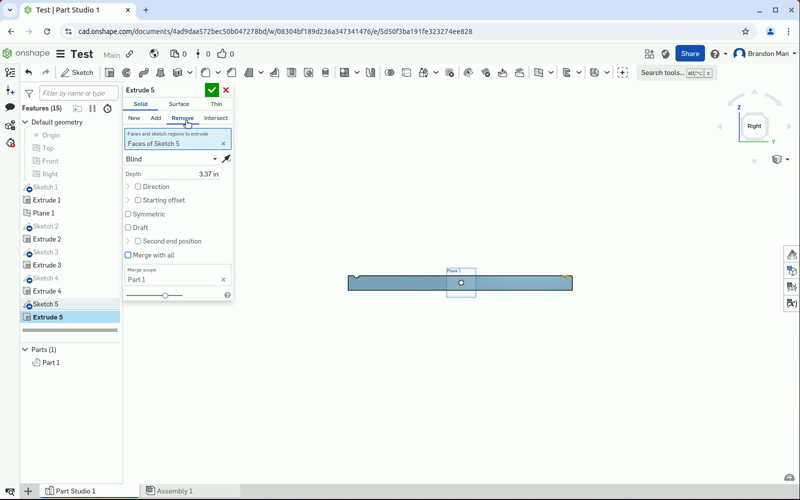
key(space)
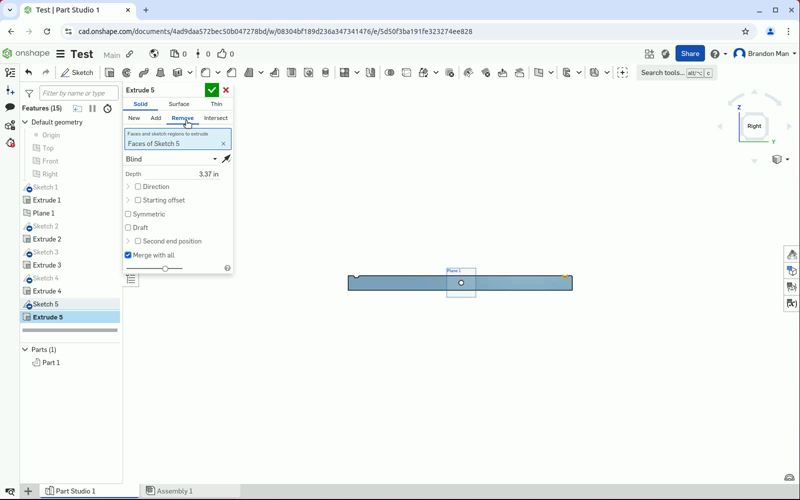
key(enter)
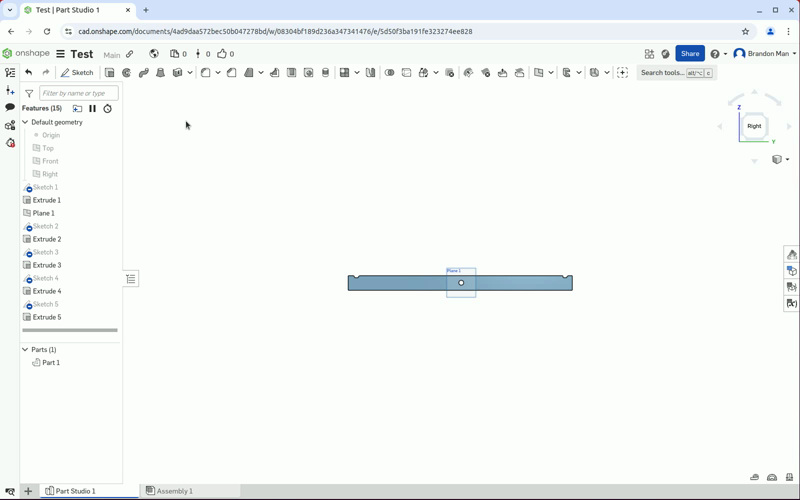
key(shift+h)
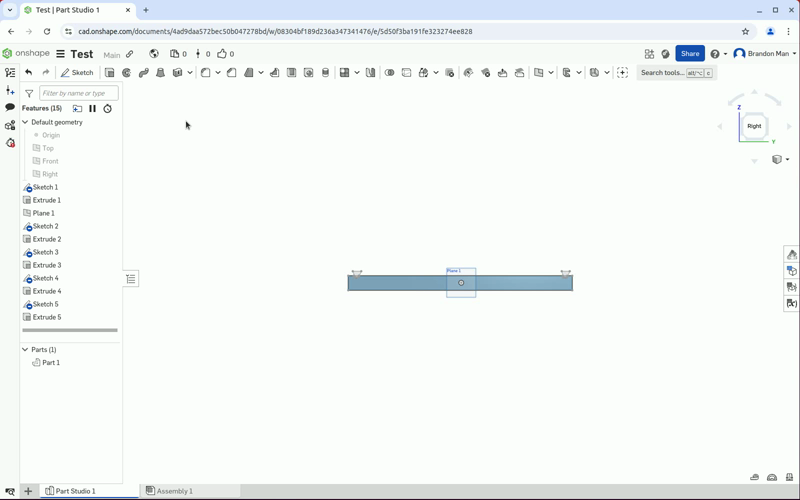
key(shift+h)
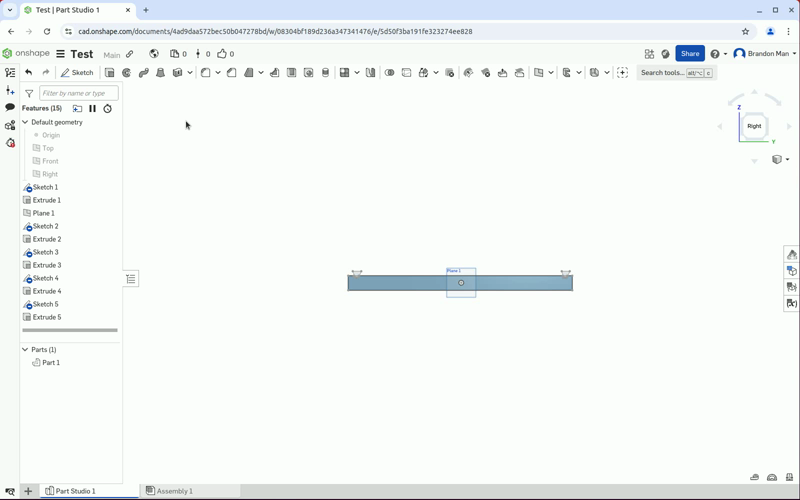
key(shift+7)
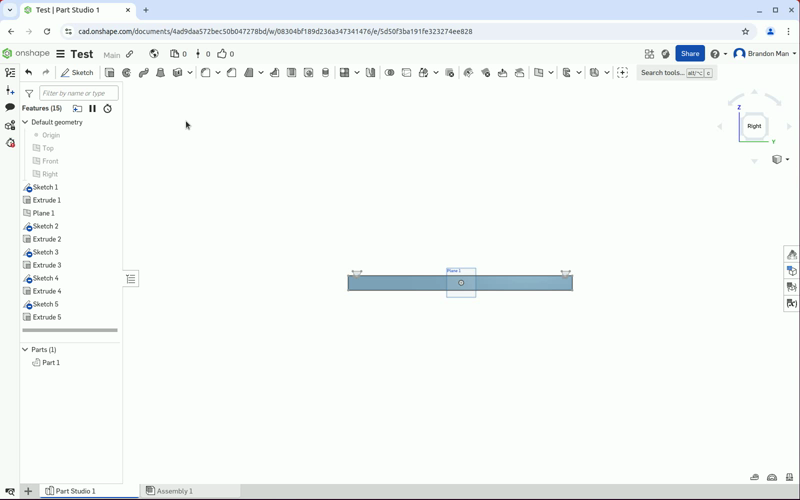
key(right, 2)
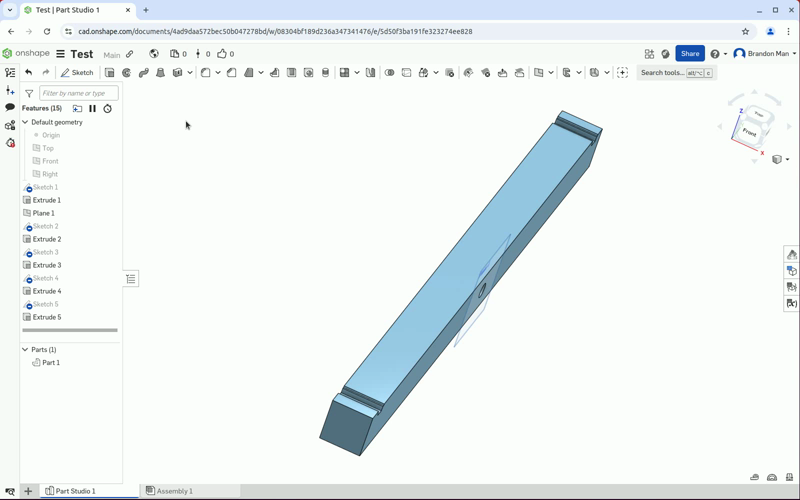
key(down, 2)
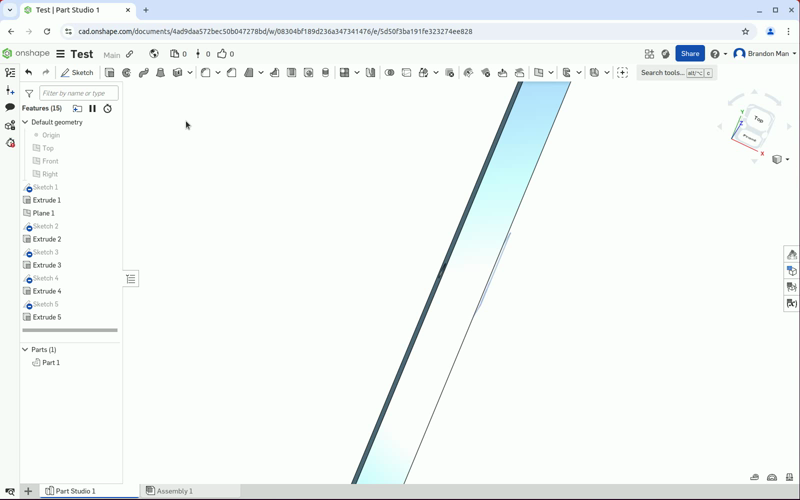
key(up, 2)
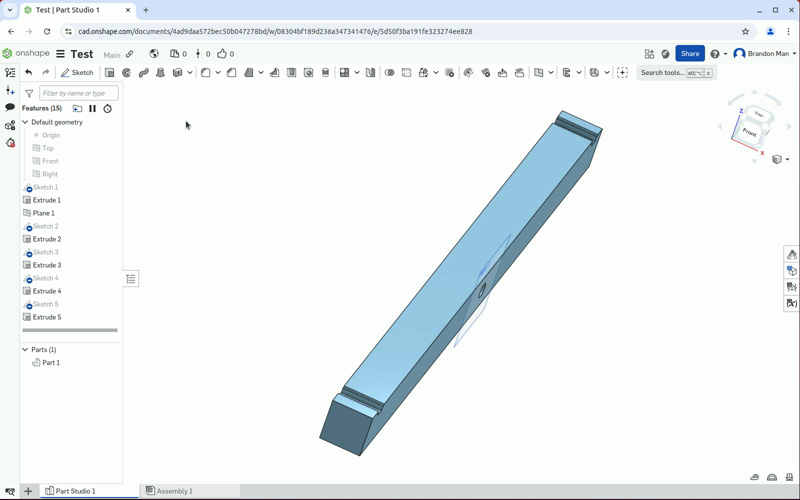
key(left, 2)
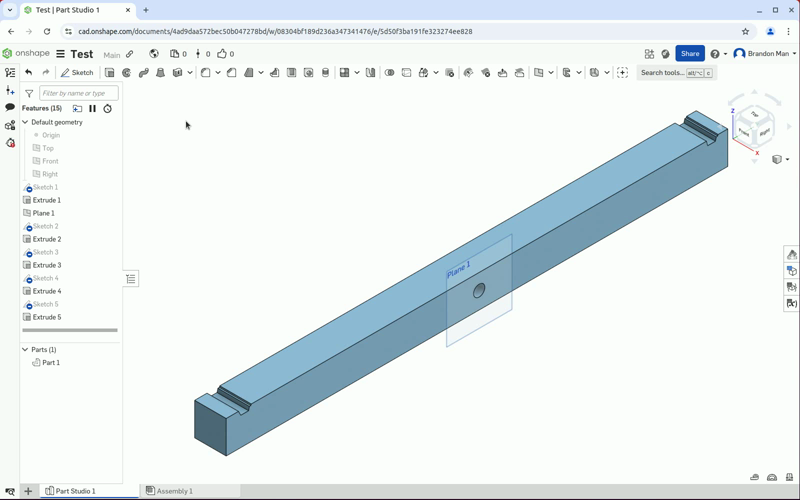
mouse_move(73, 189)
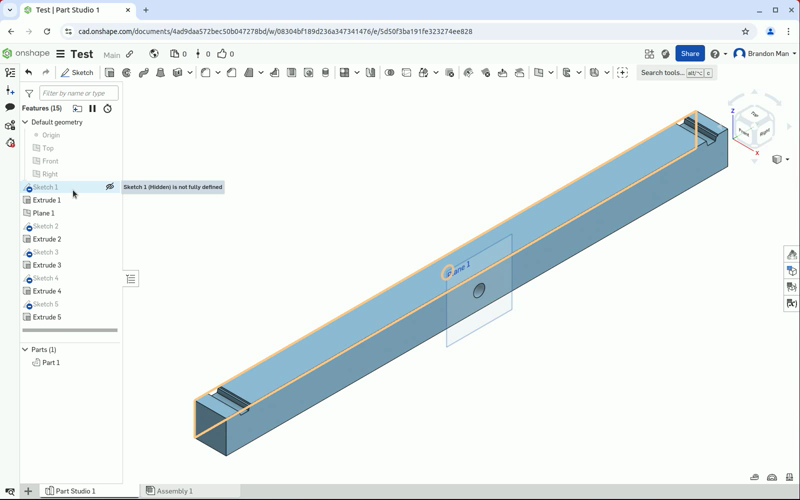
click(73, 189)